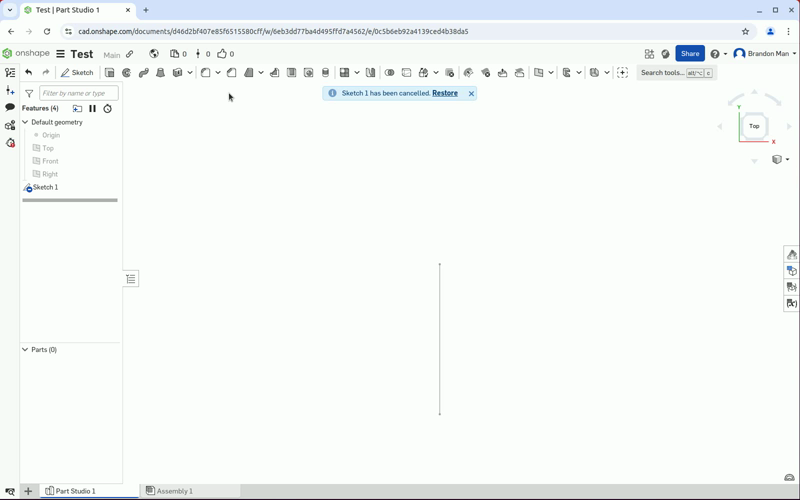
key(shift+h)
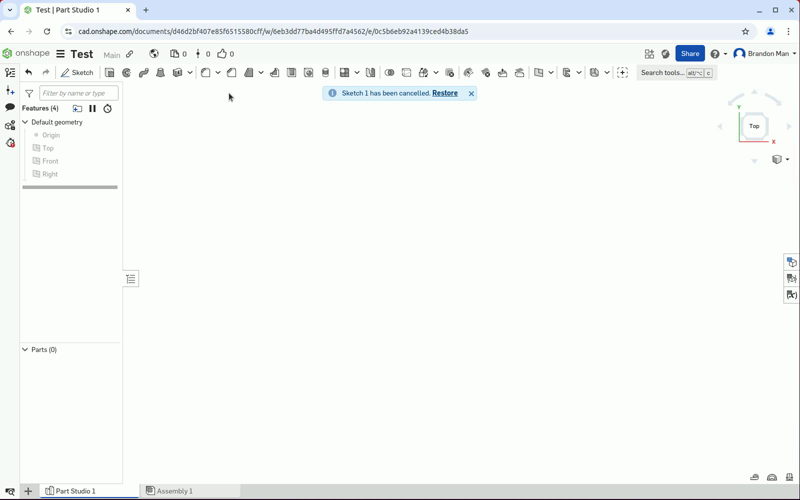
mouse_move(73, 352)
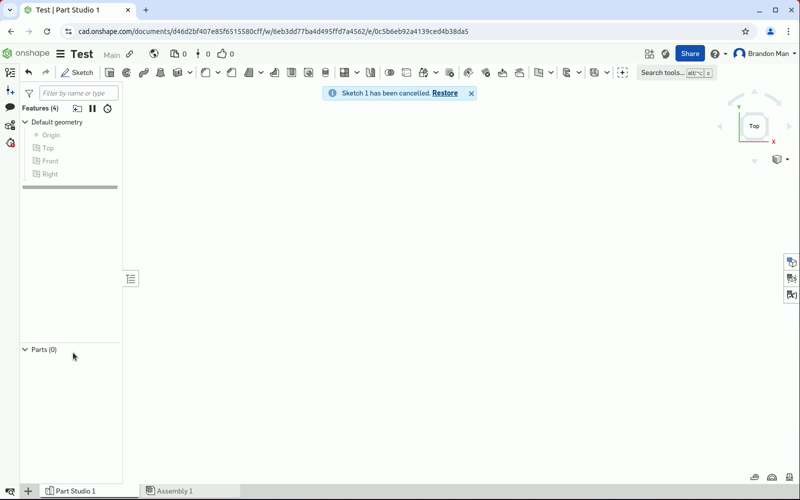
key(y)
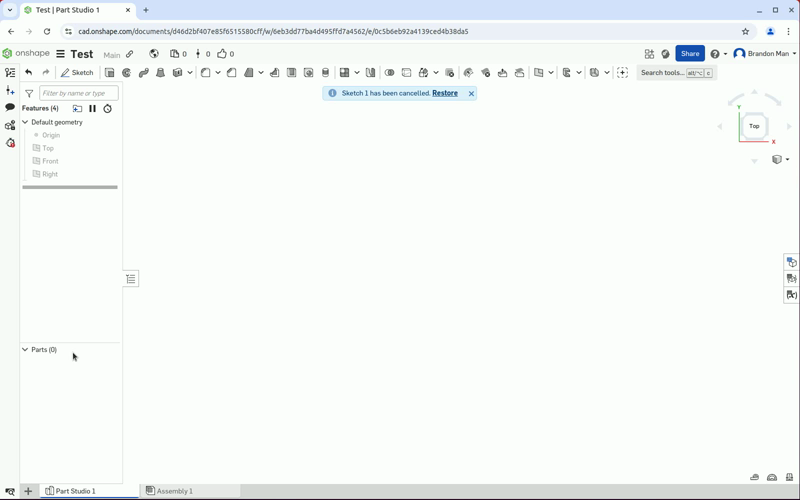
key(shift+p)
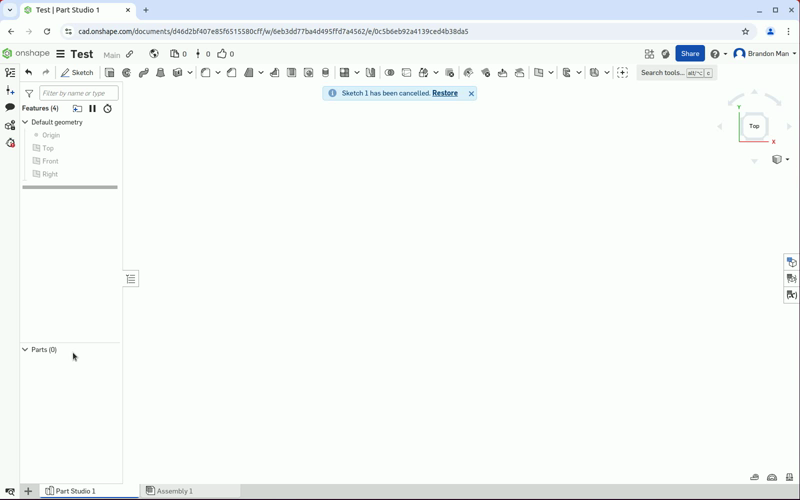
key(space)
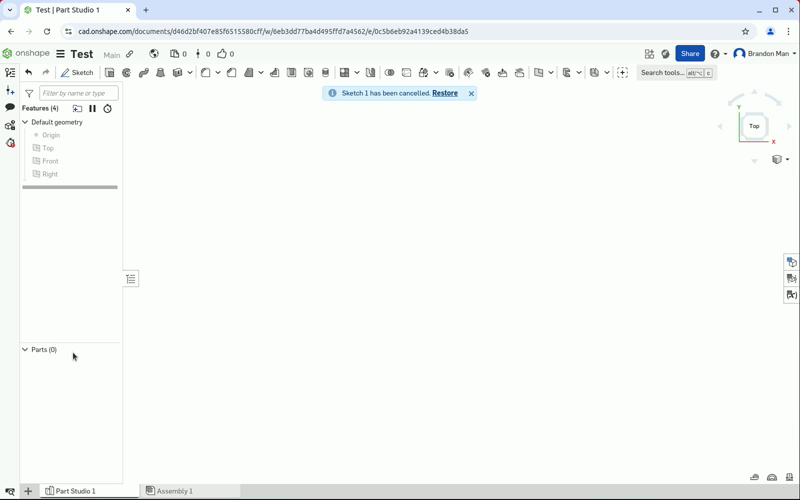
key_down(shift)
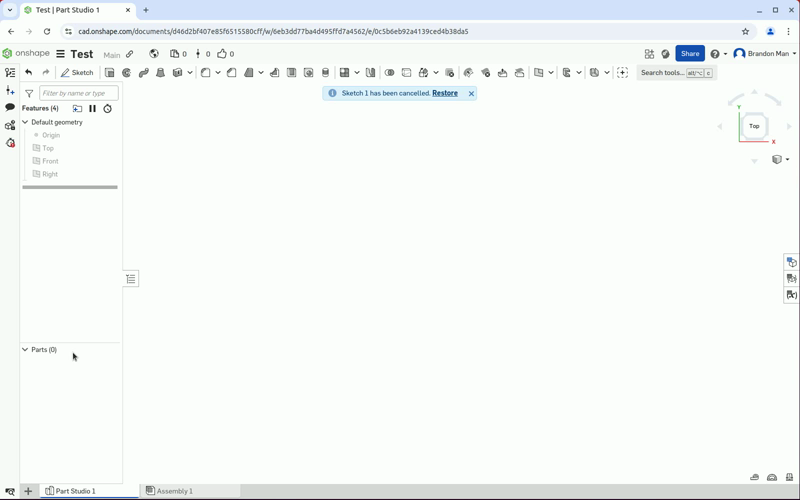
key(up)
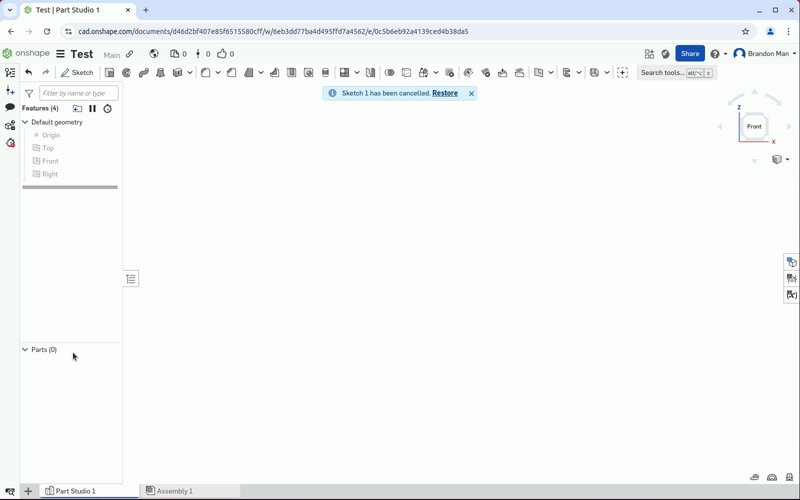
key_up(shift)
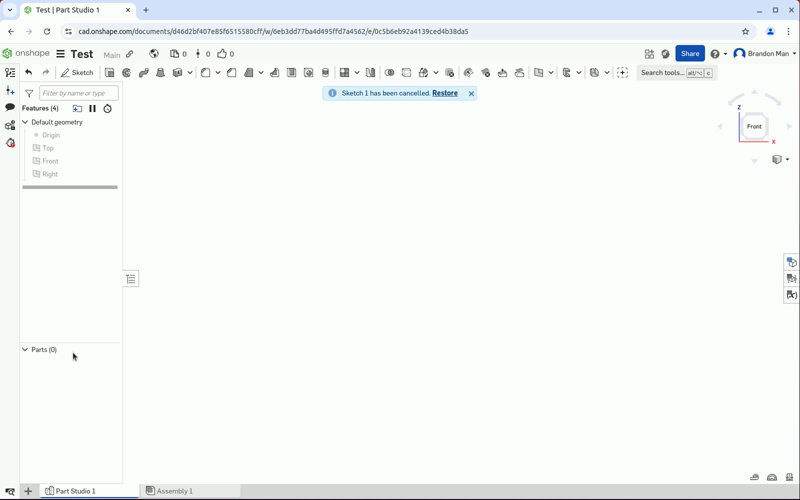
key(space)
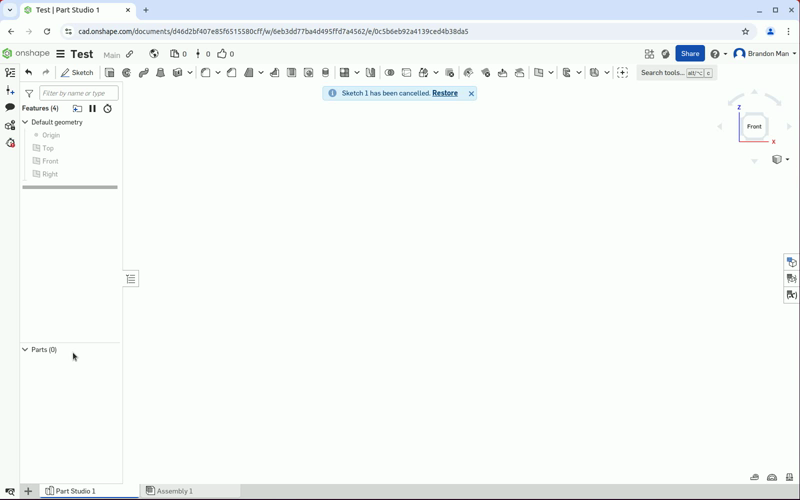
key_down(shift)
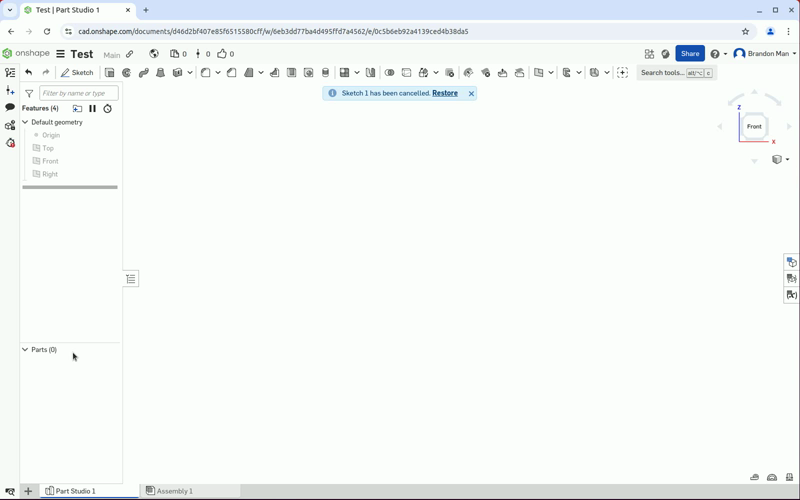
key(left)
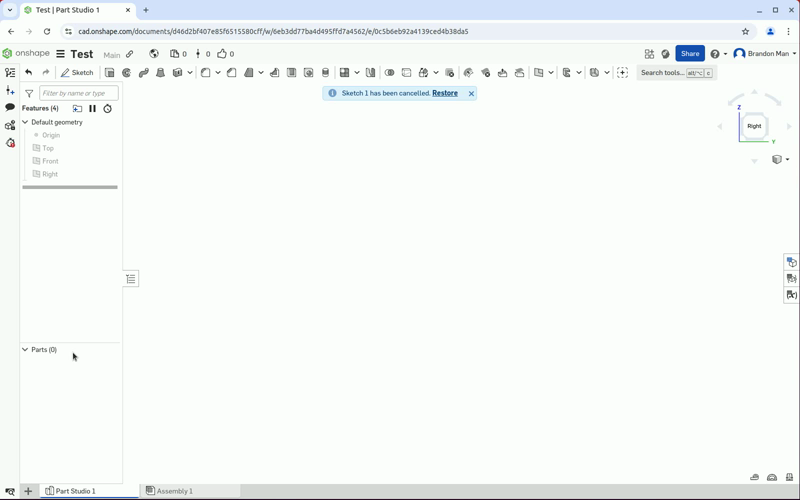
key_up(shift)
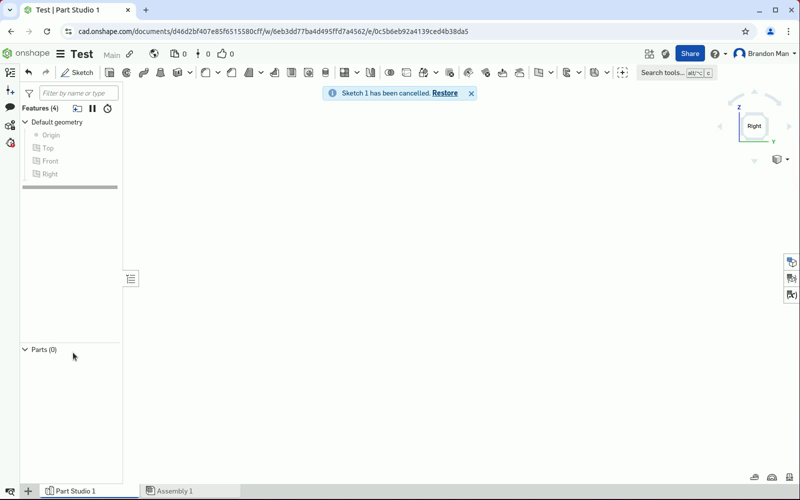
mouse_move(73, 352)
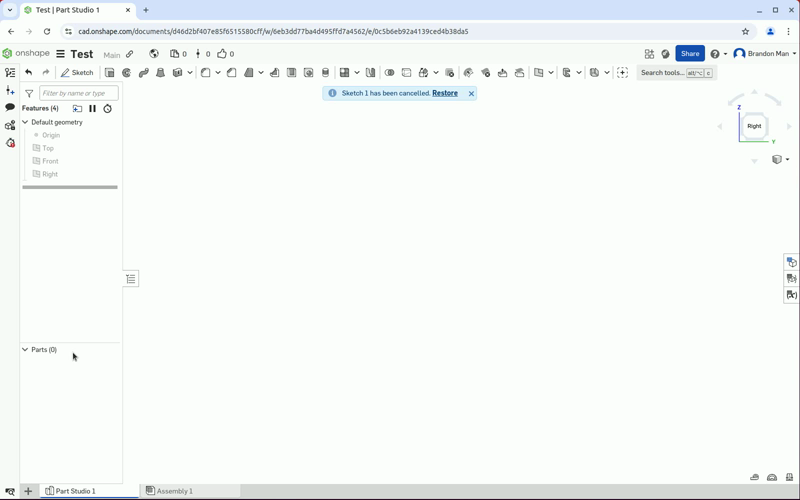
key(shift+y)
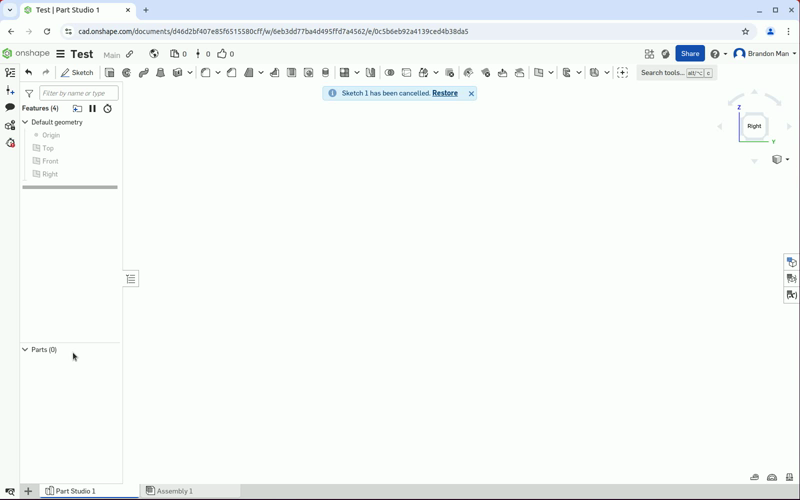
key(shift+s)
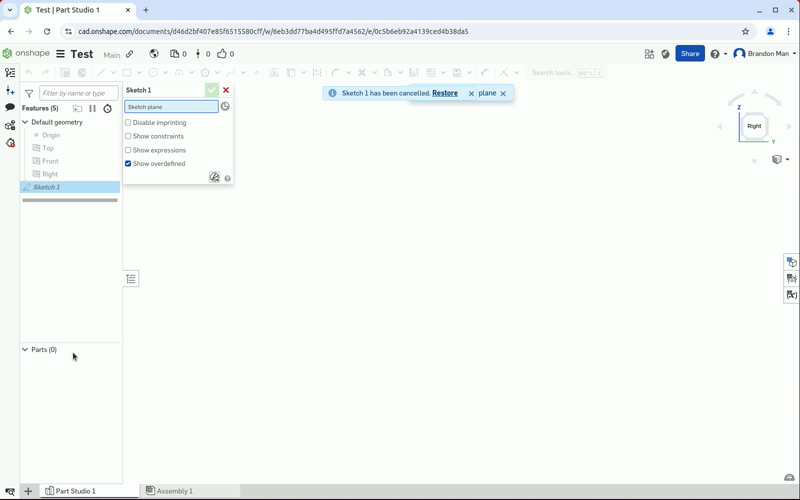
mouse_move(73, 176)
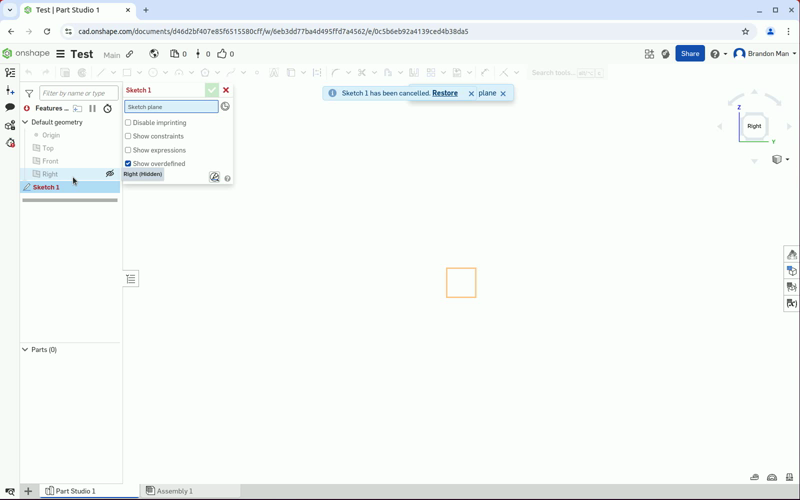
click(73, 176)
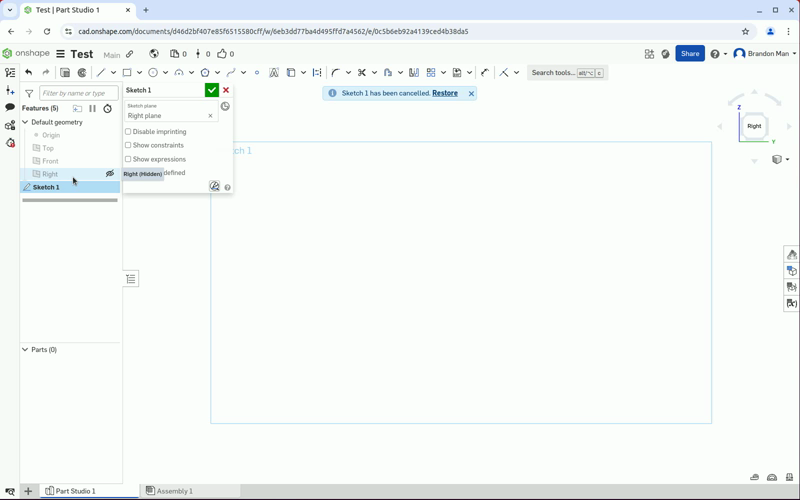
mouse_move(73, 352)
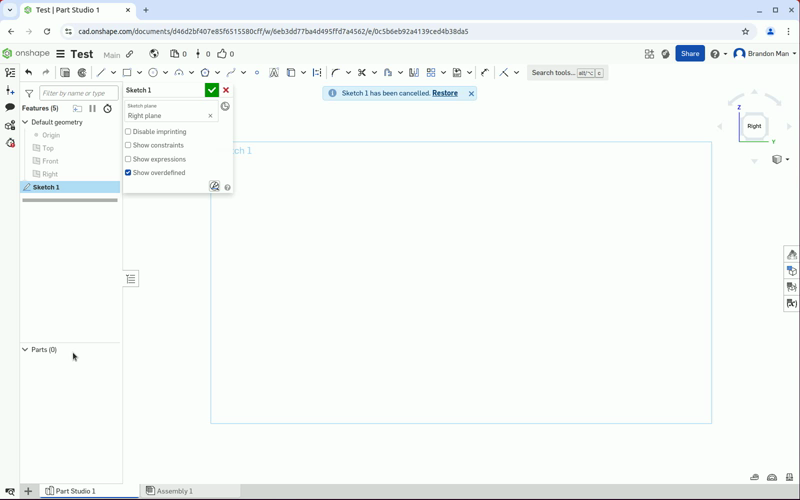
key(y)
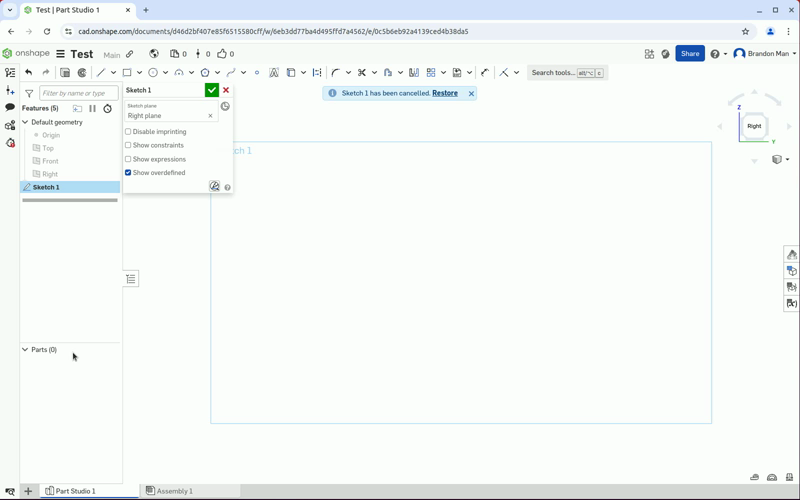
key(l)
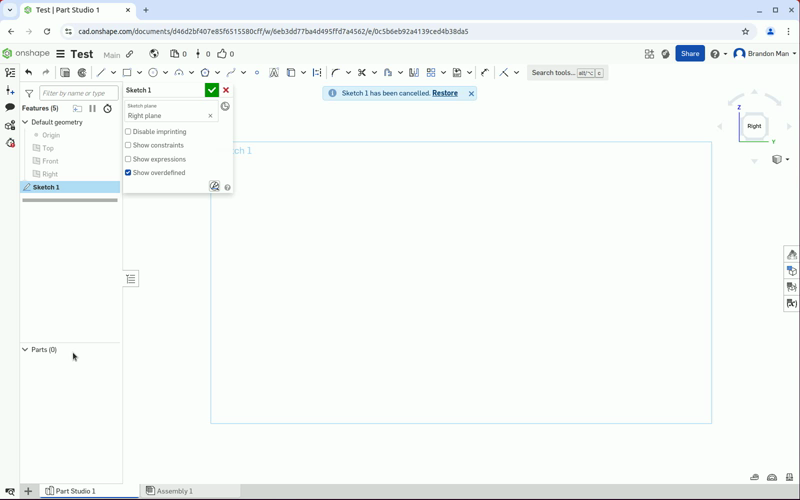
key_down(shift)
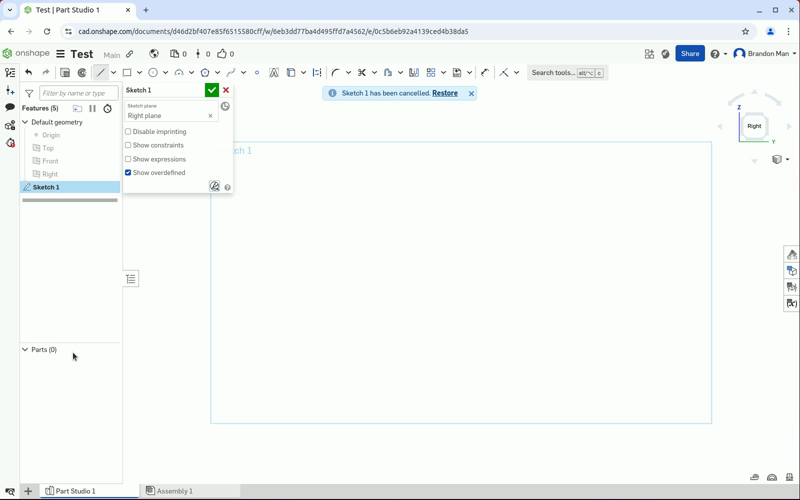
mouse_move(472, 249)
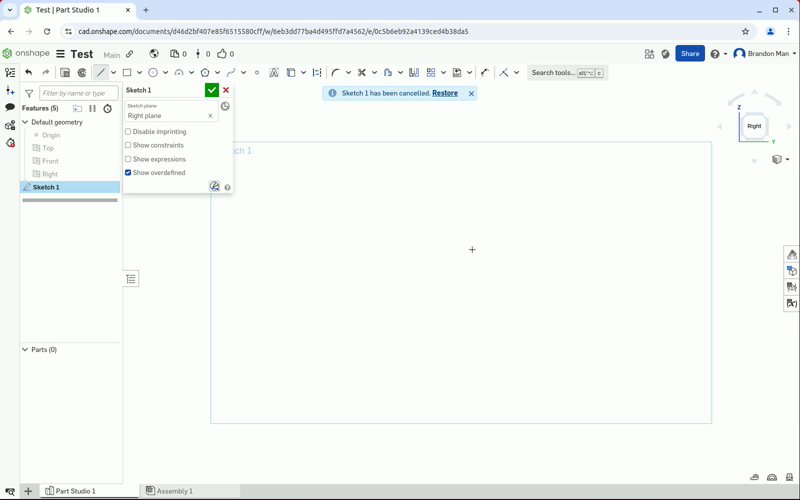
click(472, 249)
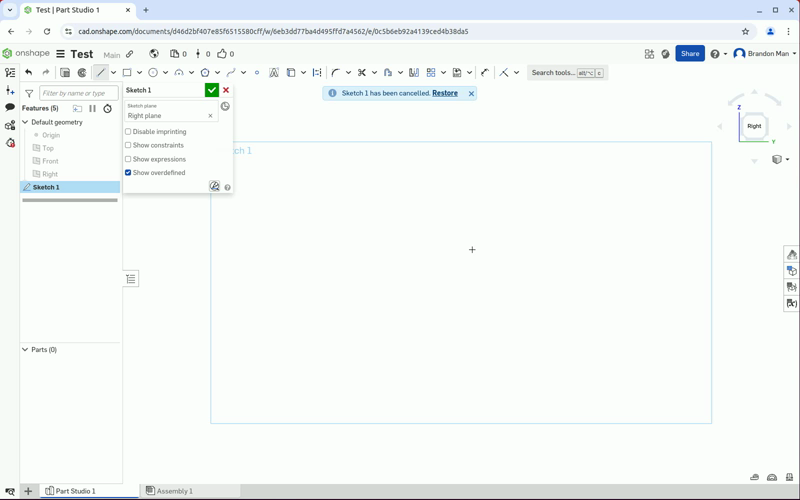
key_up(shift)
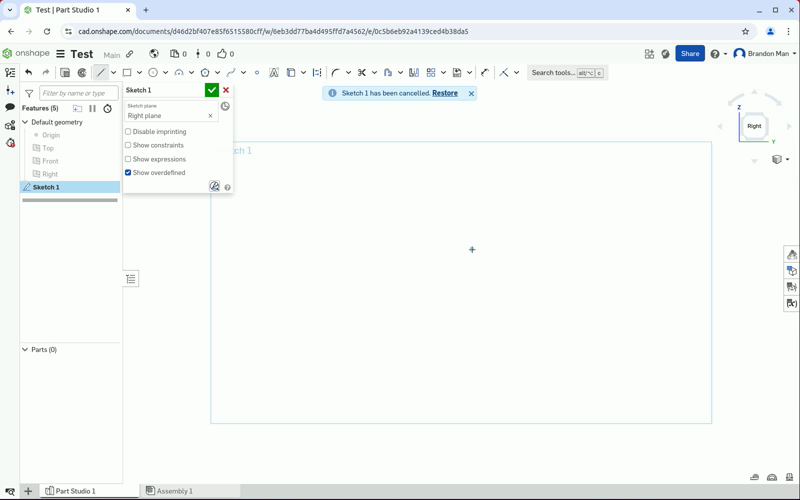
key_down(shift)
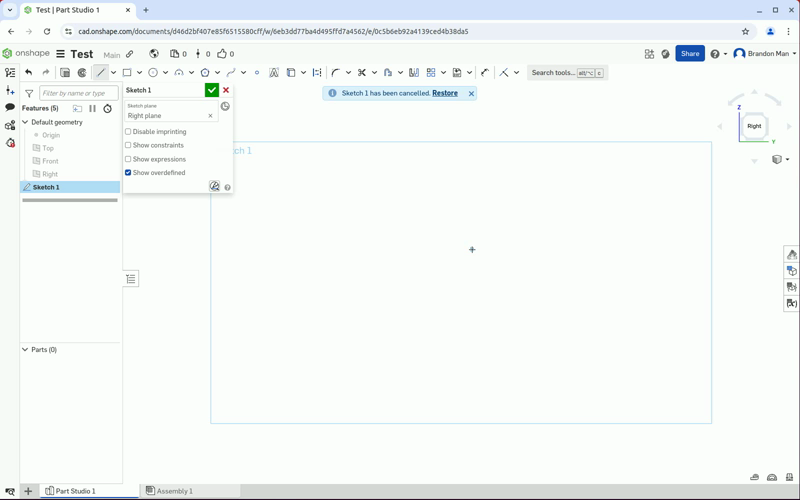
mouse_move(502, 249)
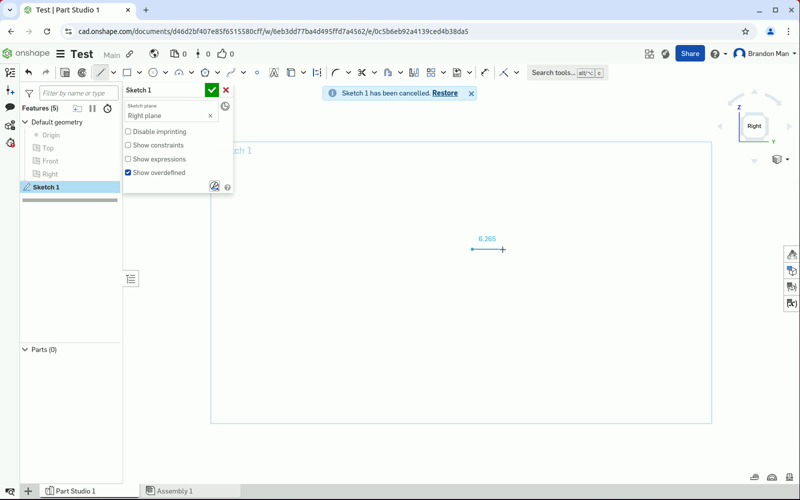
mouse_move(476, 249)
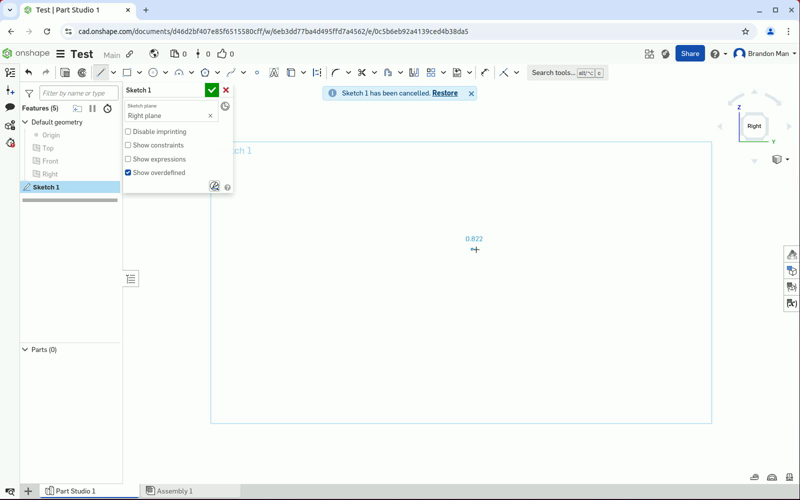
scroll(6)
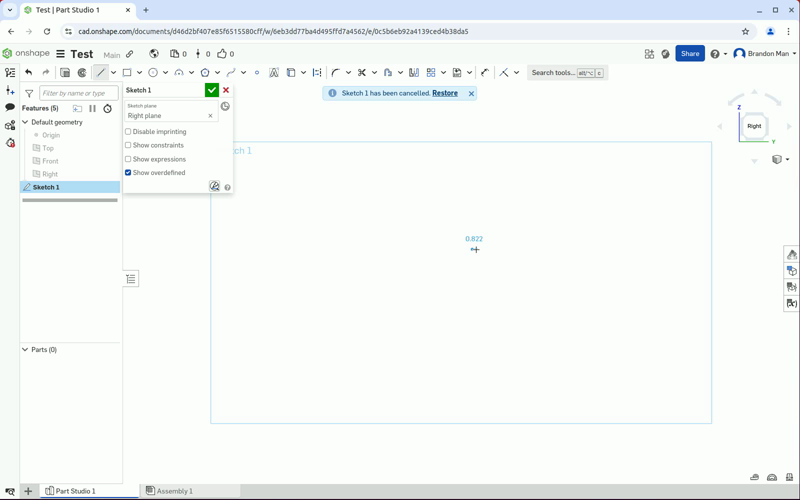
scroll(6)
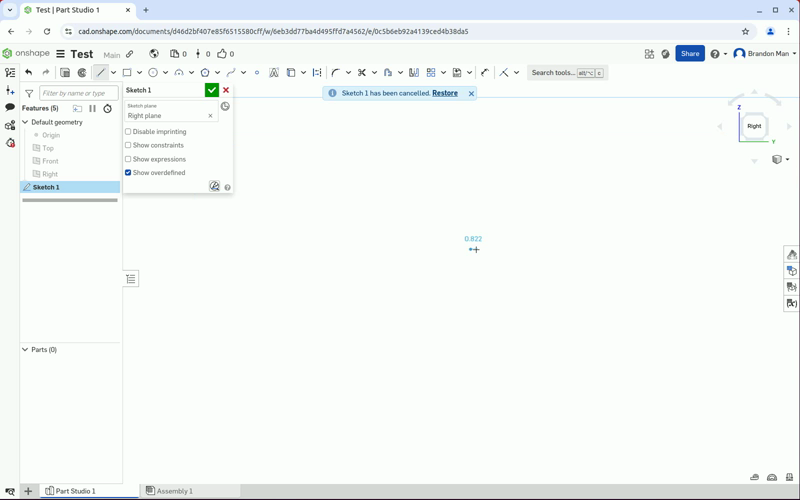
scroll(6)
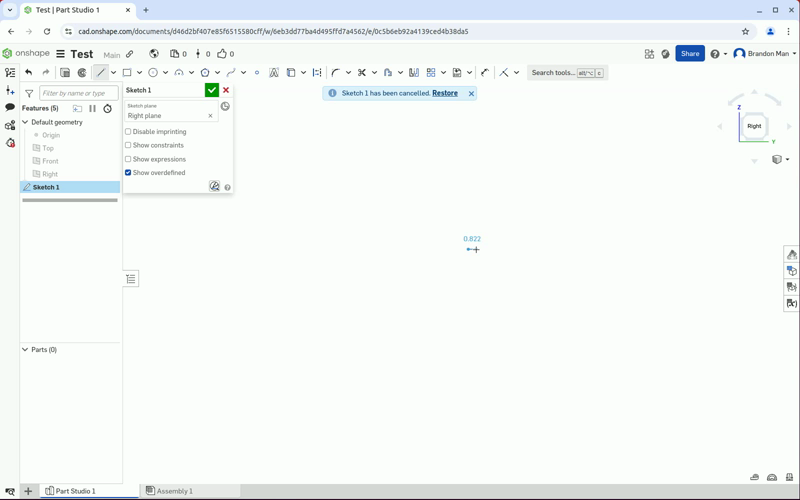
scroll(6)
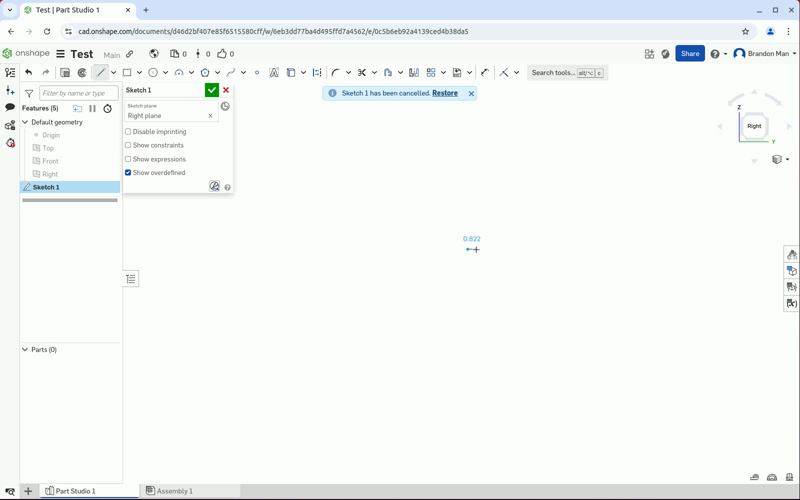
scroll(6)
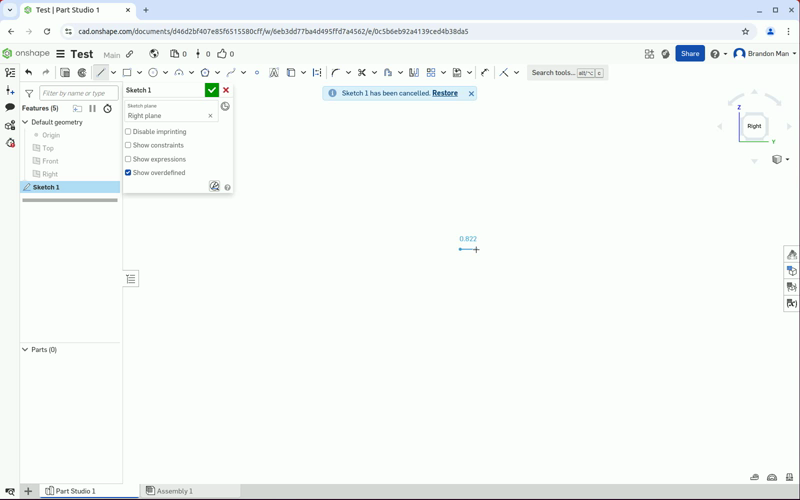
scroll(6)
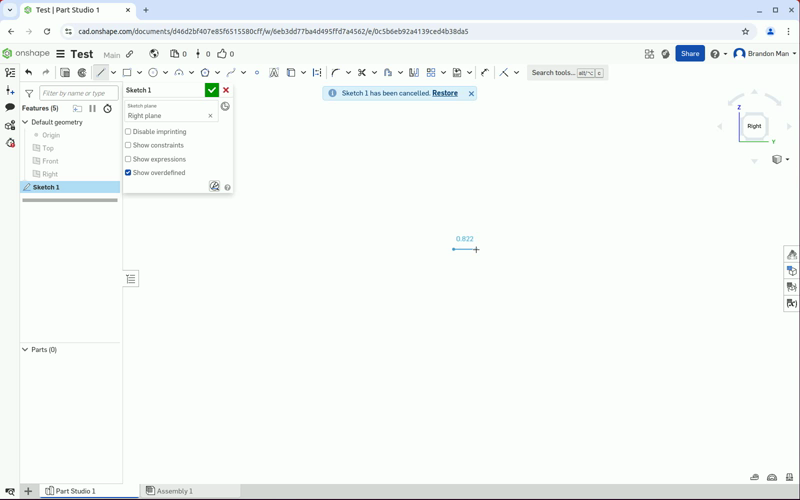
scroll(6)
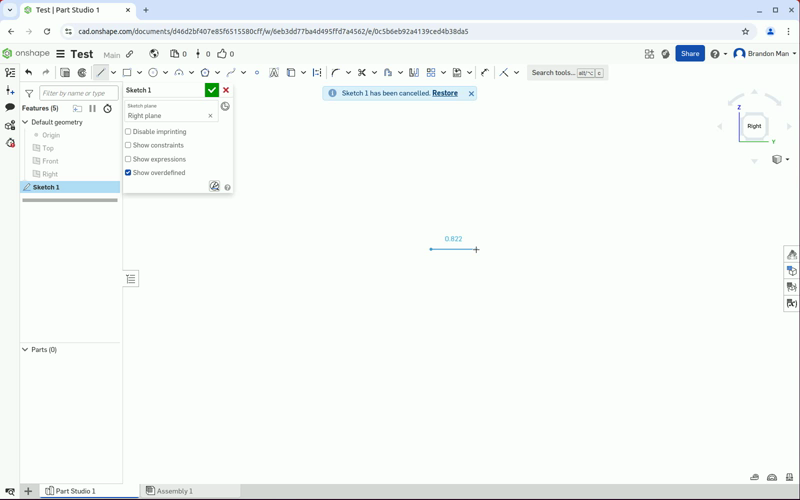
click(476, 249)
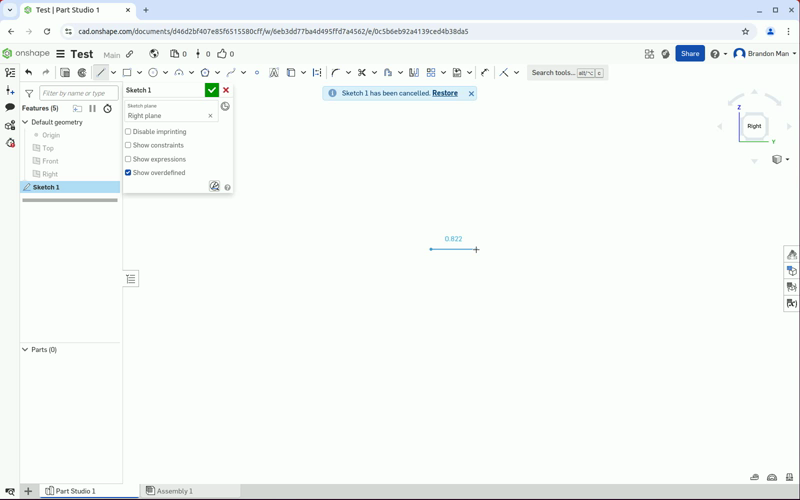
scroll(-6)
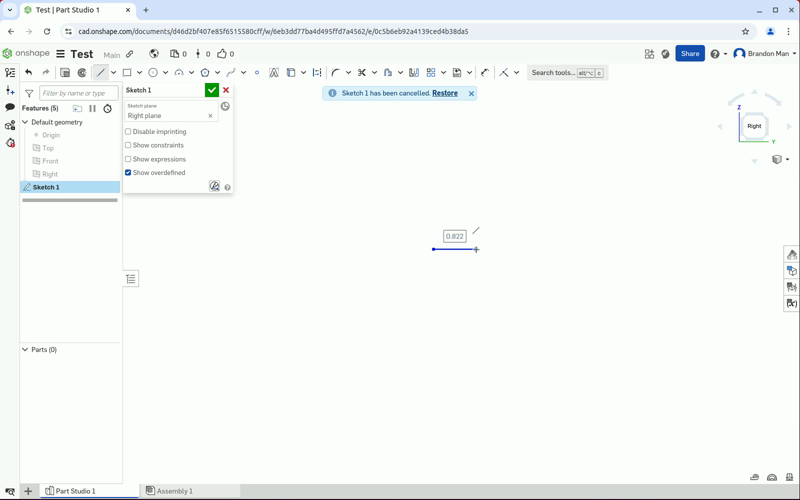
scroll(-6)
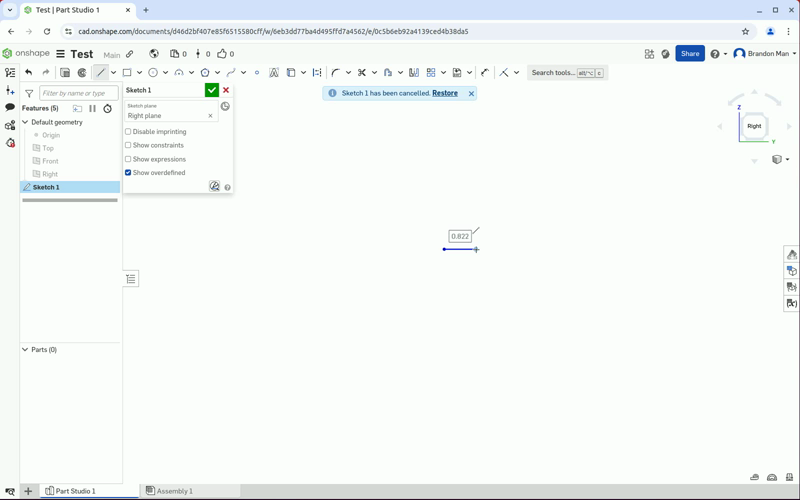
scroll(-6)
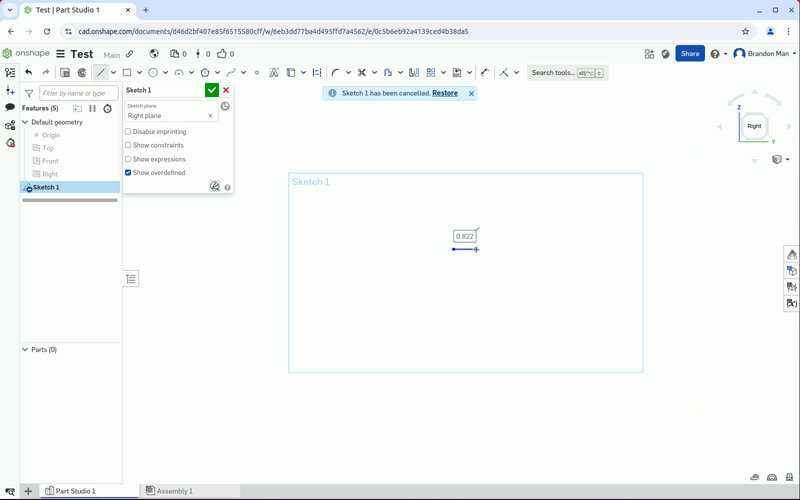
scroll(-6)
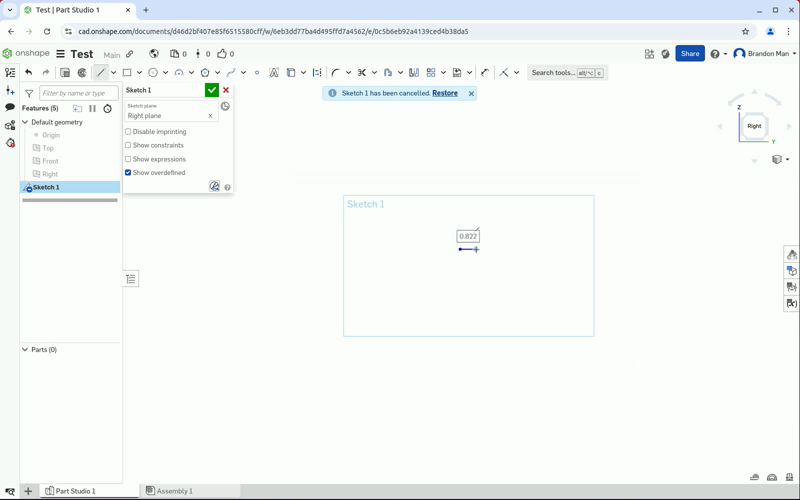
scroll(-6)
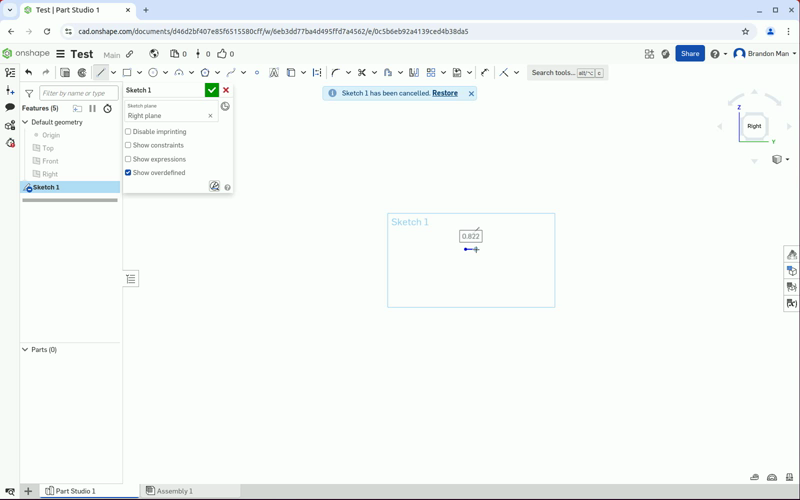
scroll(-6)
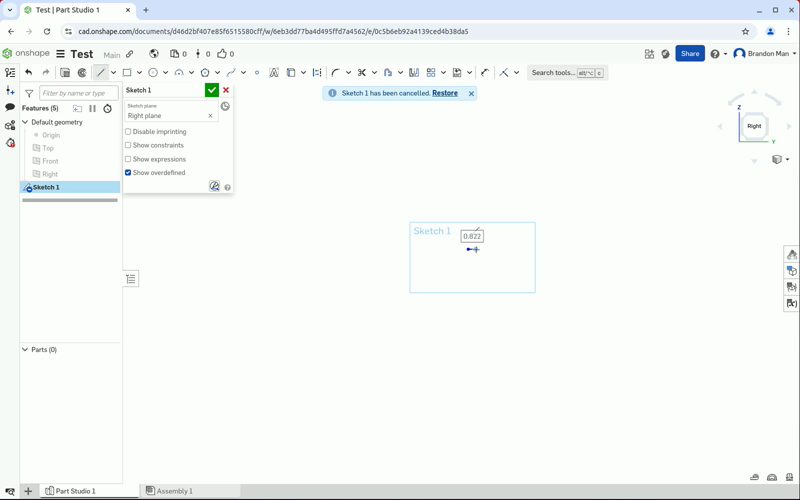
scroll(-6)
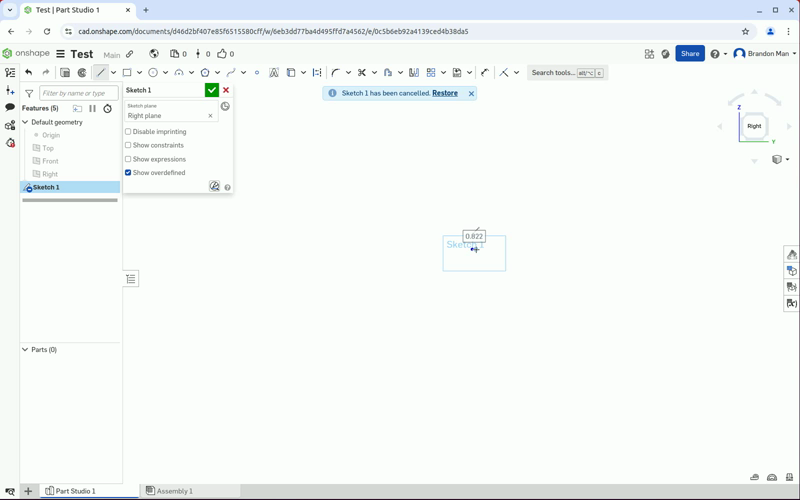
key_up(shift)
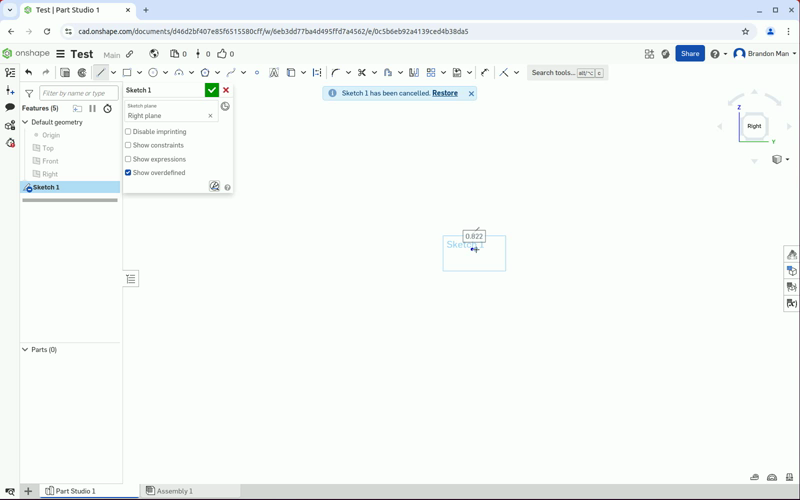
key_down(shift)
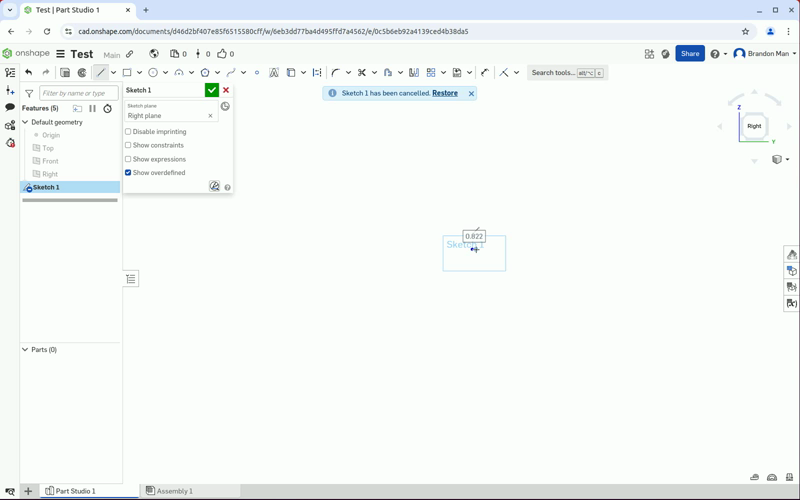
mouse_move(506, 249)
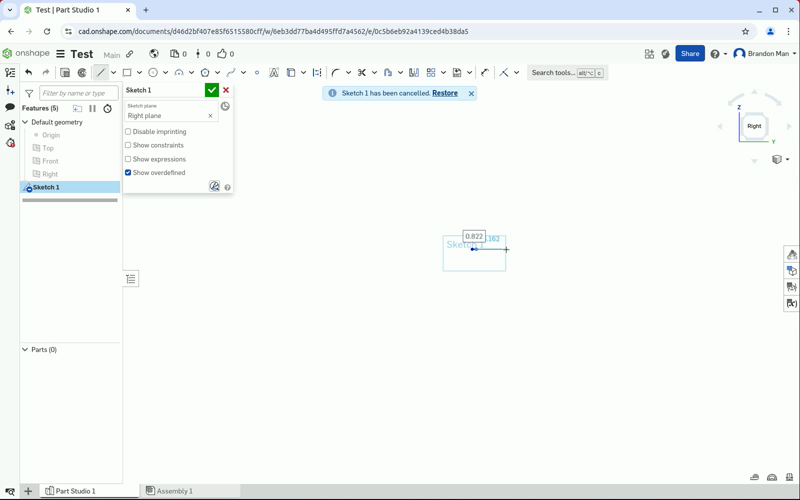
mouse_move(483, 249)
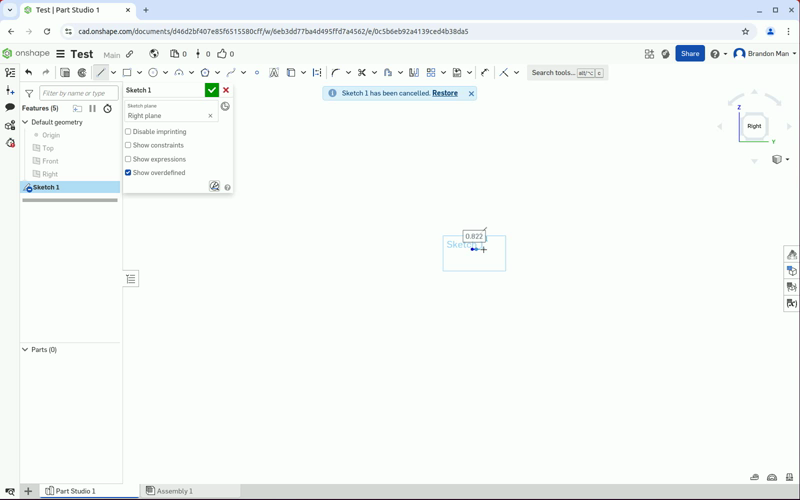
scroll(6)
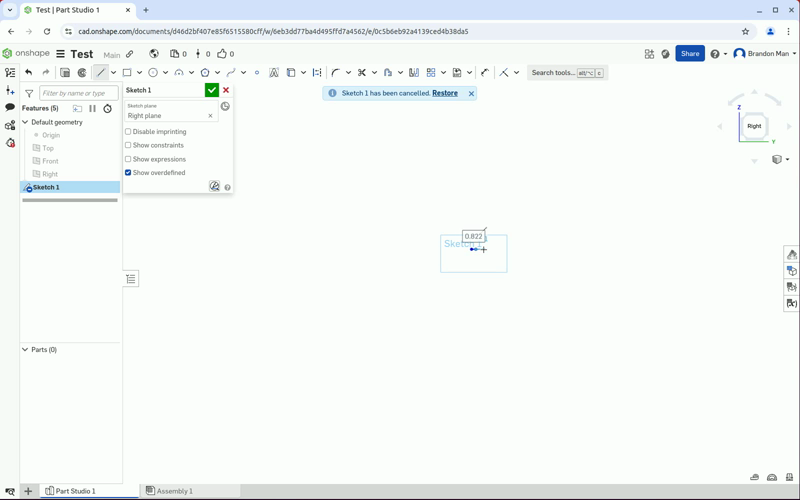
scroll(6)
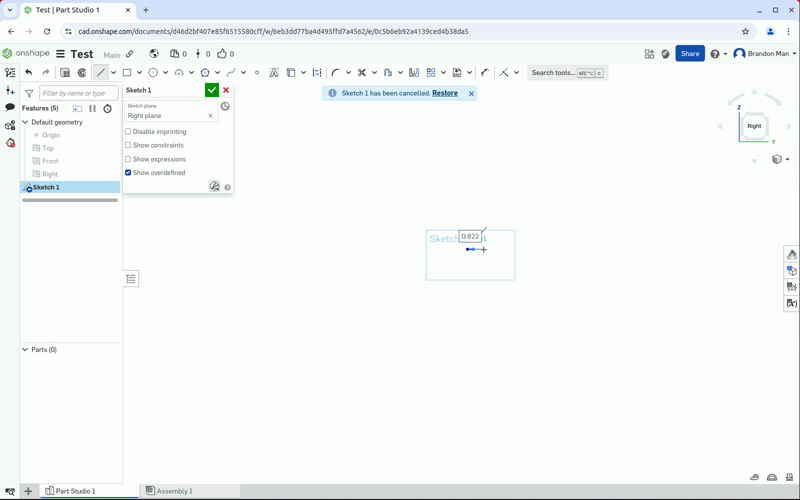
scroll(6)
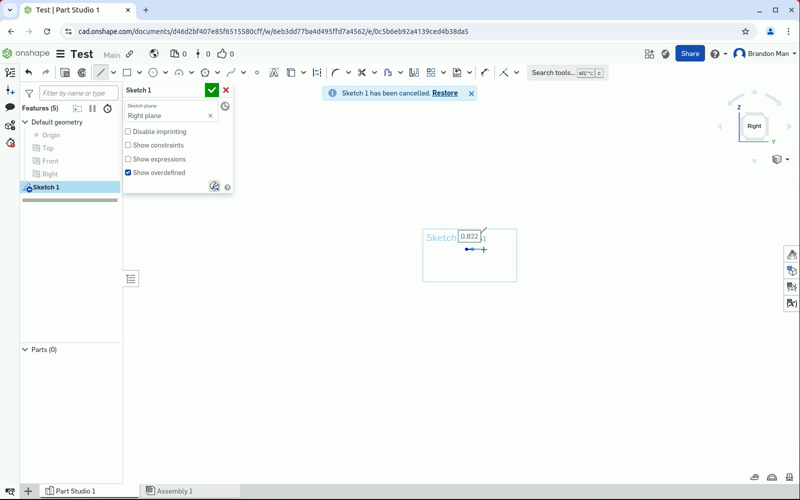
scroll(6)
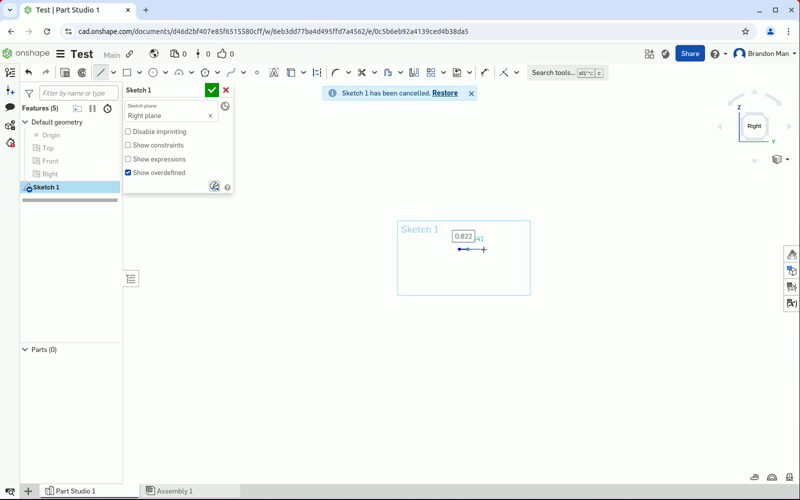
scroll(6)
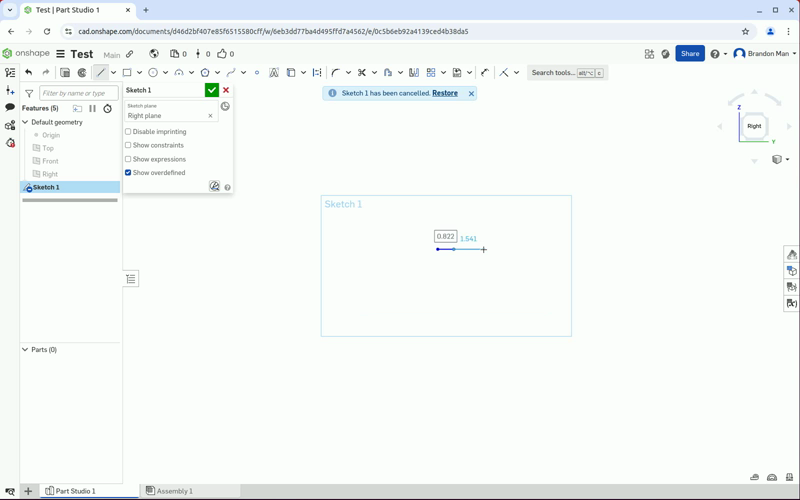
scroll(6)
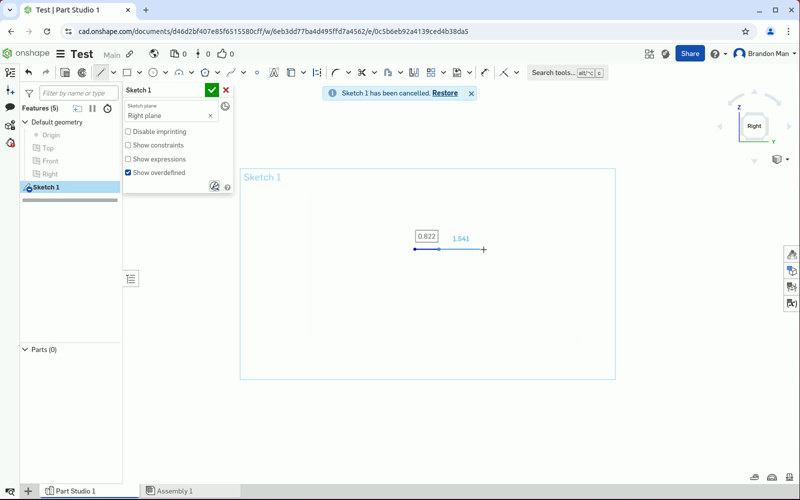
scroll(6)
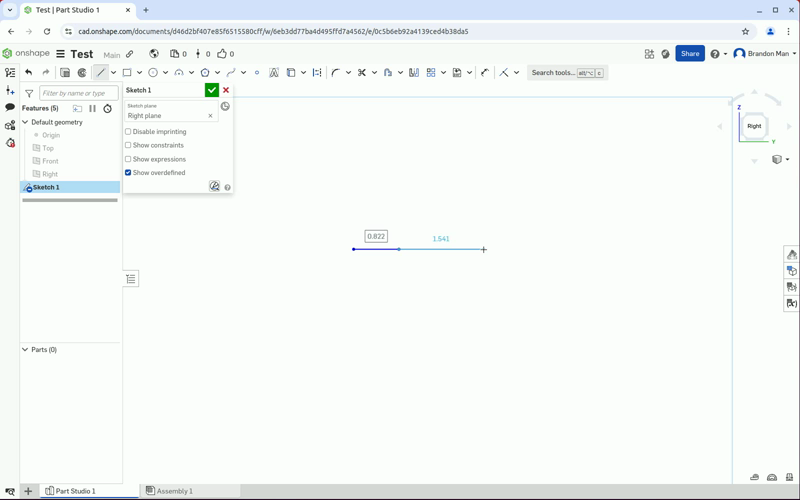
click(483, 249)
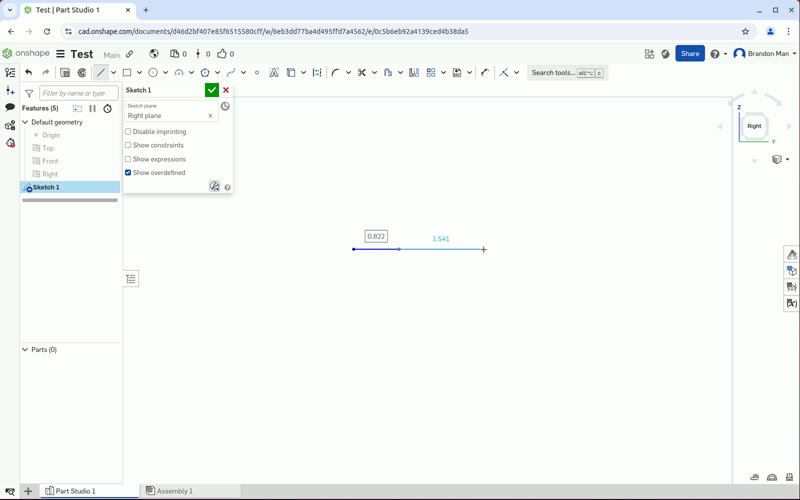
scroll(-6)
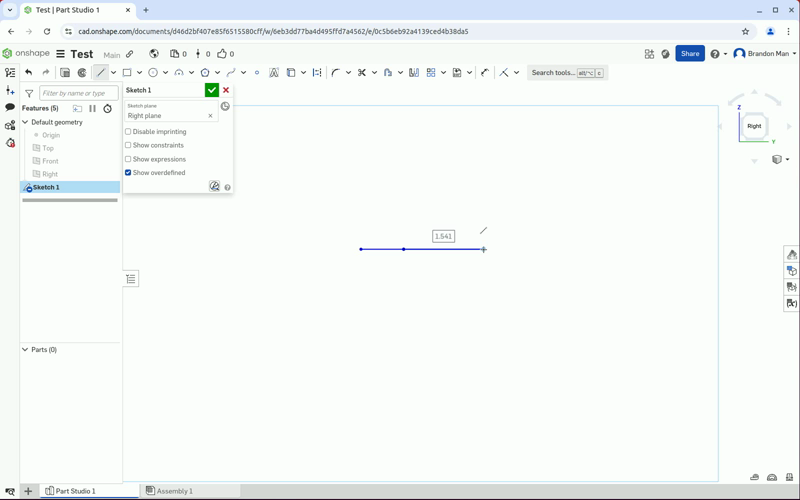
scroll(-6)
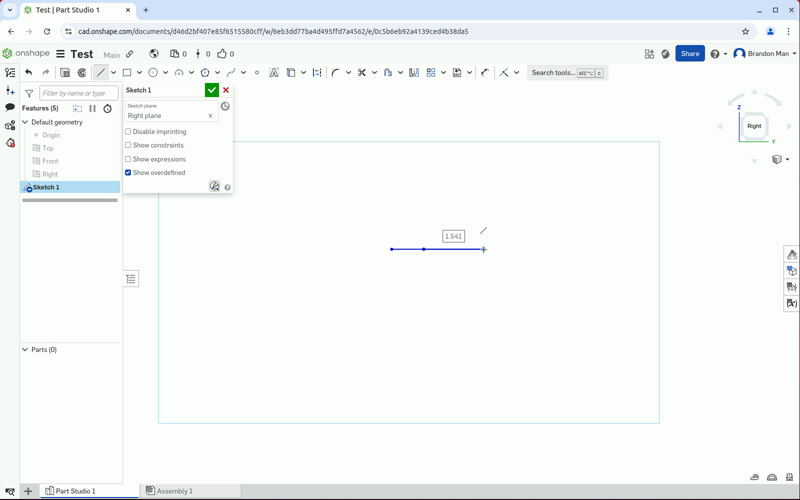
scroll(-6)
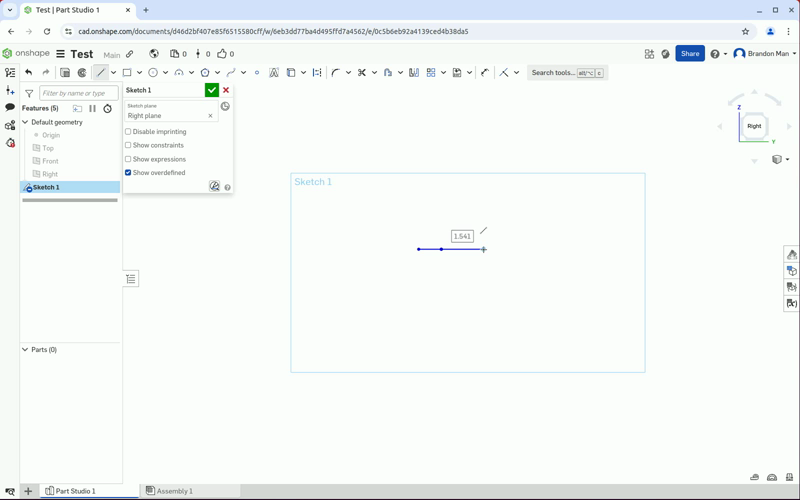
scroll(-6)
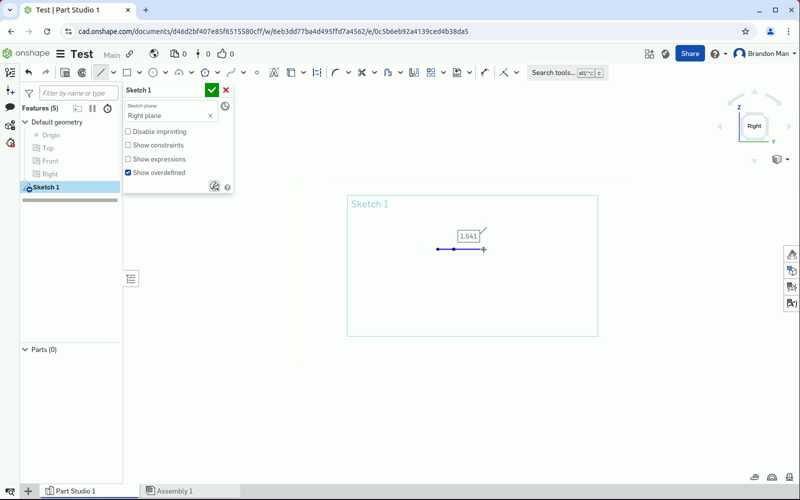
scroll(-6)
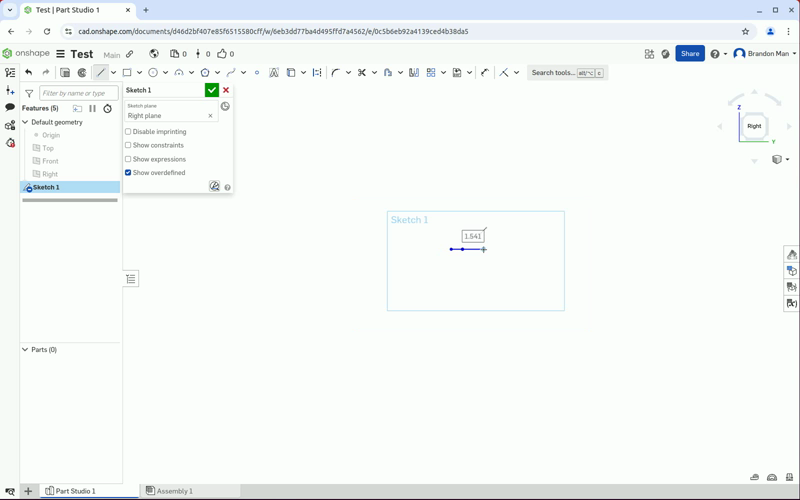
scroll(-6)
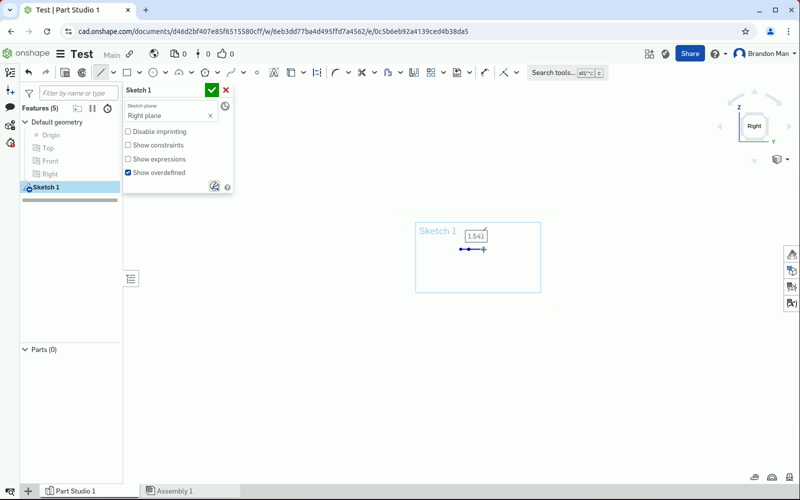
scroll(-6)
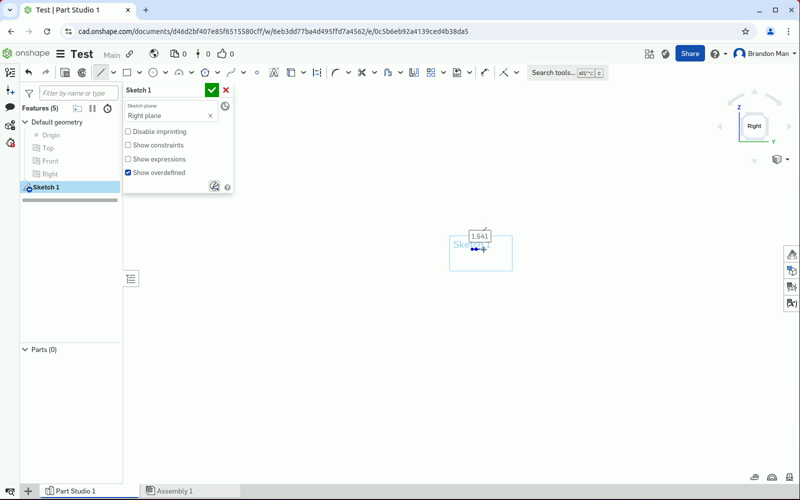
key_up(shift)
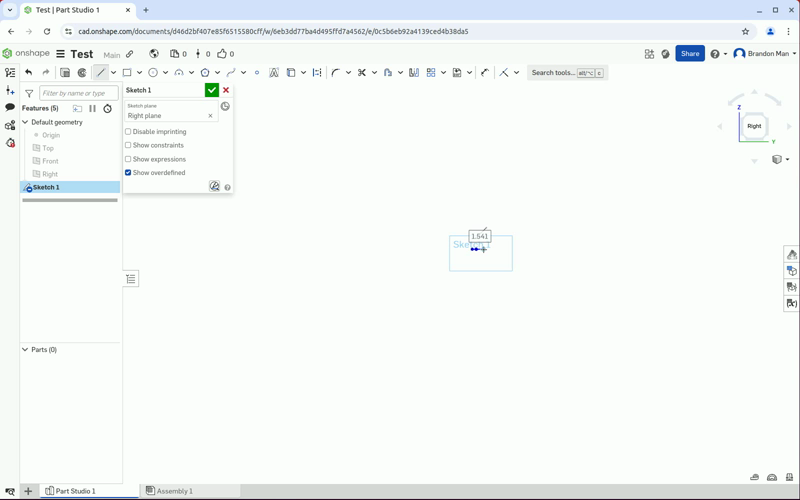
key_down(shift)
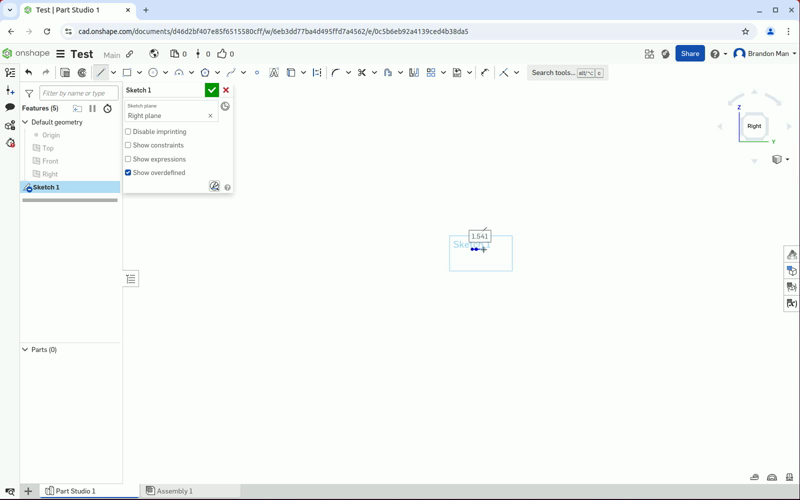
mouse_move(513, 249)
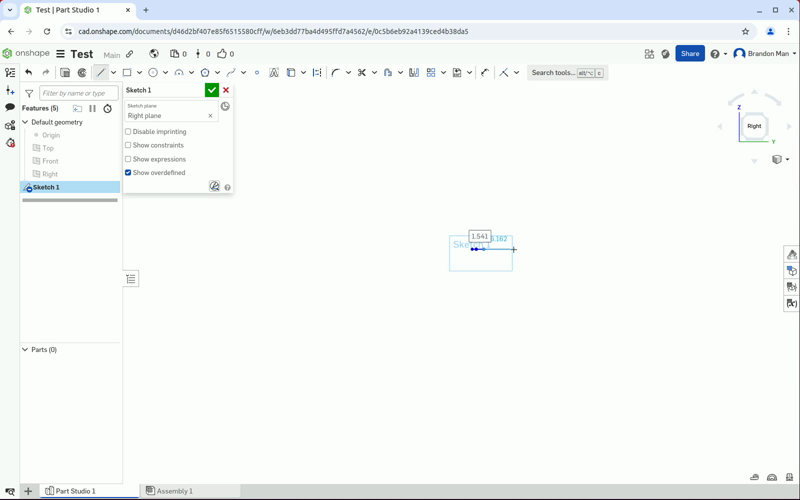
mouse_move(472, 218)
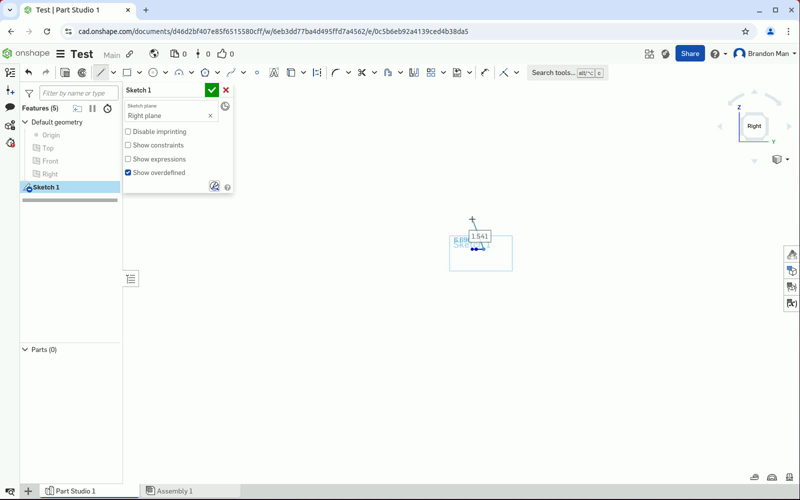
click(472, 218)
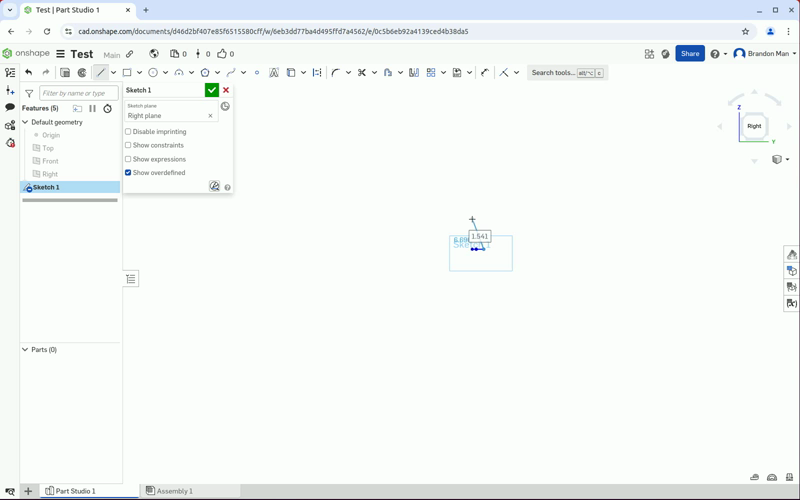
key_up(shift)
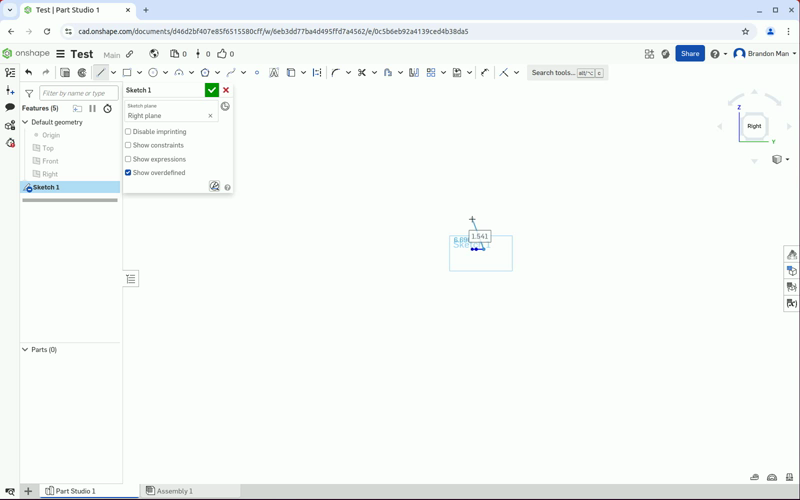
mouse_move(502, 218)
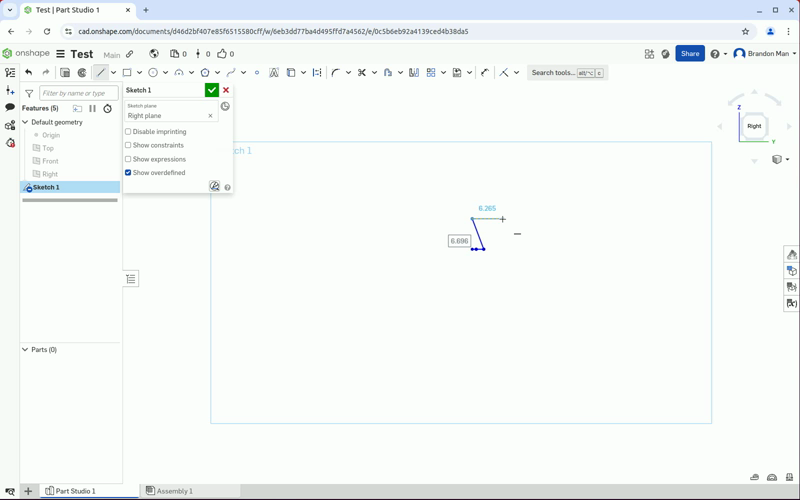
key_down(shift)
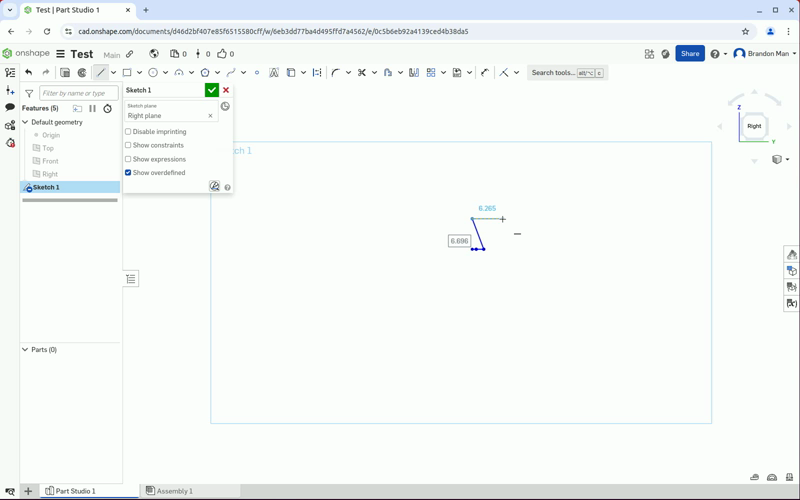
mouse_move(472, 249)
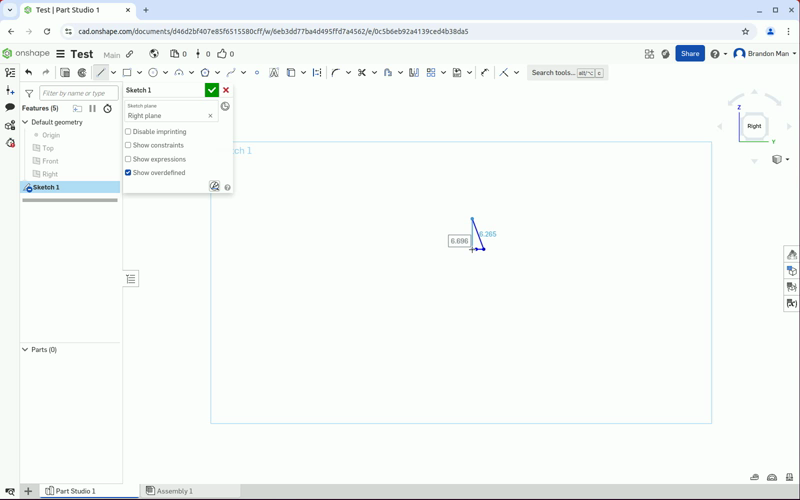
scroll(6)
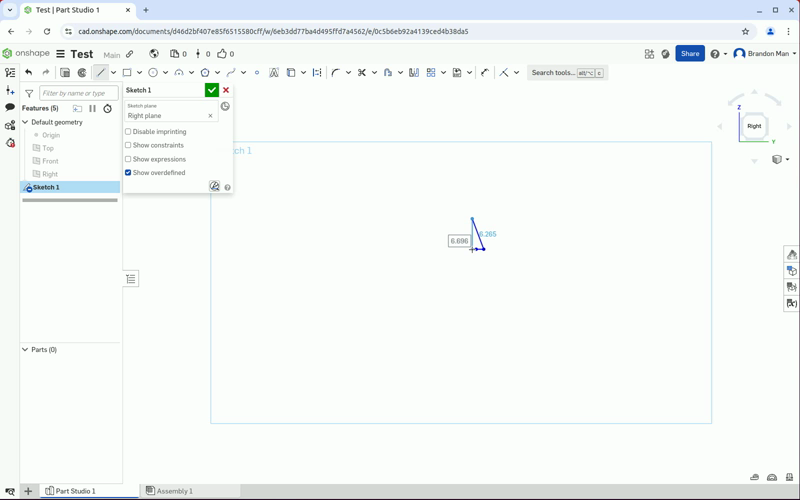
scroll(6)
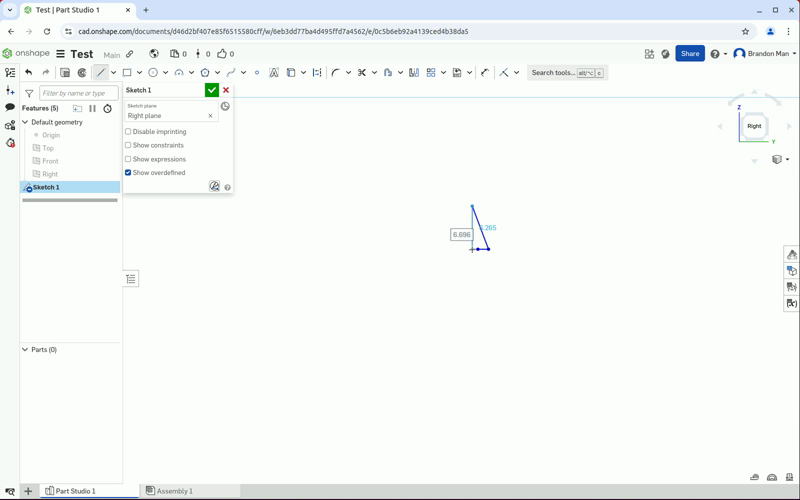
scroll(6)
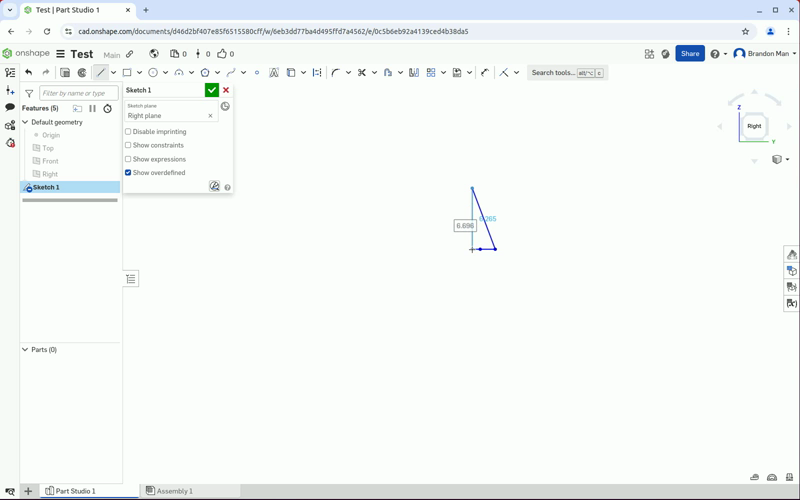
scroll(6)
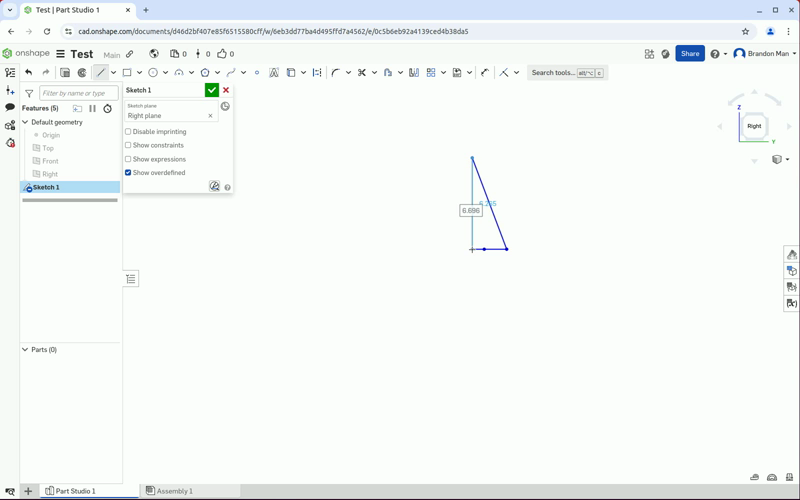
scroll(6)
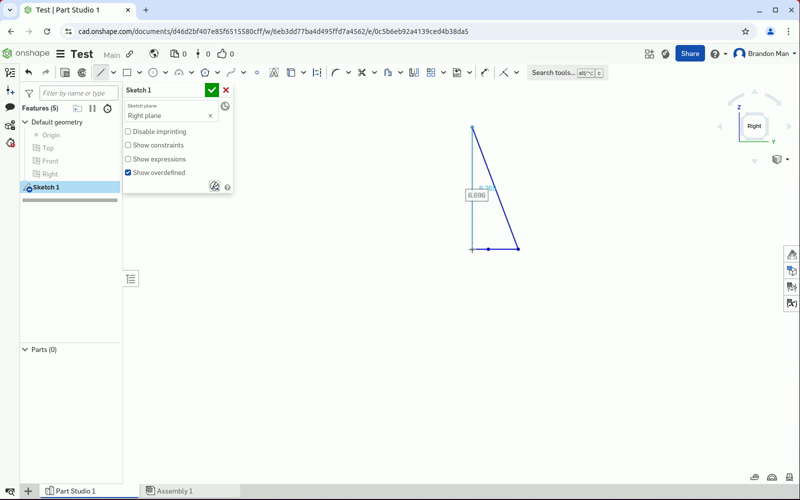
scroll(6)
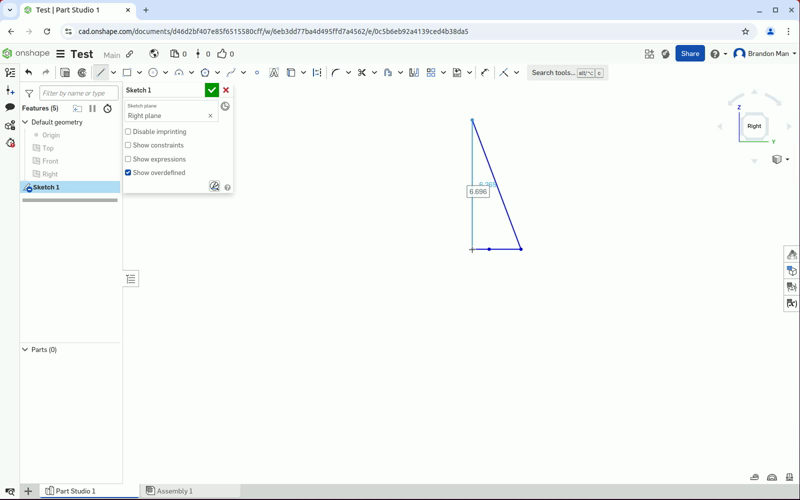
scroll(6)
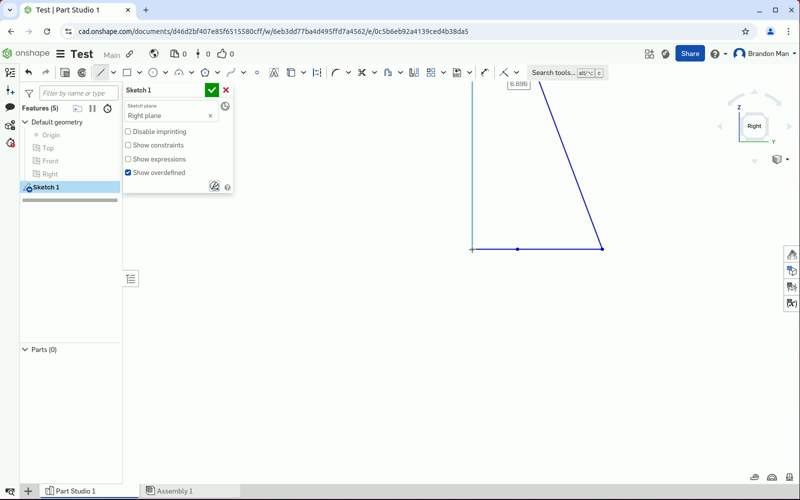
key_up(shift)
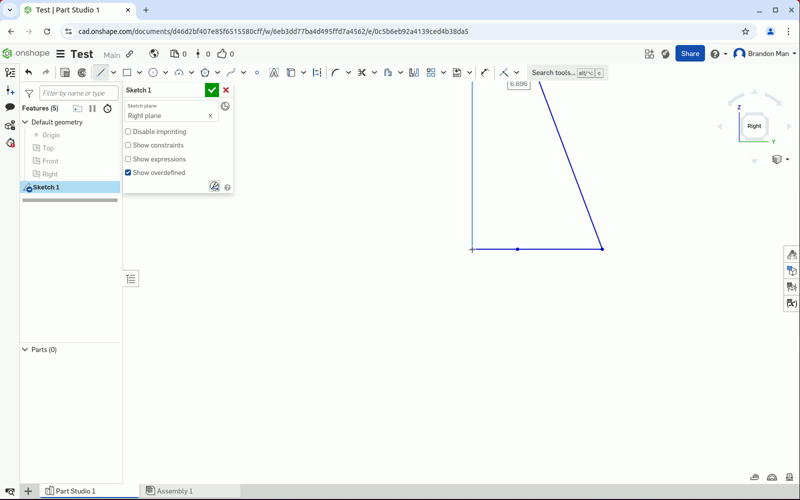
click(472, 249)
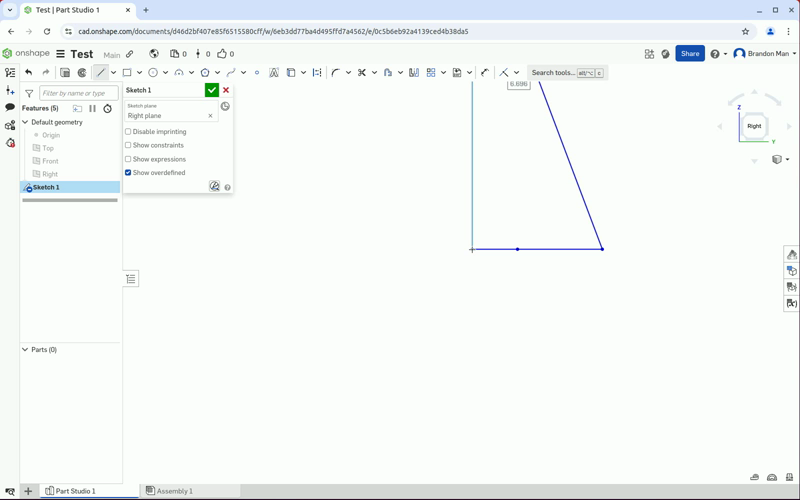
scroll(-6)
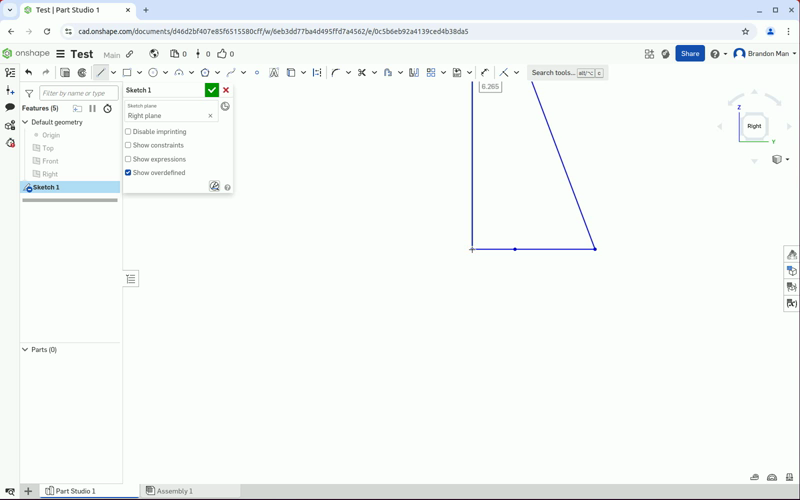
scroll(-6)
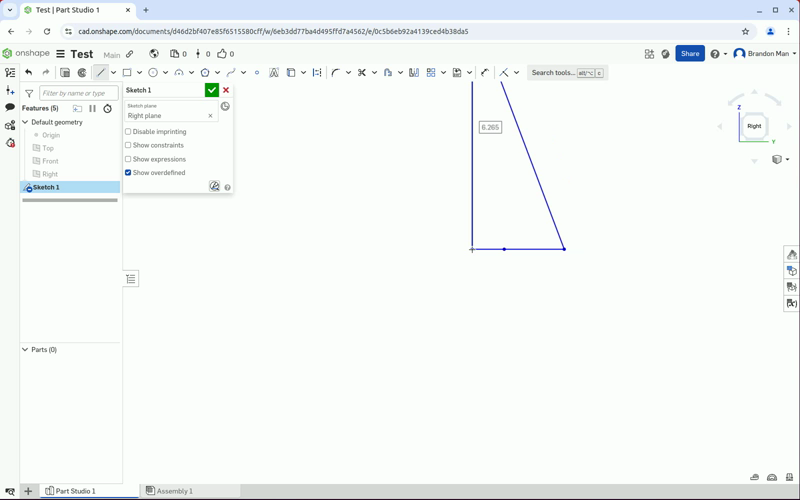
scroll(-6)
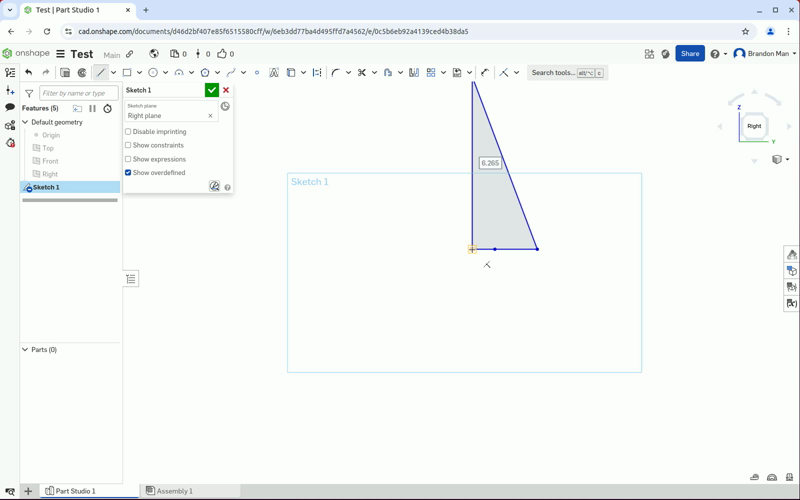
scroll(-6)
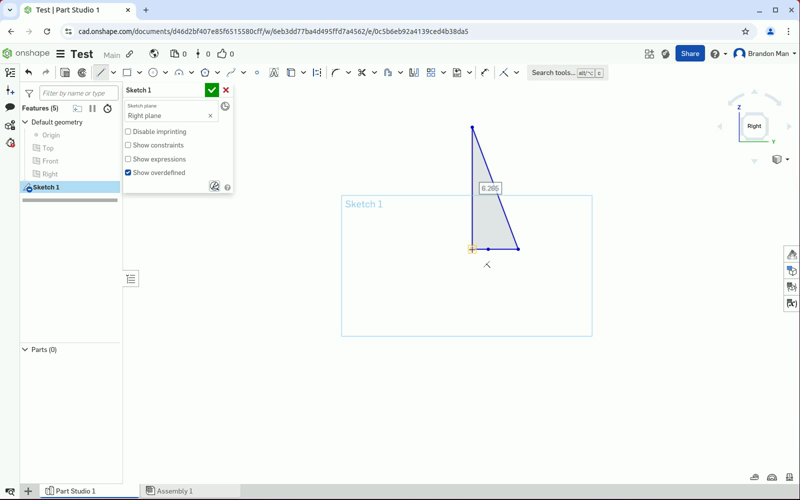
scroll(-6)
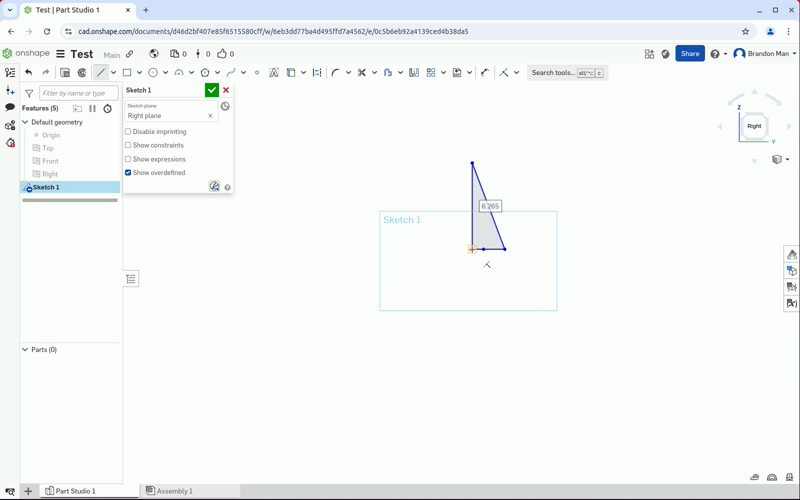
scroll(-6)
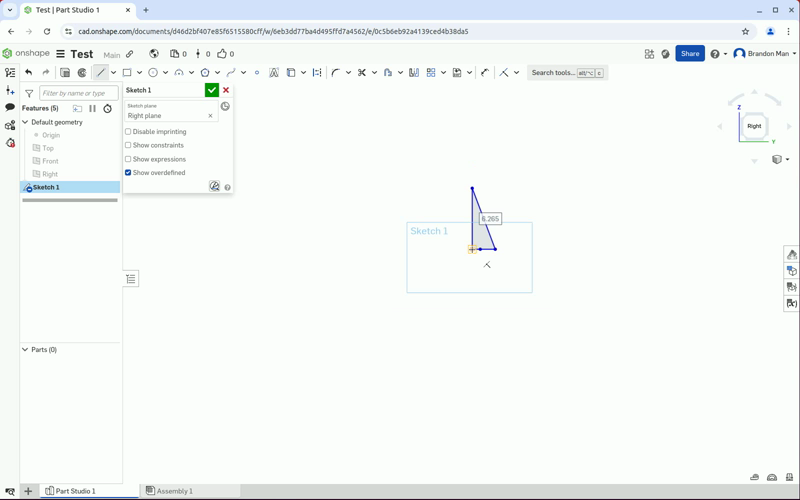
scroll(-6)
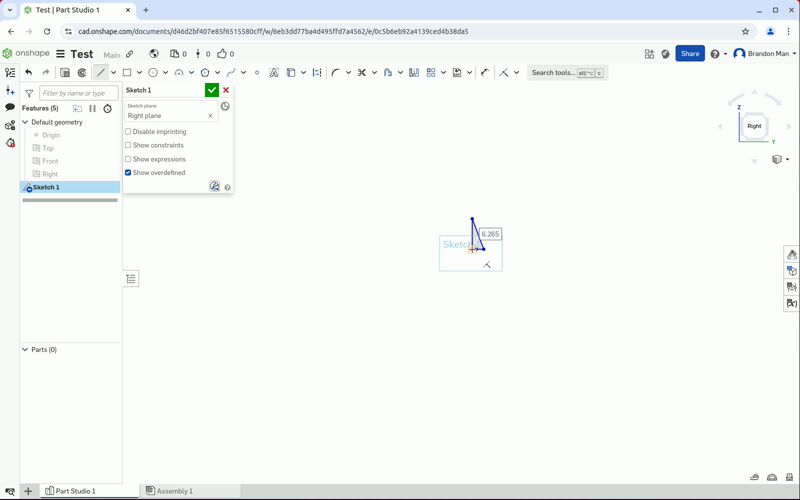
key(esc)
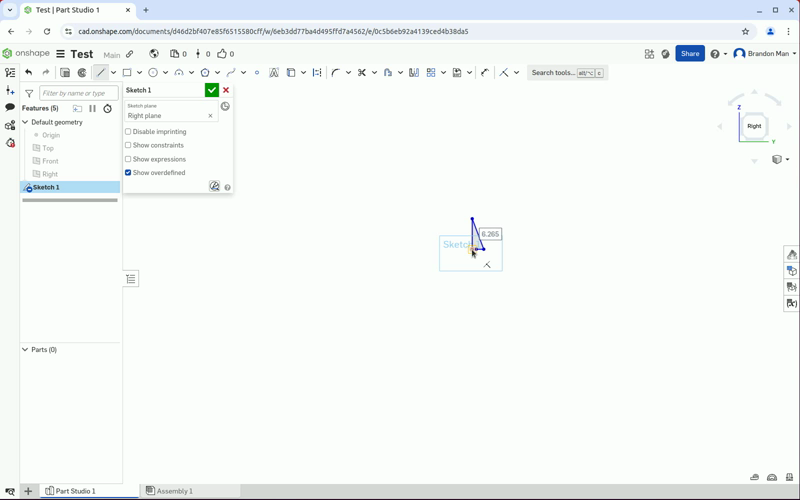
mouse_move(475, 239)
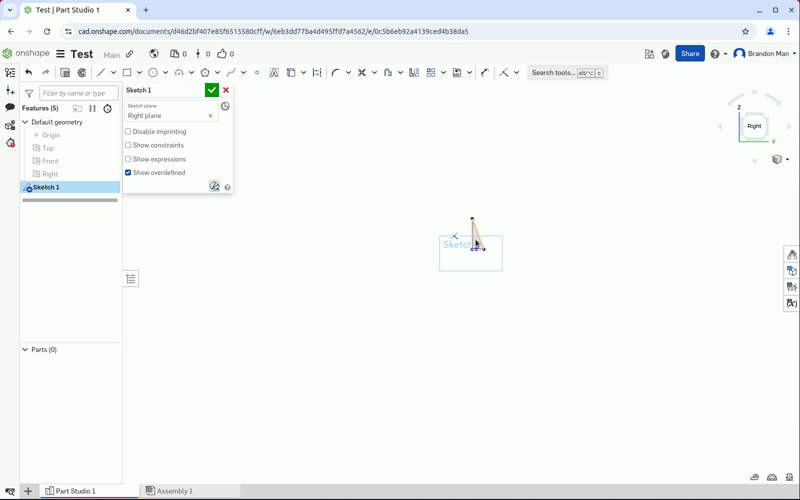
scroll(6)
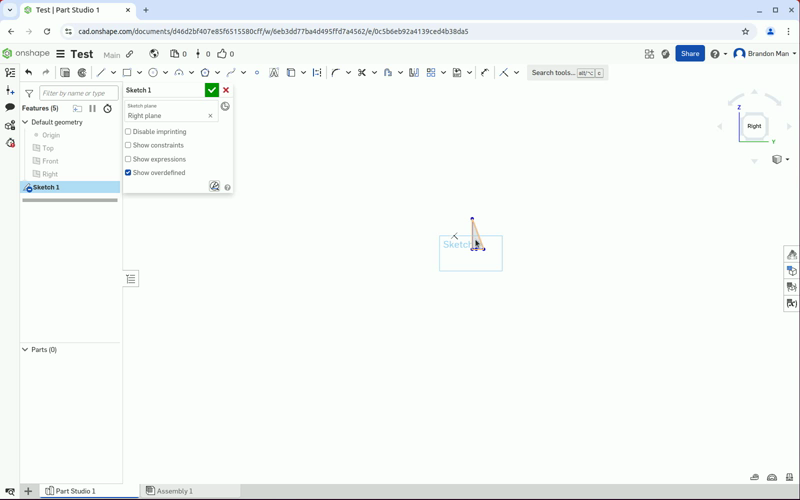
scroll(6)
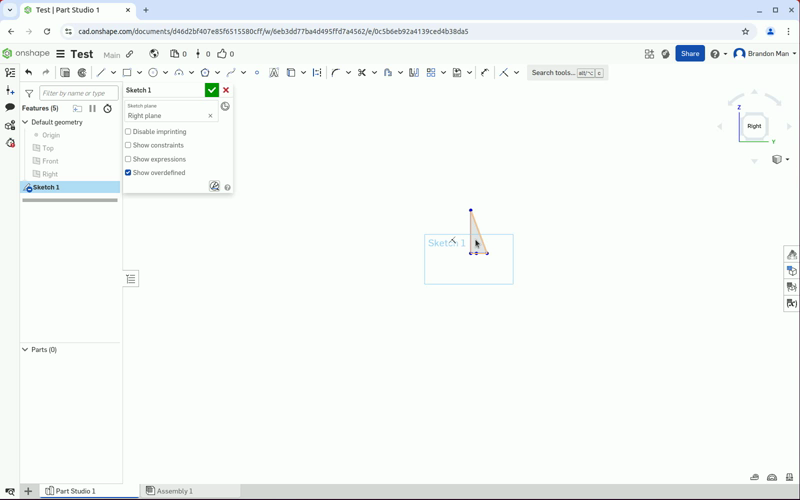
scroll(6)
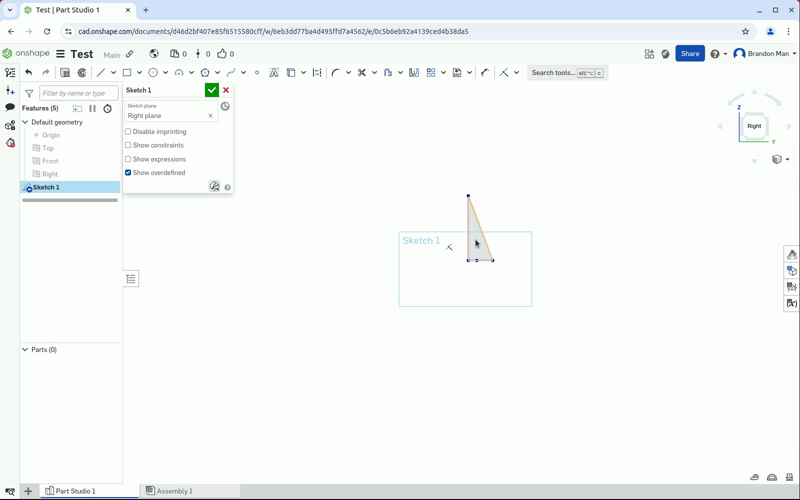
scroll(6)
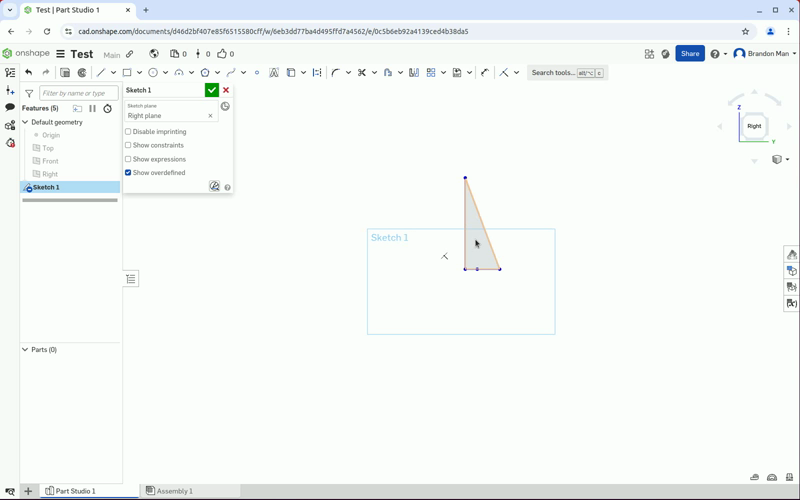
scroll(6)
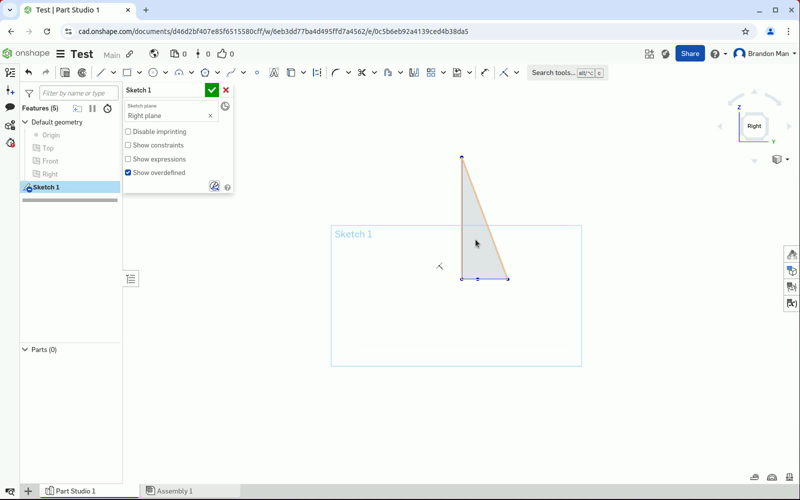
scroll(6)
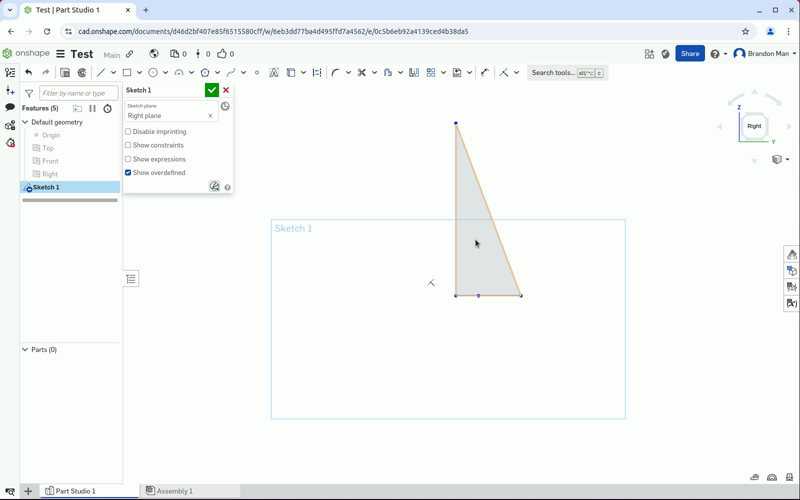
scroll(6)
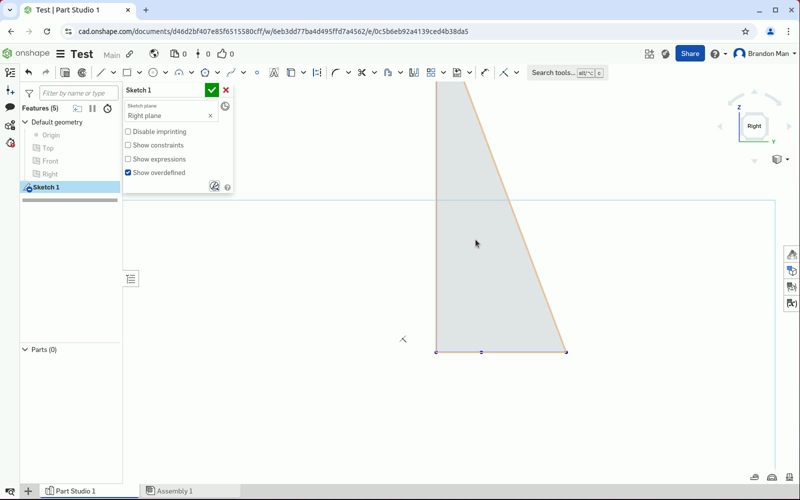
click(475, 239)
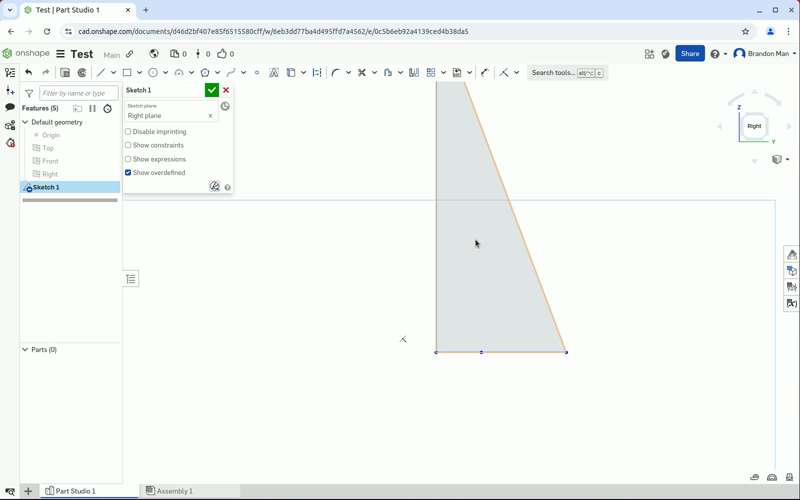
scroll(-6)
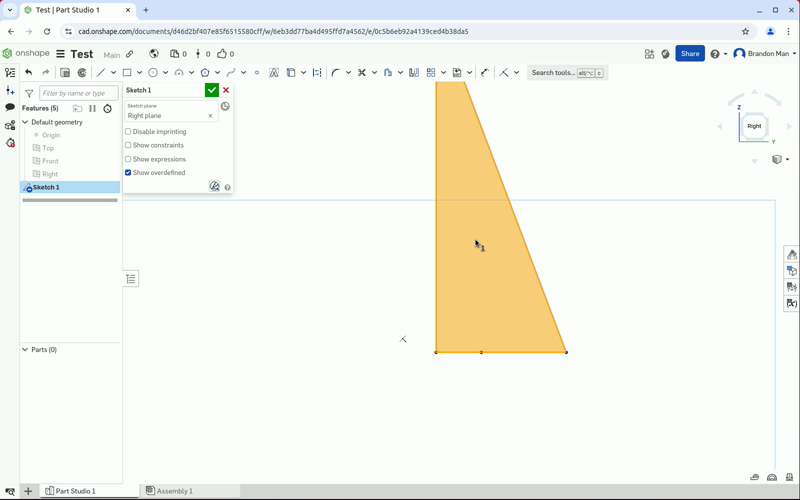
scroll(-6)
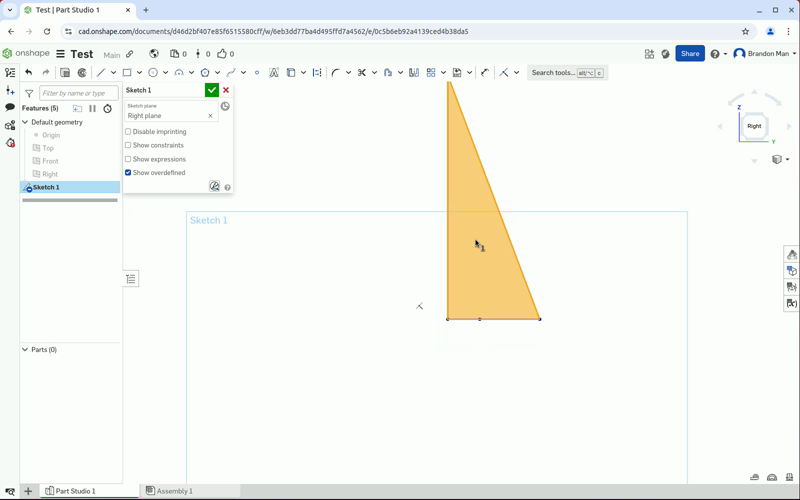
scroll(-6)
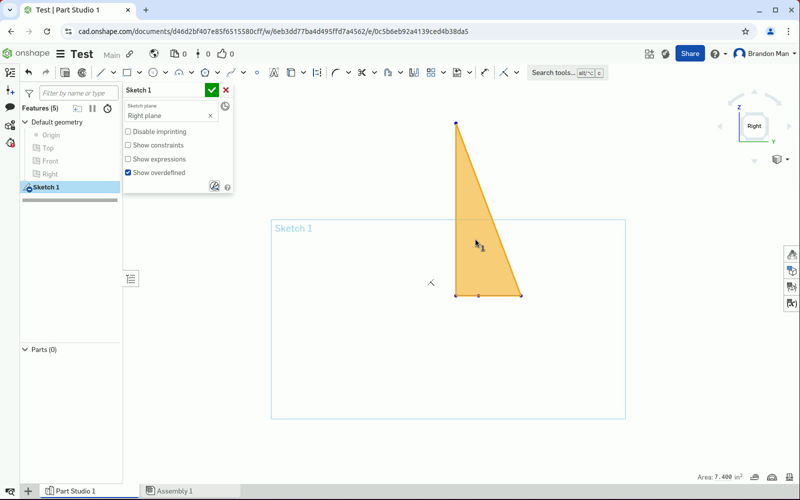
scroll(-6)
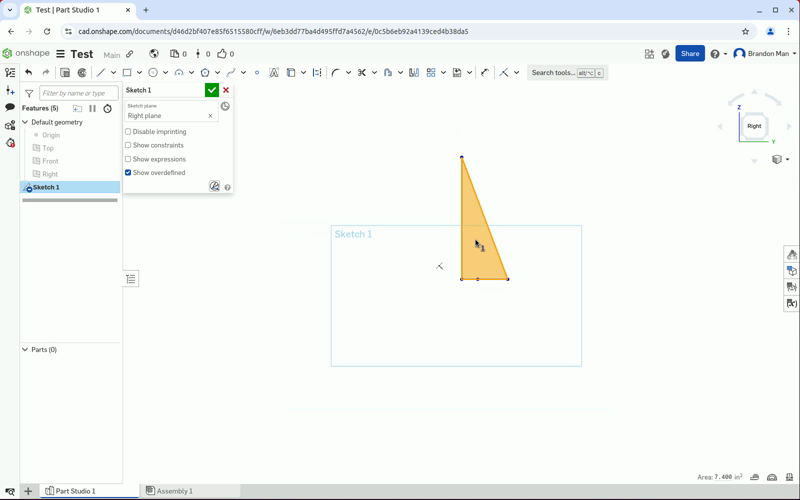
scroll(-6)
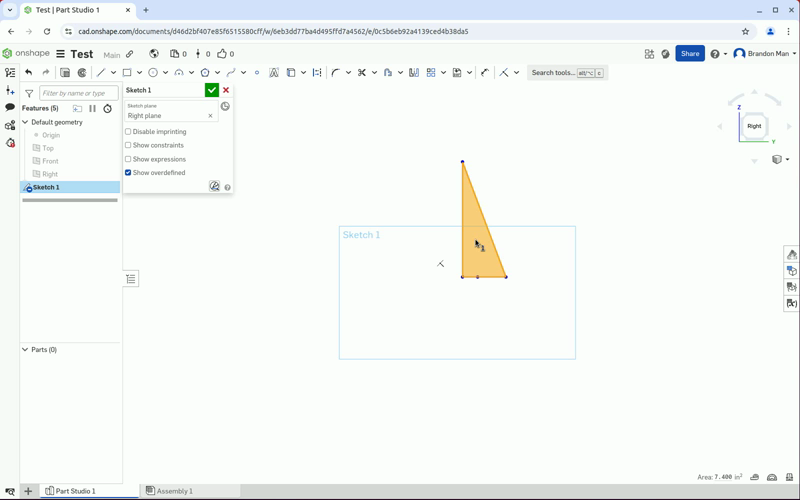
scroll(-6)
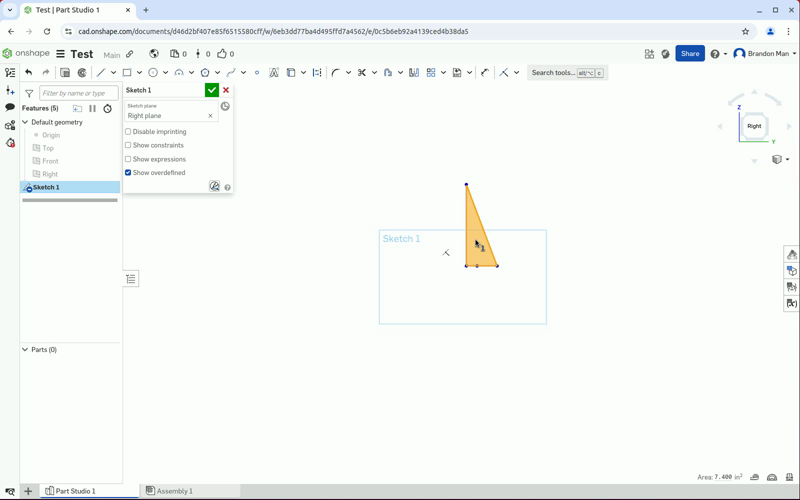
scroll(-6)
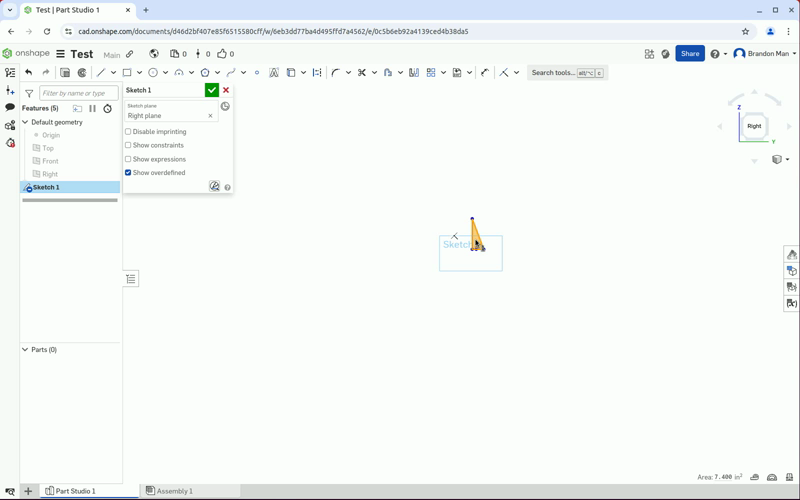
mouse_move(73, 352)
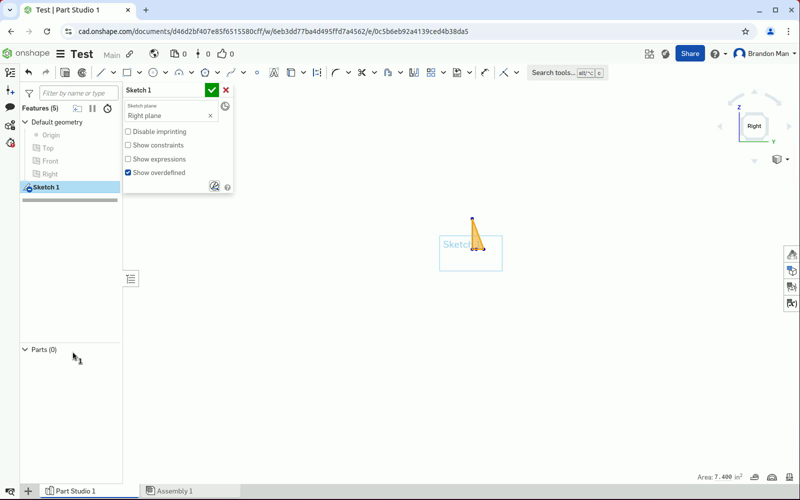
key(shift+y)
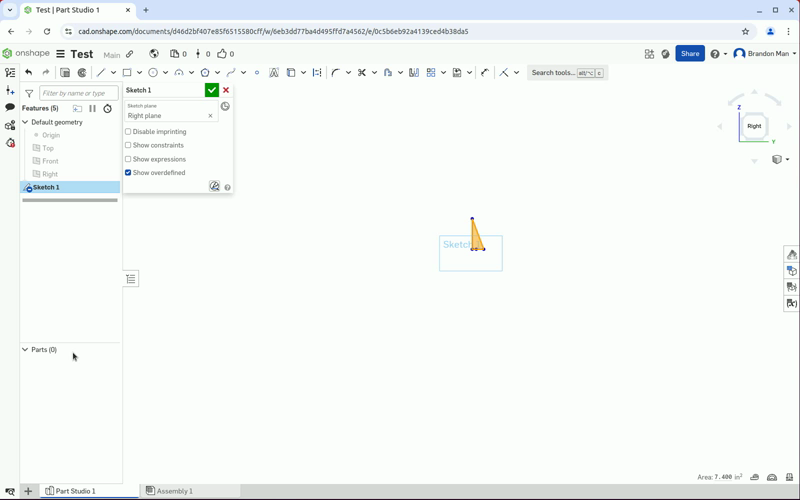
key(shift+e)
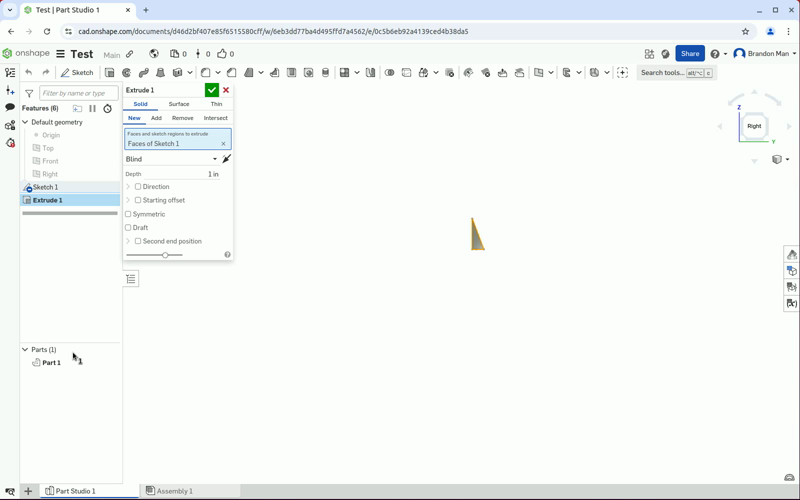
mouse_move(143, 106)
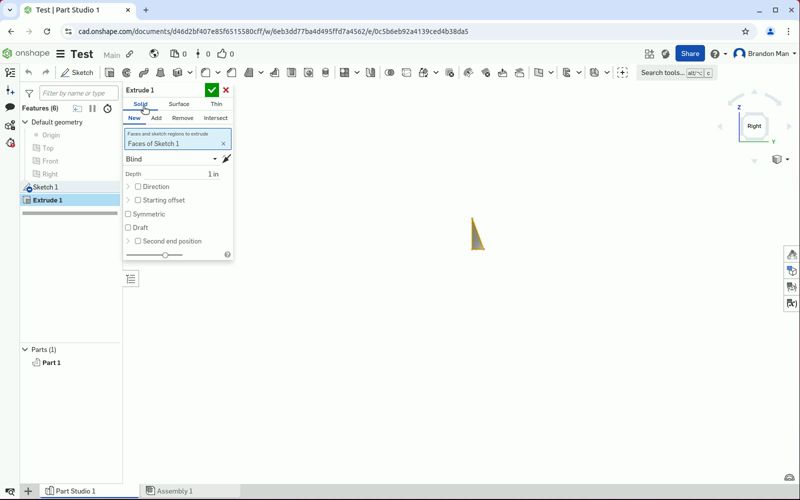
click(143, 106)
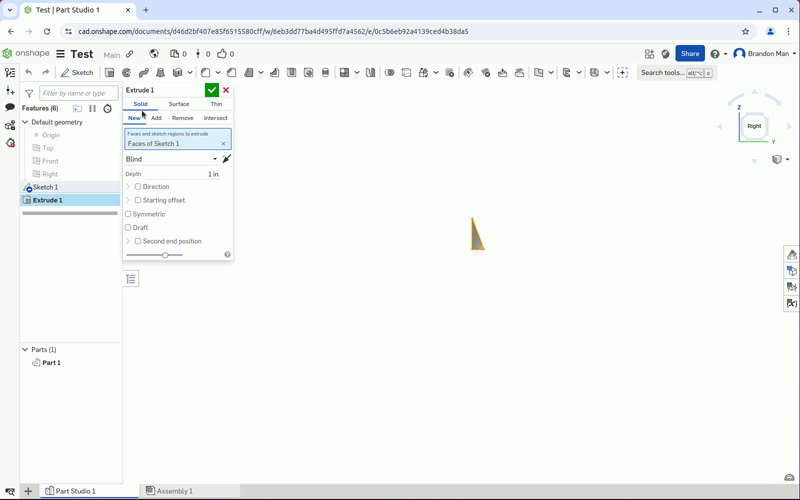
mouse_move(137, 120)
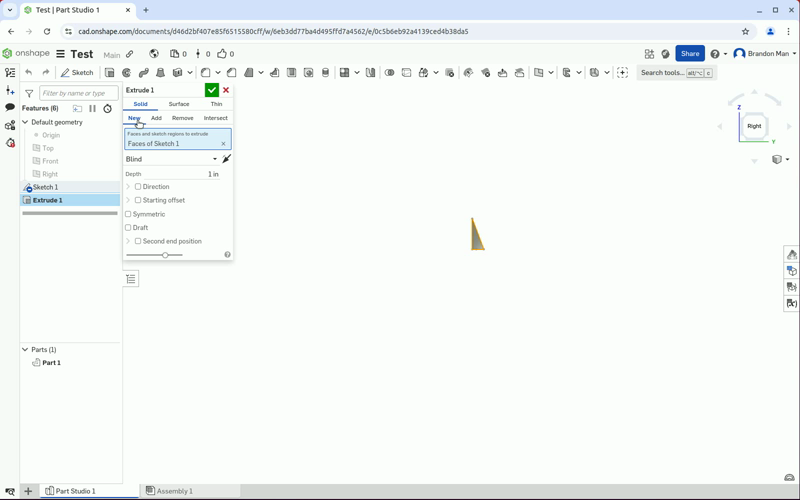
click(137, 120)
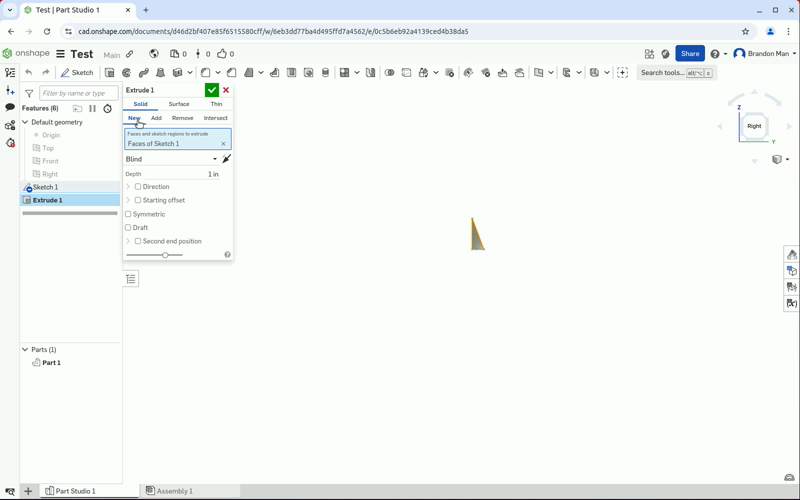
key(tab, 4)
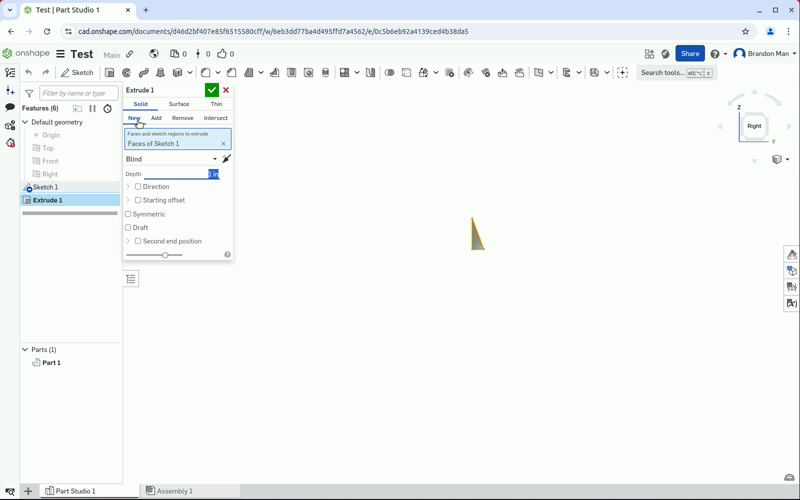
text(0.963)
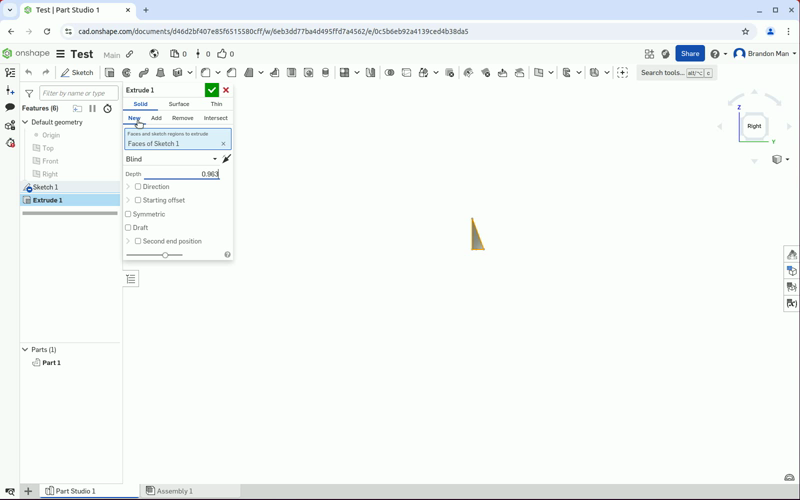
key(enter)
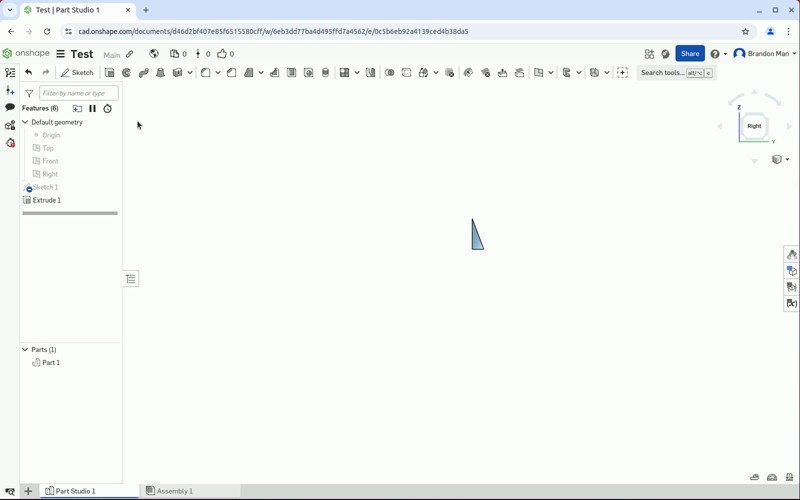
key(shift+h)
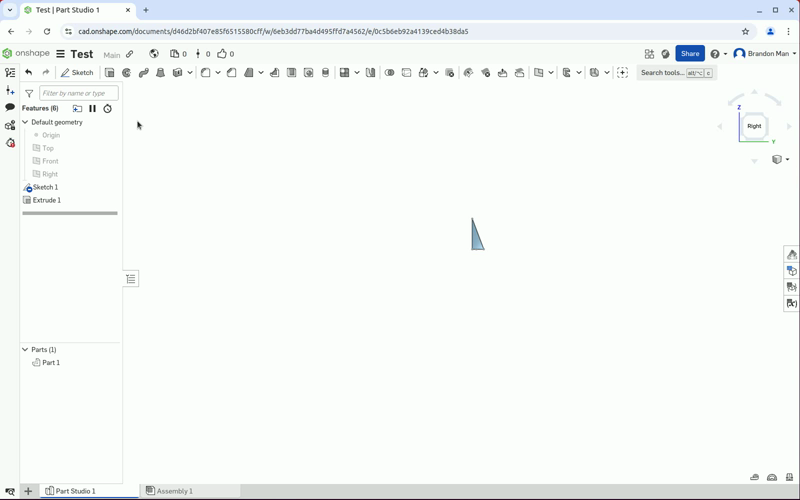
key(shift+h)
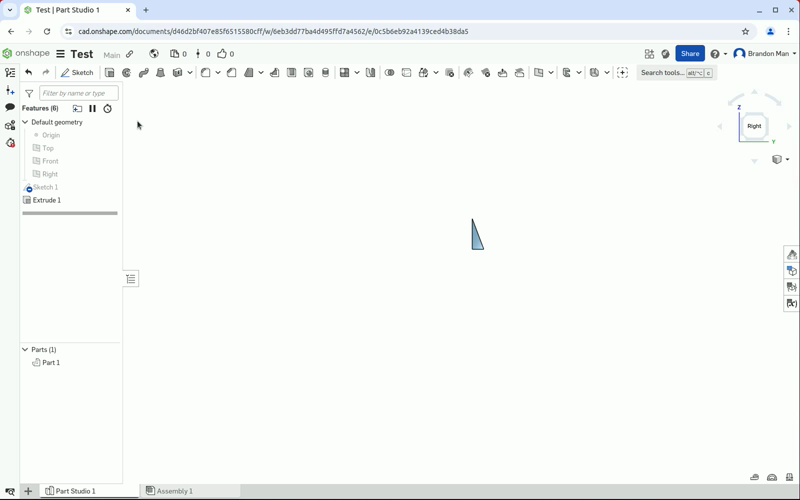
mouse_move(73, 189)
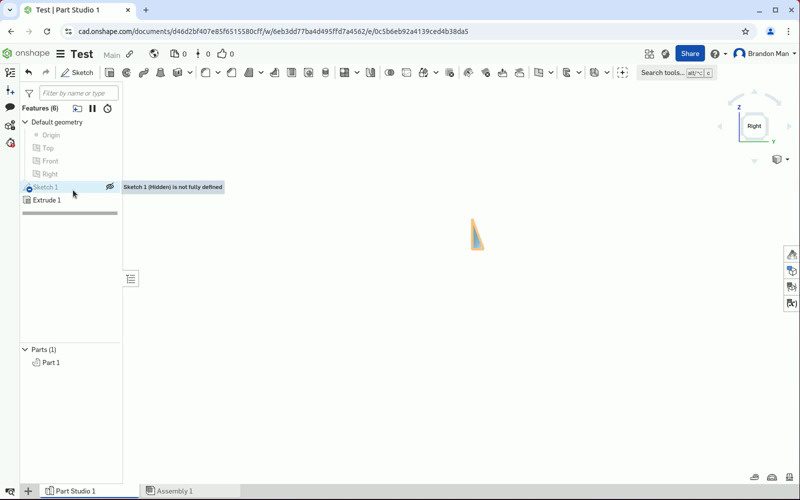
click(73, 189)
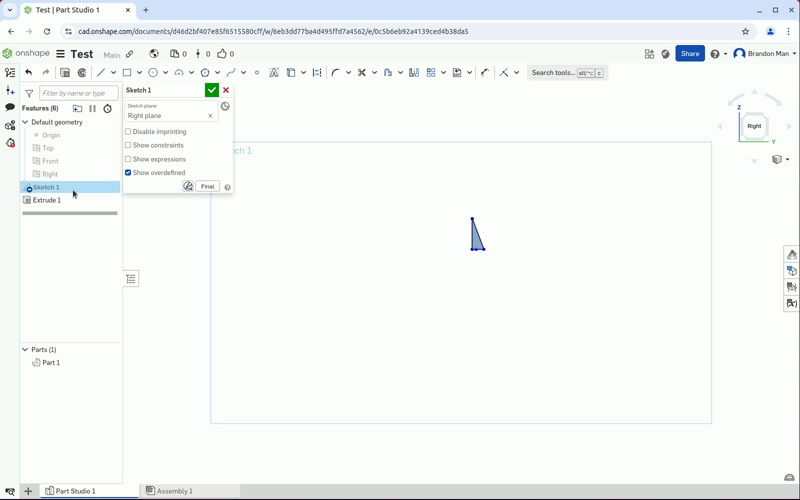
mouse_move(229, 92)
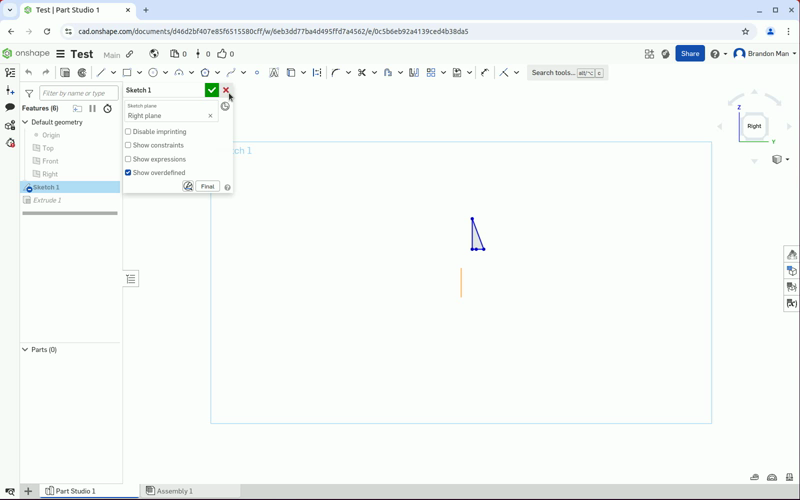
click(229, 92)
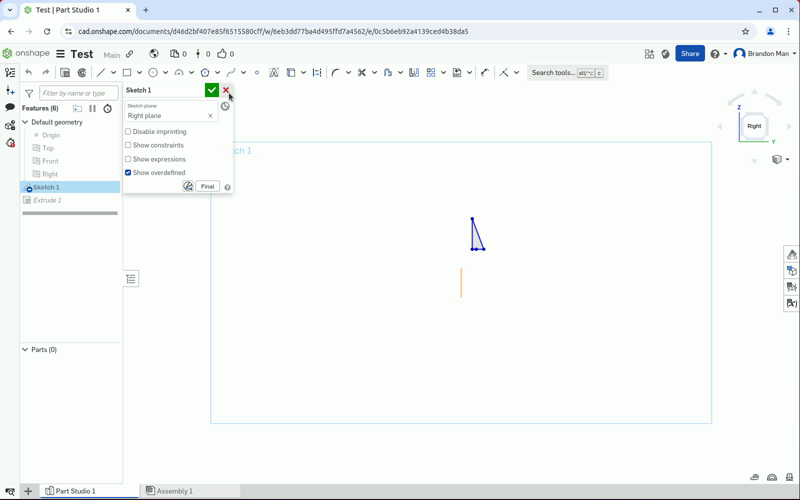
key(shift+s)
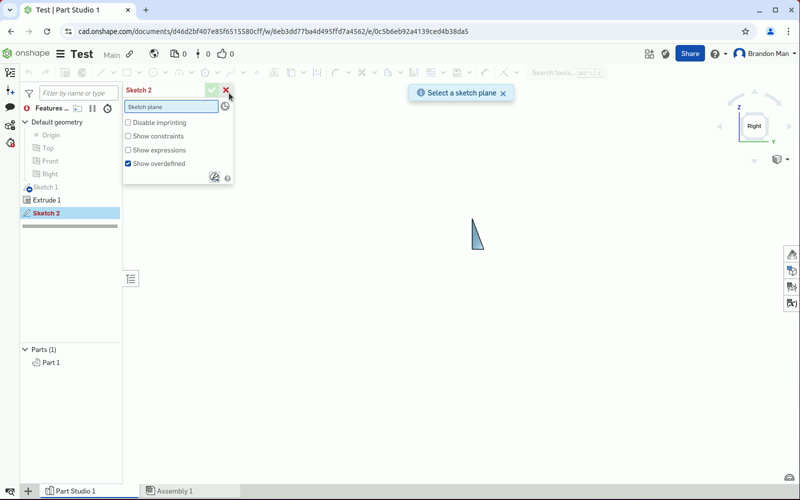
mouse_move(73, 176)
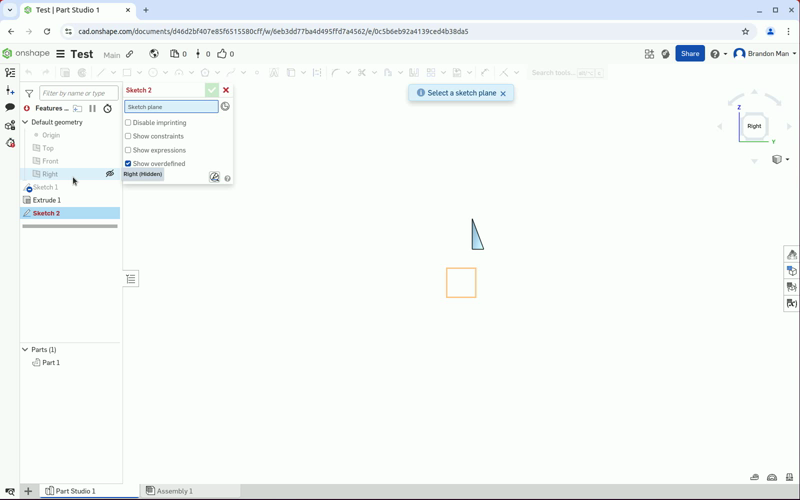
click(73, 176)
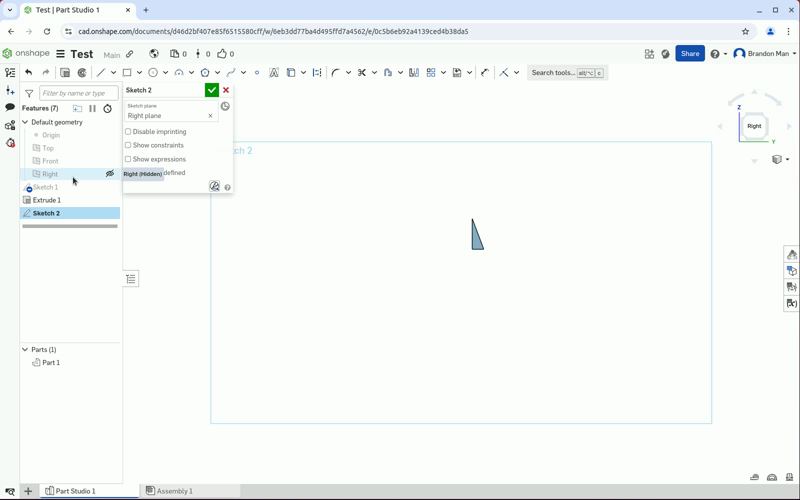
mouse_move(73, 352)
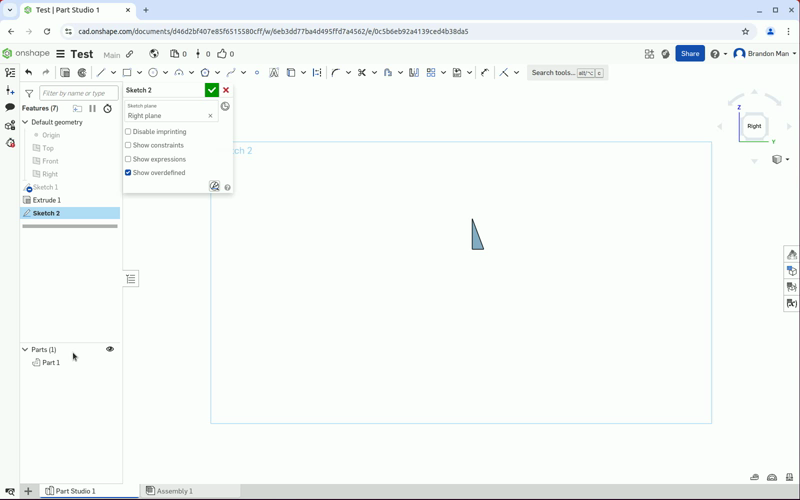
key(y)
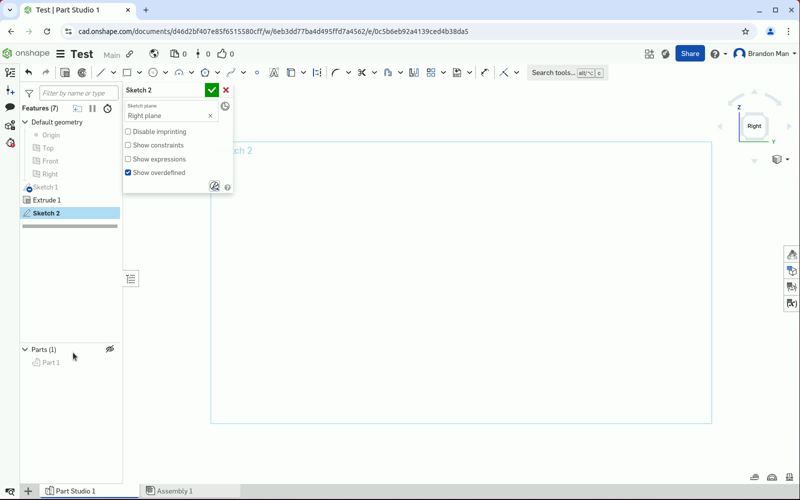
key(l)
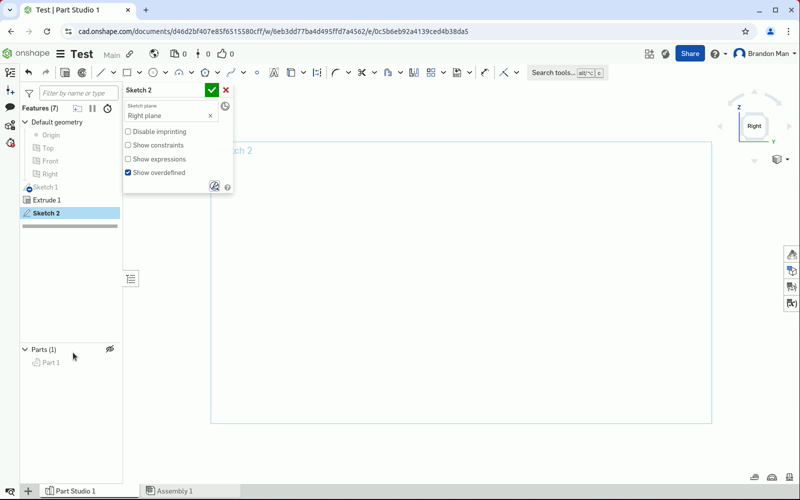
key_down(shift)
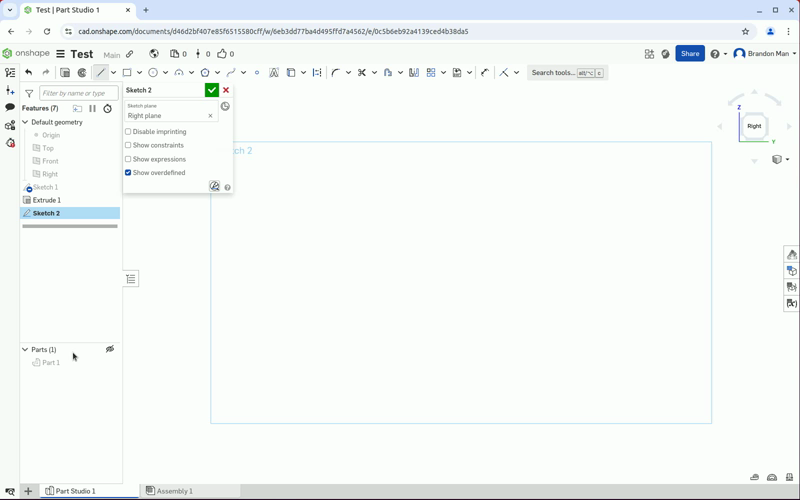
mouse_move(472, 267)
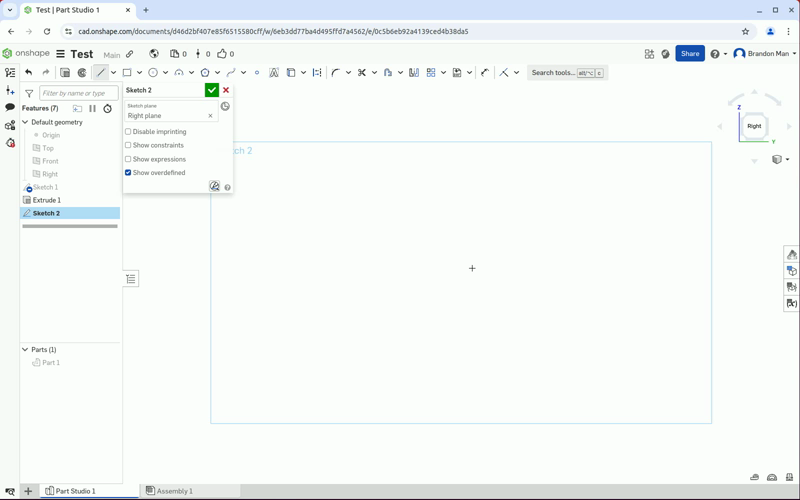
click(472, 267)
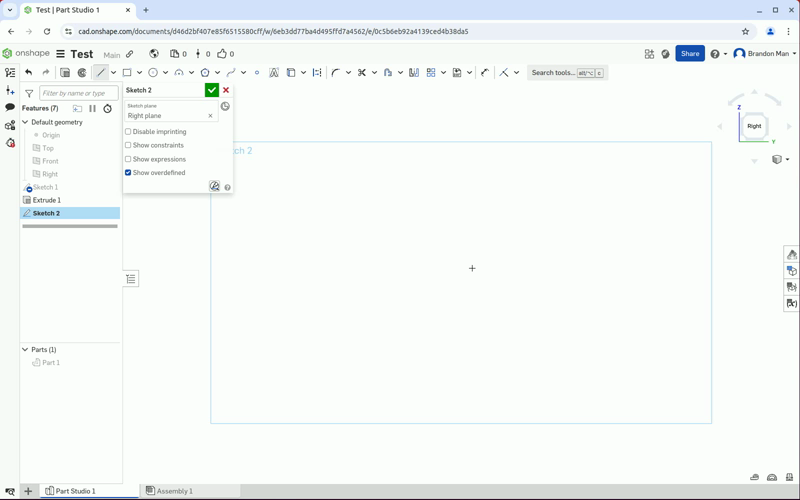
key_up(shift)
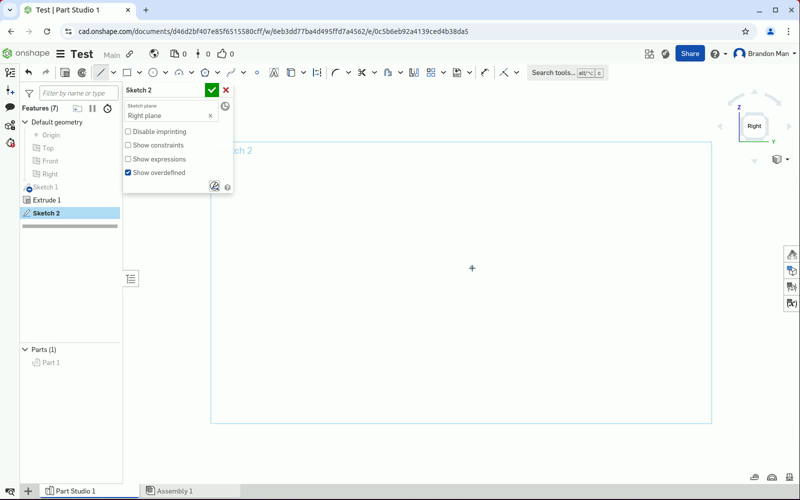
key_down(shift)
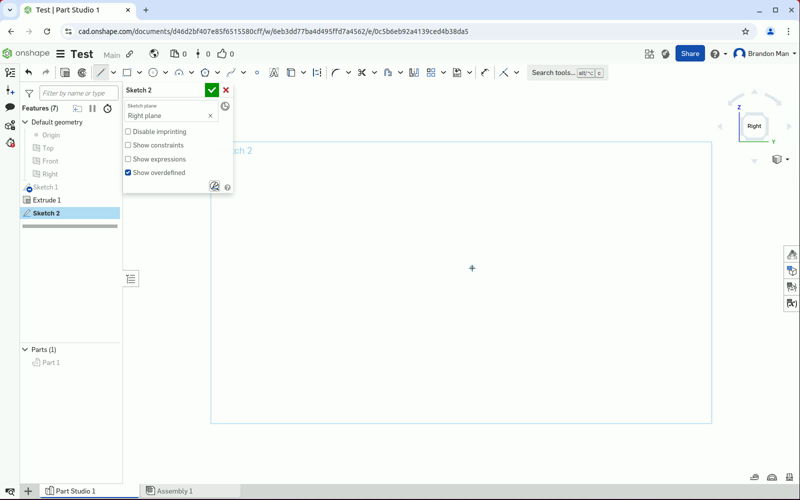
mouse_move(517, 389)
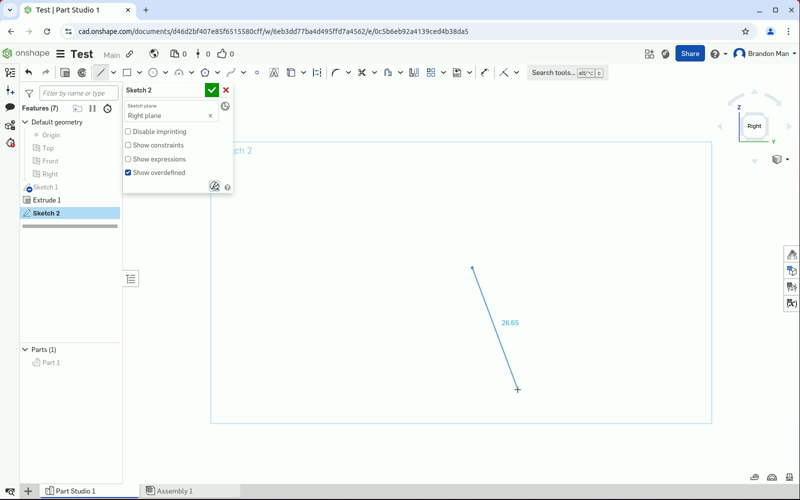
click(517, 389)
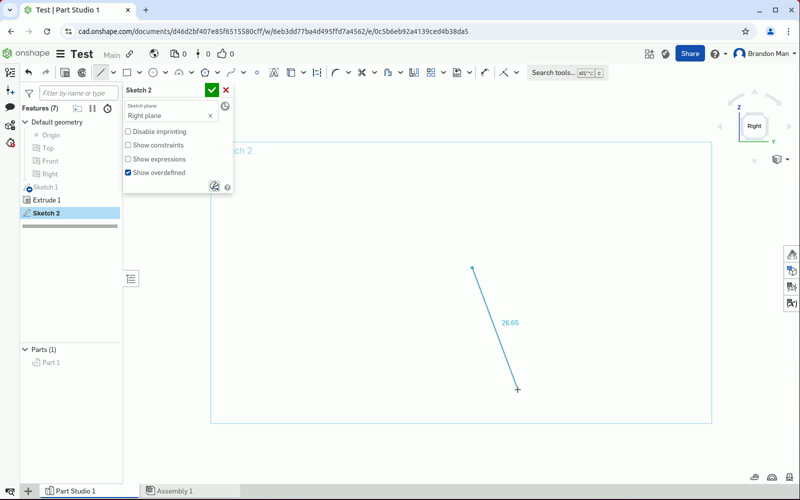
key_up(shift)
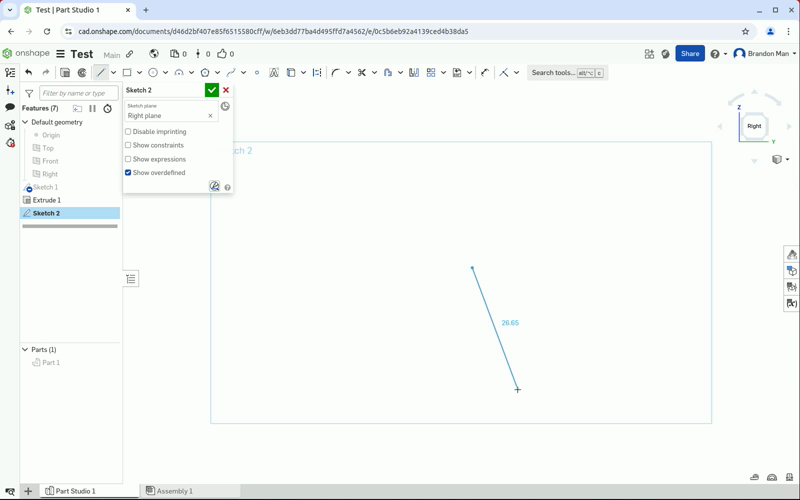
key_down(shift)
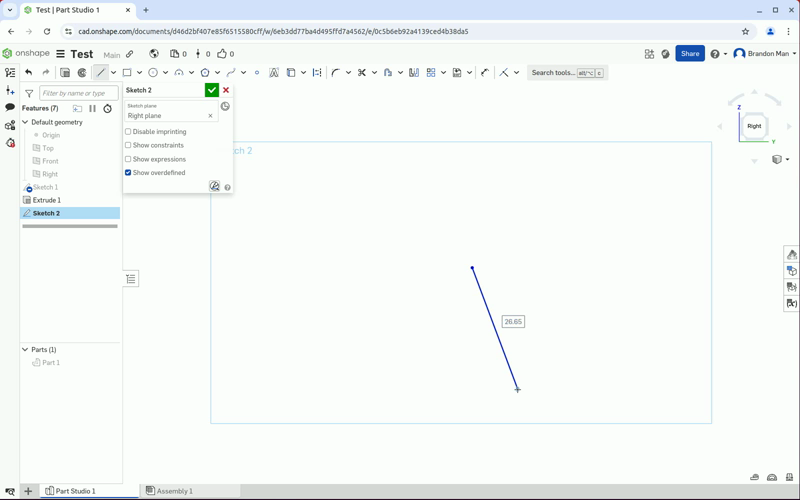
mouse_move(547, 389)
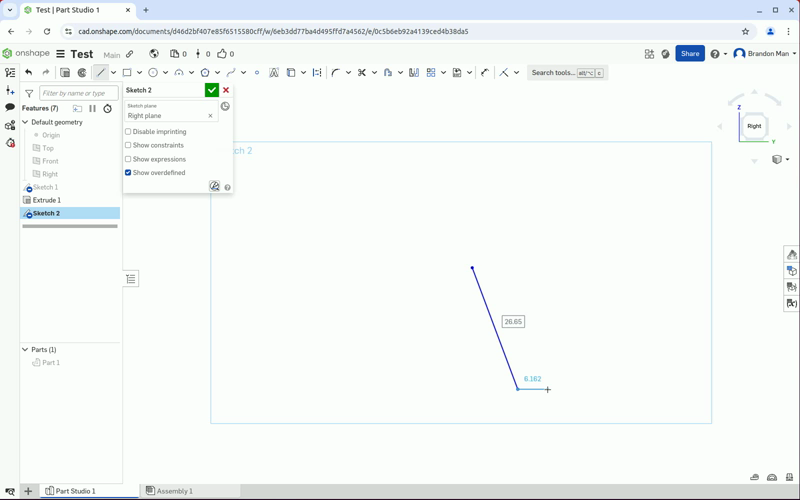
mouse_move(534, 389)
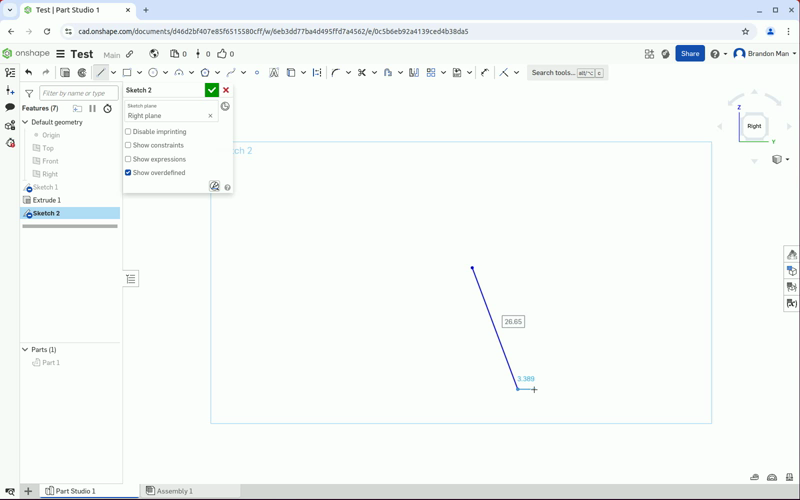
click(534, 389)
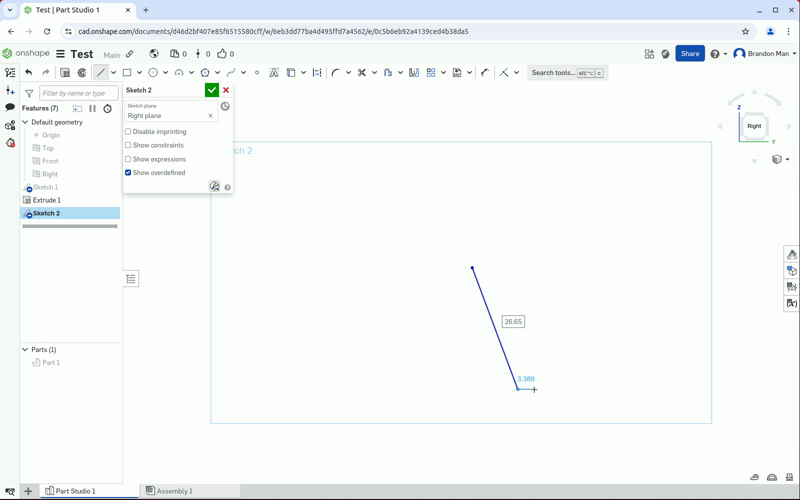
key_up(shift)
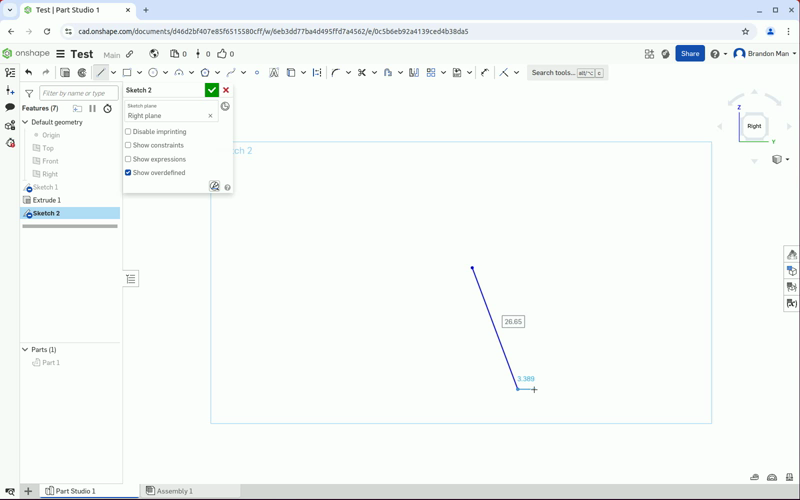
key_down(shift)
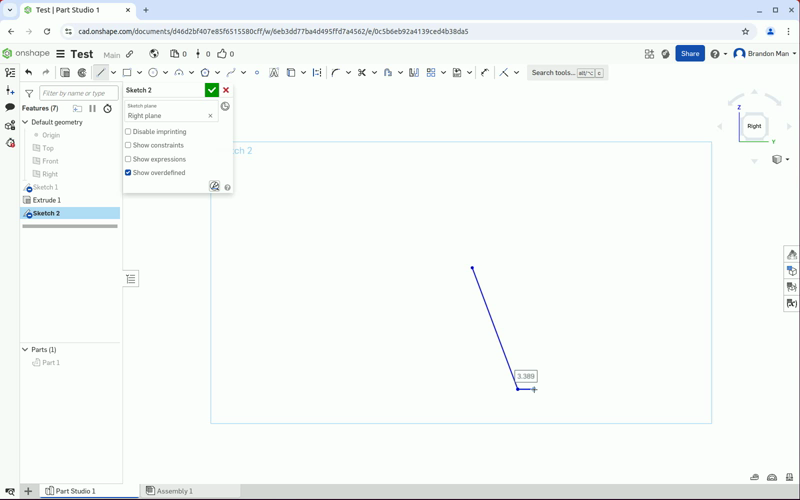
mouse_move(482, 248)
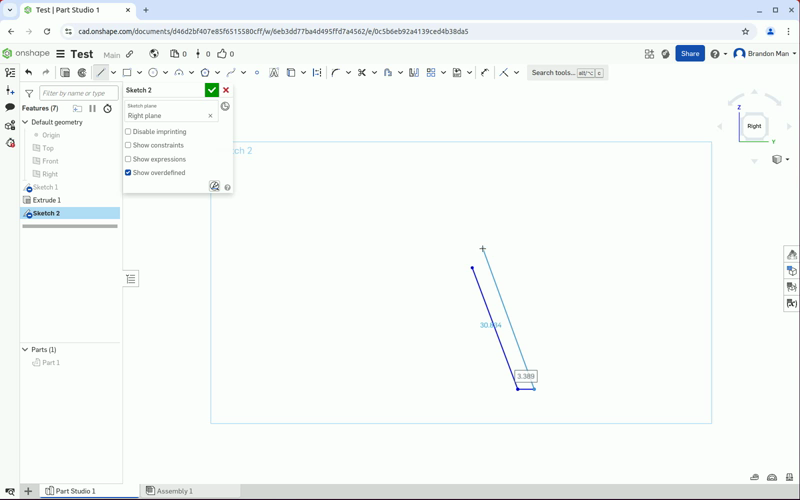
click(482, 248)
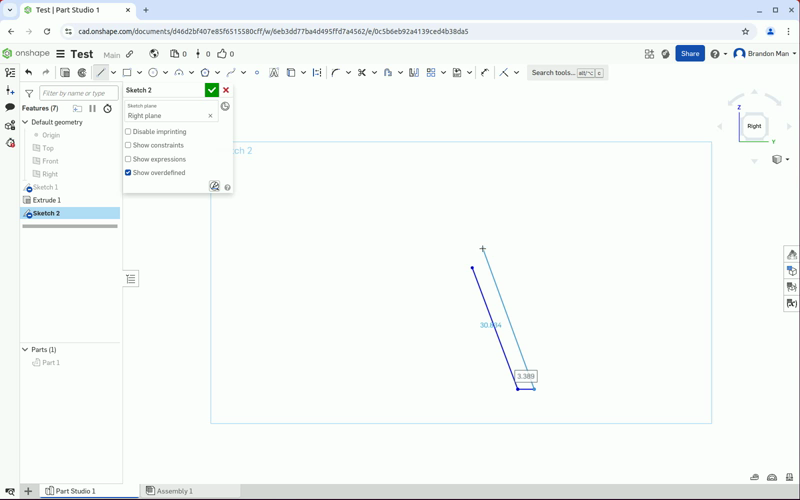
key_up(shift)
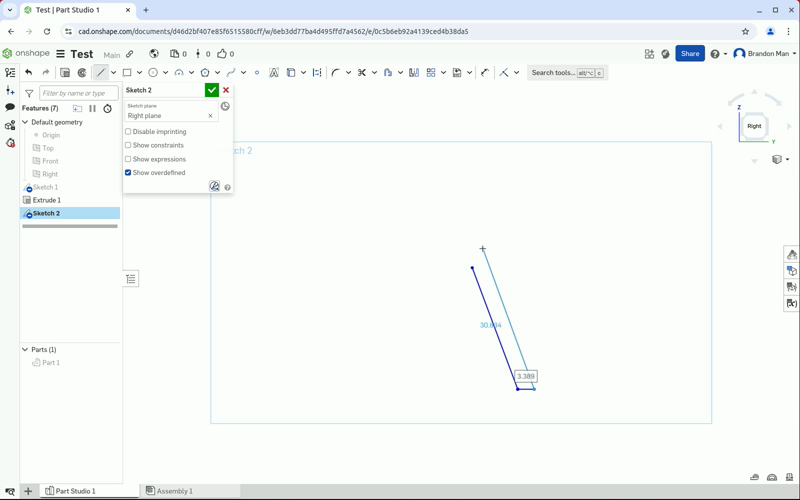
key_down(shift)
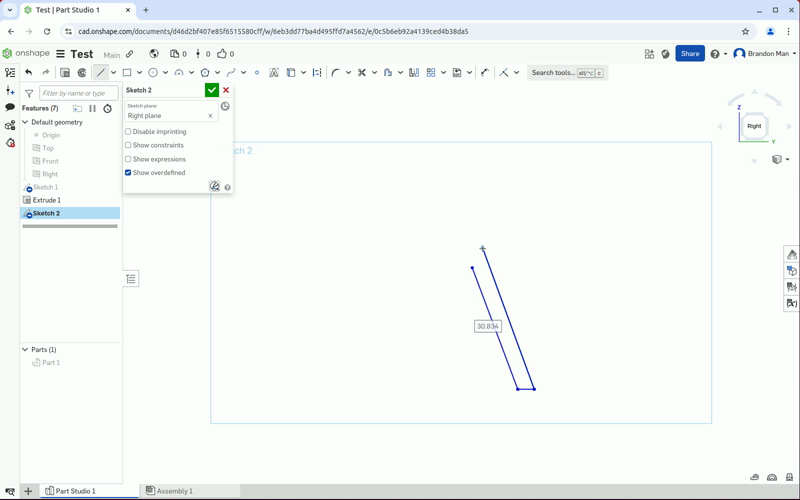
mouse_move(512, 248)
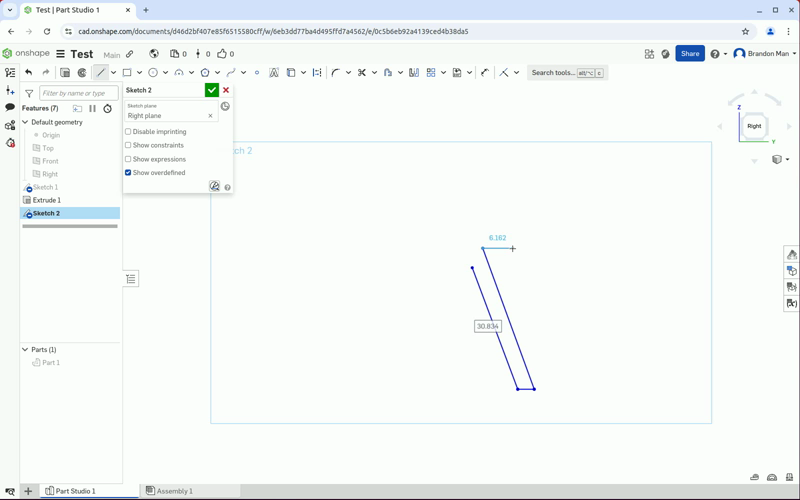
mouse_move(476, 248)
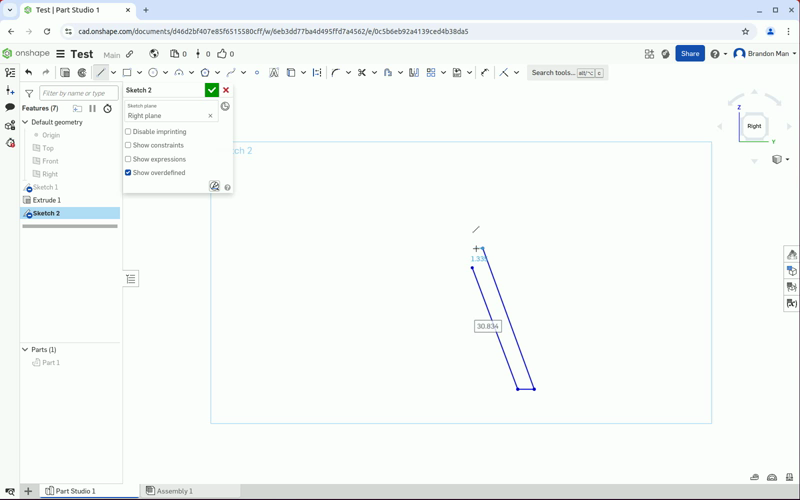
scroll(6)
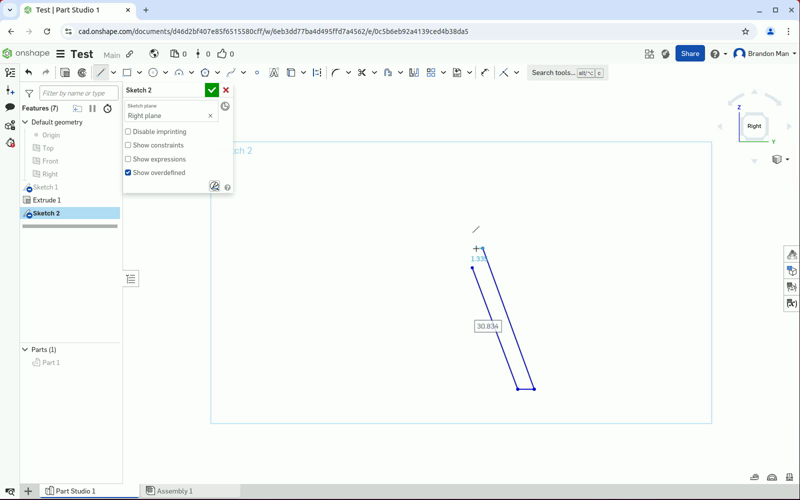
scroll(6)
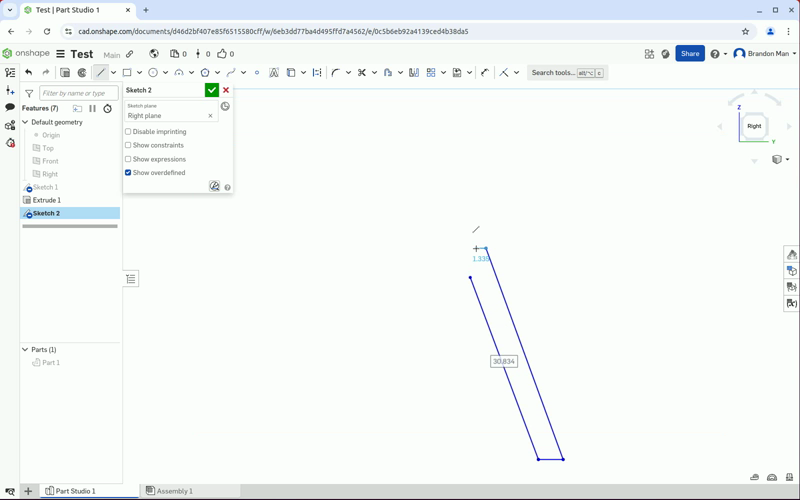
scroll(6)
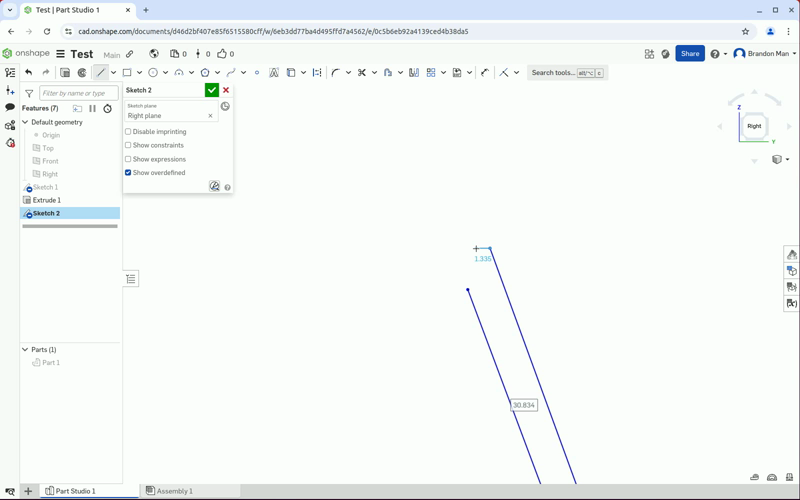
scroll(6)
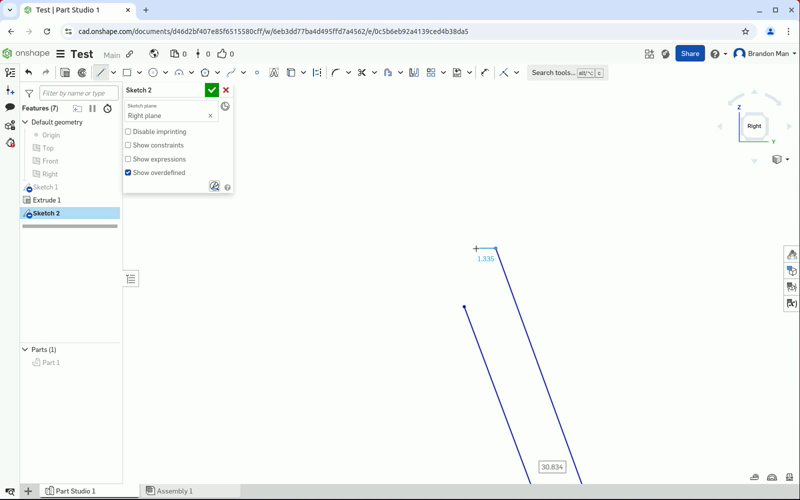
scroll(6)
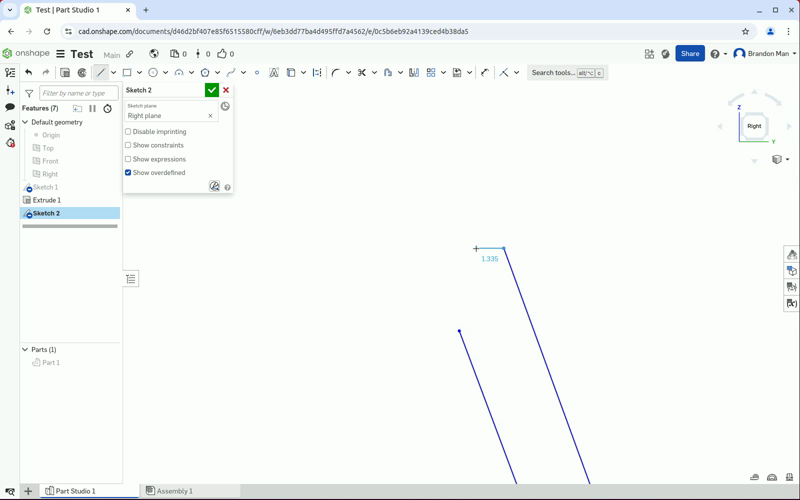
scroll(6)
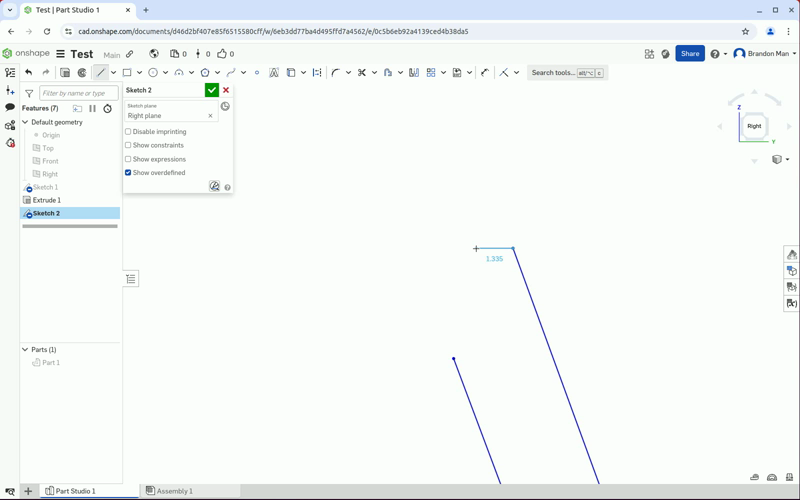
scroll(6)
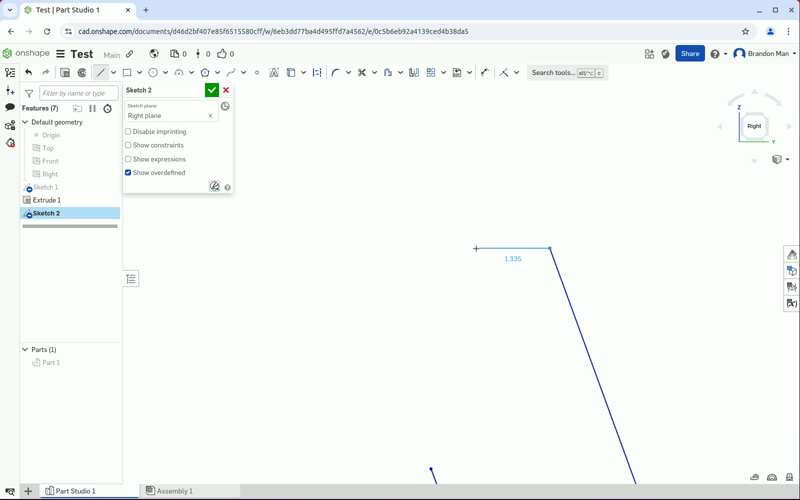
click(476, 248)
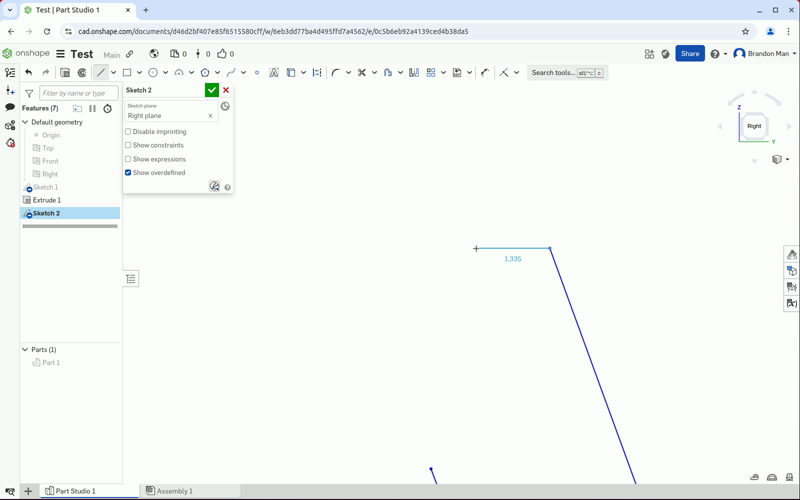
scroll(-6)
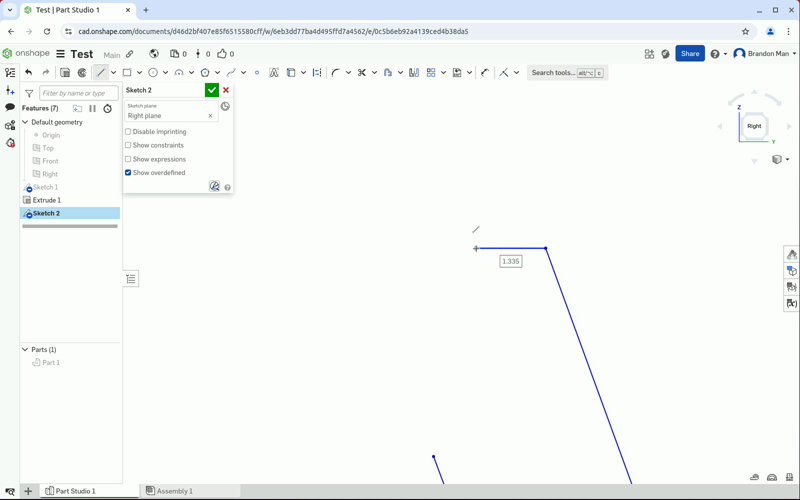
scroll(-6)
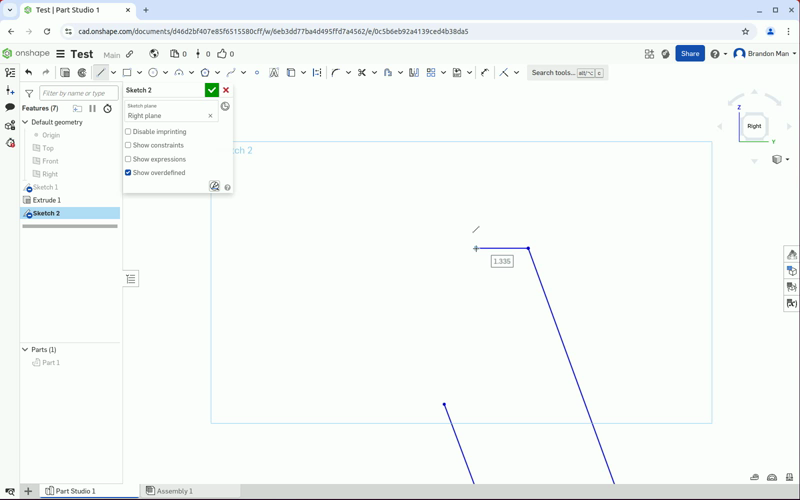
scroll(-6)
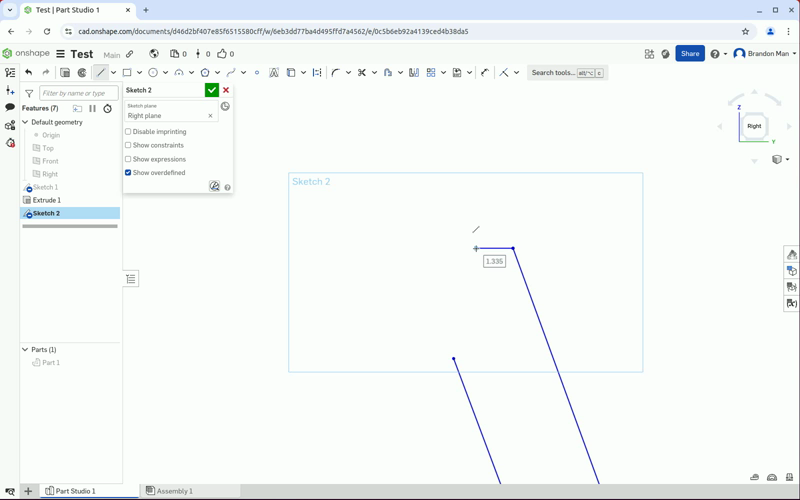
scroll(-6)
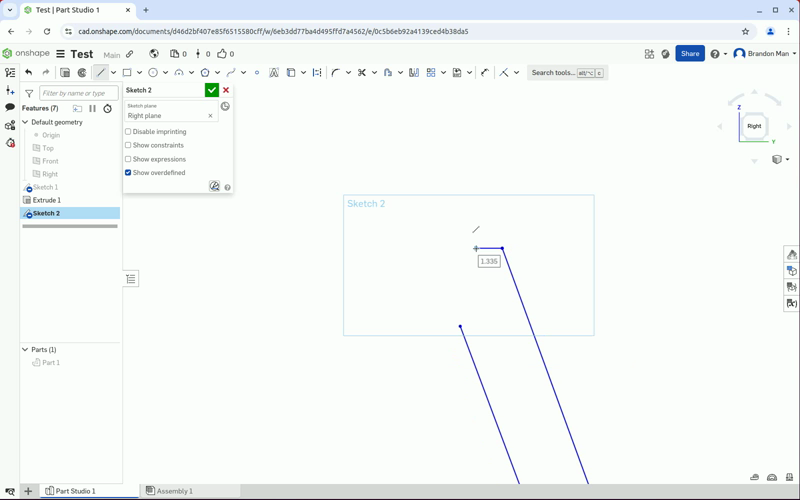
scroll(-6)
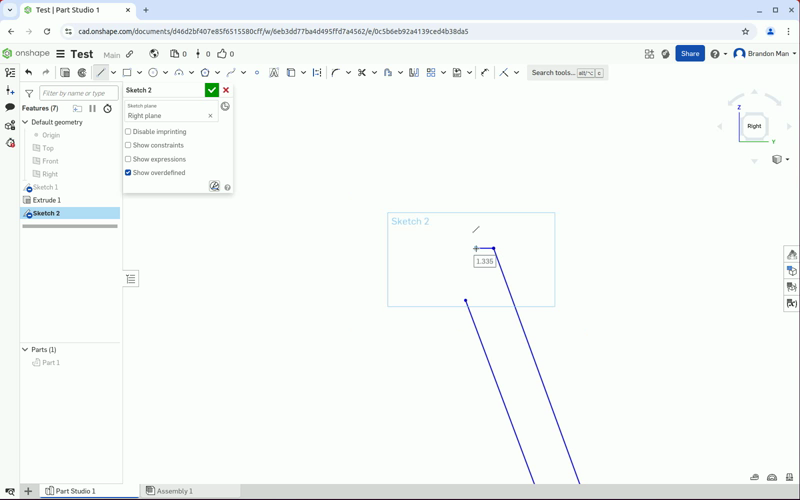
scroll(-6)
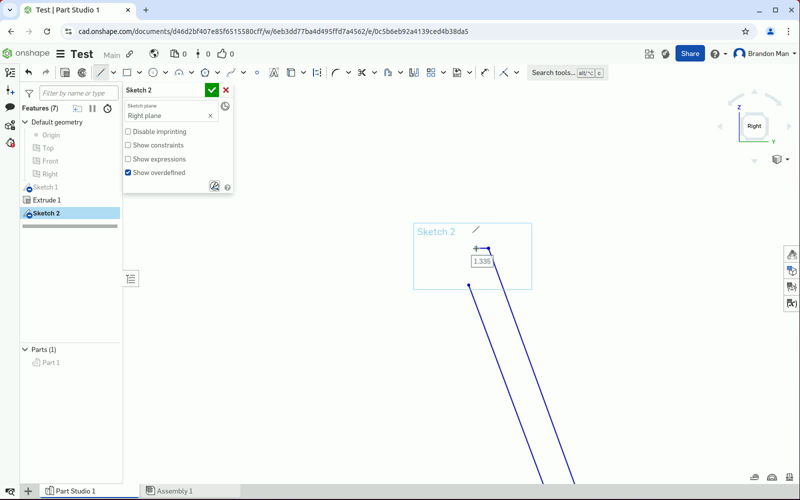
scroll(-6)
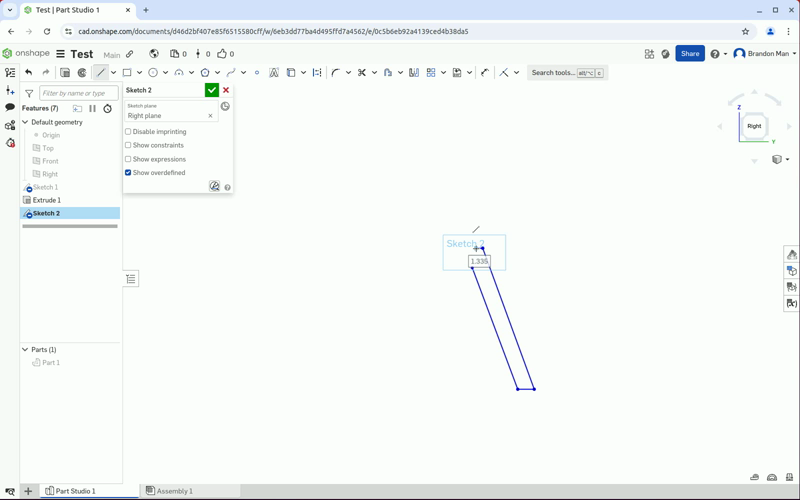
key_up(shift)
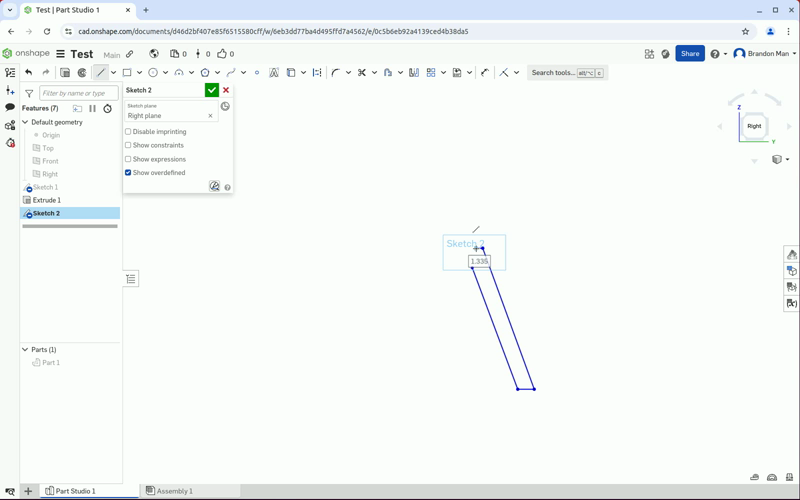
key_down(shift)
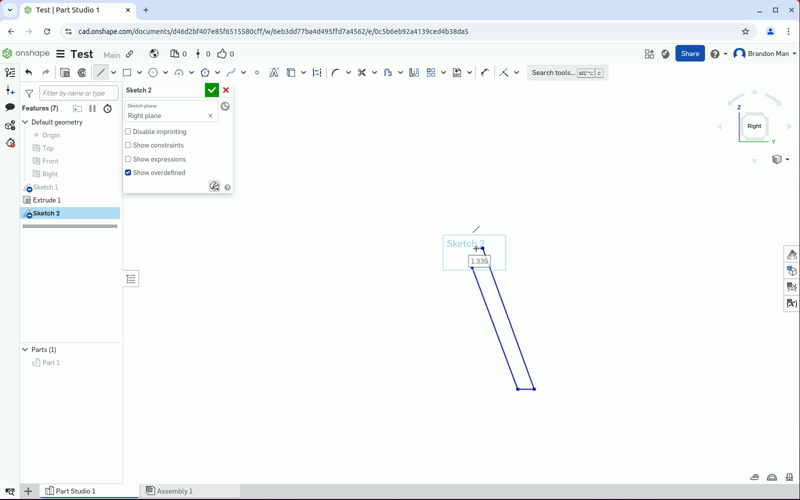
mouse_move(506, 248)
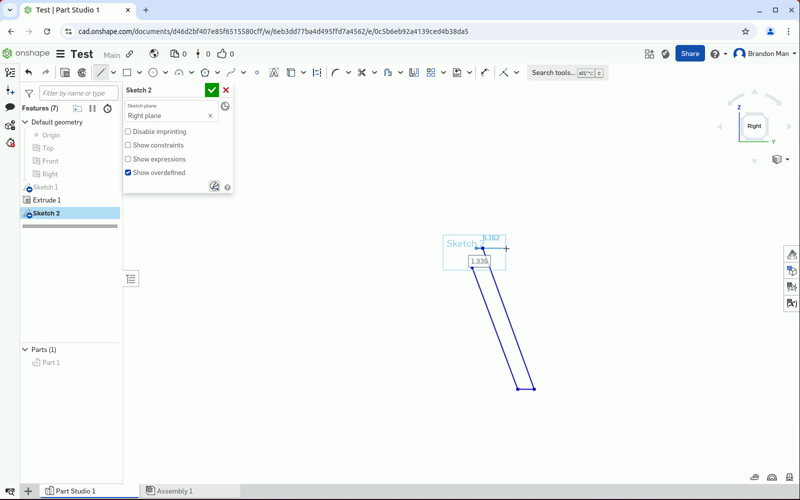
mouse_move(476, 267)
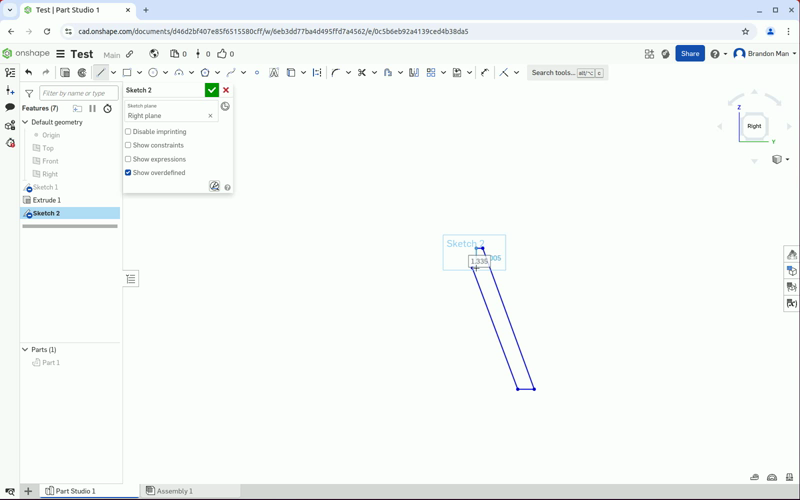
scroll(6)
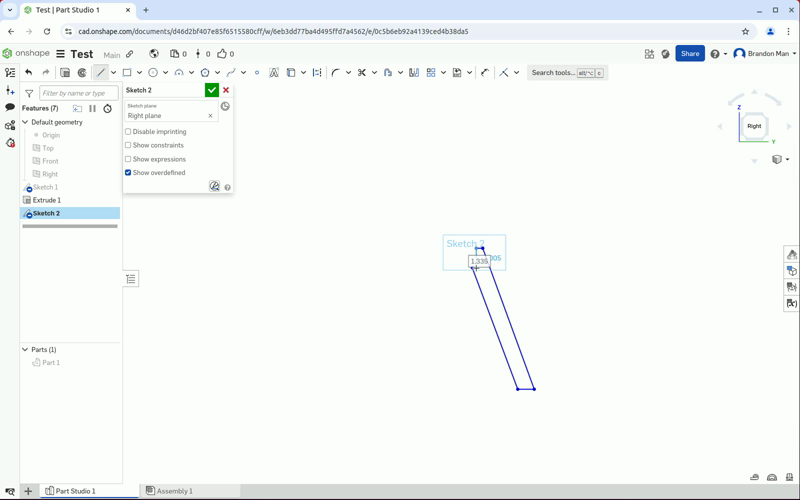
scroll(6)
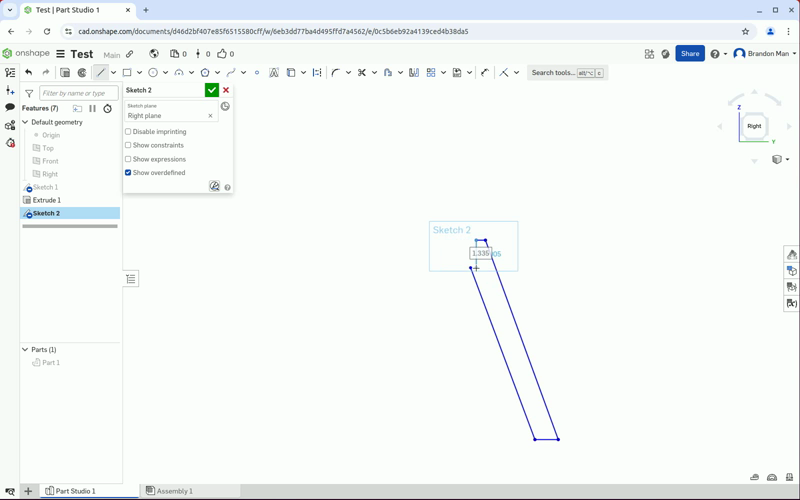
scroll(6)
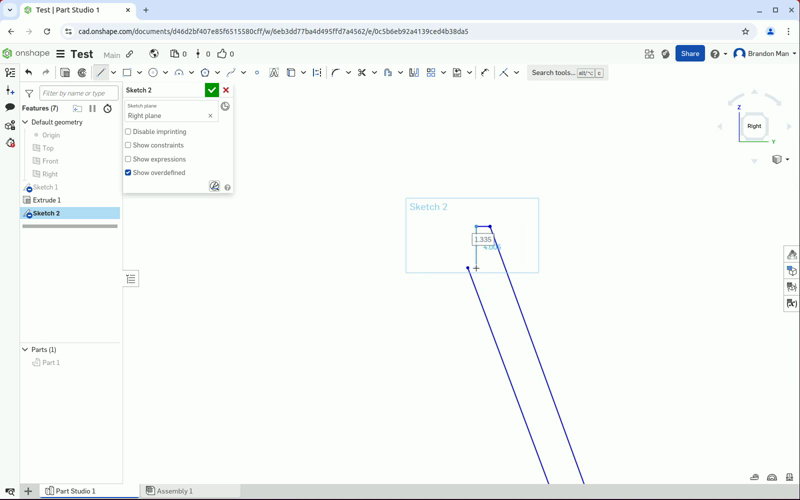
scroll(6)
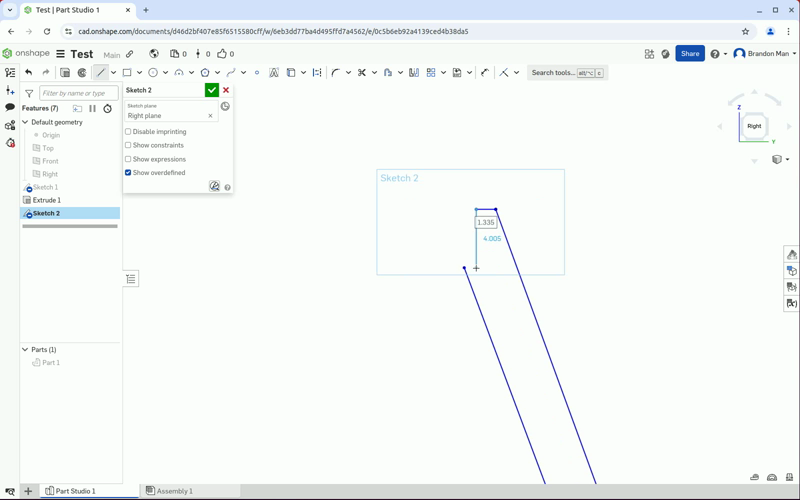
scroll(6)
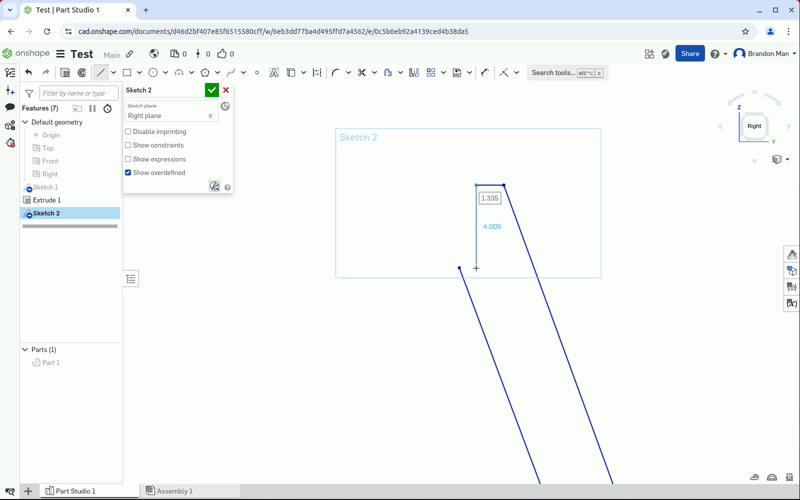
scroll(6)
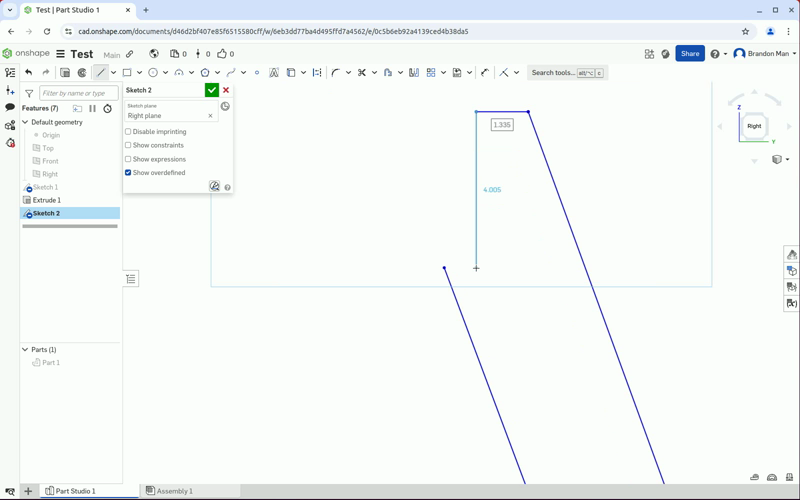
scroll(6)
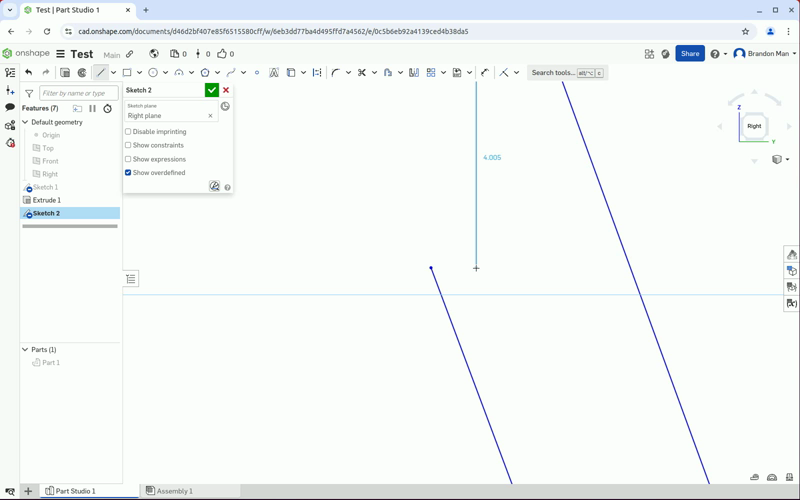
click(476, 267)
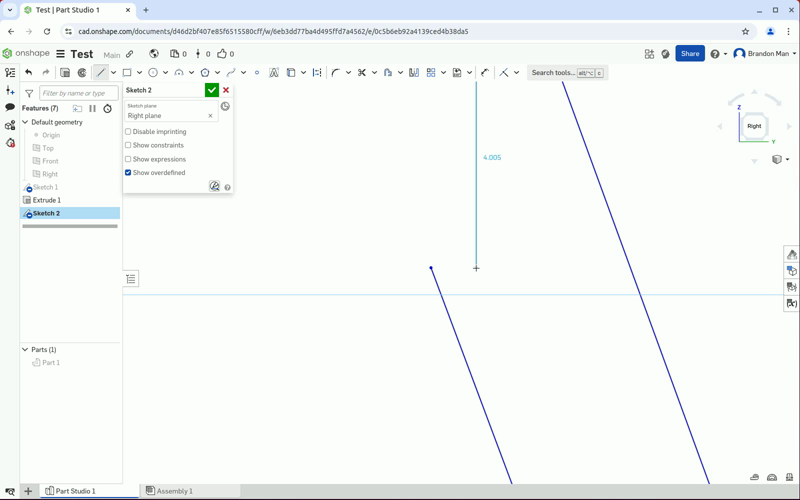
scroll(-6)
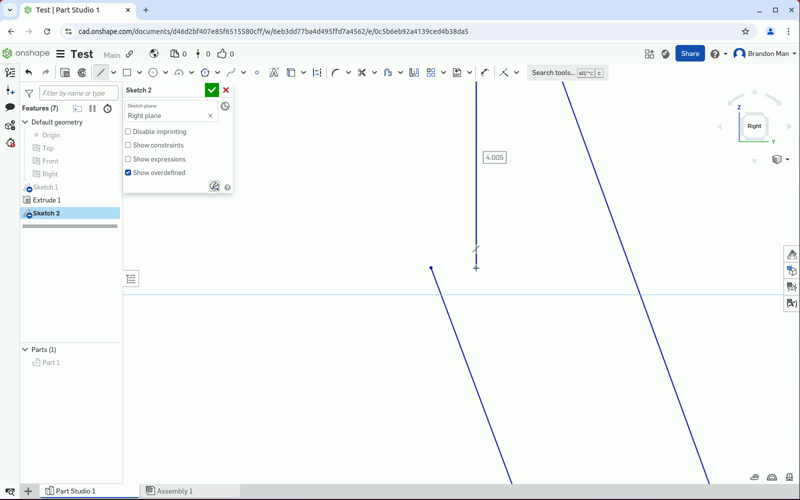
scroll(-6)
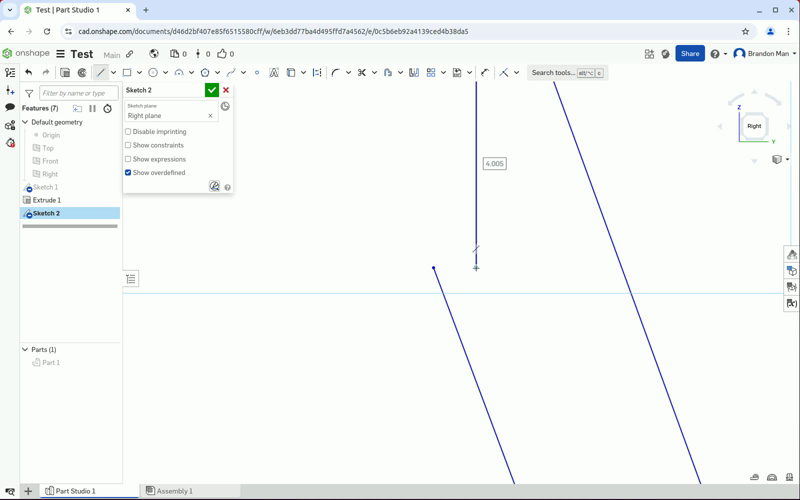
scroll(-6)
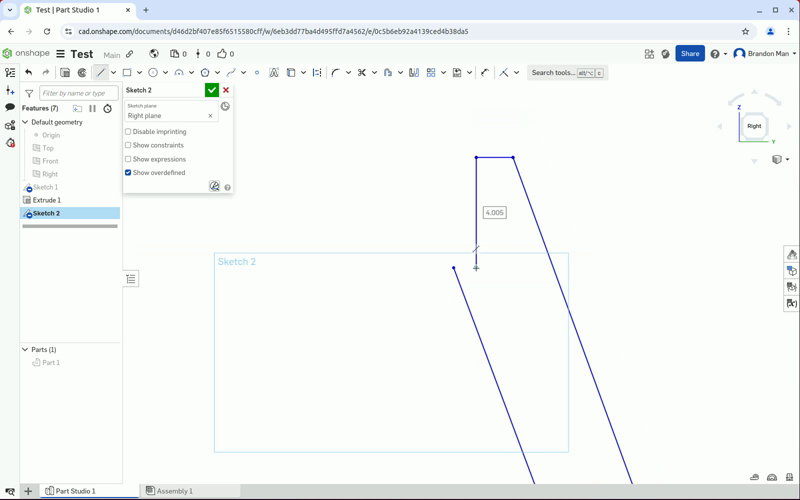
scroll(-6)
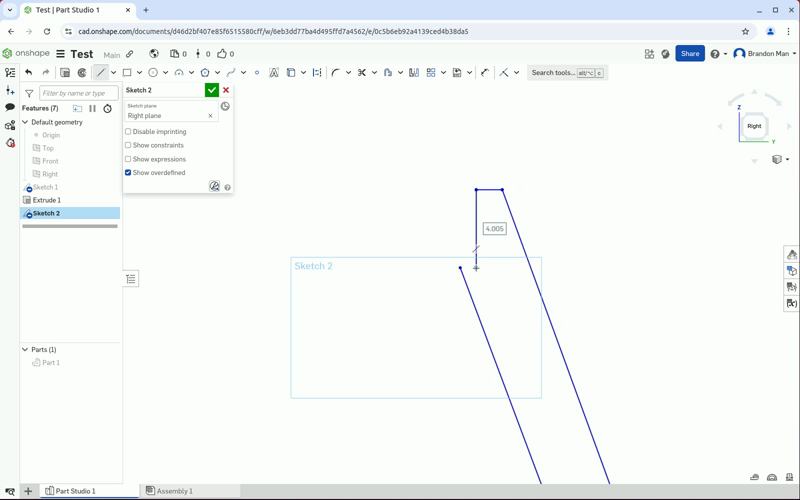
scroll(-6)
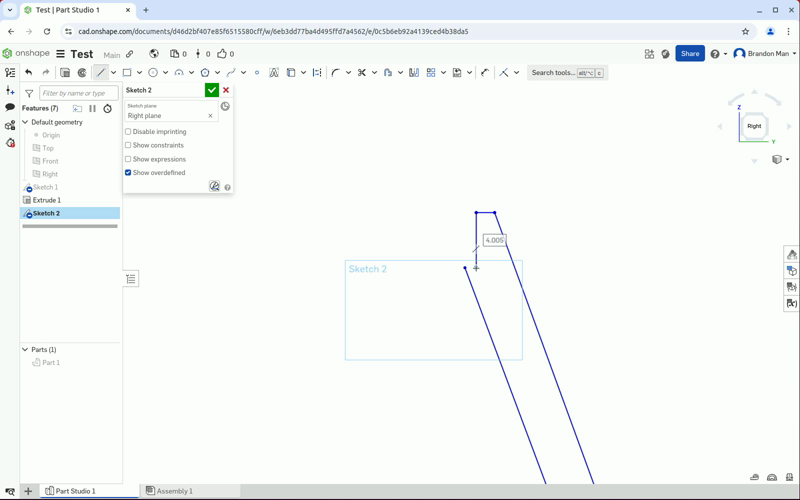
scroll(-6)
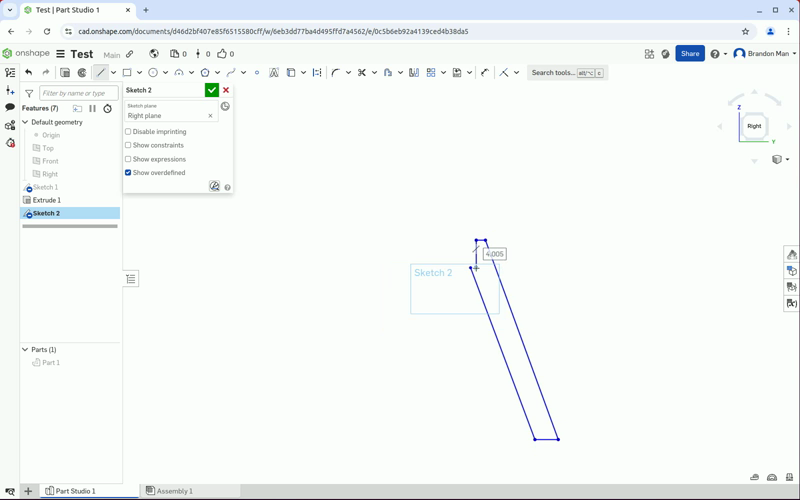
scroll(-6)
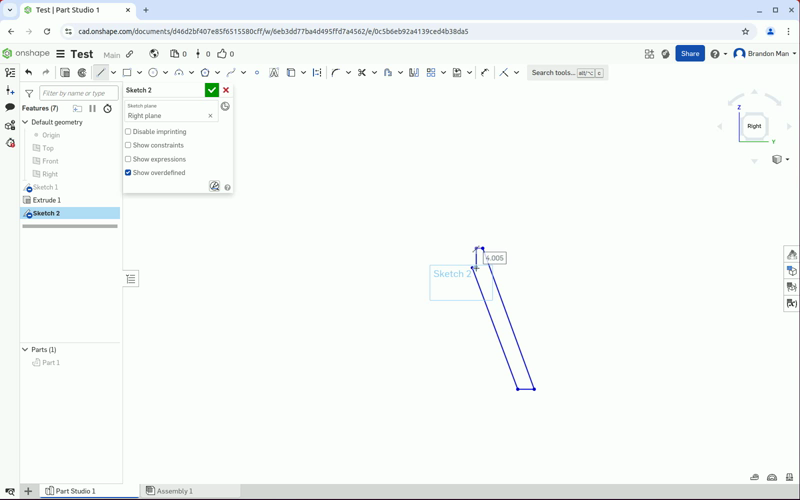
key_up(shift)
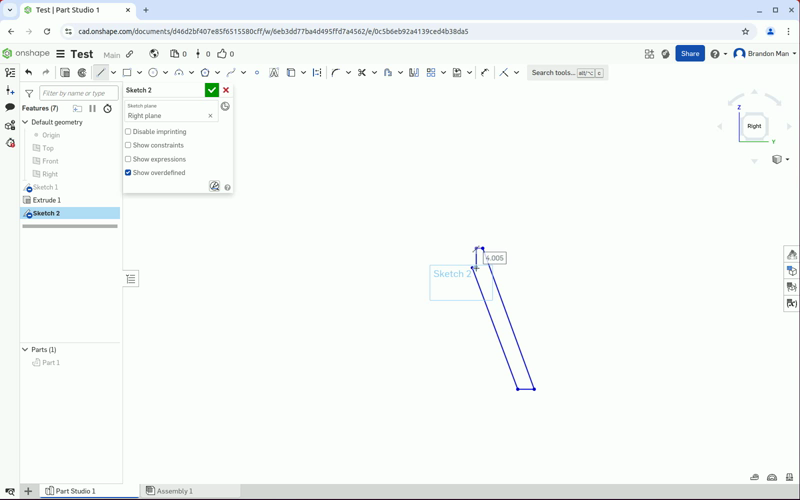
mouse_move(506, 267)
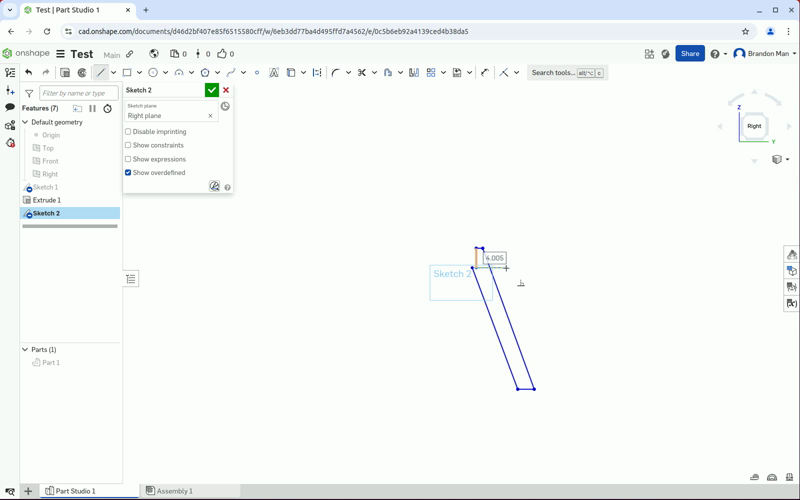
key_down(shift)
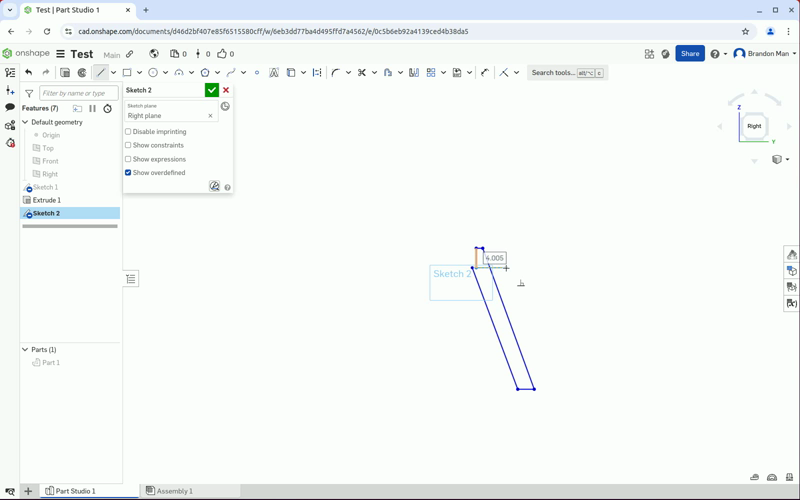
mouse_move(472, 267)
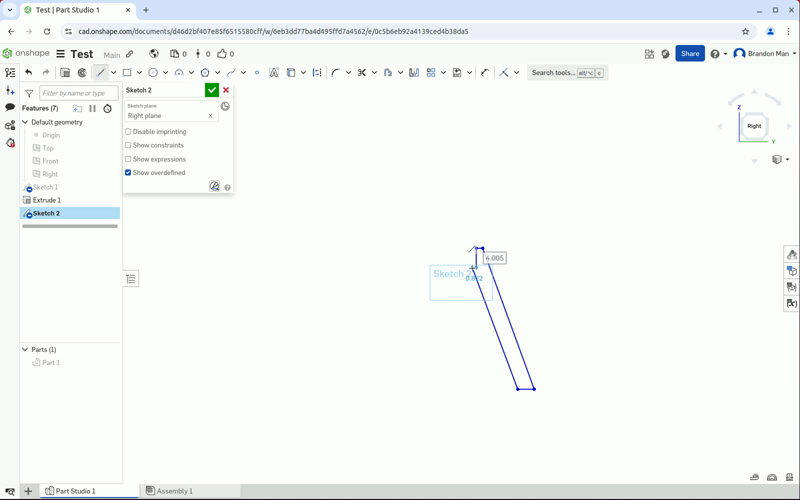
scroll(6)
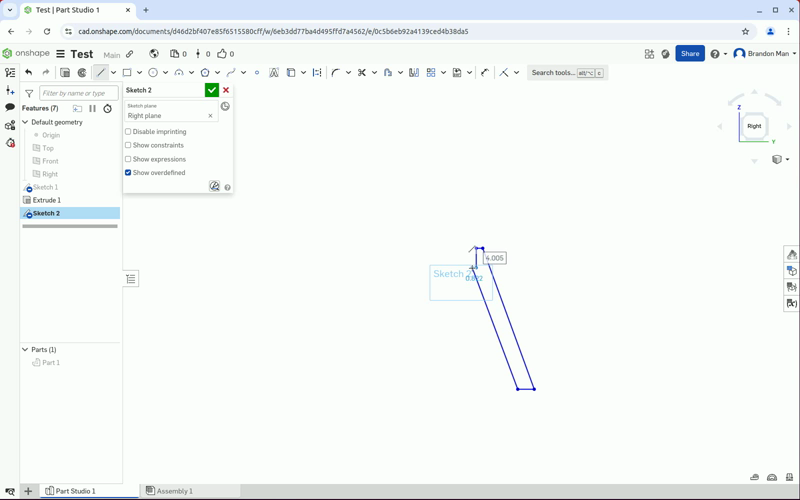
scroll(6)
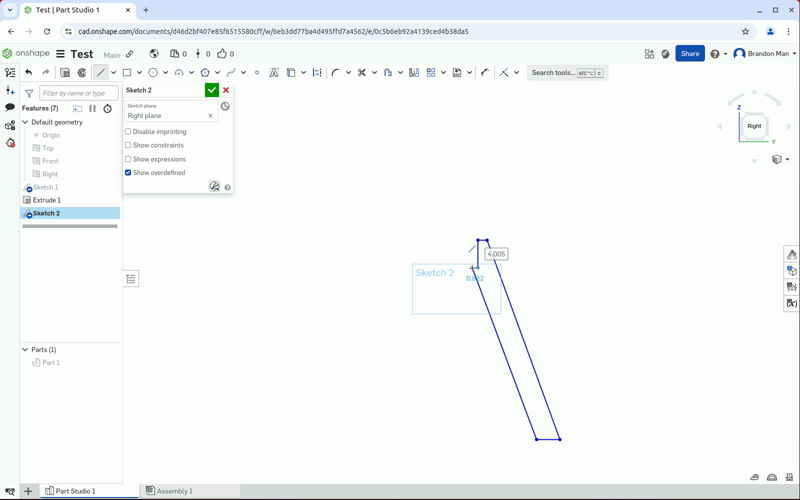
scroll(6)
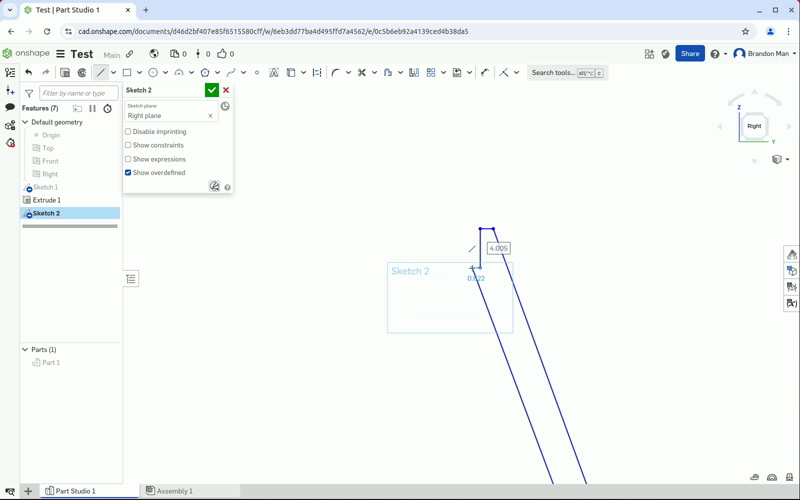
scroll(6)
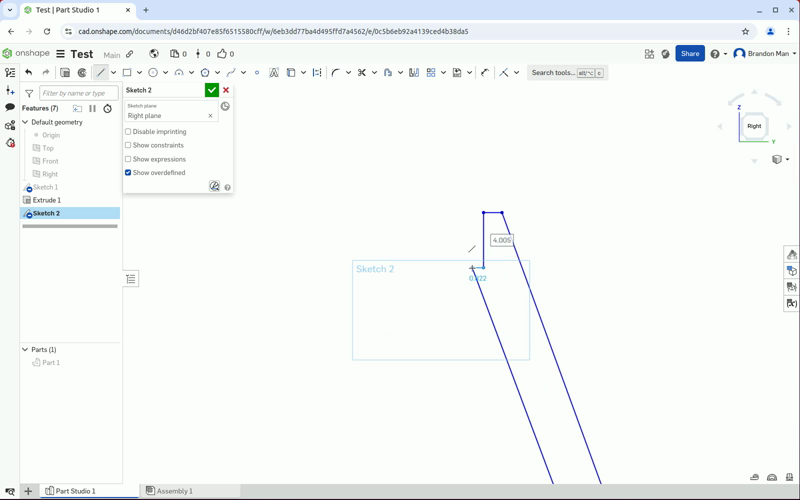
scroll(6)
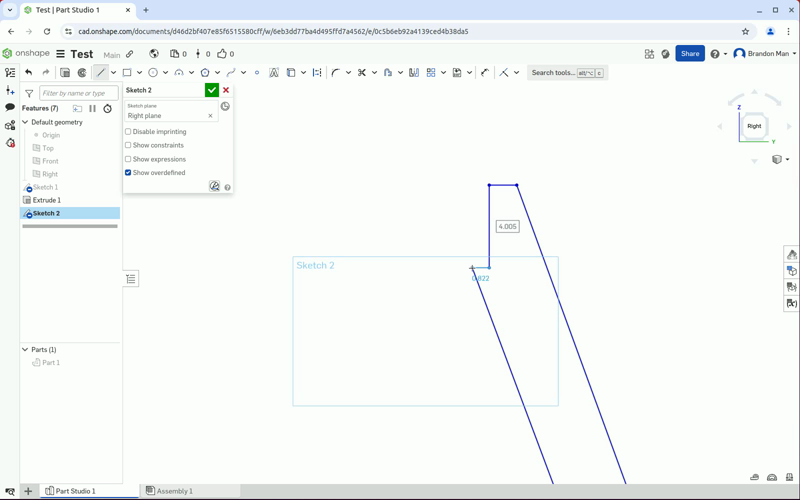
scroll(6)
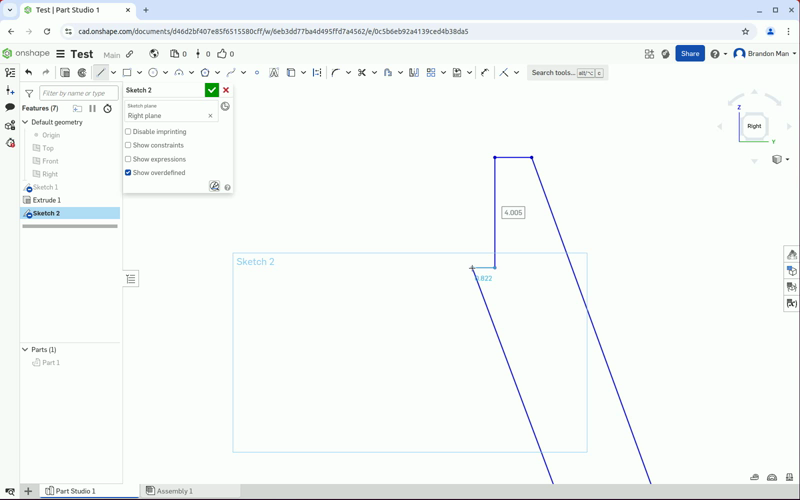
scroll(6)
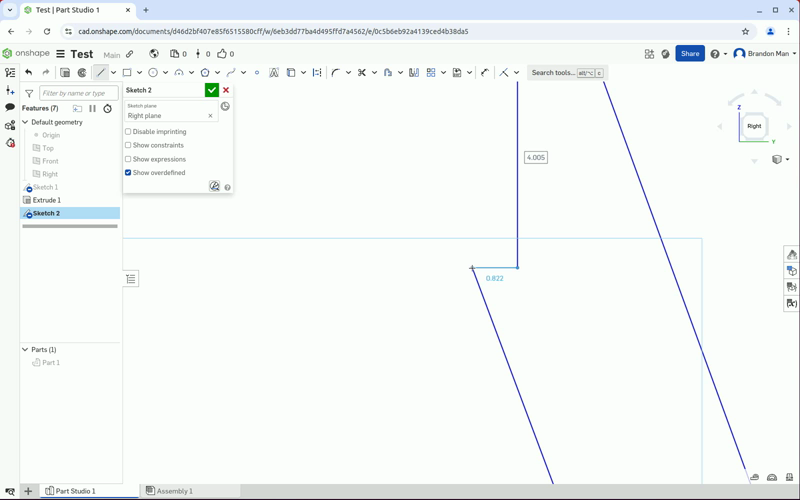
key_up(shift)
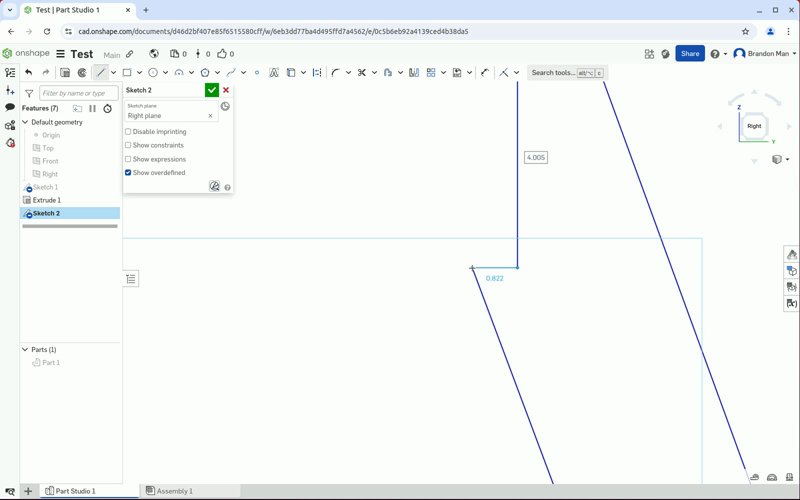
click(472, 267)
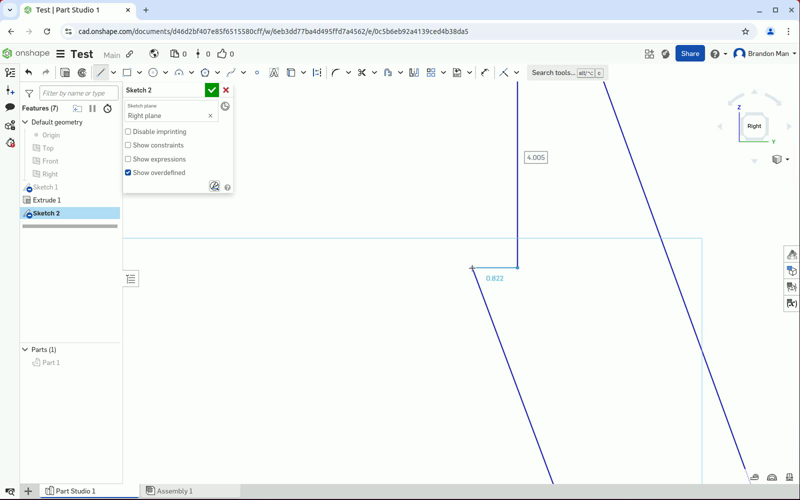
scroll(-6)
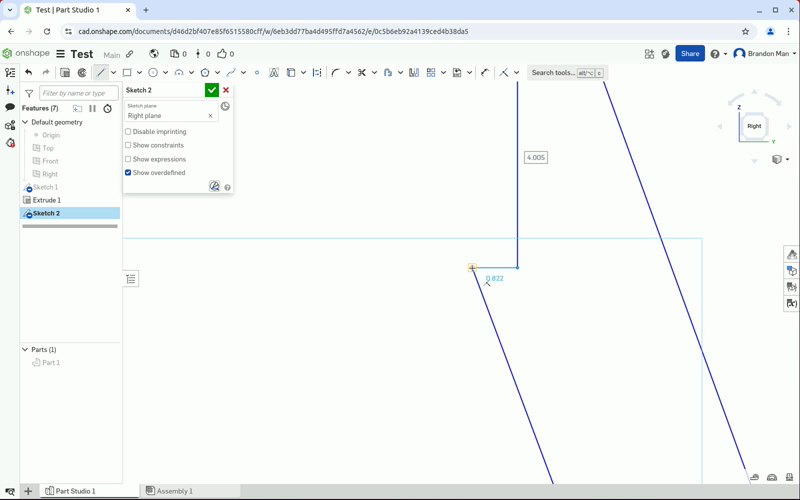
scroll(-6)
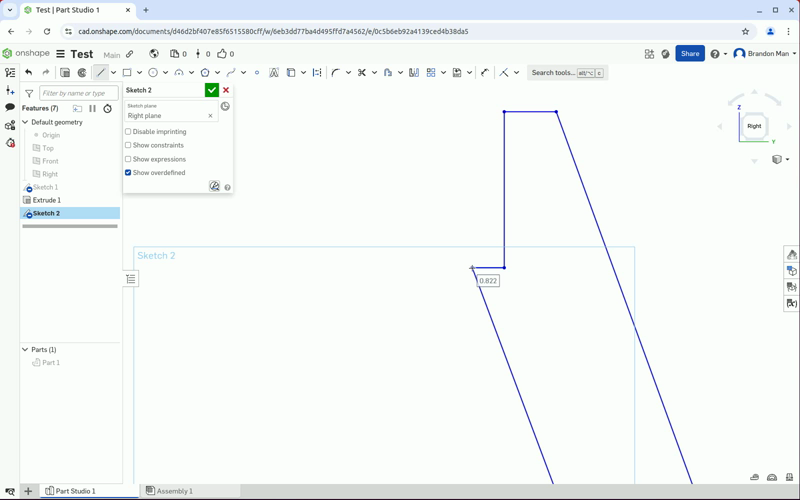
scroll(-6)
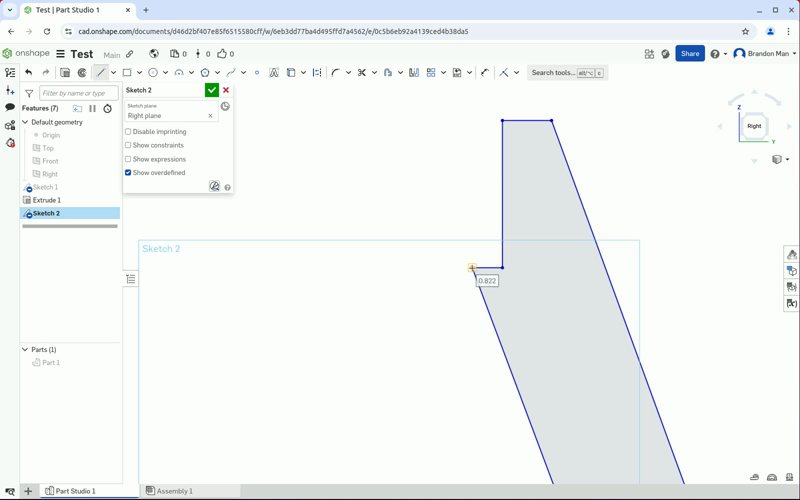
scroll(-6)
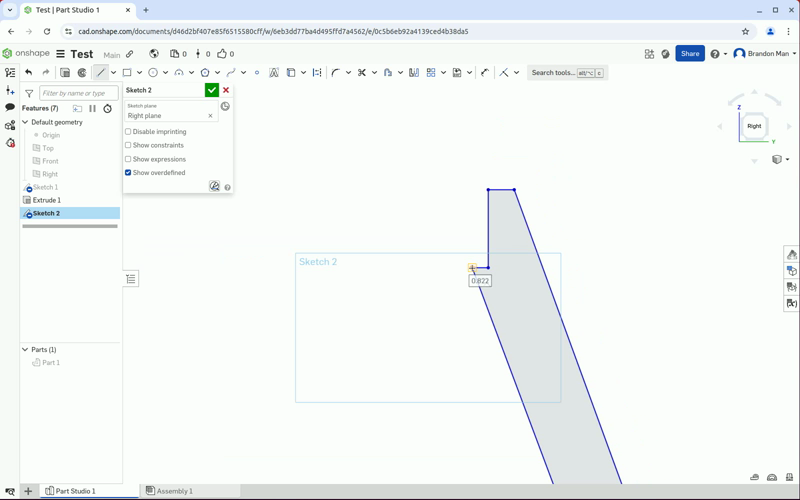
scroll(-6)
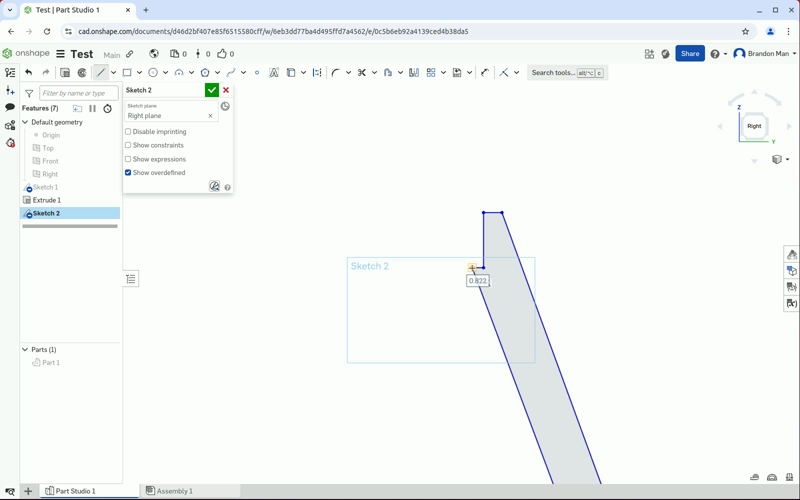
scroll(-6)
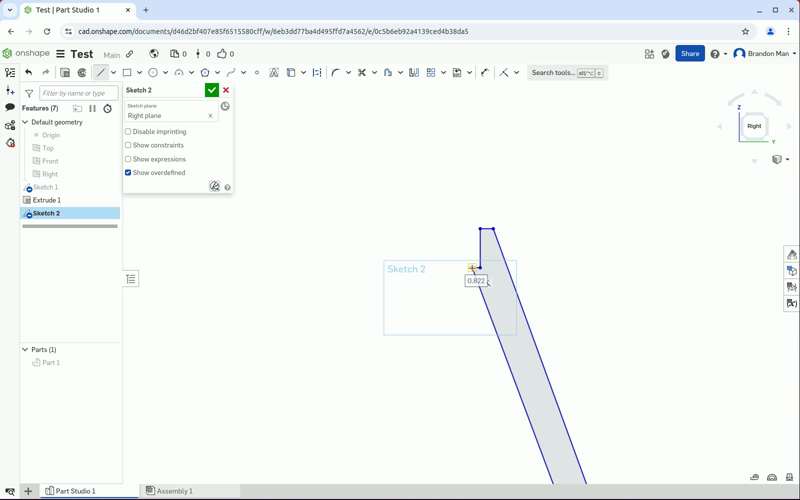
scroll(-6)
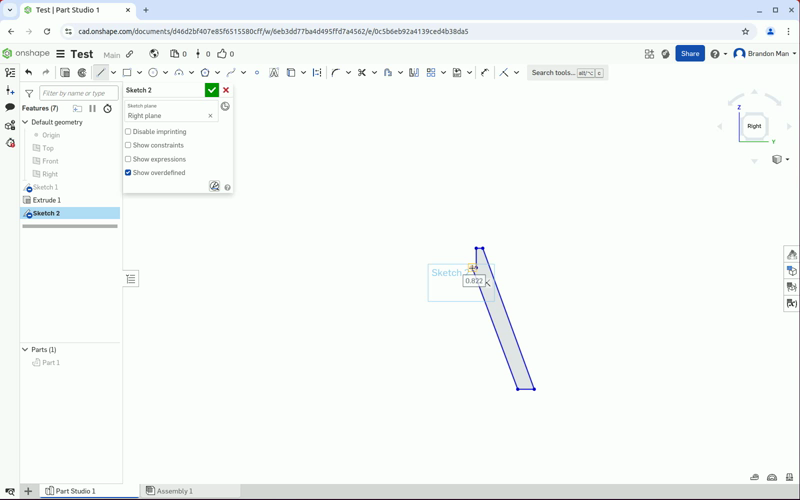
key(esc)
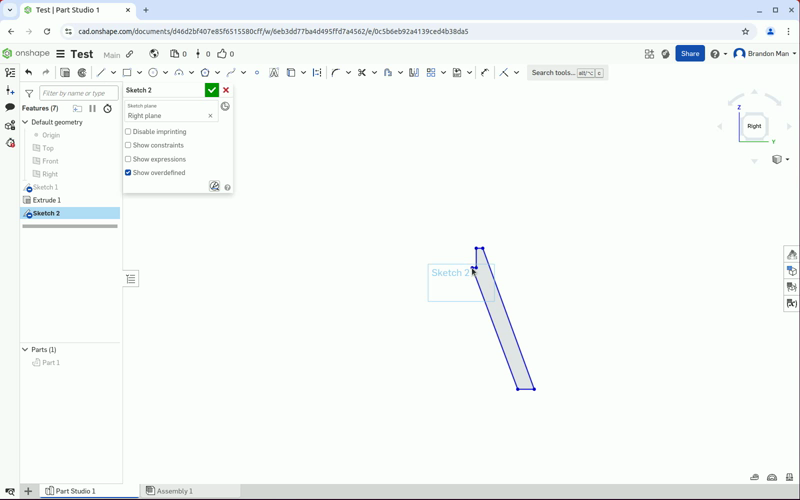
mouse_move(514, 348)
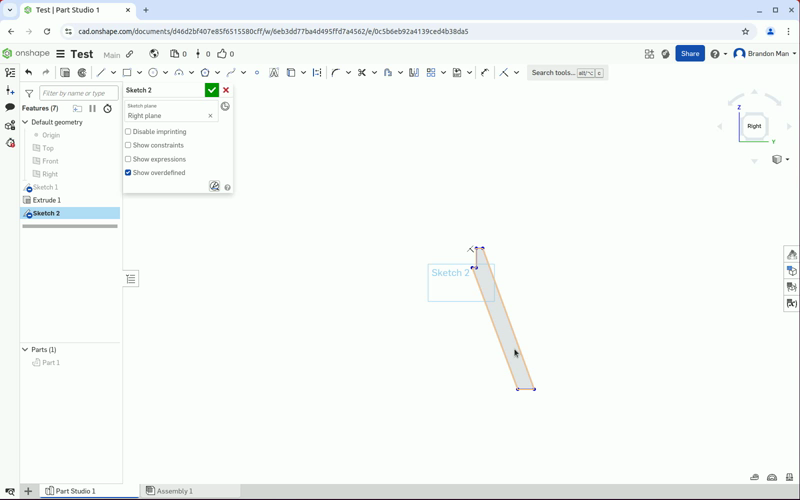
click(514, 348)
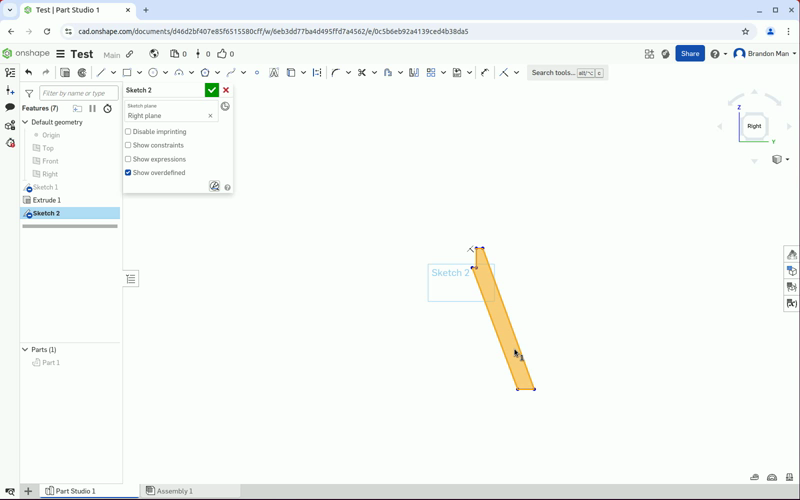
mouse_move(73, 352)
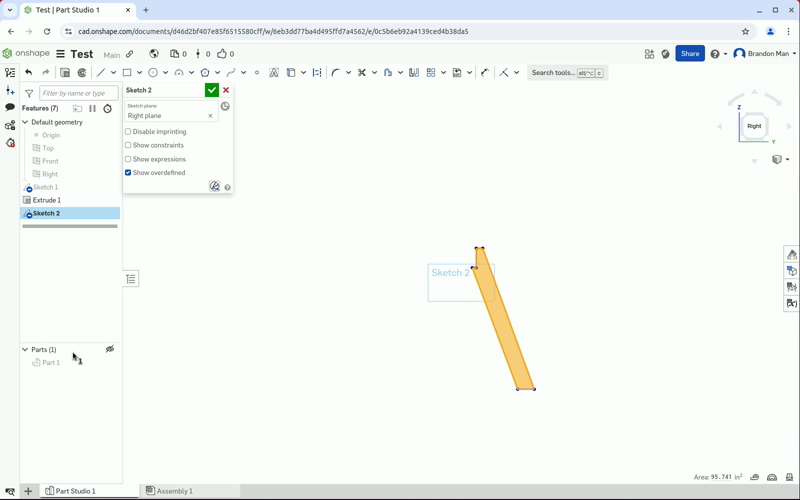
key(shift+y)
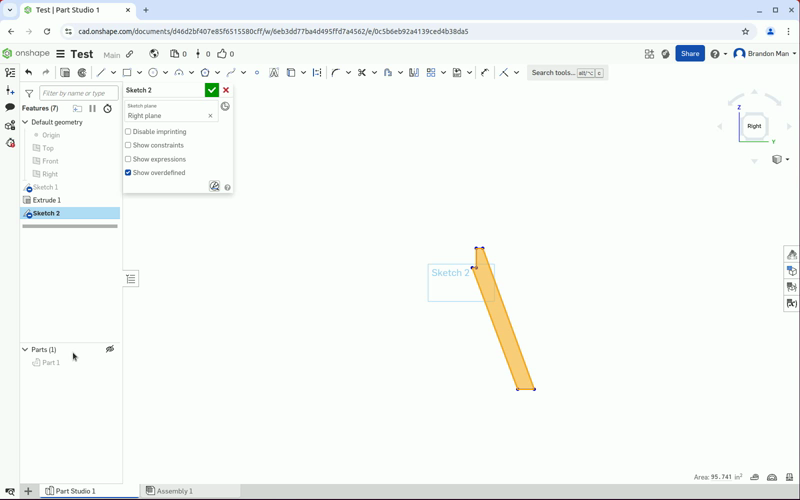
key(shift+e)
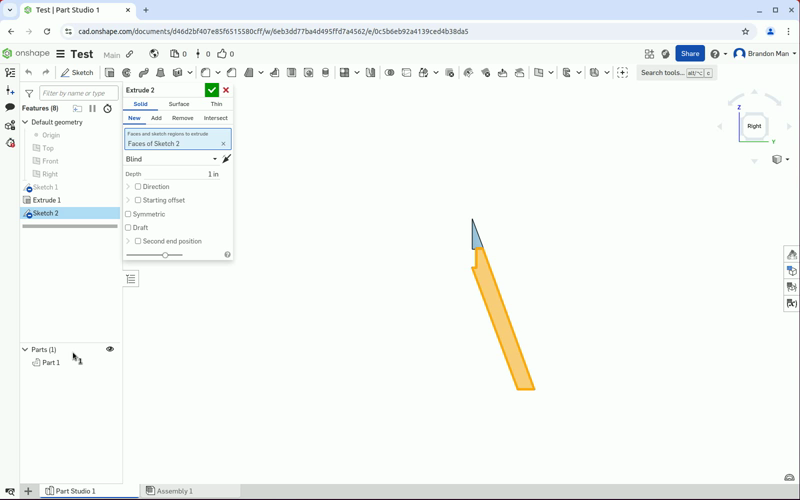
mouse_move(143, 106)
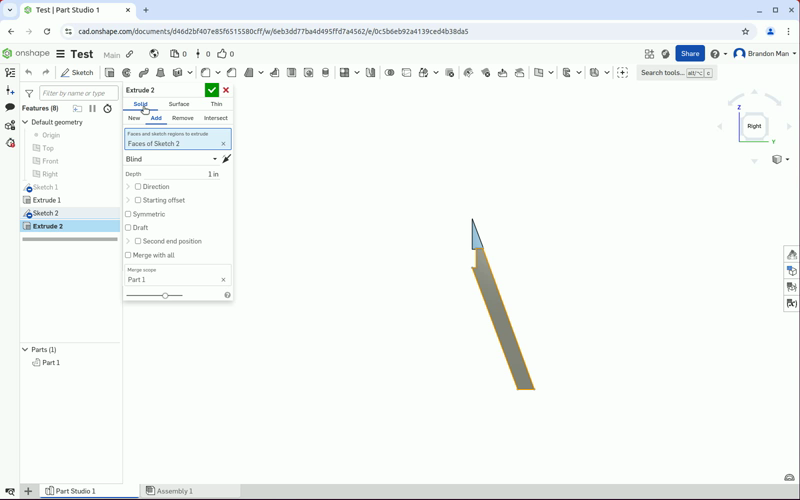
click(143, 106)
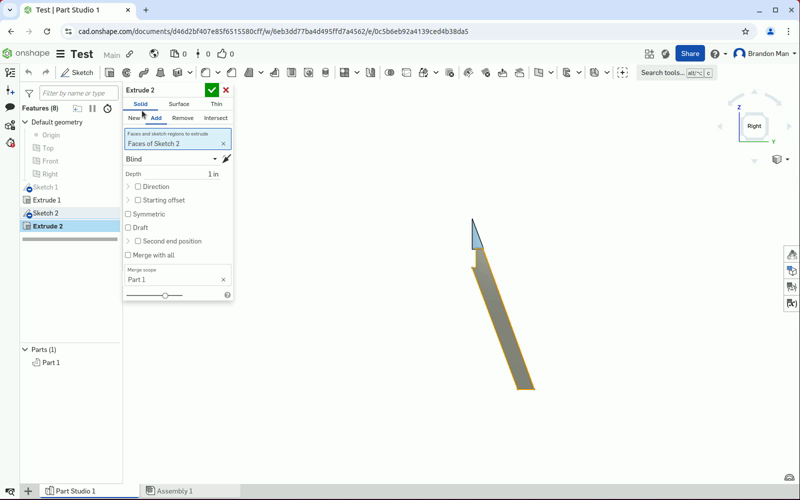
mouse_move(137, 120)
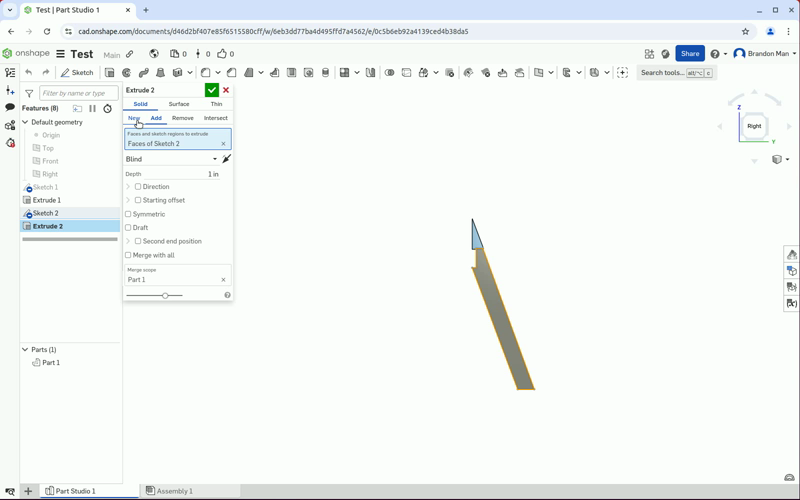
click(137, 120)
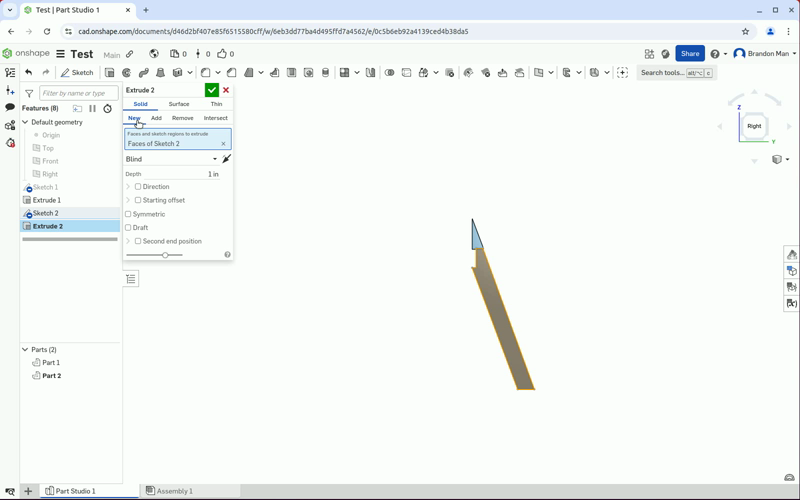
key(tab, 4)
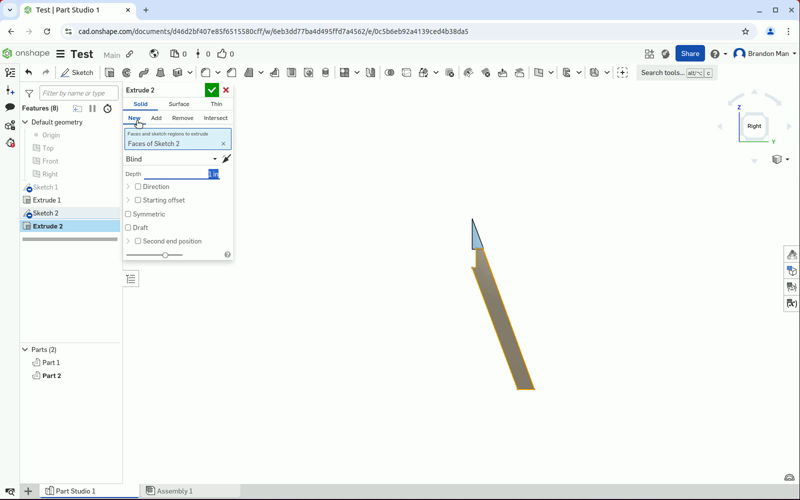
text(0.963)
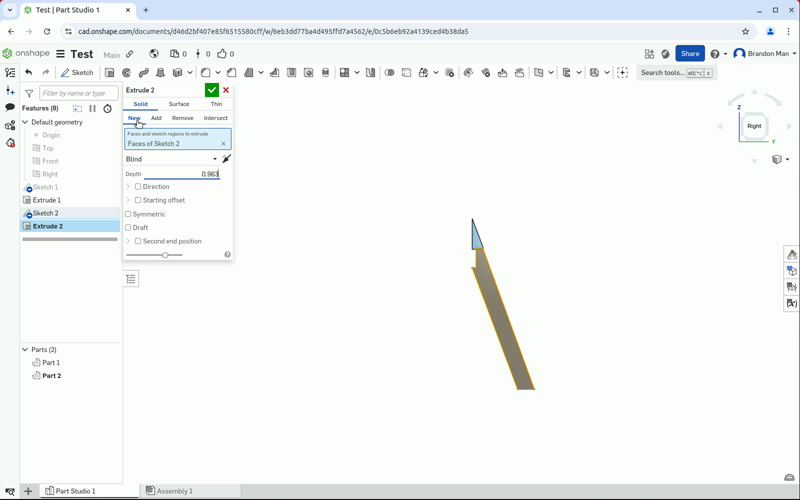
key(enter)
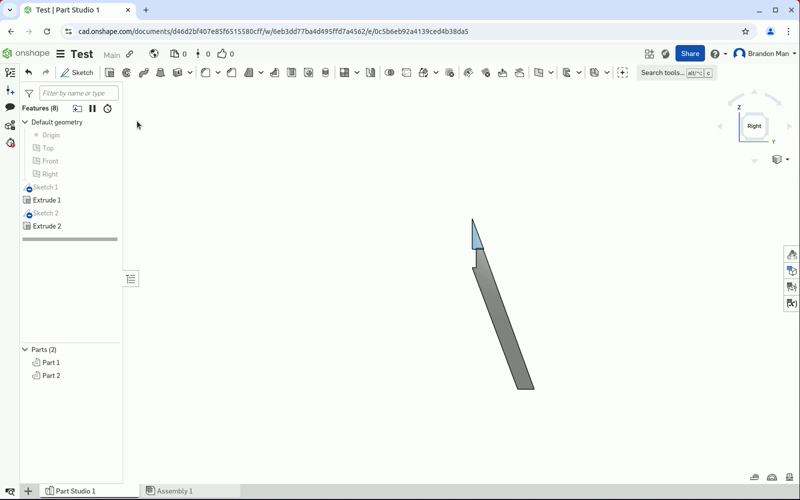
key(shift+h)
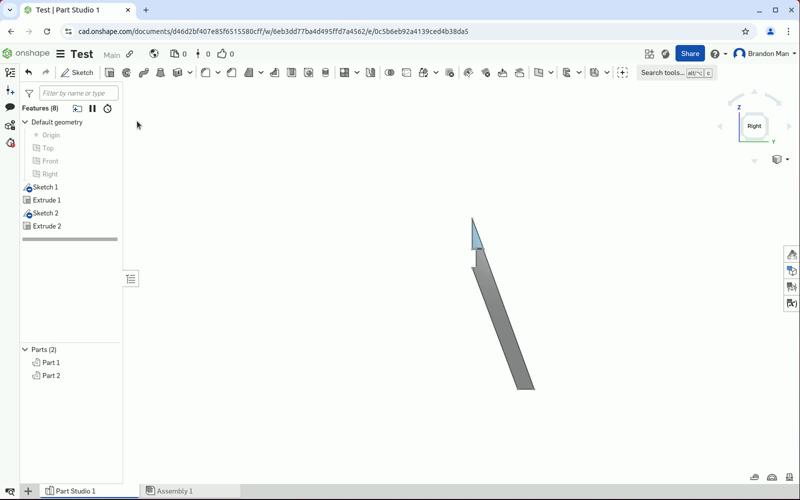
key(shift+h)
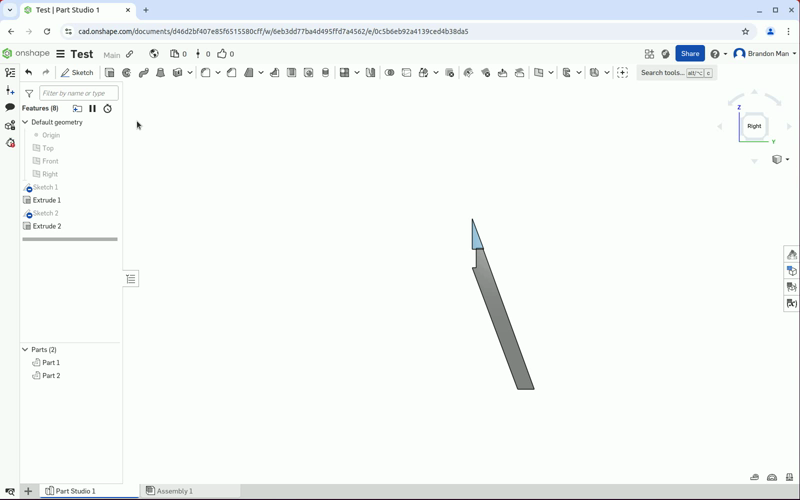
mouse_move(73, 189)
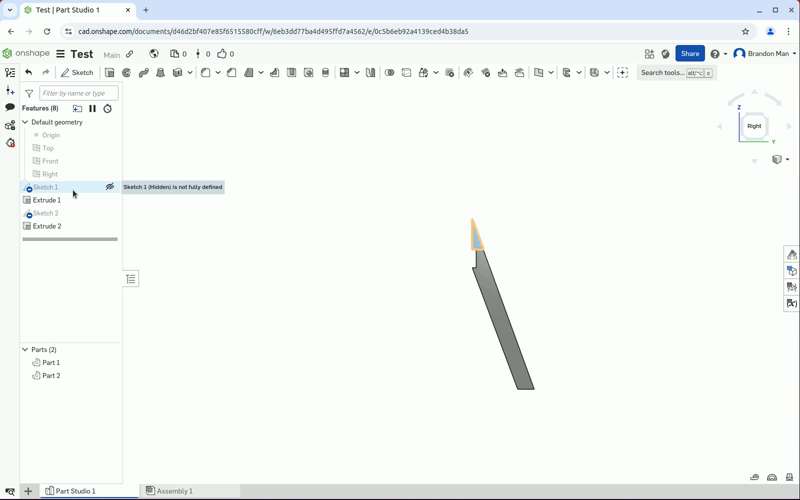
click(73, 189)
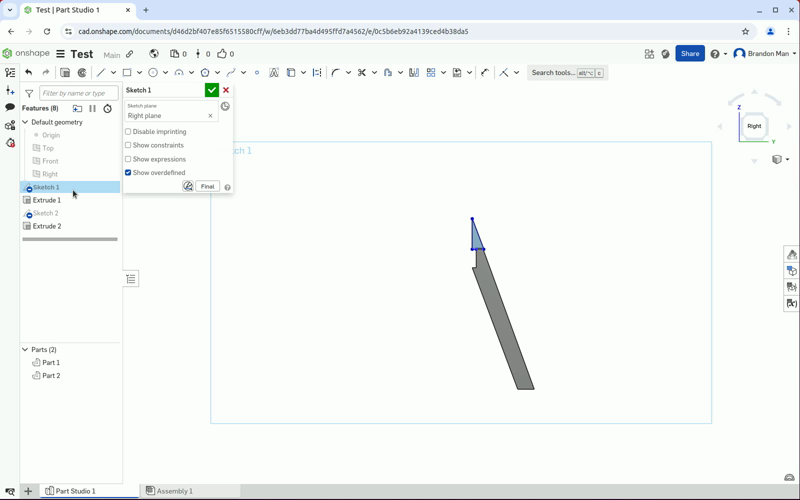
mouse_move(229, 92)
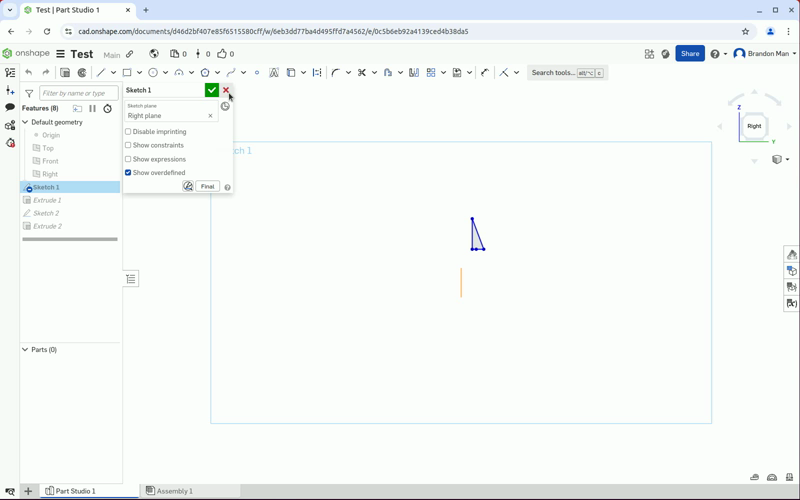
click(229, 92)
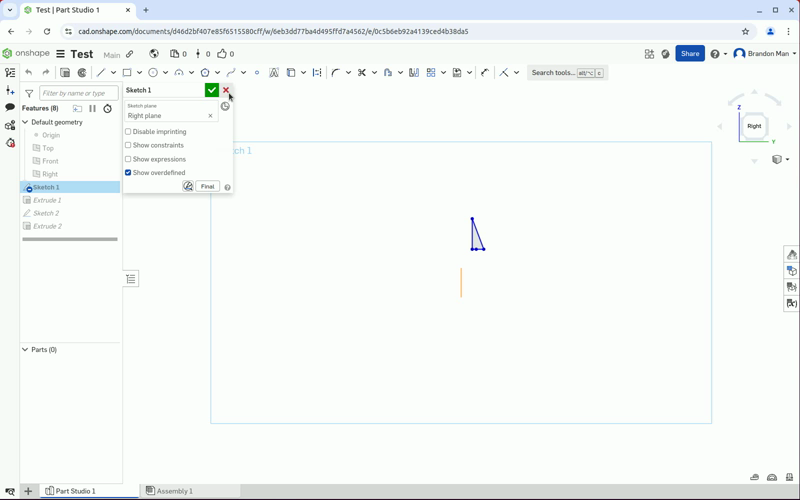
key(shift+s)
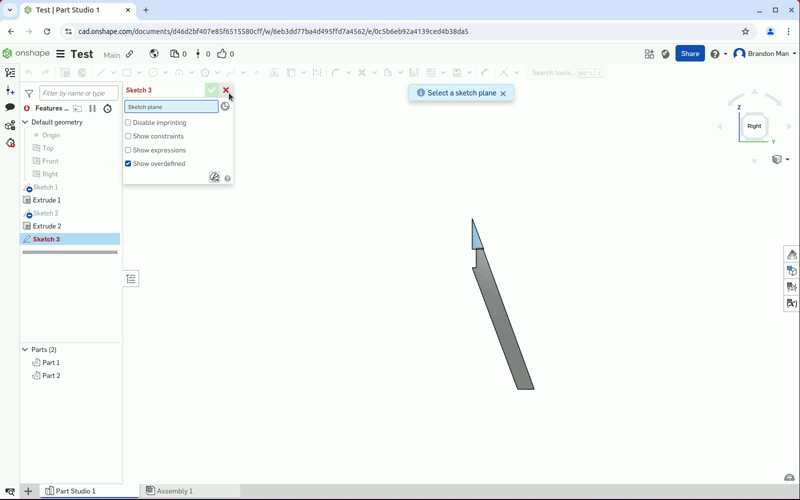
mouse_move(73, 176)
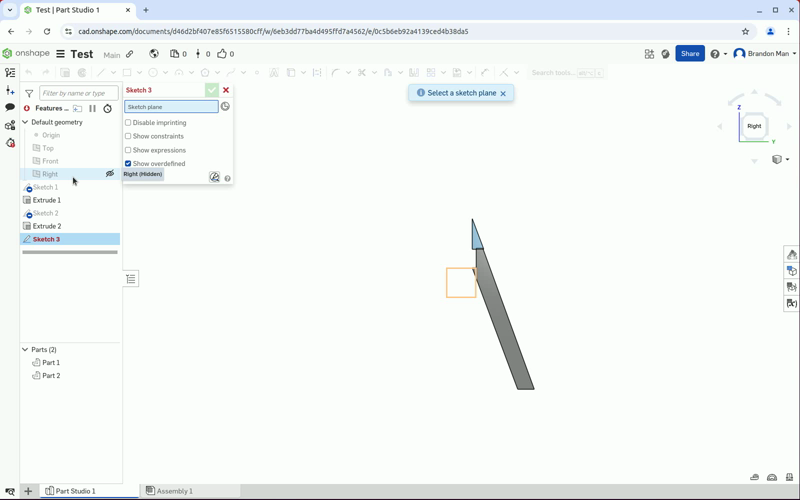
click(73, 176)
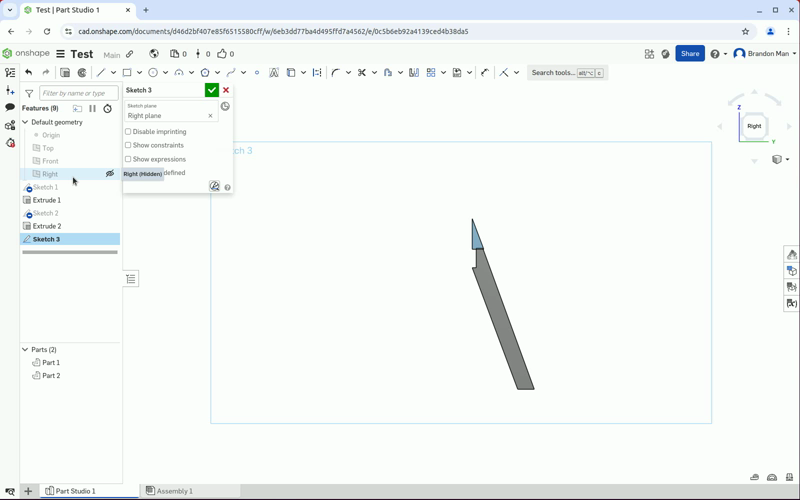
mouse_move(73, 352)
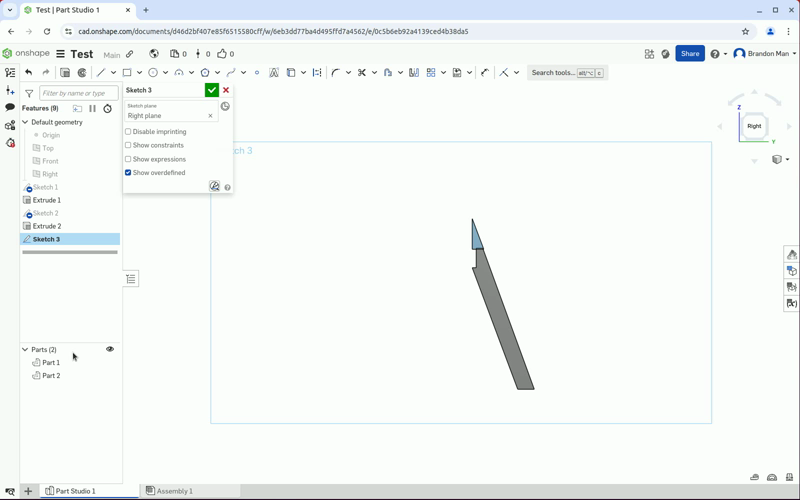
key(y)
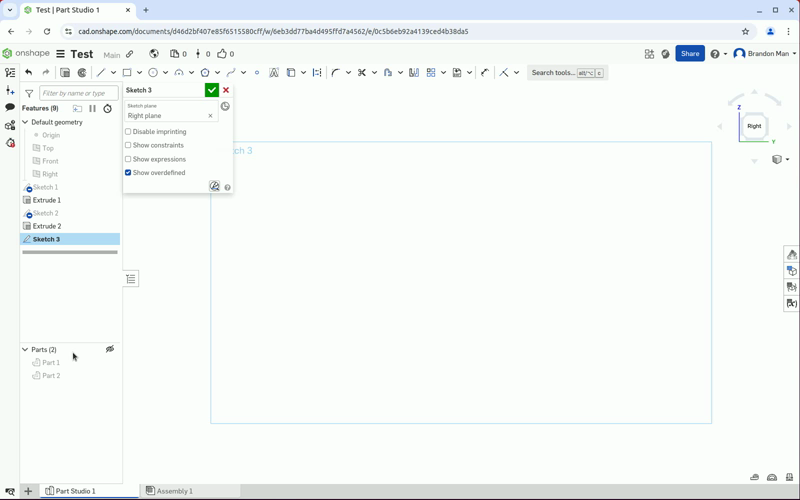
key(l)
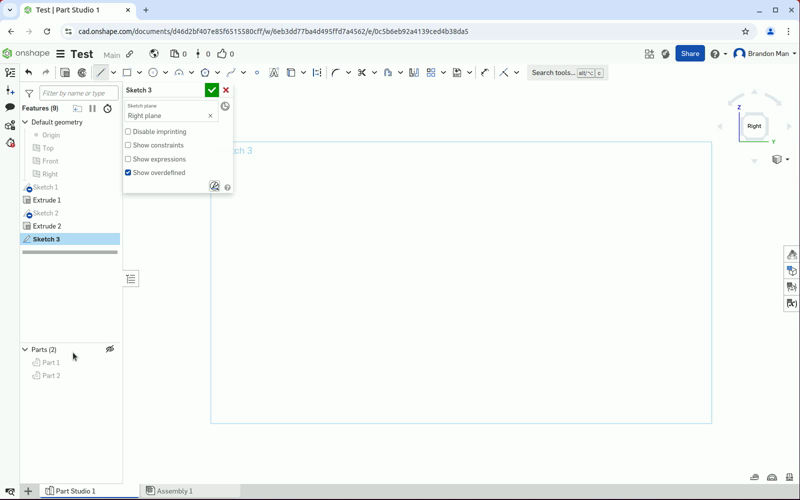
key_down(shift)
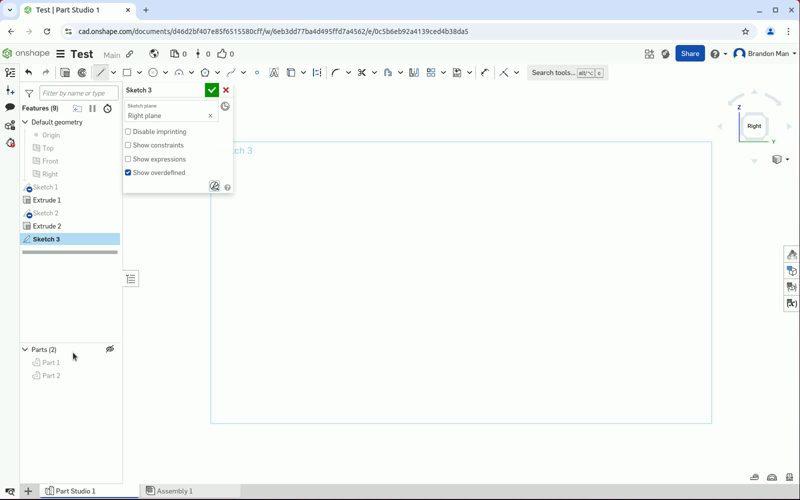
mouse_move(472, 267)
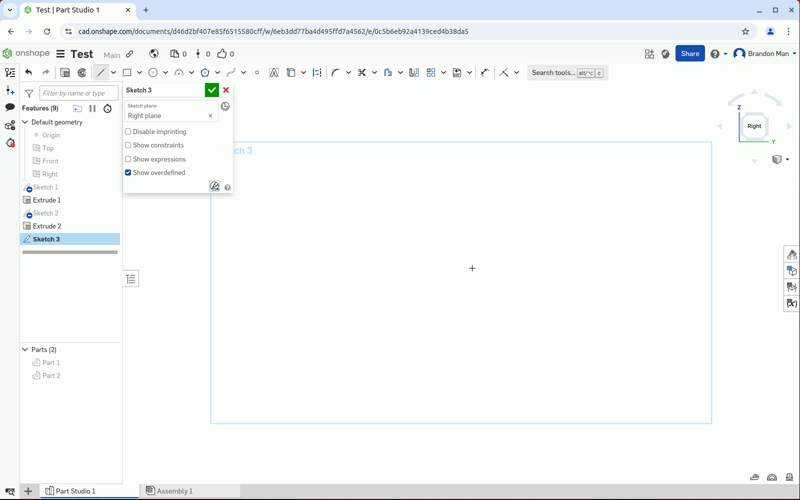
click(472, 267)
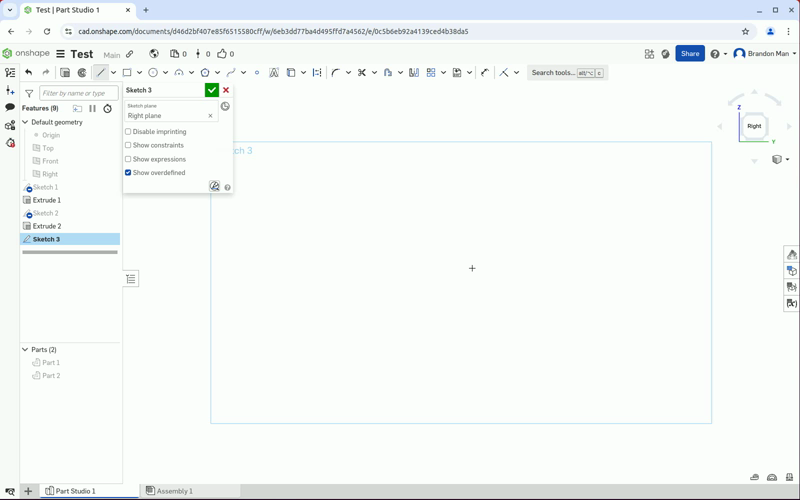
key_up(shift)
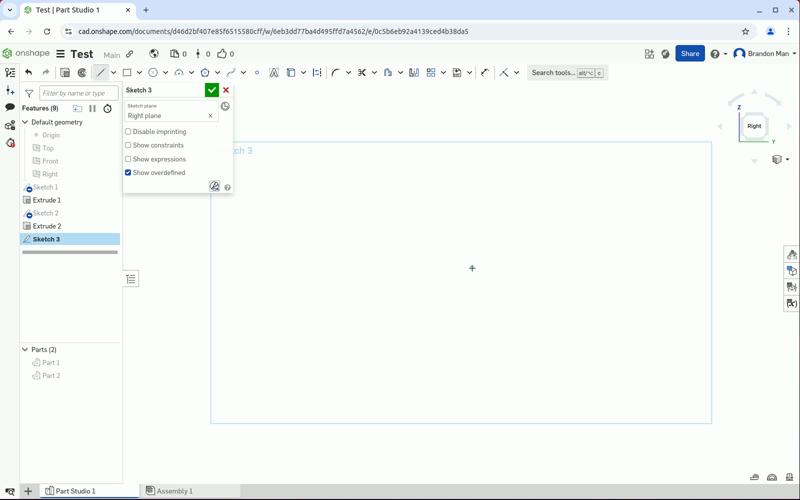
key_down(shift)
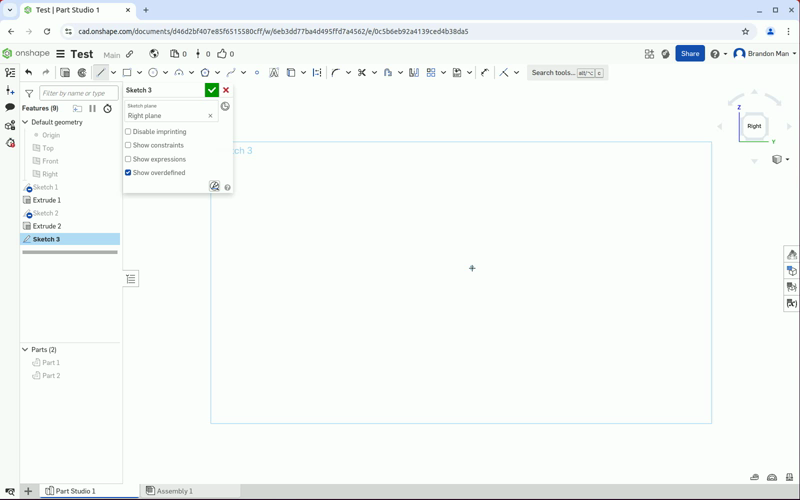
mouse_move(502, 267)
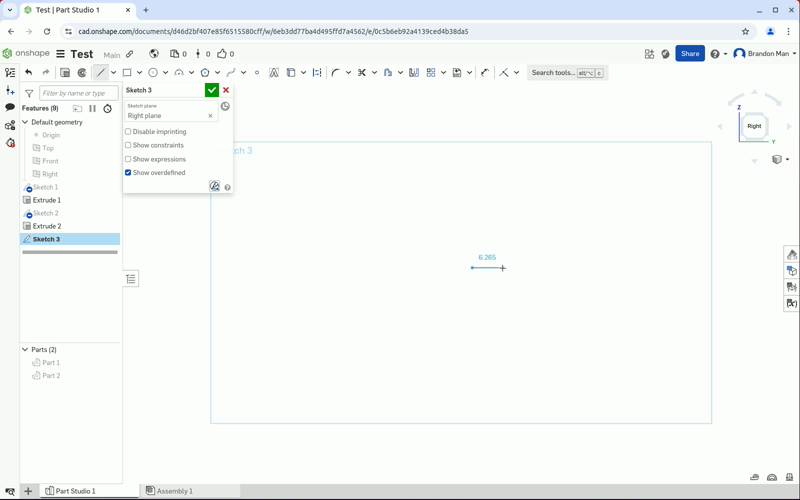
mouse_move(476, 267)
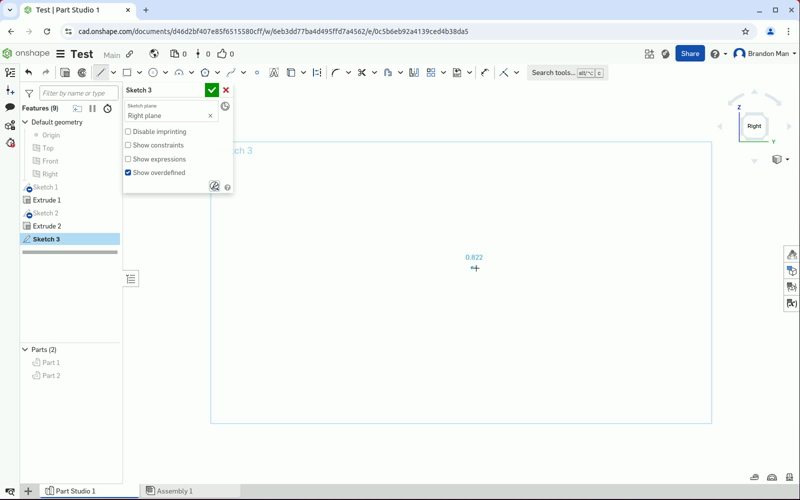
scroll(6)
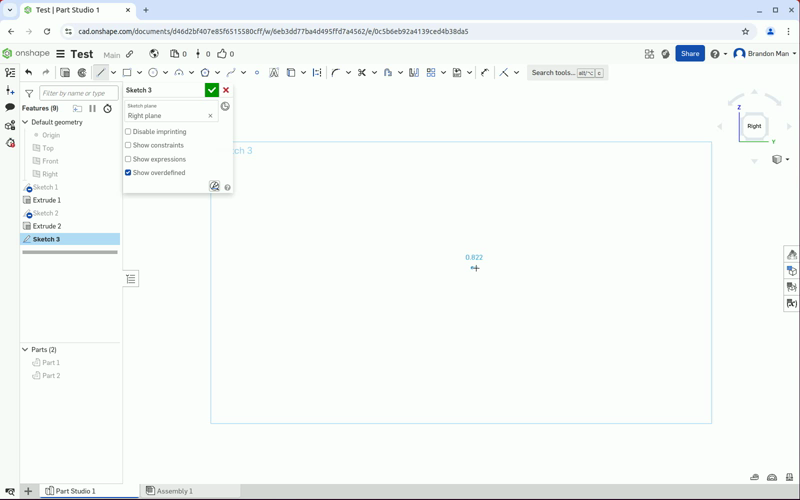
scroll(6)
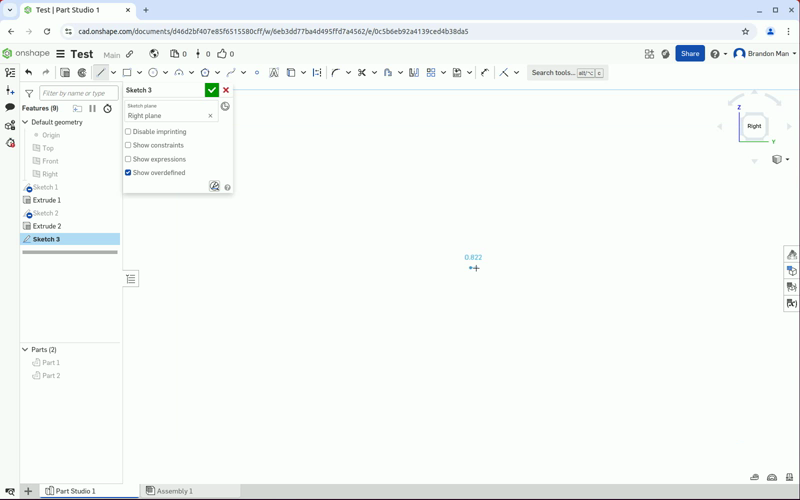
scroll(6)
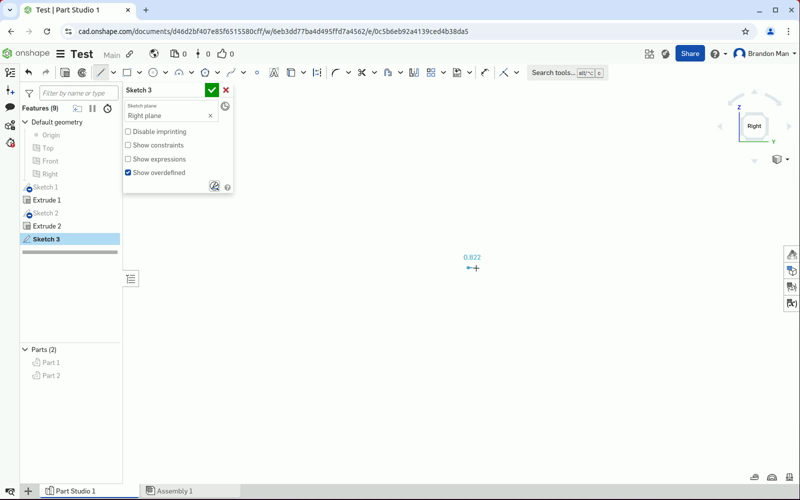
scroll(6)
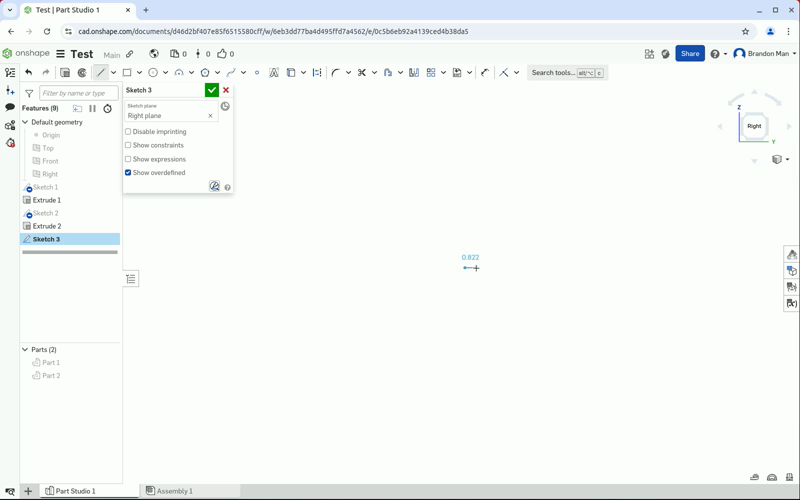
scroll(6)
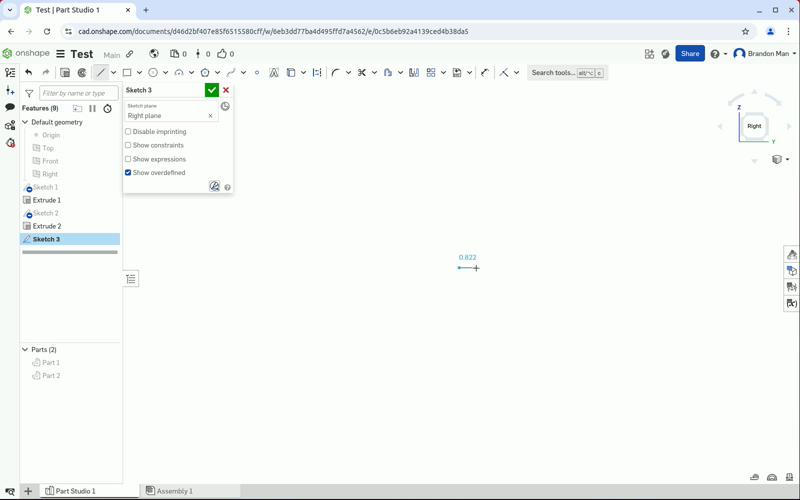
scroll(6)
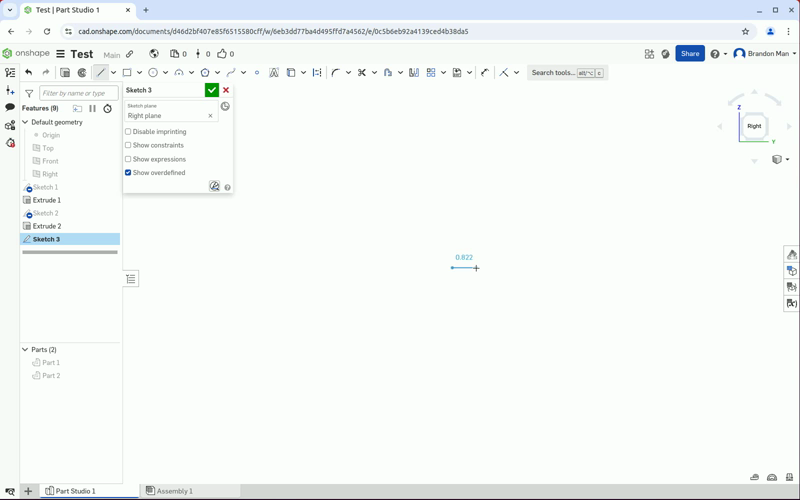
scroll(6)
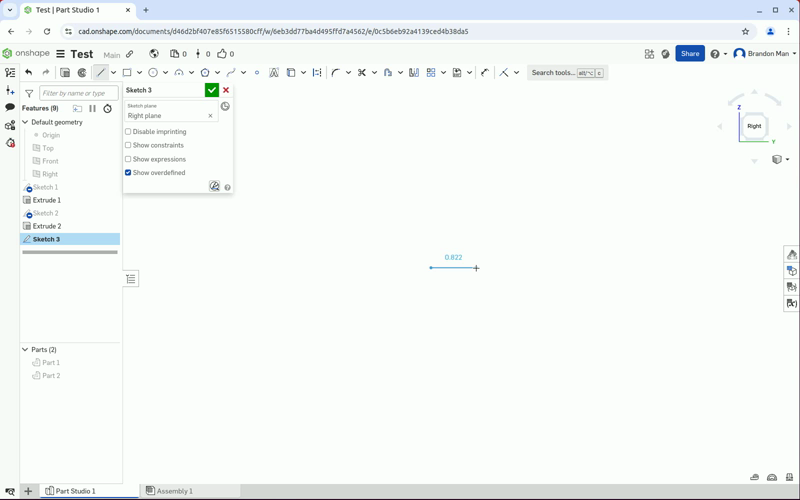
click(476, 267)
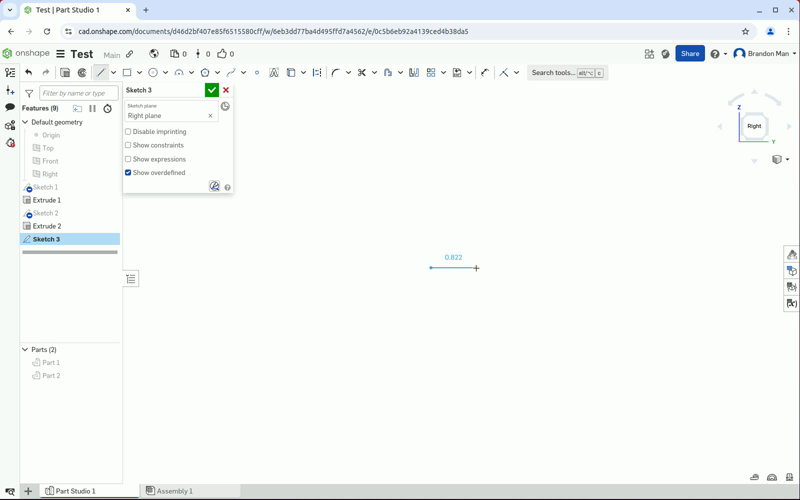
scroll(-6)
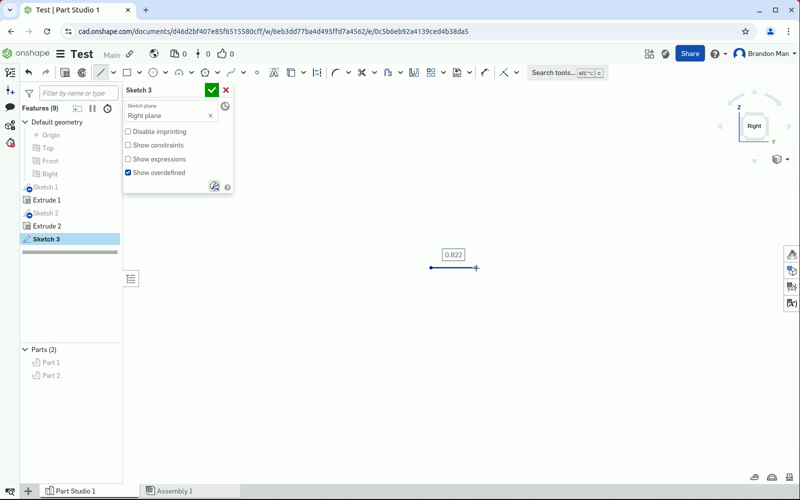
scroll(-6)
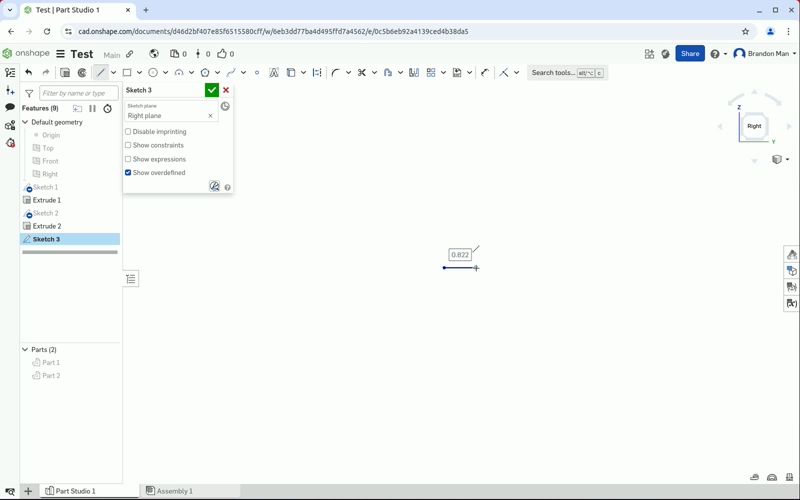
scroll(-6)
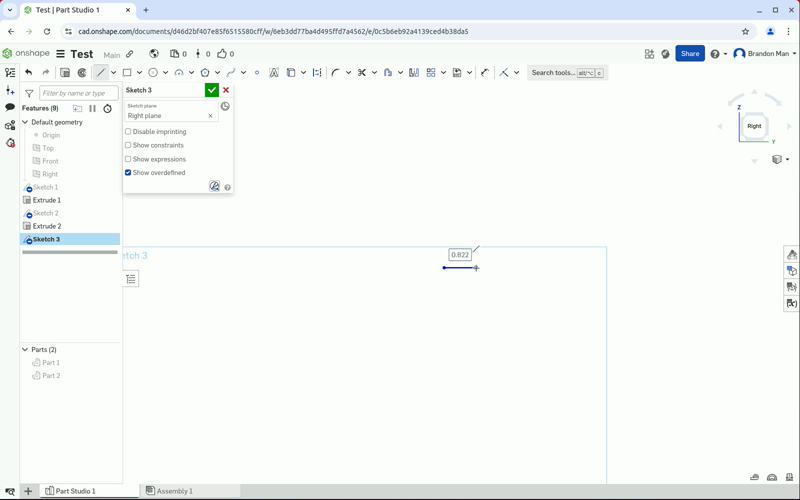
scroll(-6)
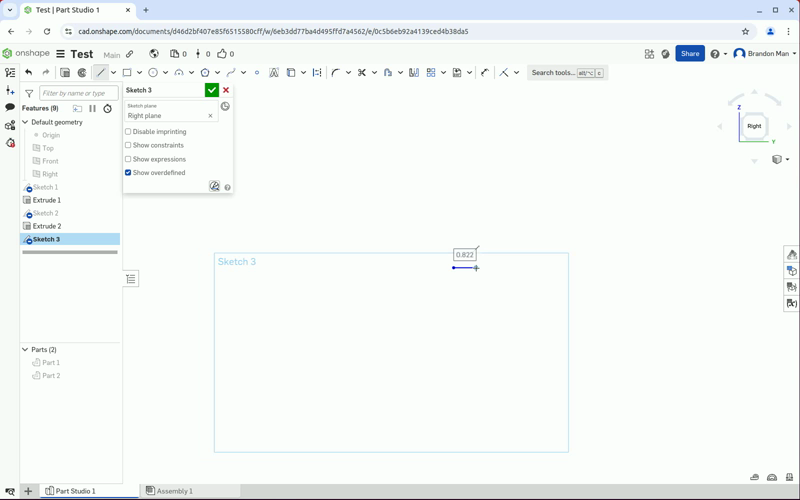
scroll(-6)
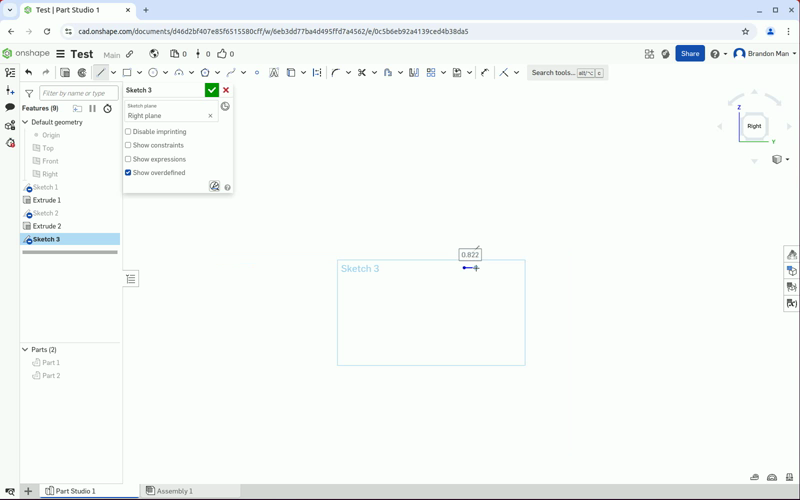
scroll(-6)
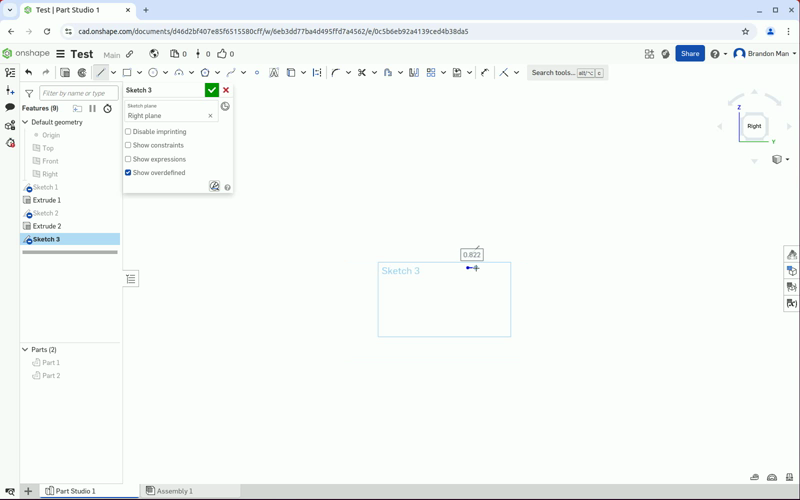
scroll(-6)
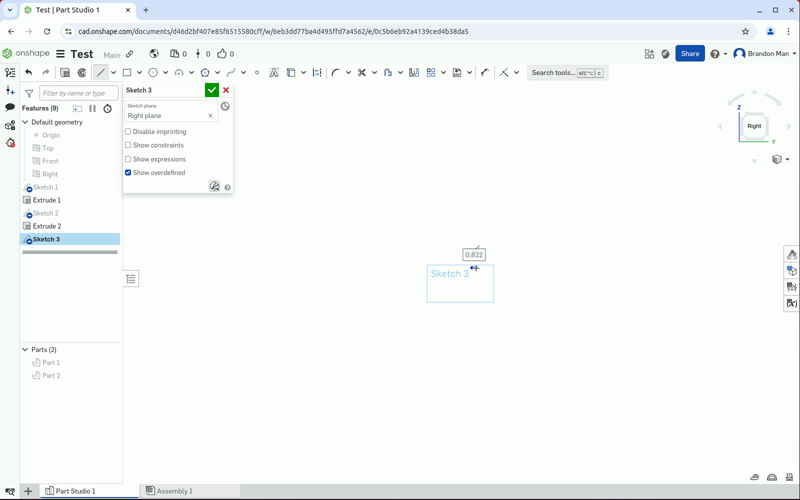
key_up(shift)
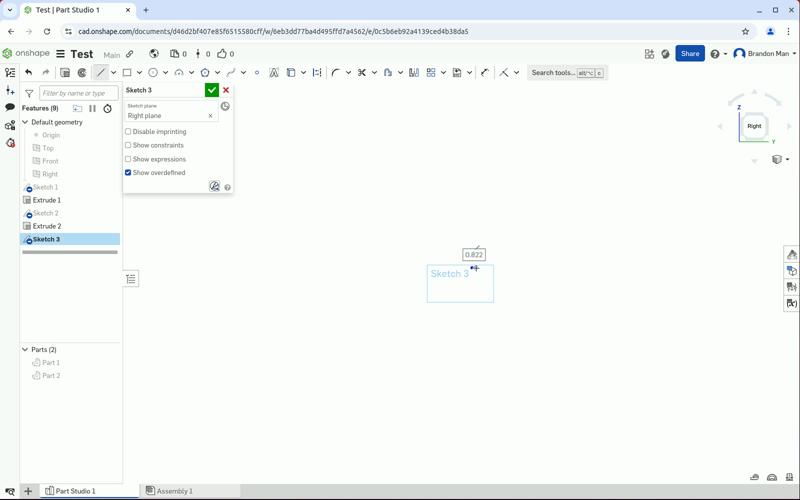
key_down(shift)
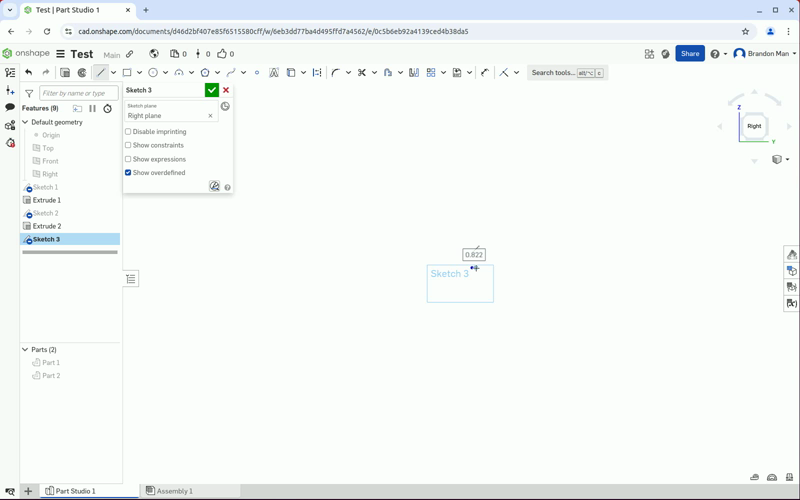
mouse_move(506, 267)
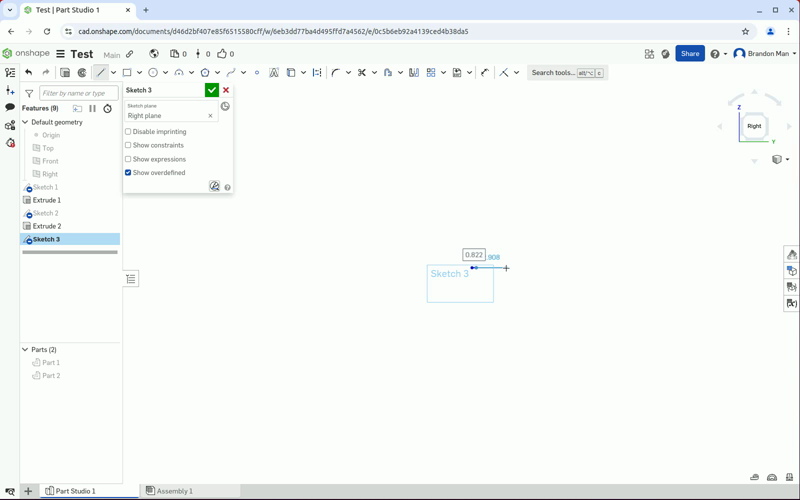
mouse_move(476, 247)
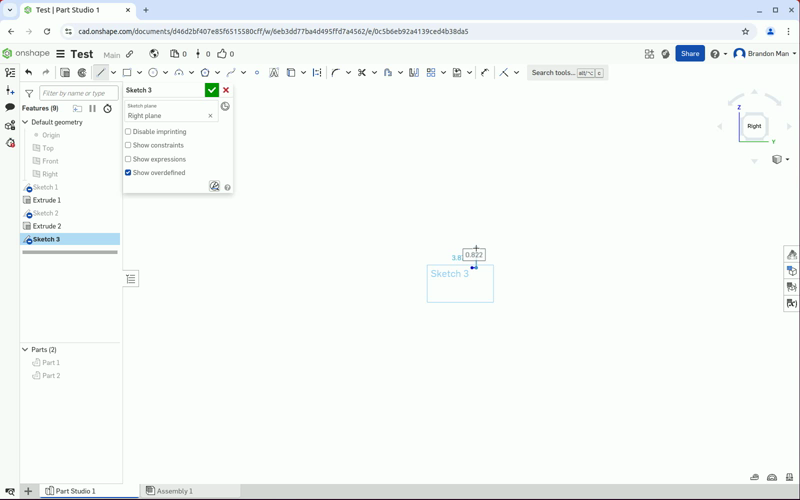
click(476, 247)
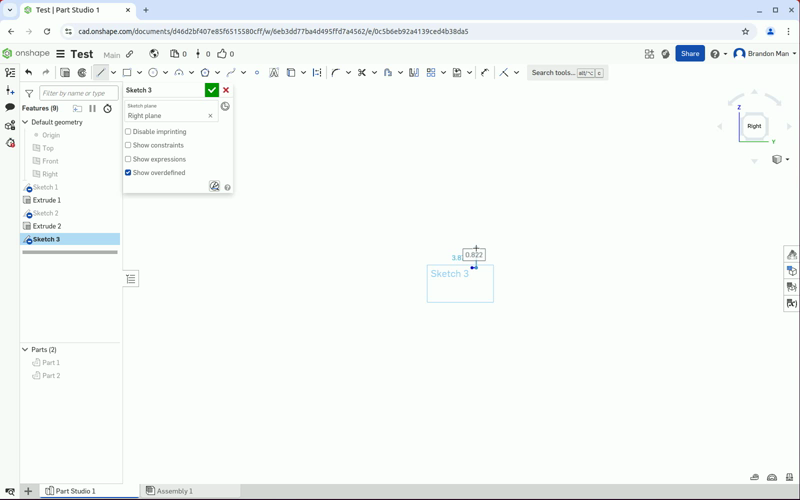
key_up(shift)
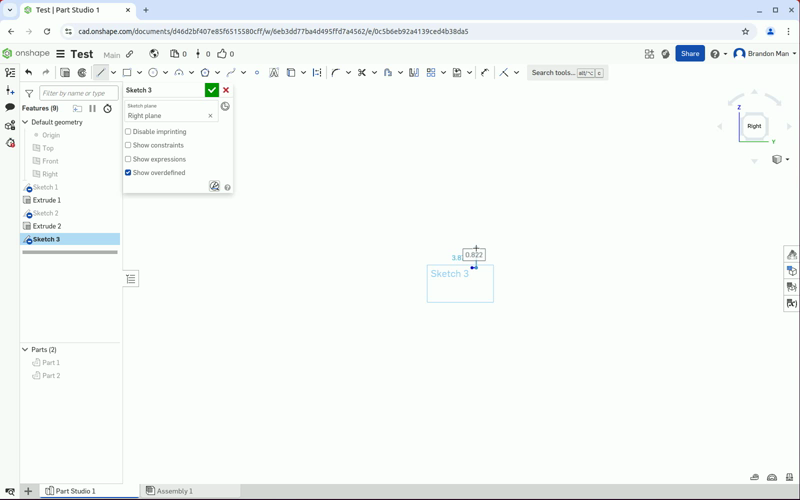
key_down(shift)
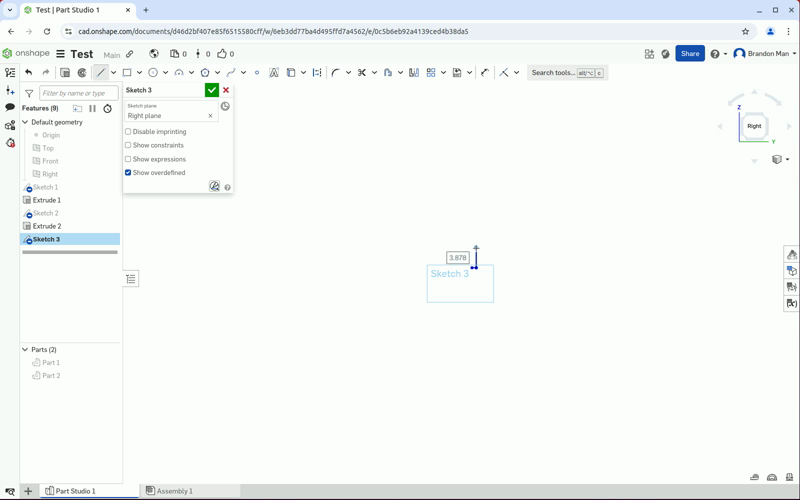
mouse_move(506, 247)
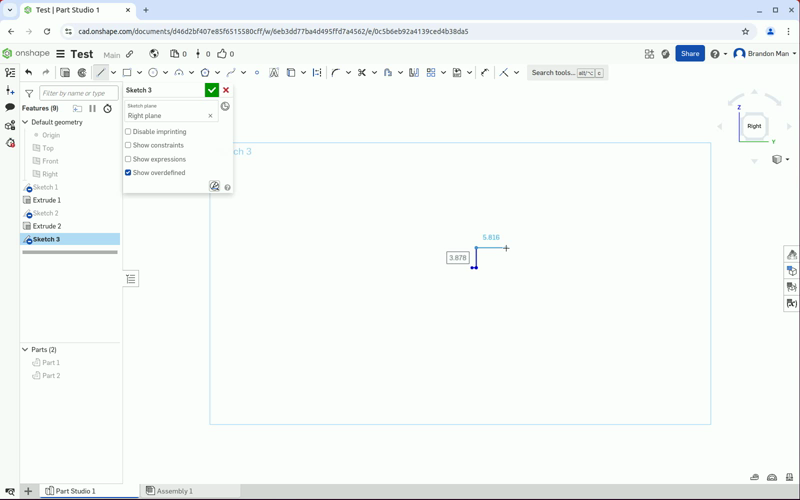
mouse_move(472, 247)
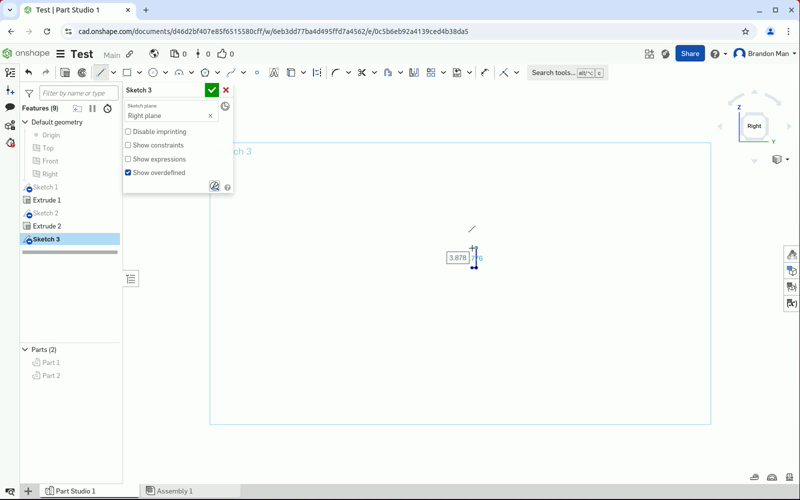
scroll(6)
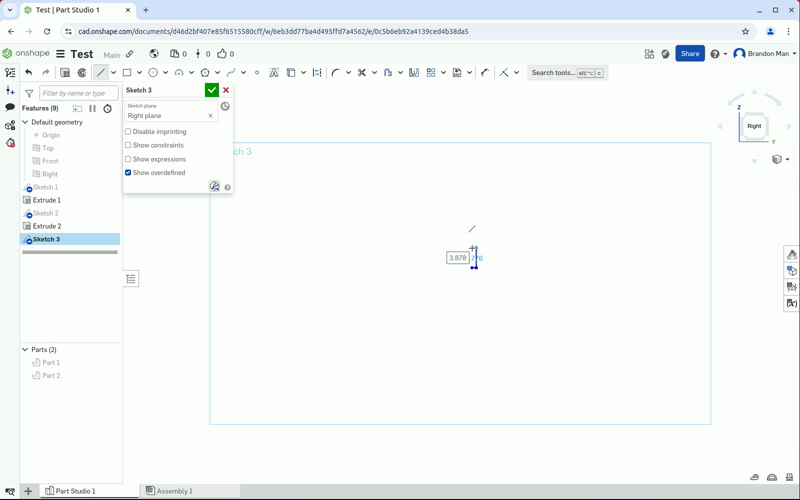
scroll(6)
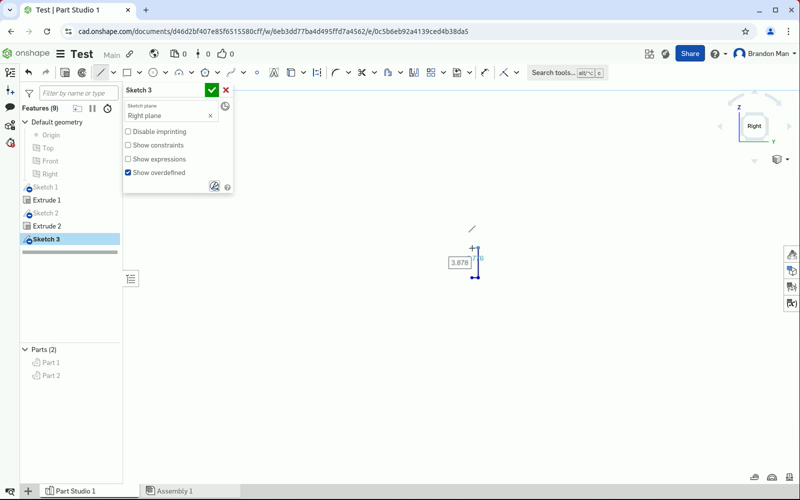
scroll(6)
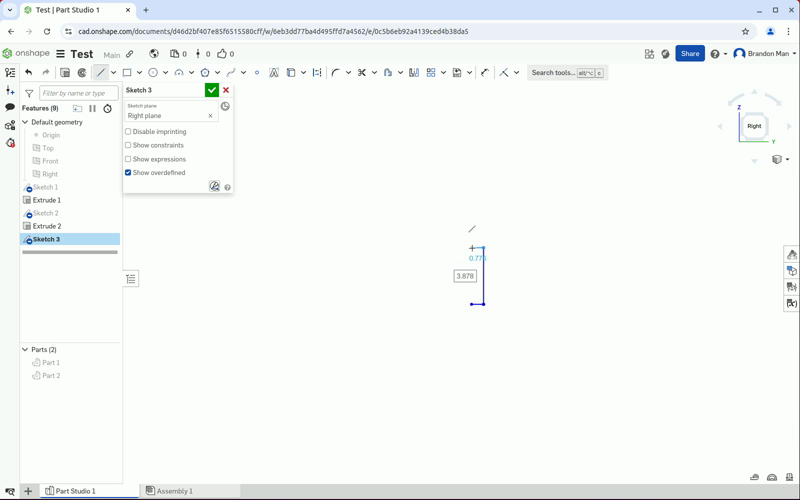
scroll(6)
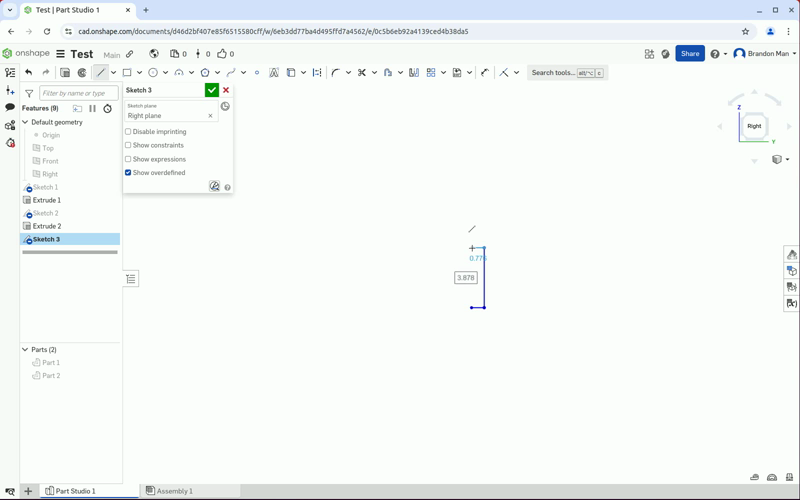
scroll(6)
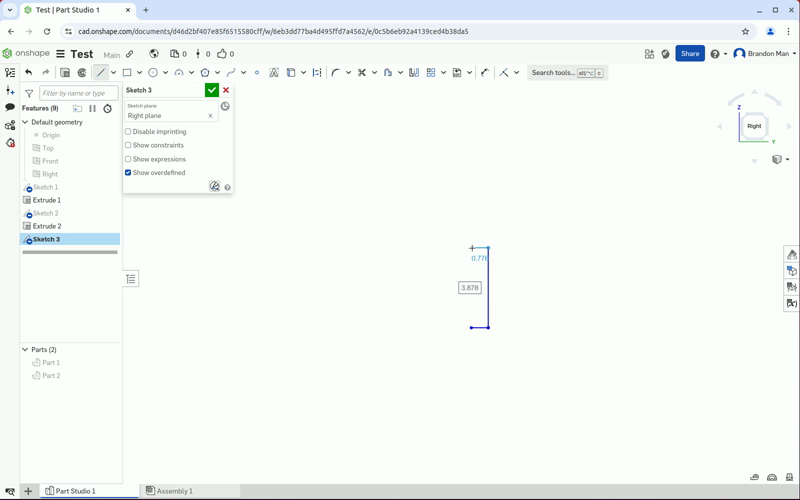
scroll(6)
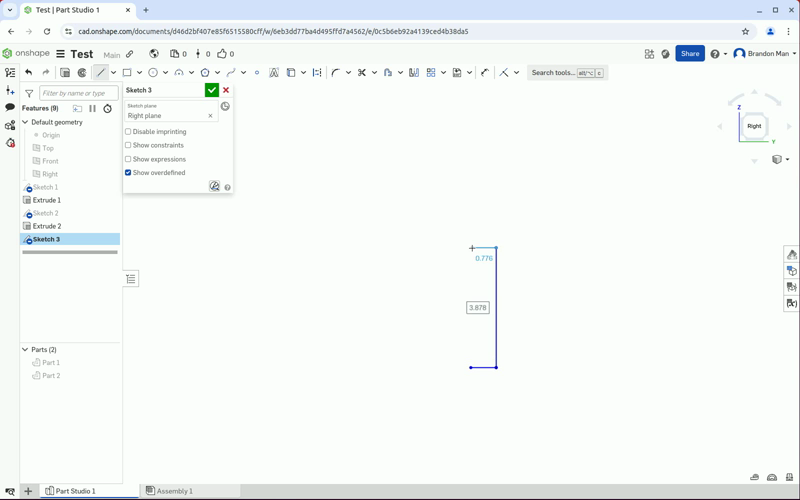
scroll(6)
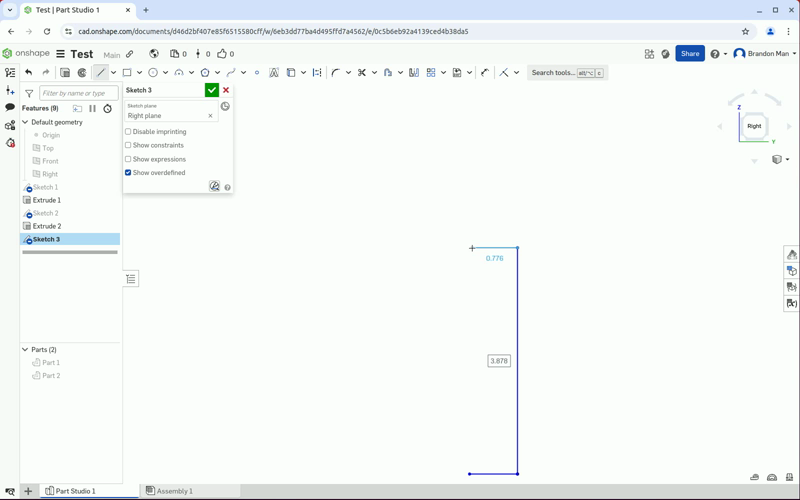
click(472, 247)
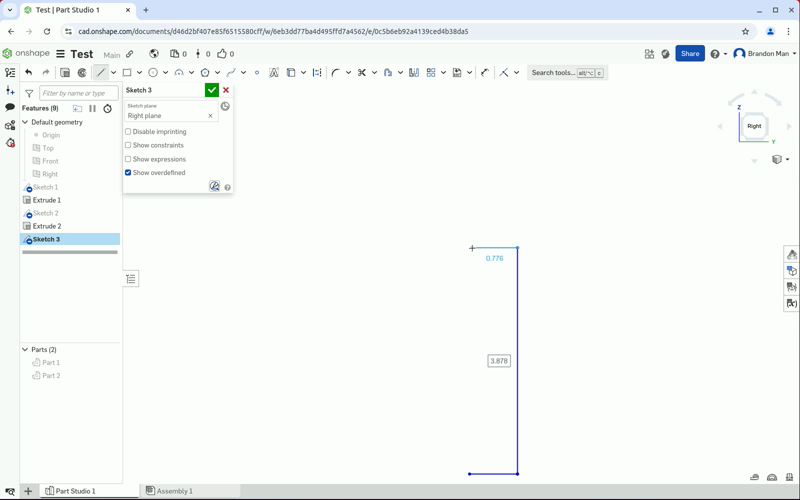
scroll(-6)
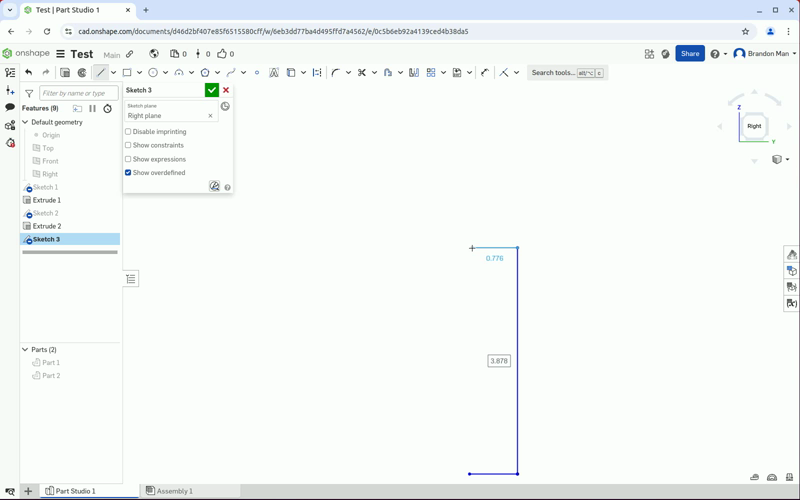
scroll(-6)
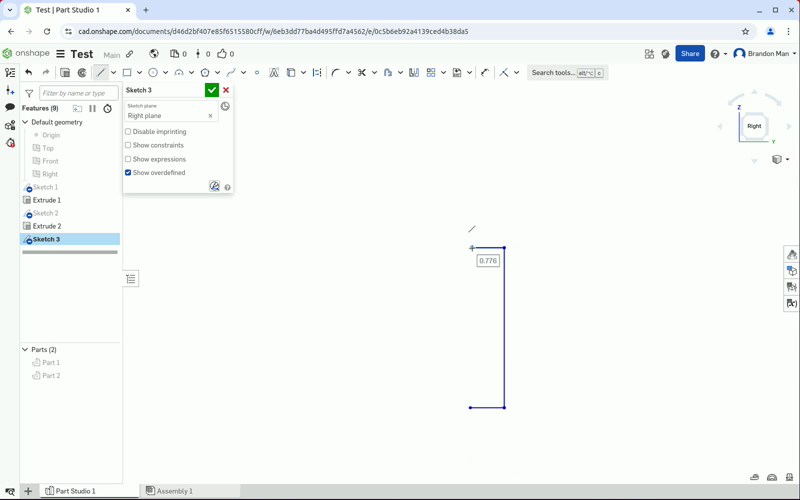
scroll(-6)
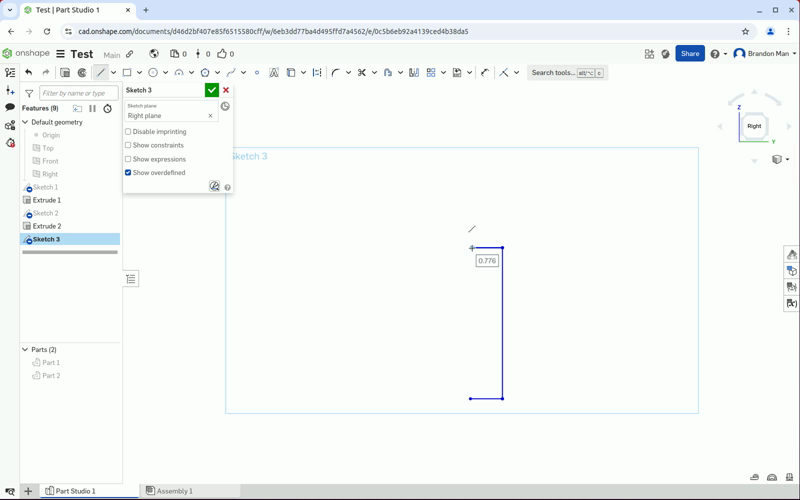
scroll(-6)
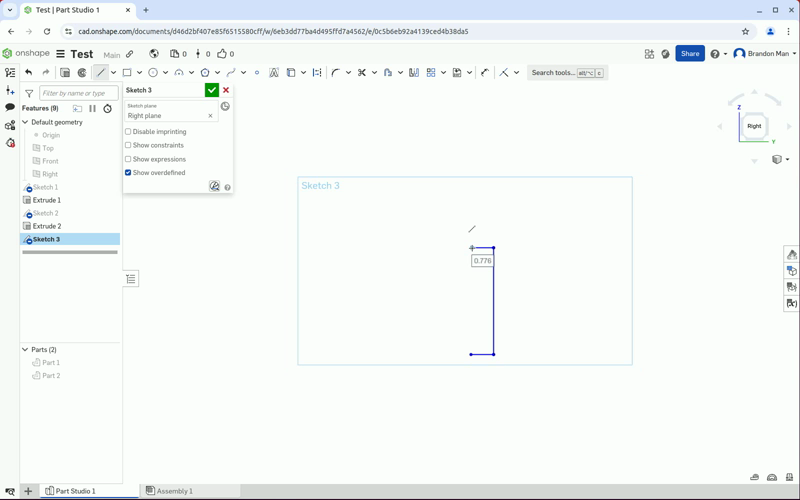
scroll(-6)
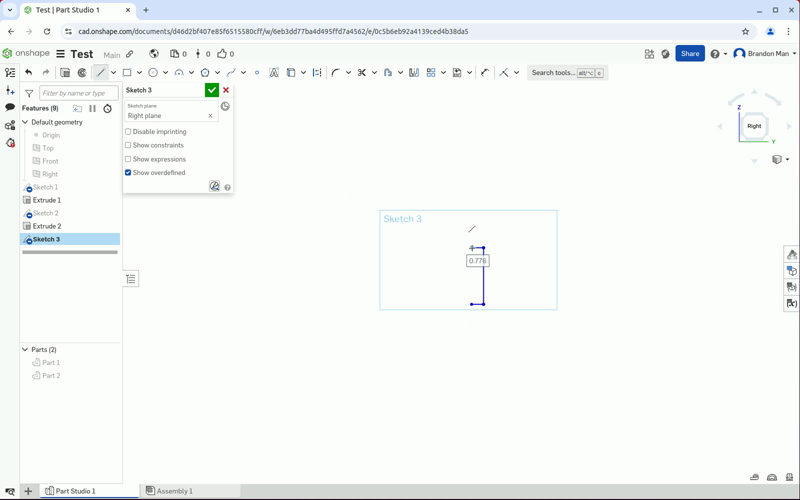
scroll(-6)
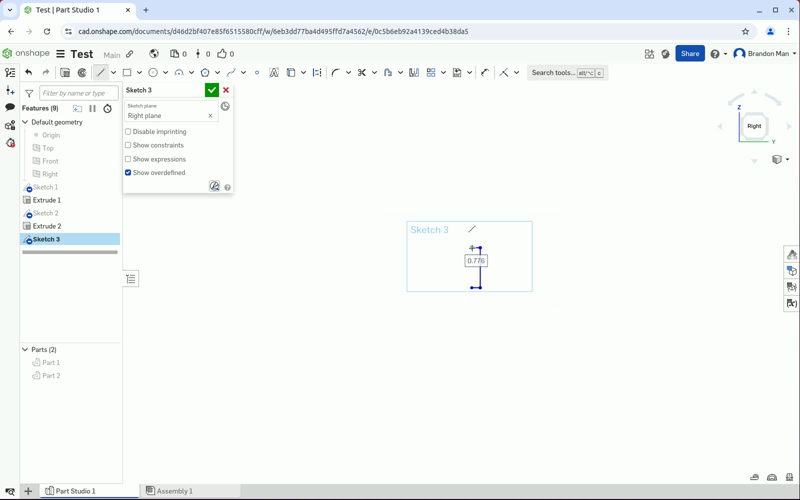
scroll(-6)
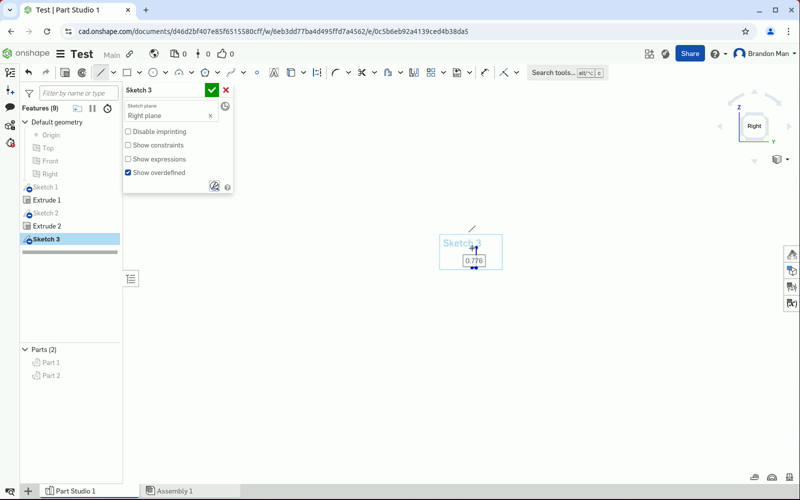
key_up(shift)
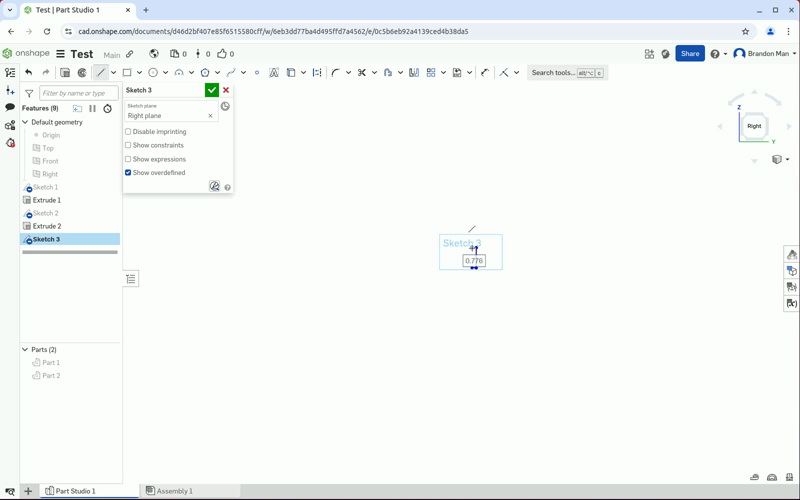
mouse_move(502, 247)
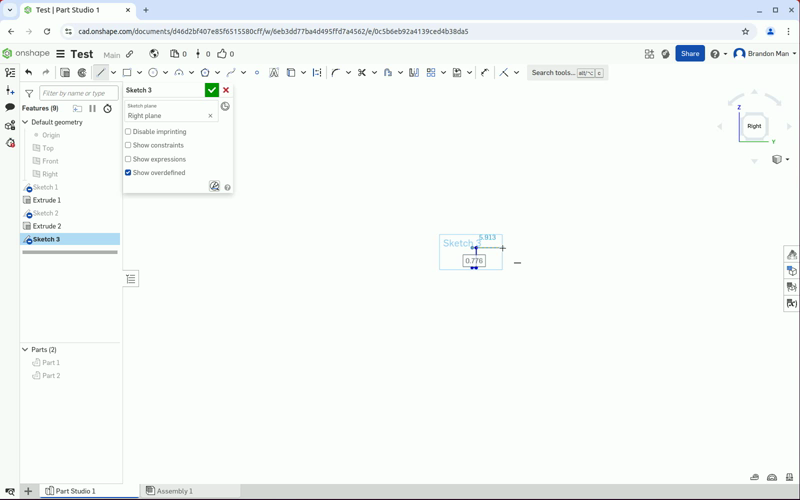
key_down(shift)
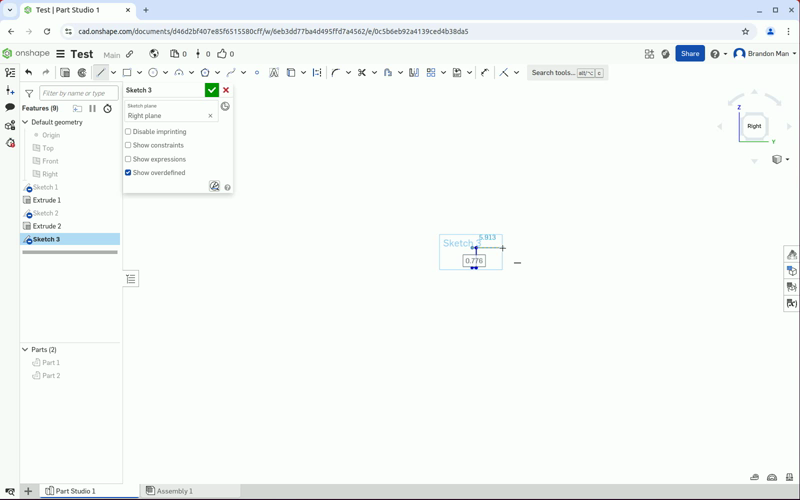
mouse_move(472, 267)
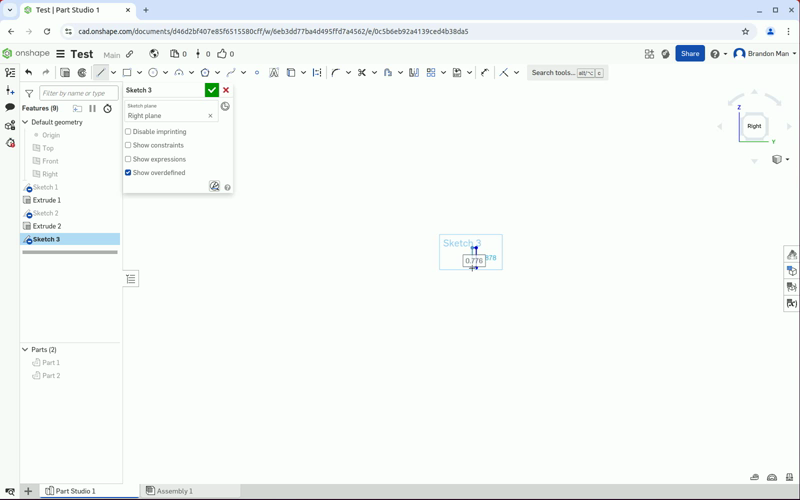
scroll(6)
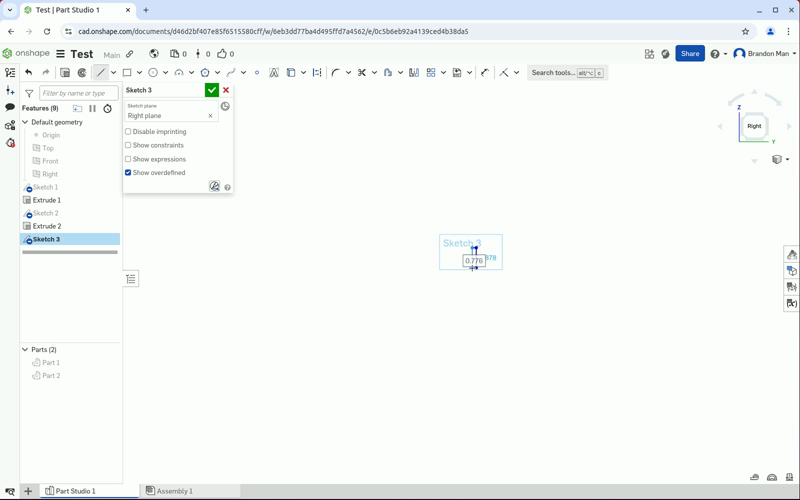
scroll(6)
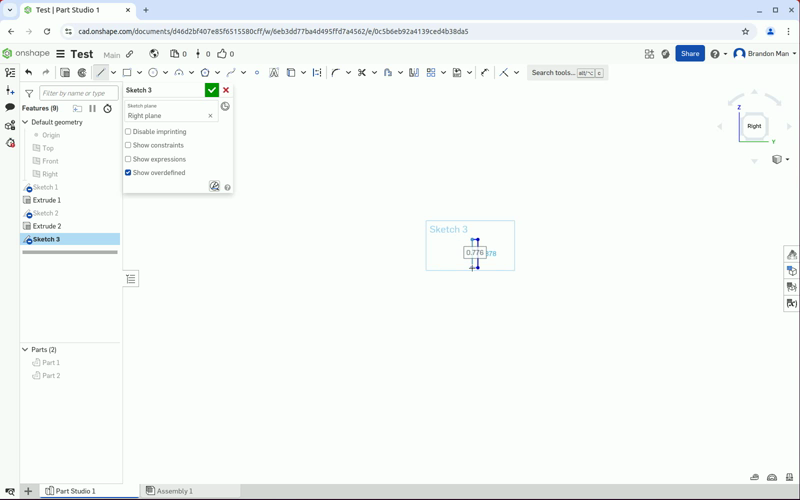
scroll(6)
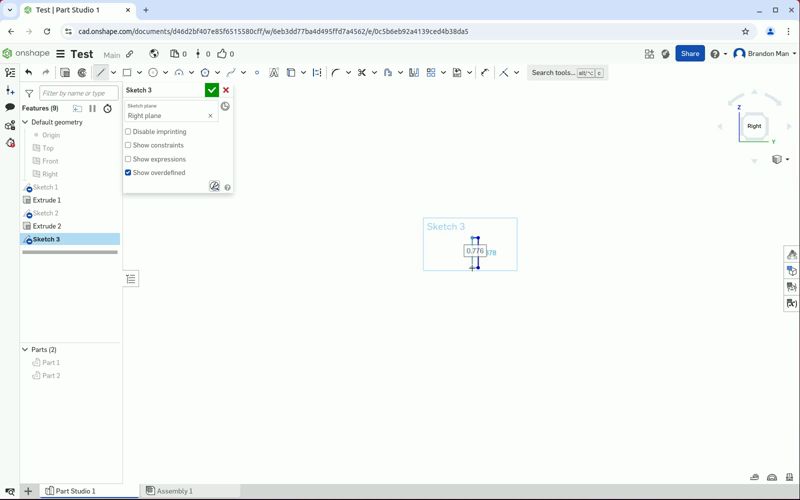
scroll(6)
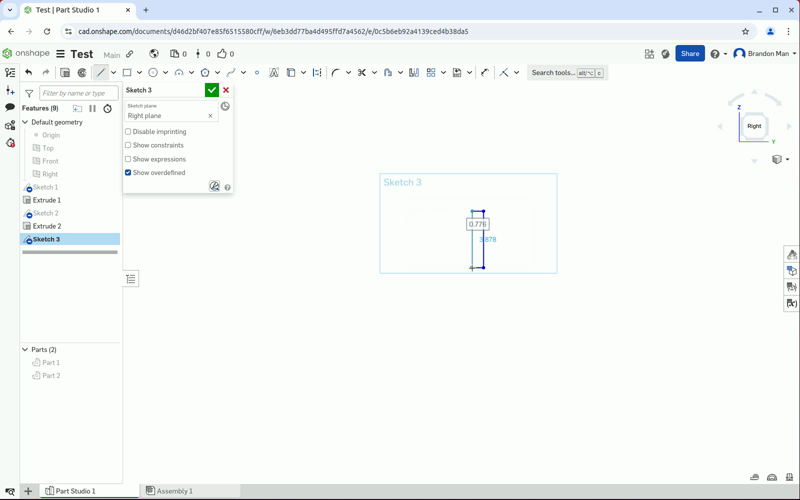
scroll(6)
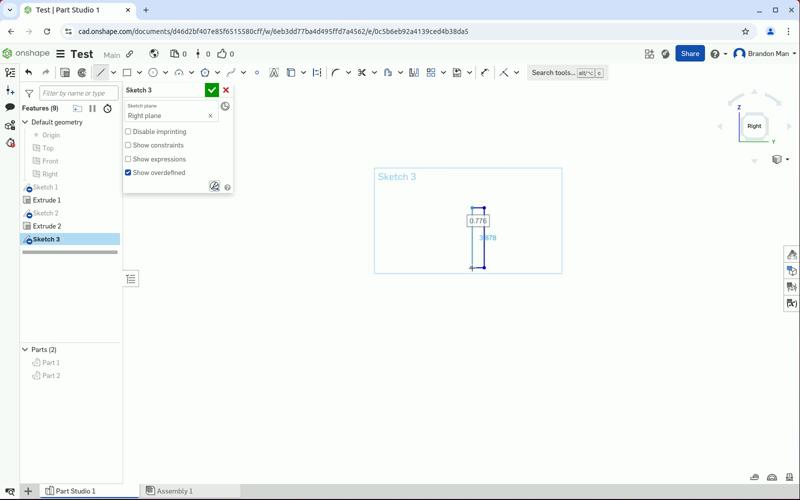
scroll(6)
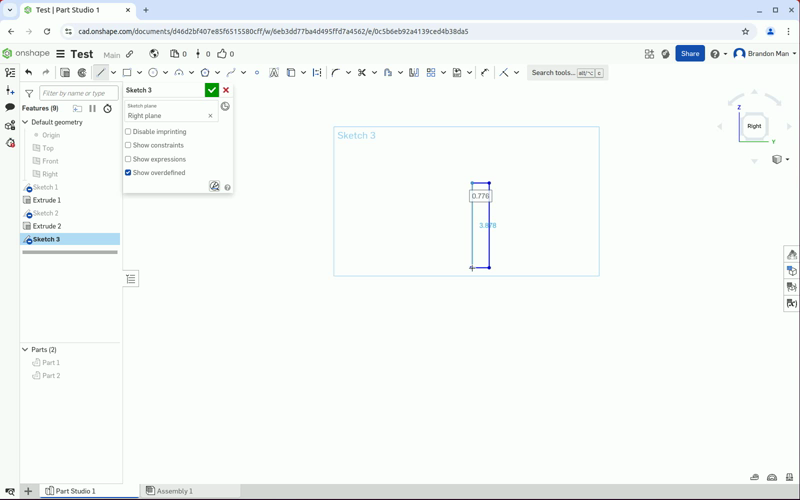
scroll(6)
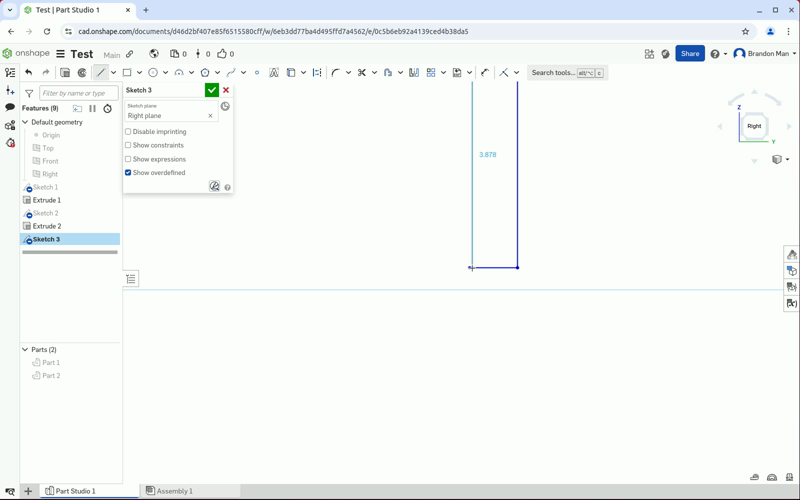
key_up(shift)
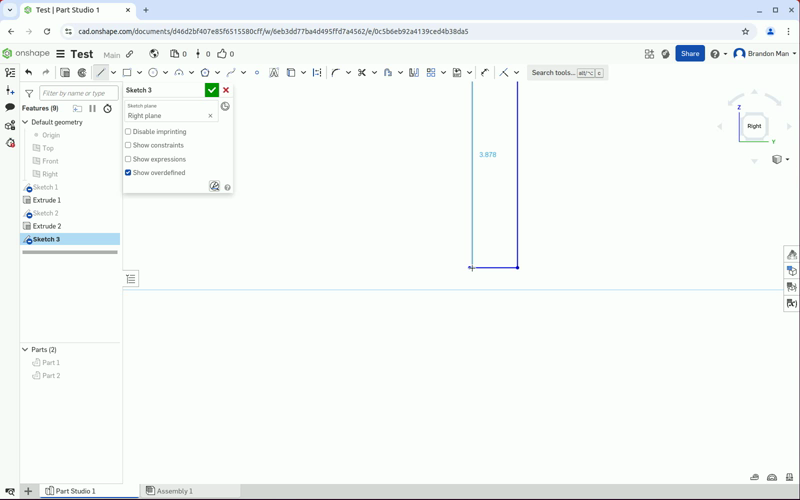
click(472, 267)
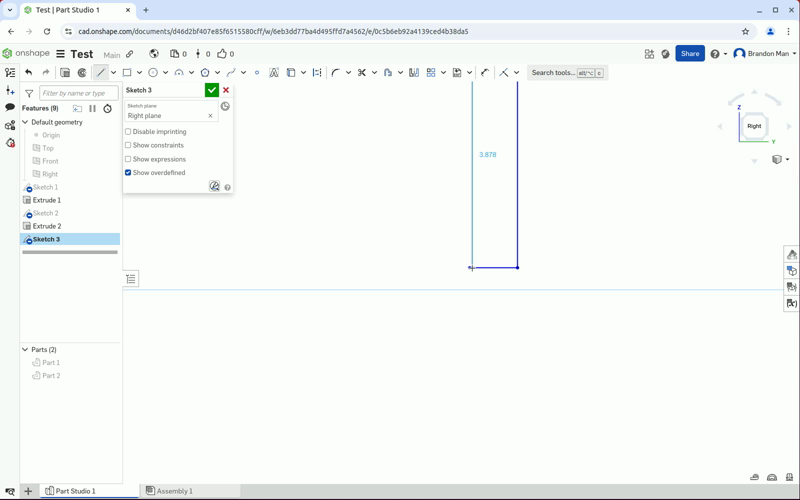
scroll(-6)
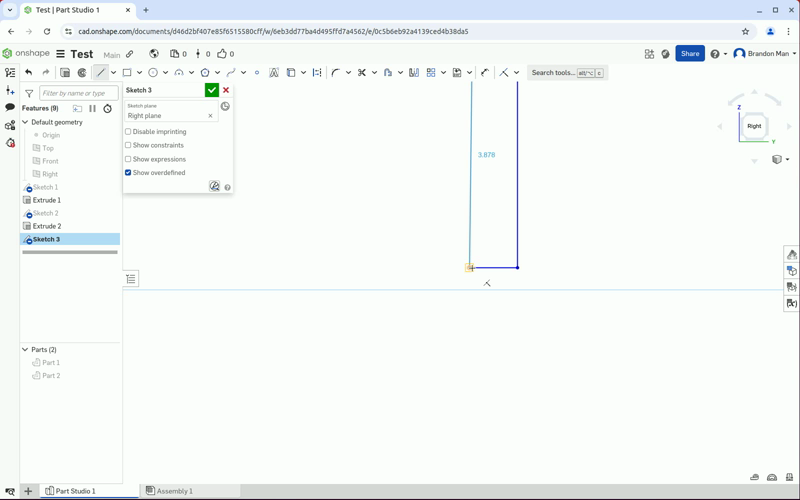
scroll(-6)
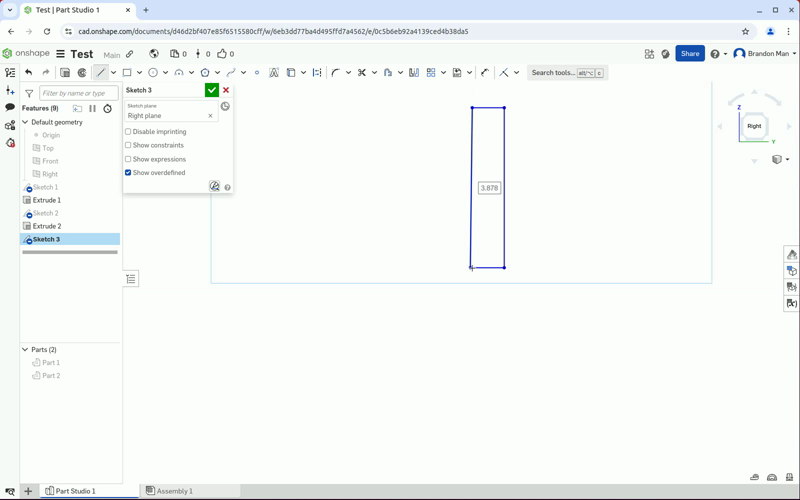
scroll(-6)
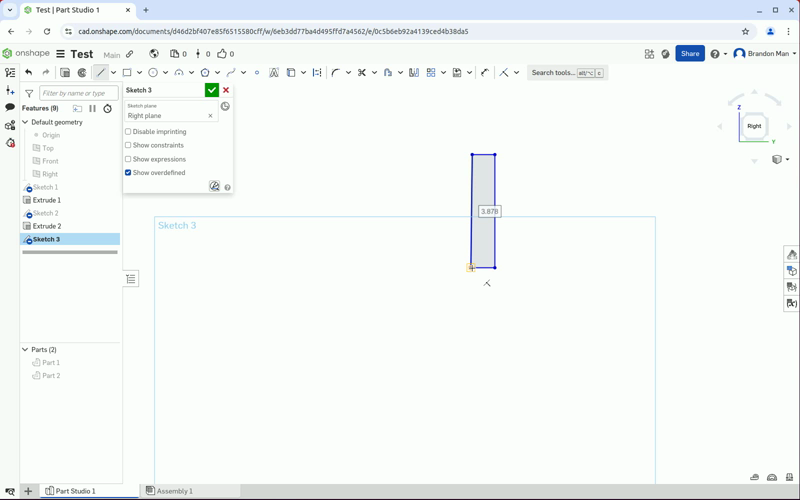
scroll(-6)
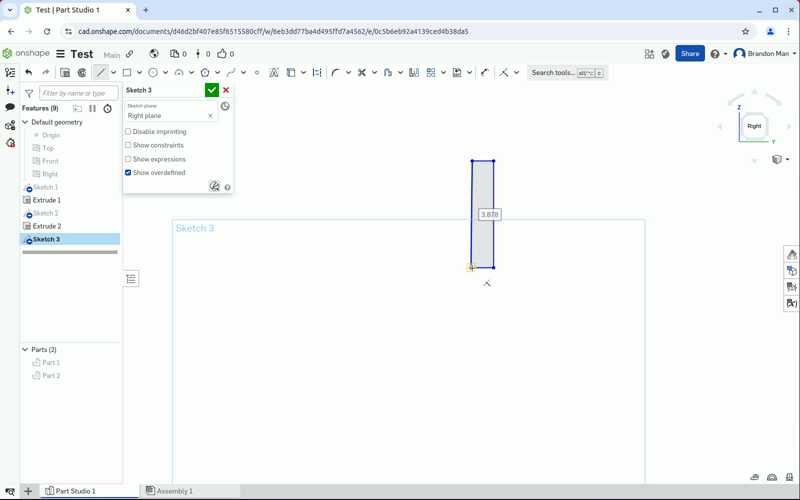
scroll(-6)
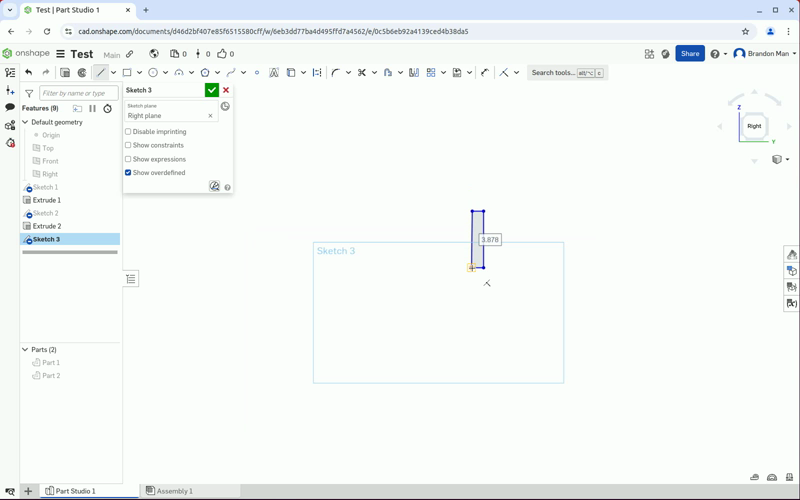
scroll(-6)
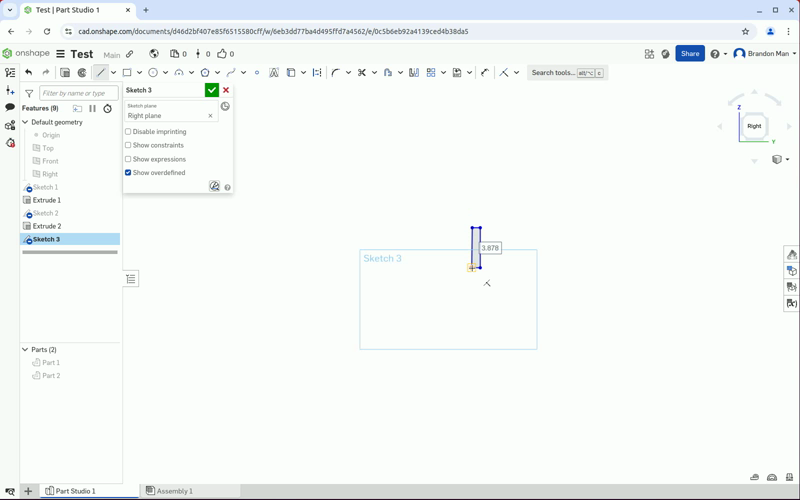
scroll(-6)
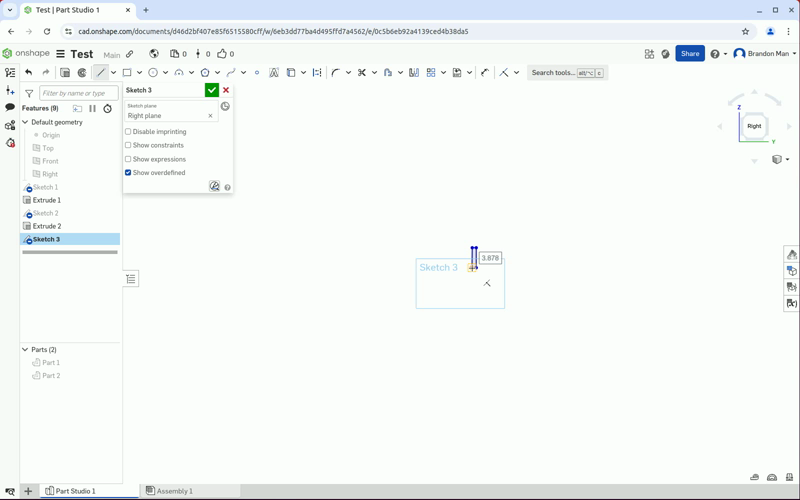
key(esc)
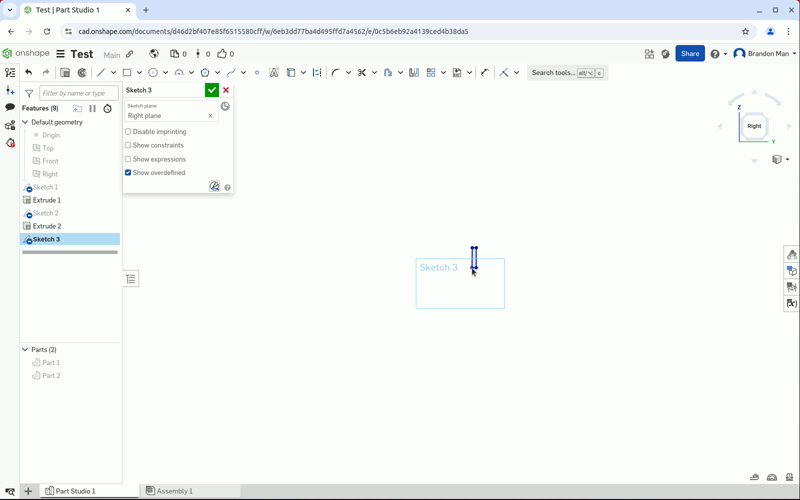
mouse_move(473, 260)
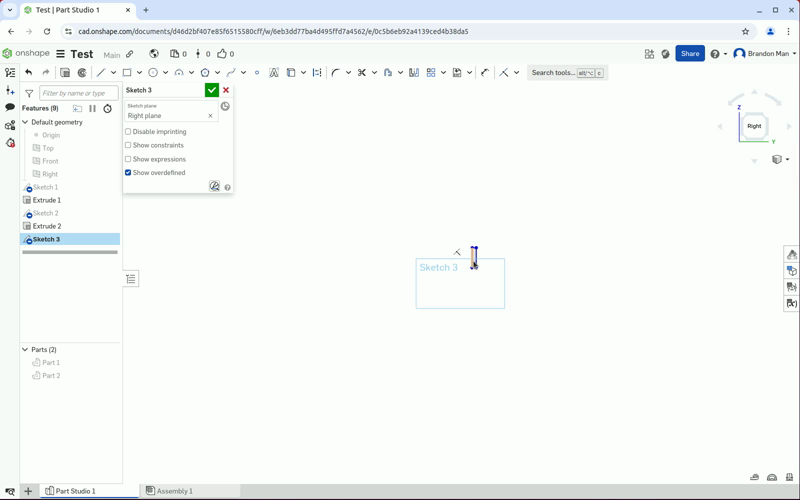
scroll(6)
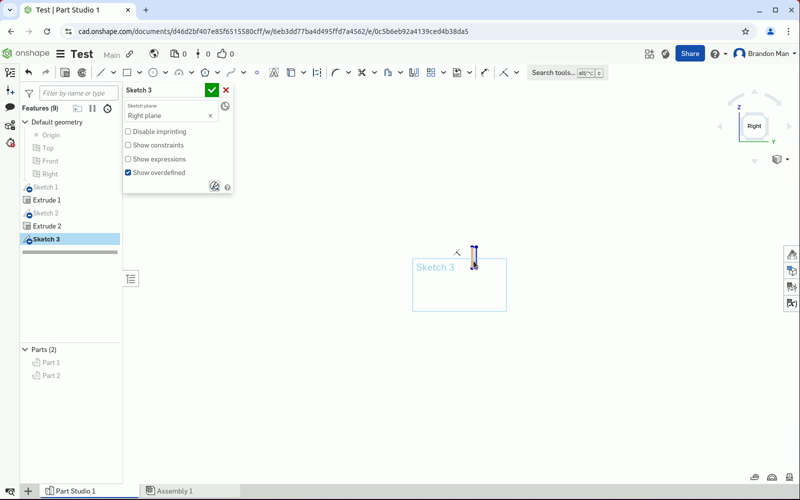
scroll(6)
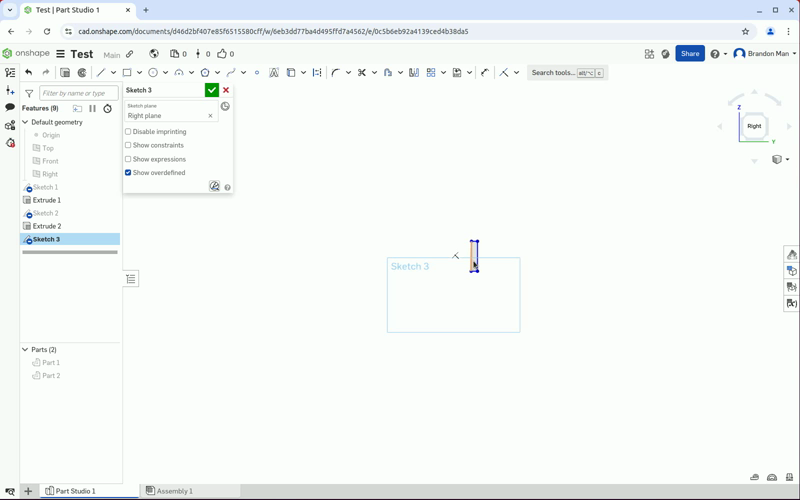
scroll(6)
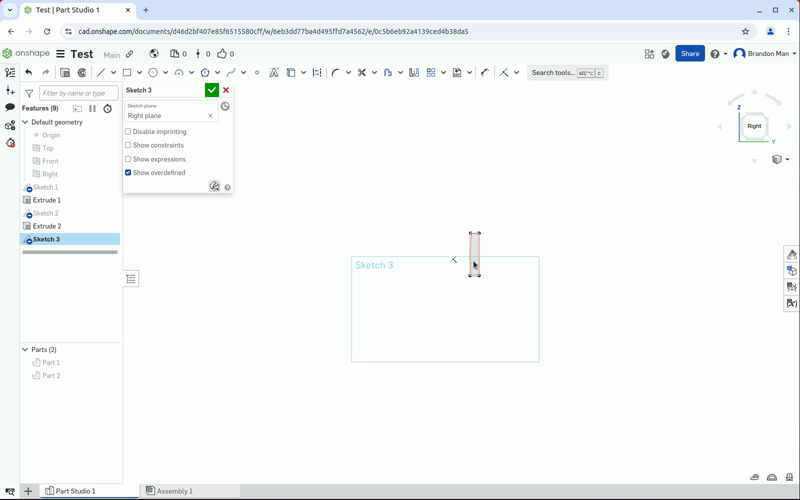
scroll(6)
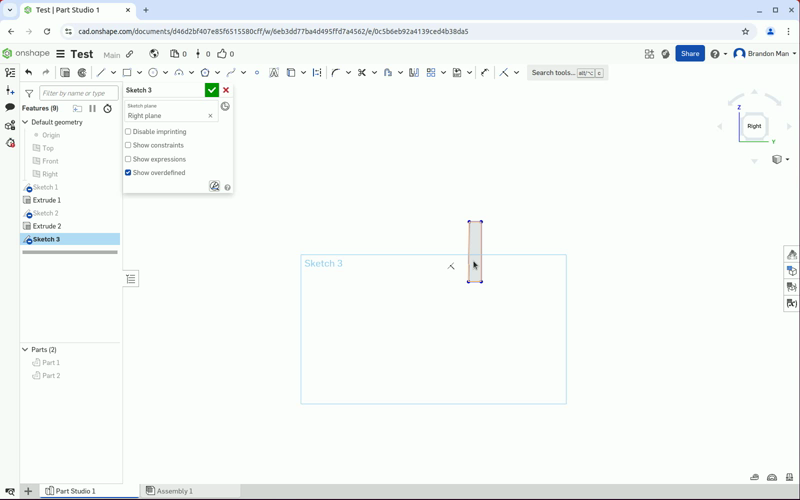
scroll(6)
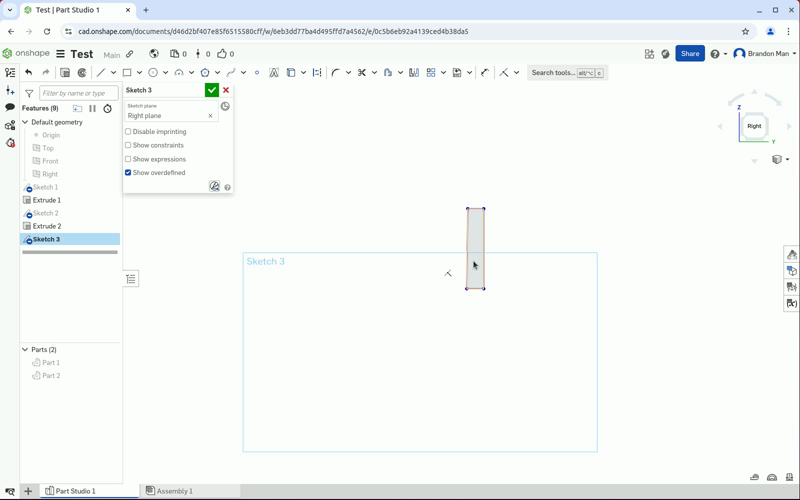
scroll(6)
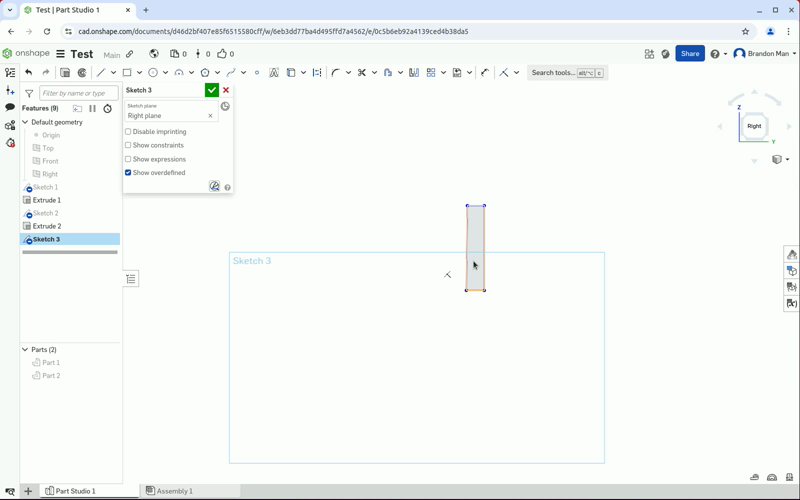
scroll(6)
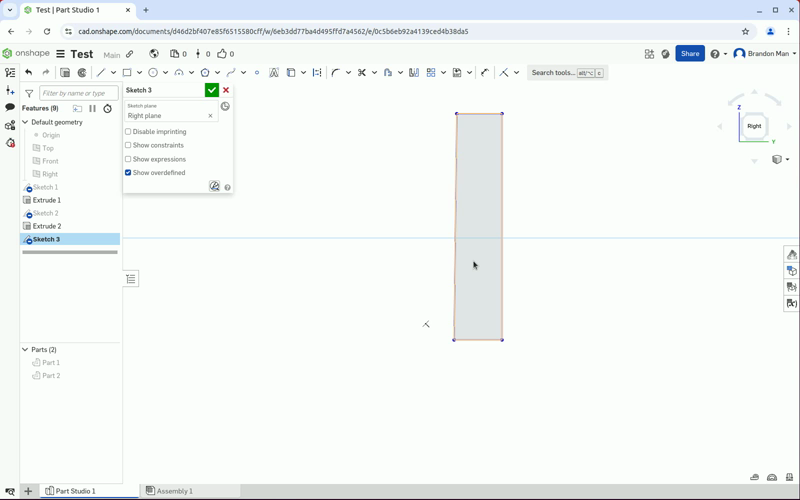
click(473, 260)
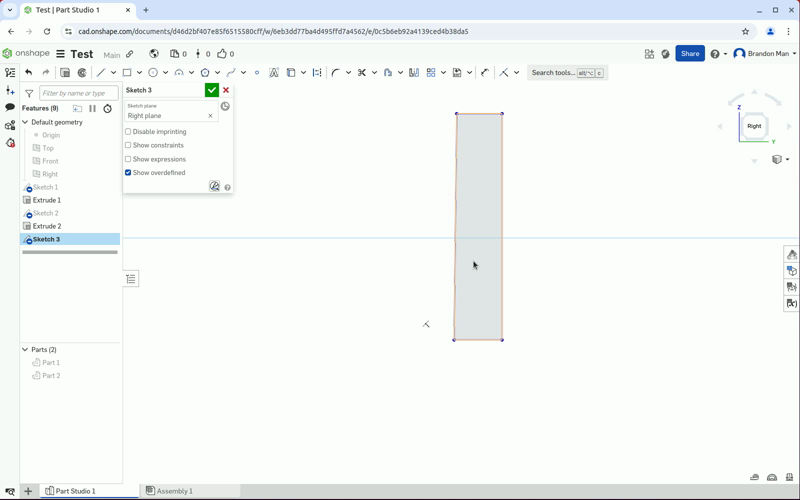
scroll(-6)
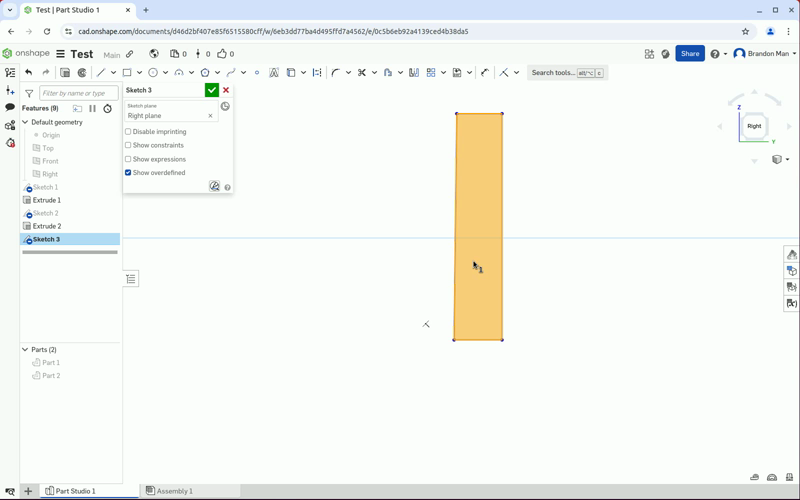
scroll(-6)
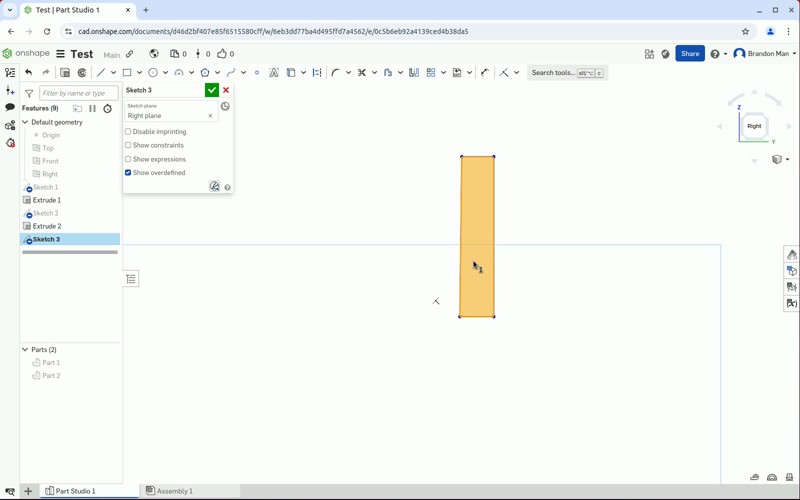
scroll(-6)
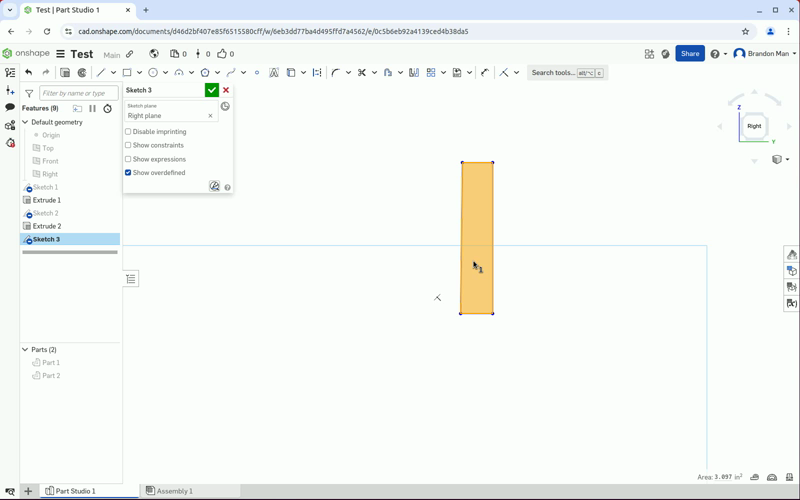
scroll(-6)
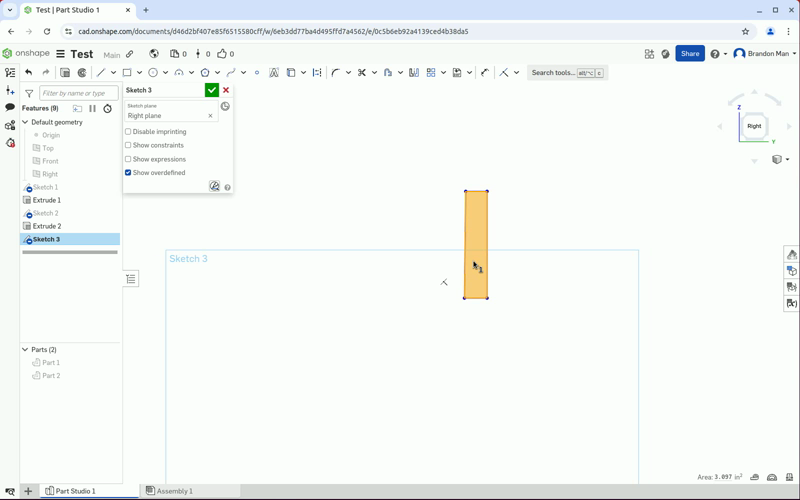
scroll(-6)
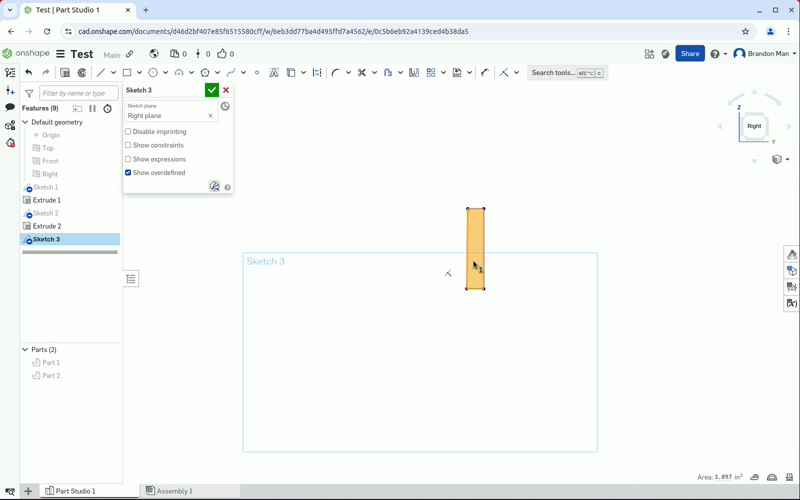
scroll(-6)
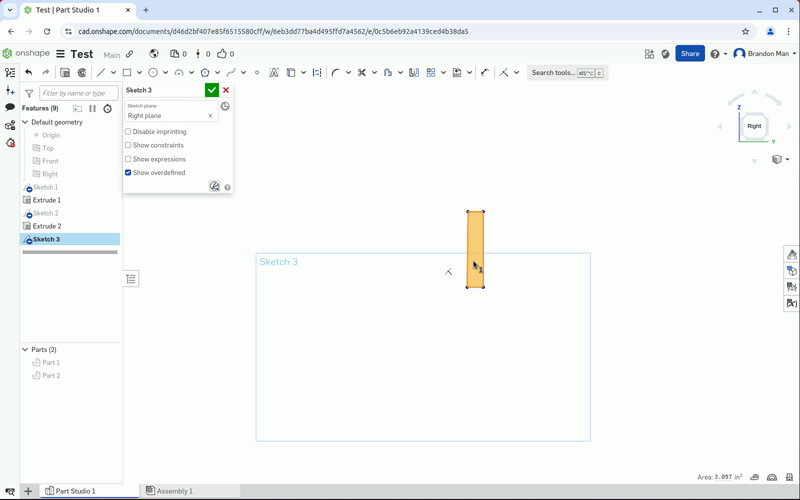
scroll(-6)
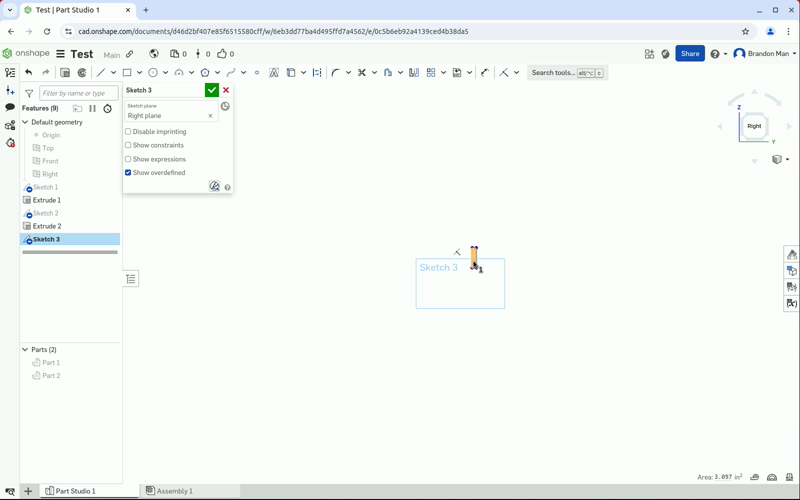
mouse_move(73, 352)
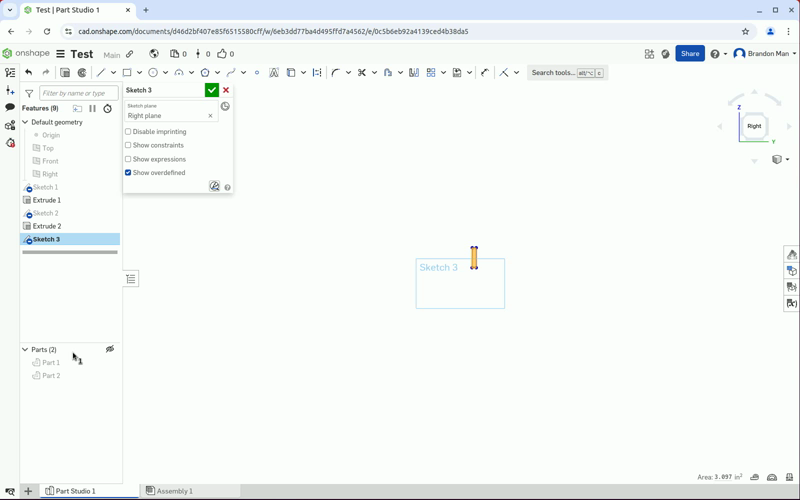
key(shift+y)
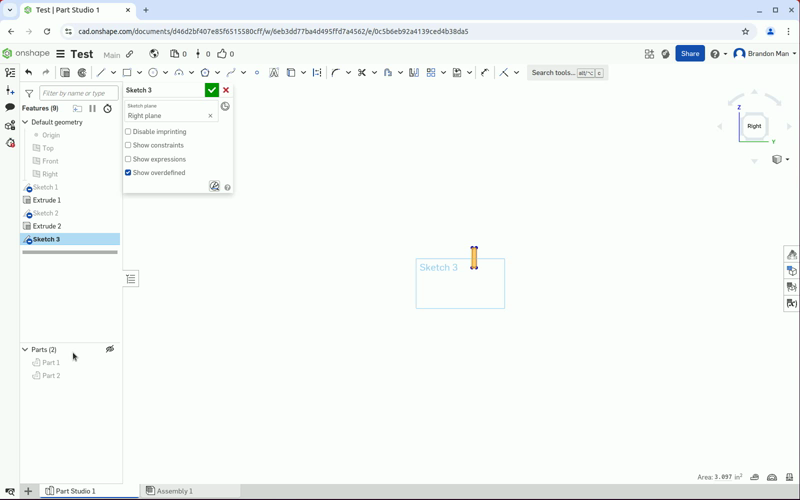
key(shift+e)
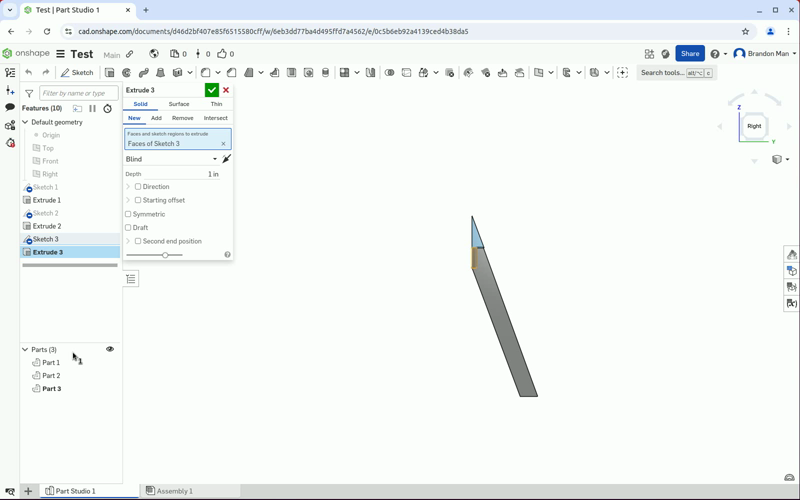
mouse_move(143, 106)
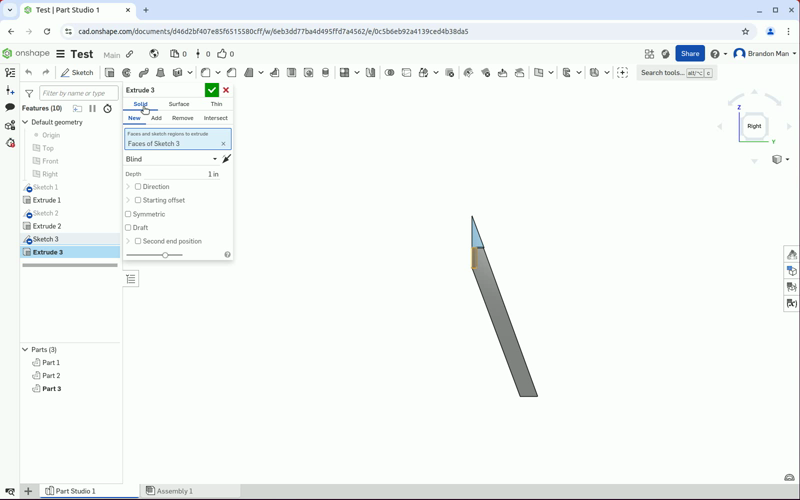
click(143, 106)
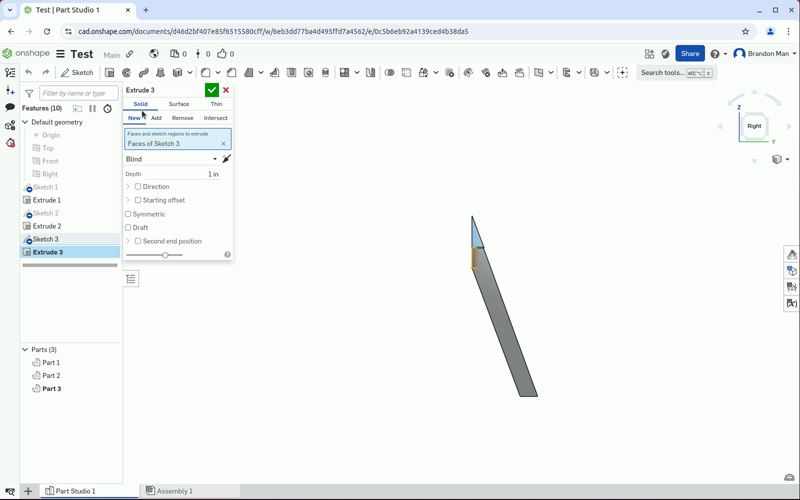
mouse_move(137, 120)
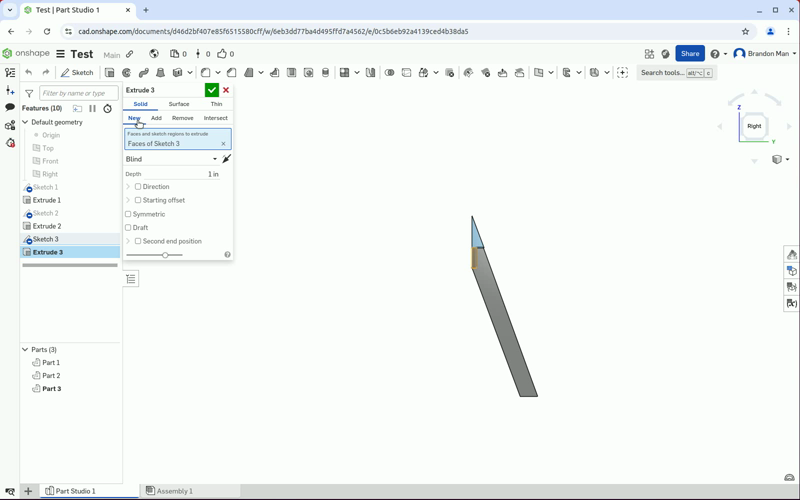
click(137, 120)
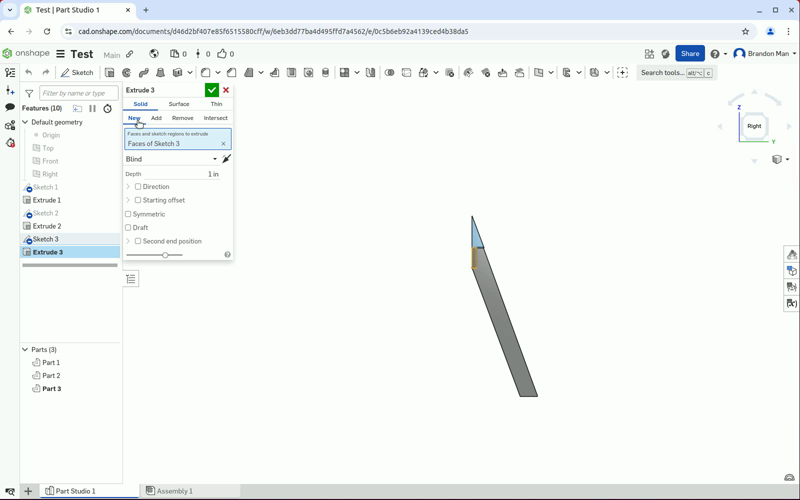
key(tab, 4)
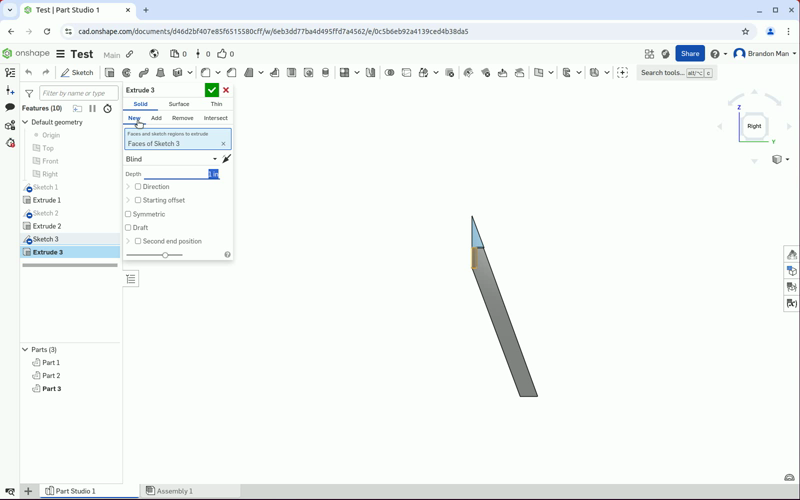
text(0.963)
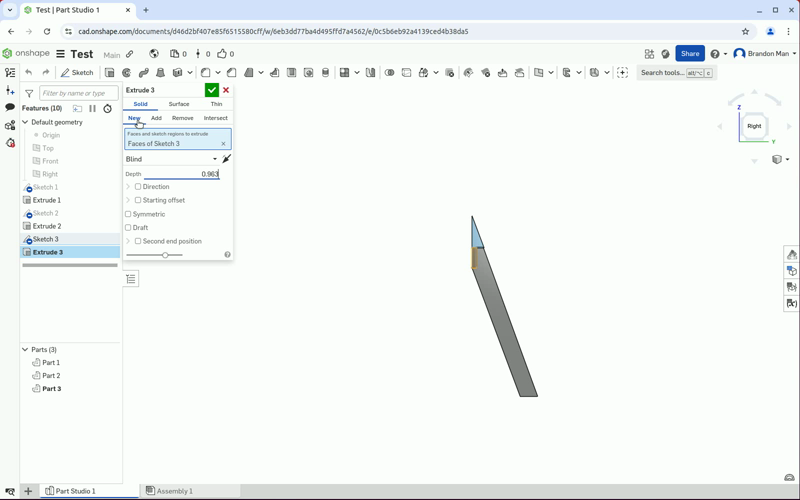
key(enter)
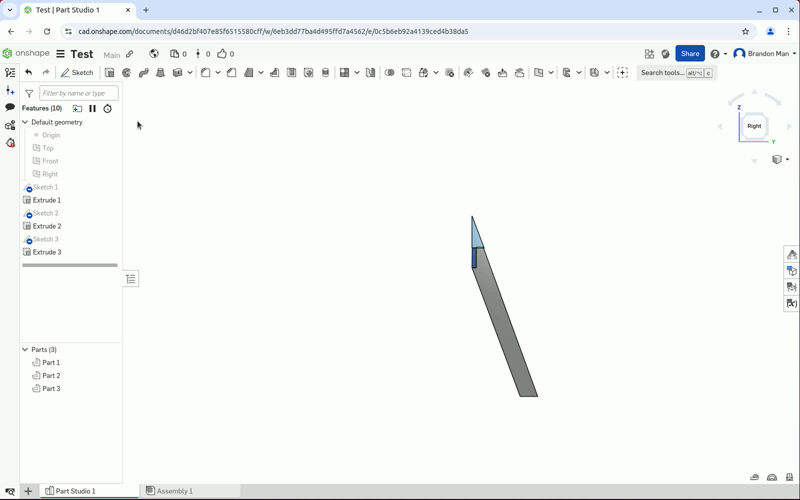
key(shift+h)
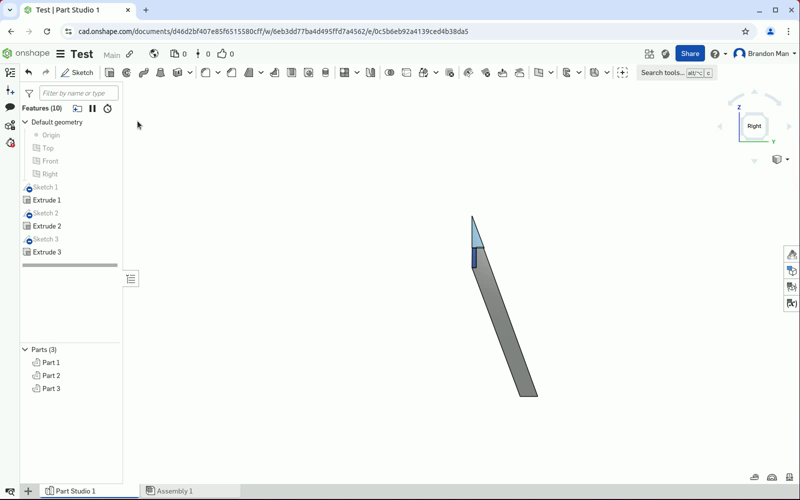
key(shift+h)
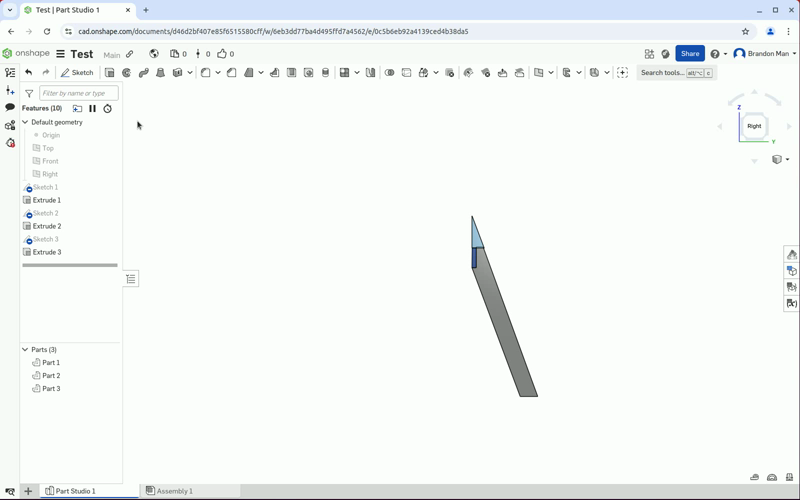
mouse_move(73, 189)
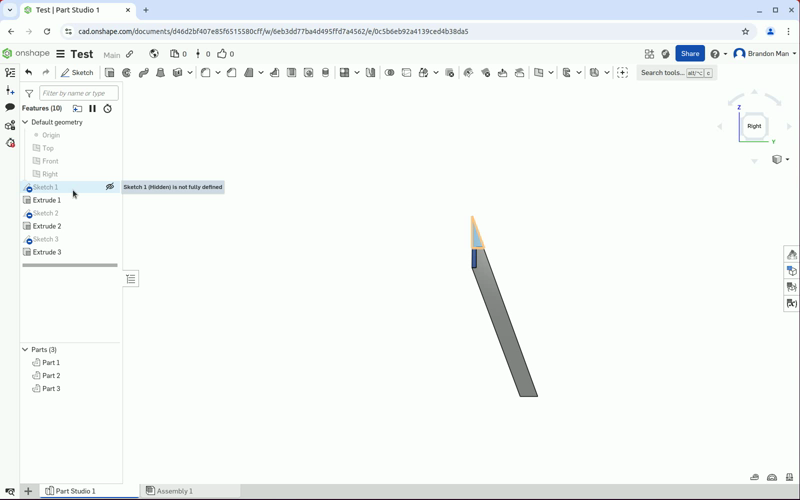
click(73, 189)
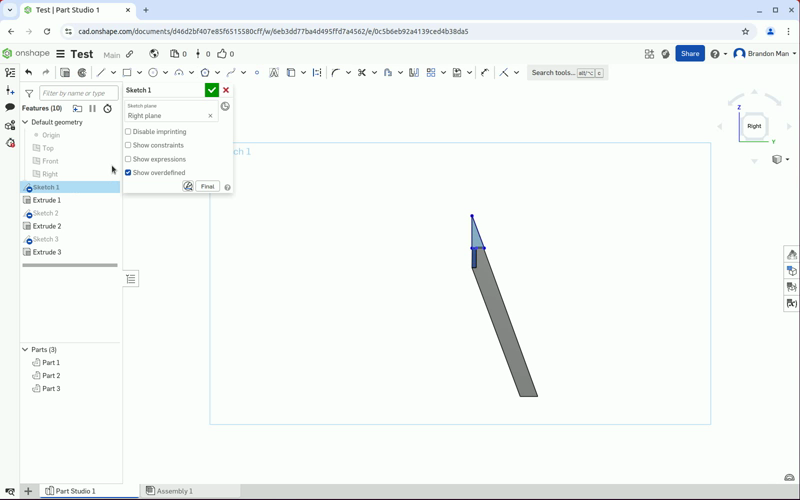
mouse_move(229, 92)
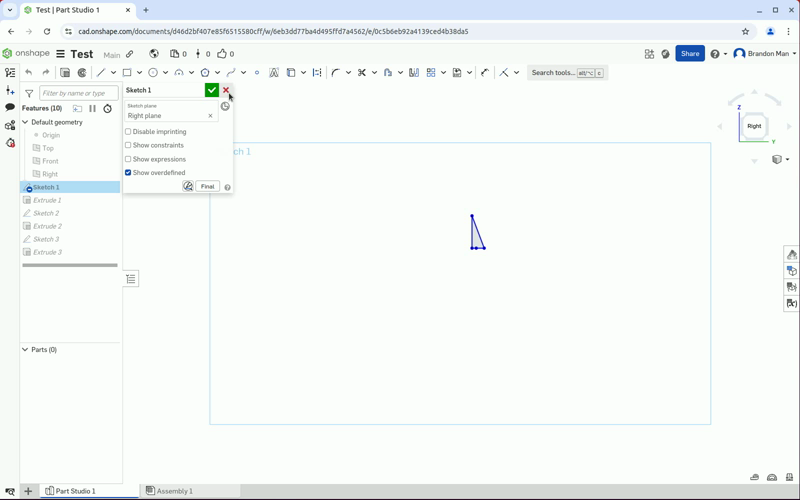
click(229, 92)
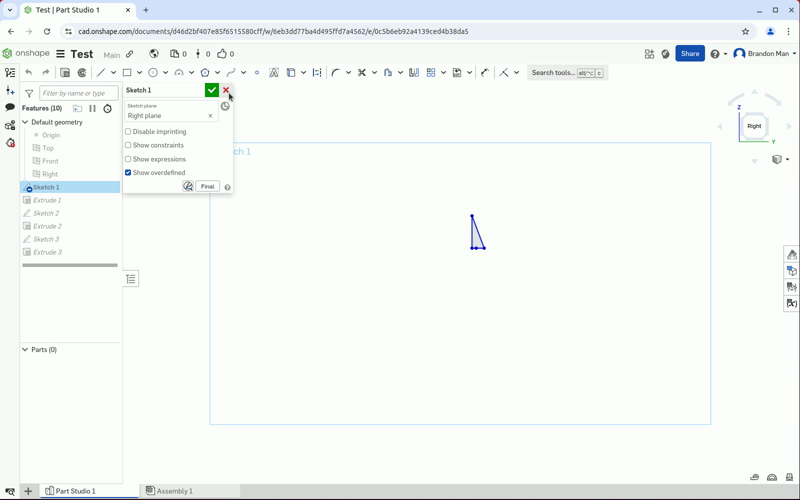
key(shift+s)
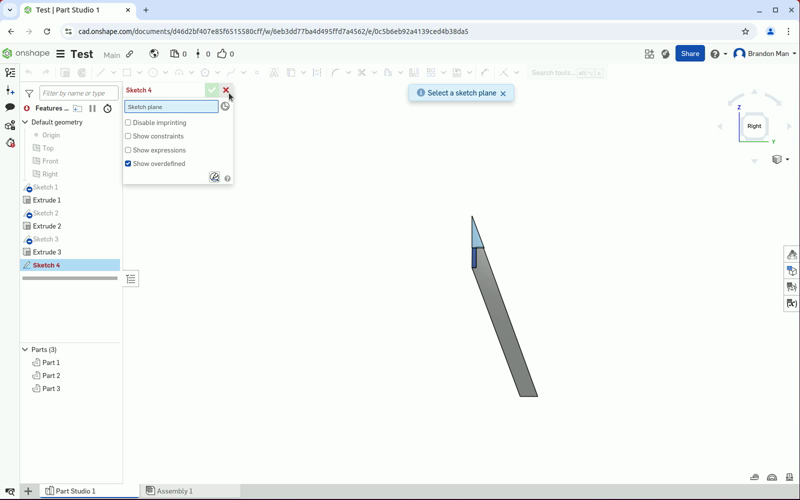
mouse_move(73, 176)
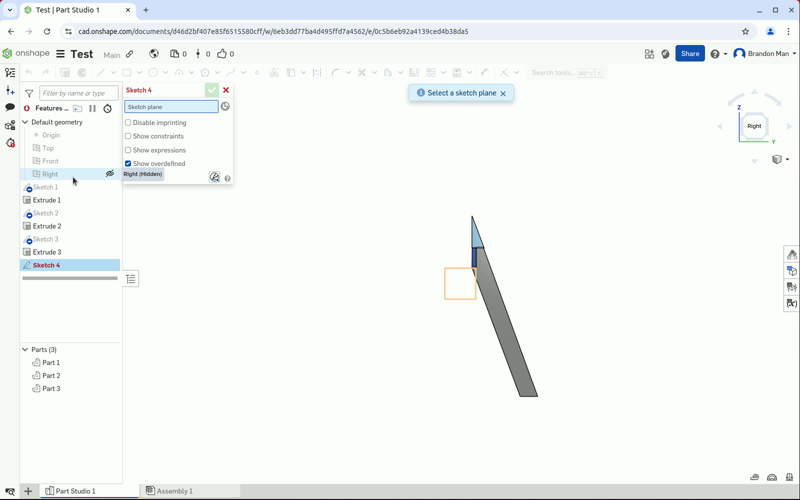
click(73, 176)
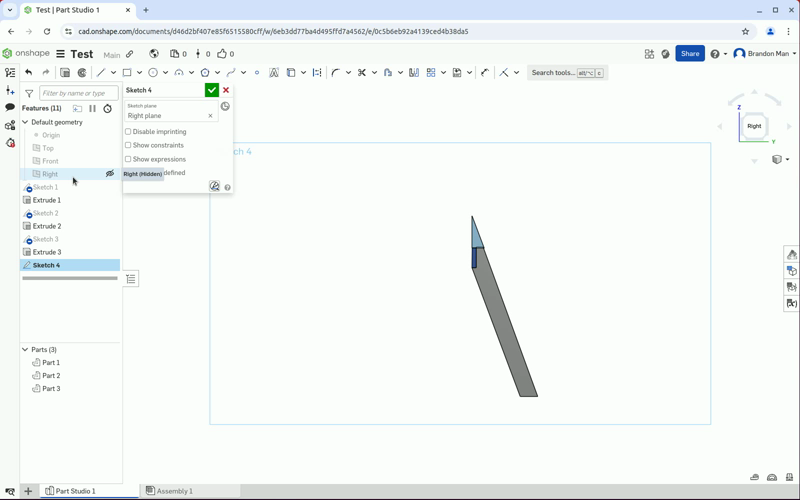
mouse_move(73, 352)
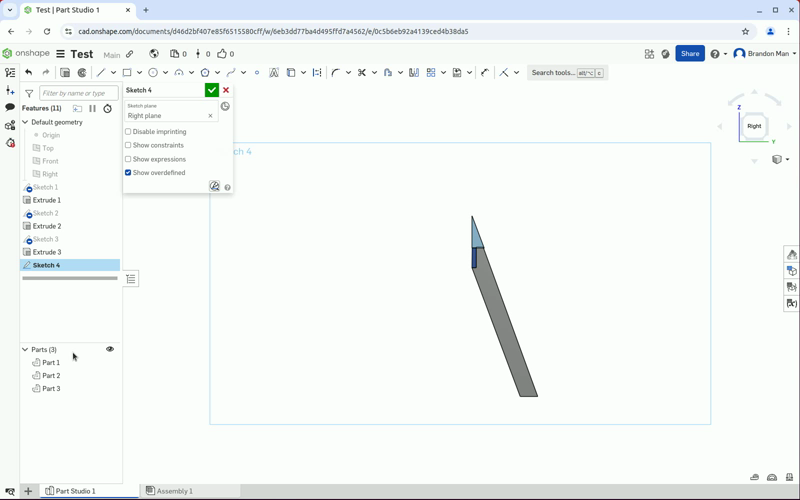
key(y)
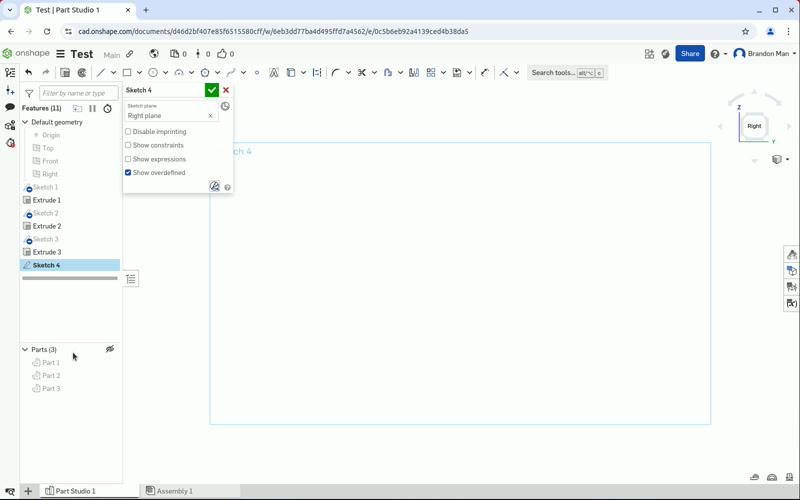
key(l)
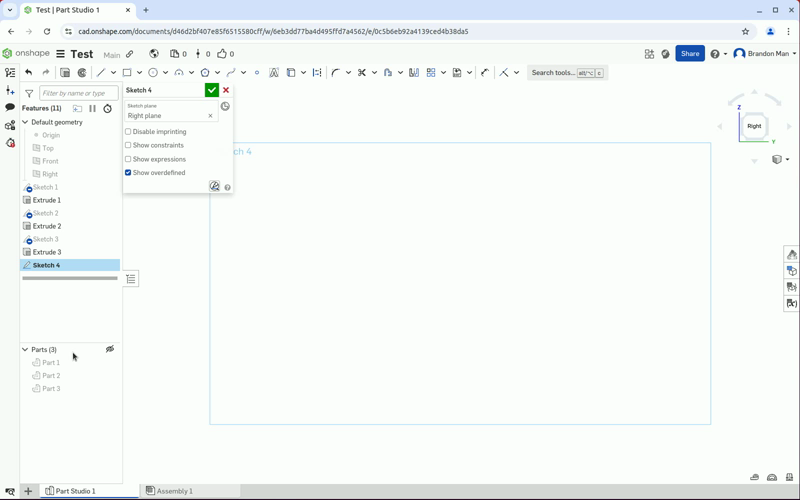
key_down(shift)
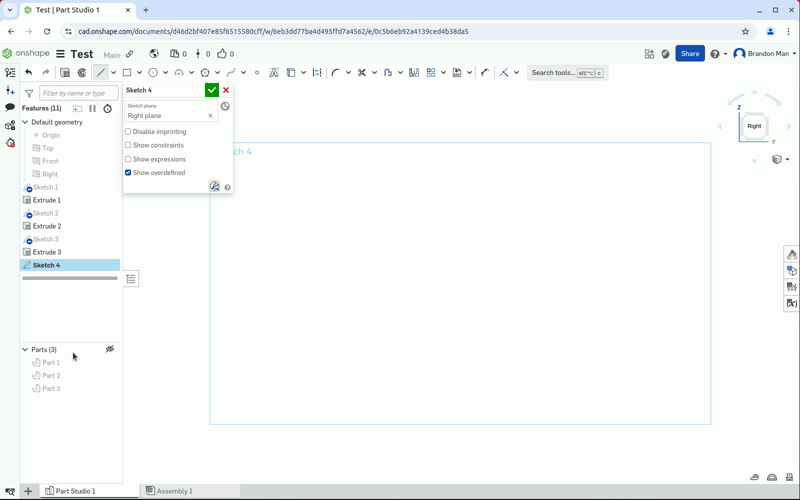
mouse_move(516, 389)
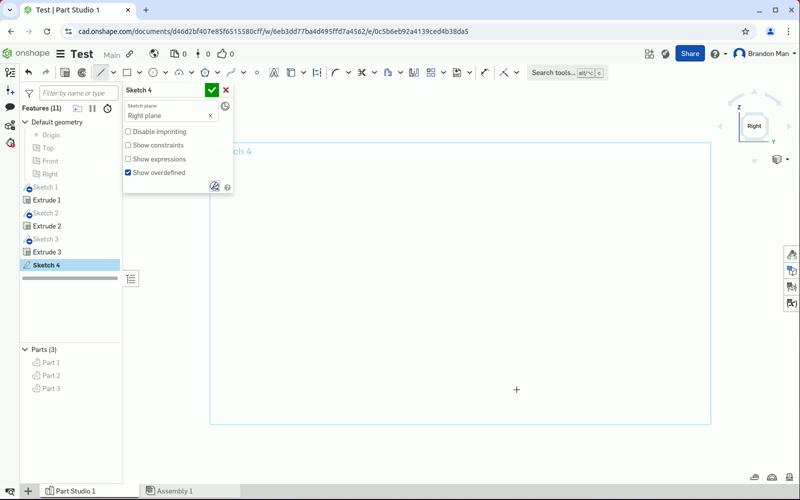
click(516, 389)
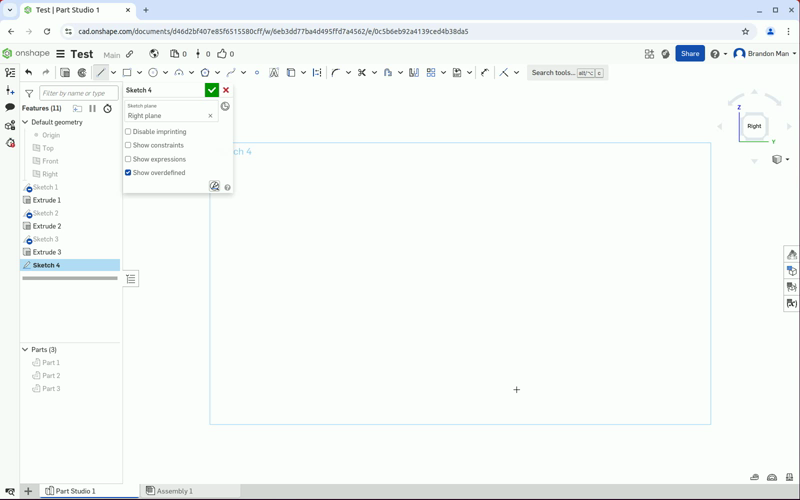
key_up(shift)
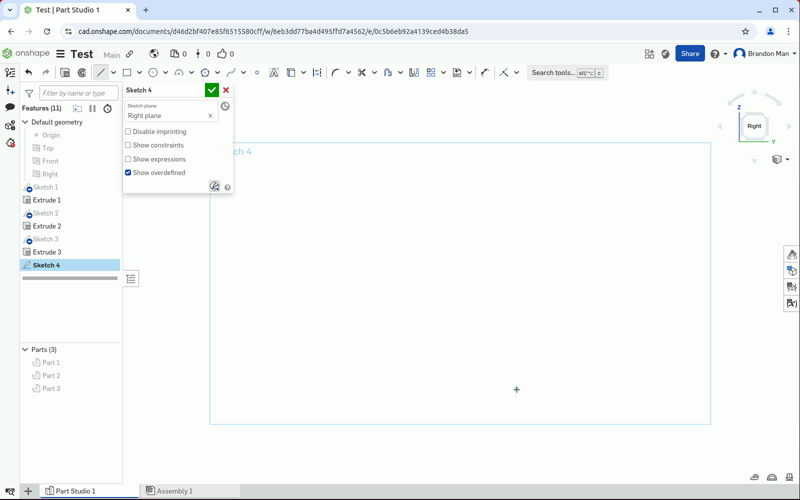
key_down(shift)
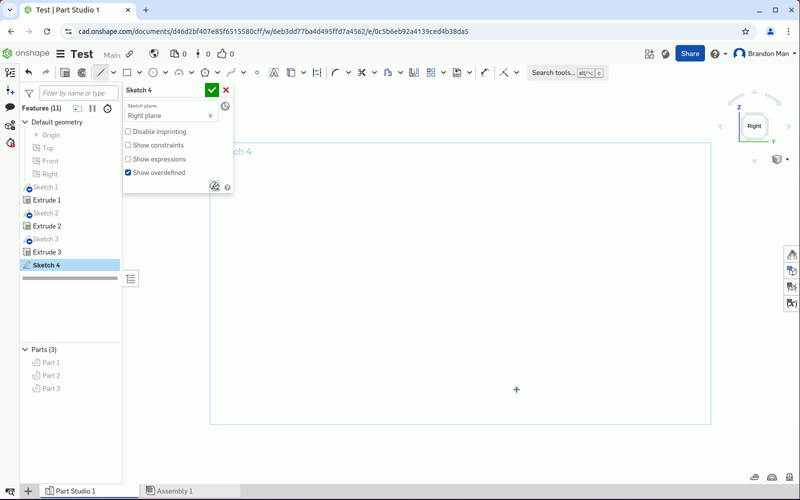
mouse_move(546, 389)
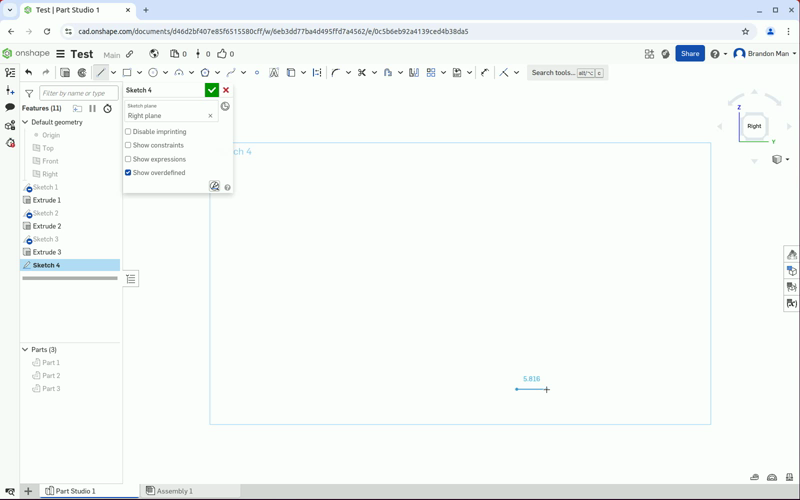
mouse_move(519, 395)
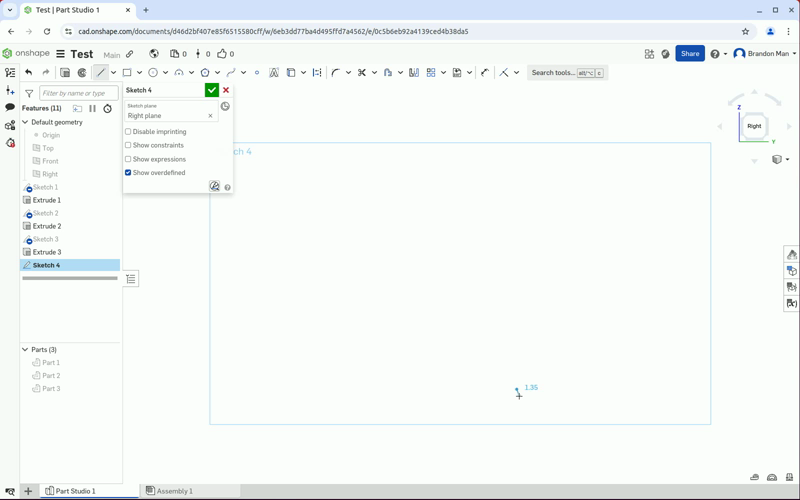
scroll(6)
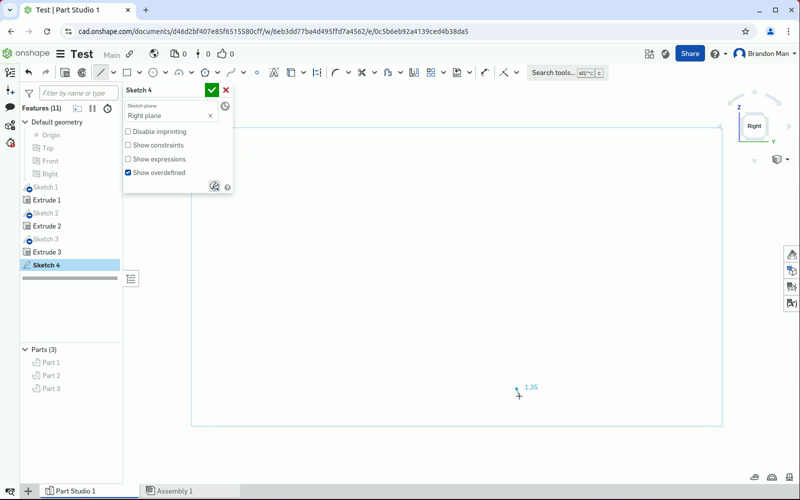
scroll(6)
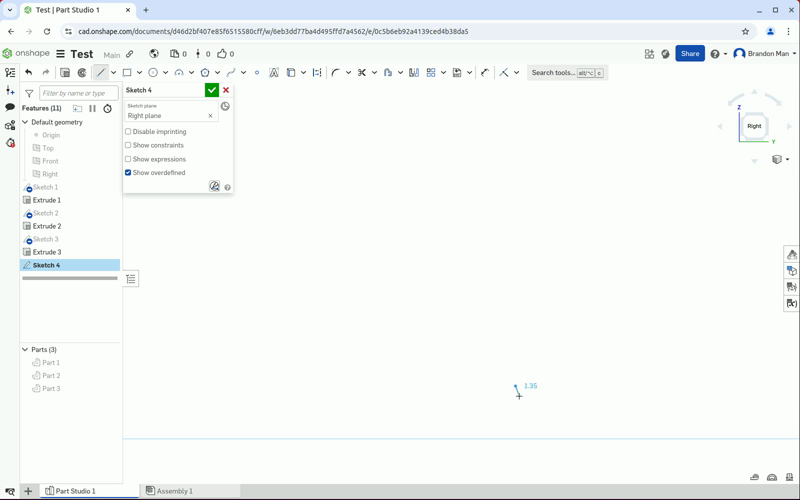
scroll(6)
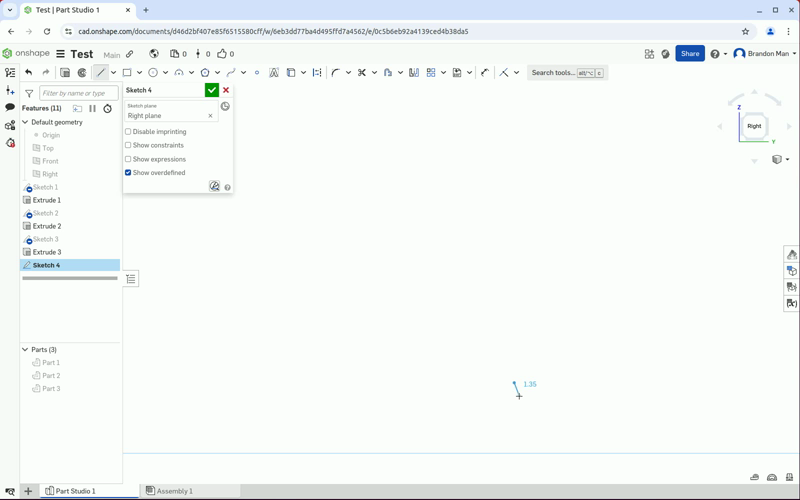
scroll(6)
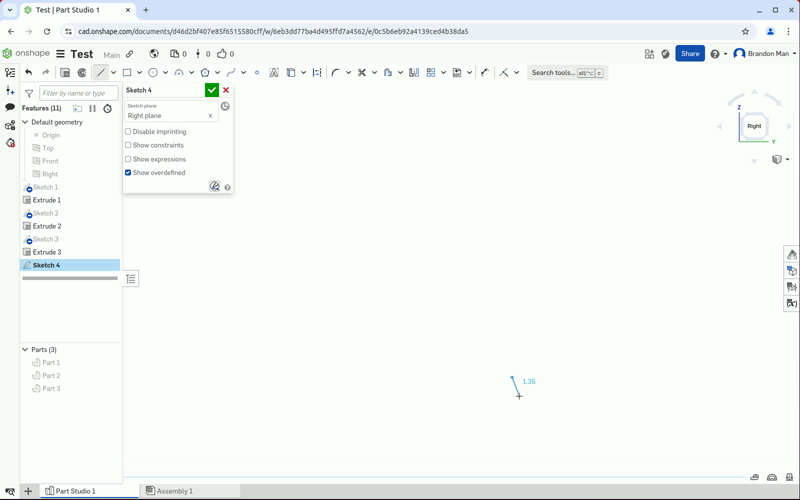
scroll(6)
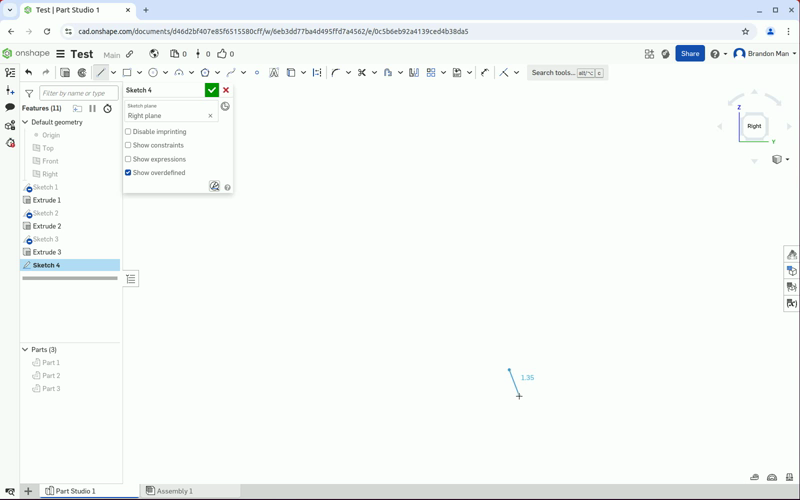
scroll(6)
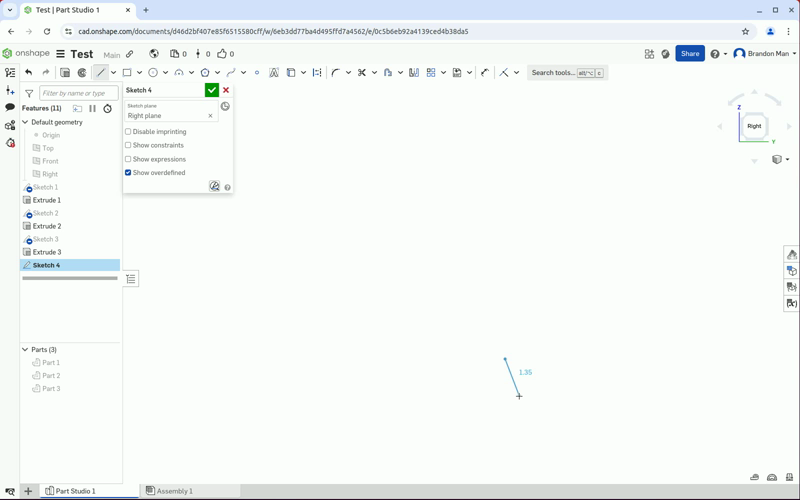
scroll(6)
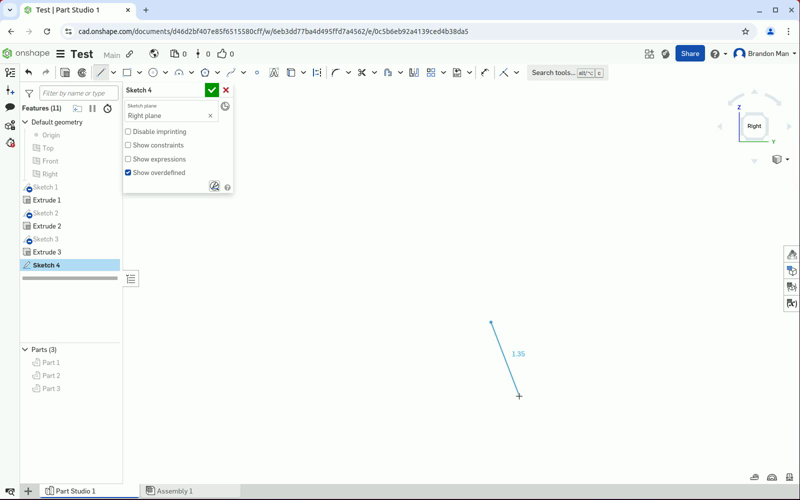
click(519, 395)
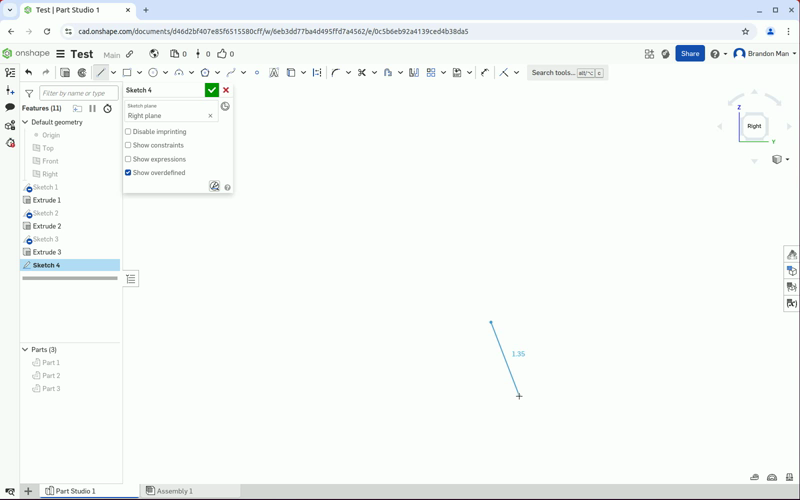
scroll(-6)
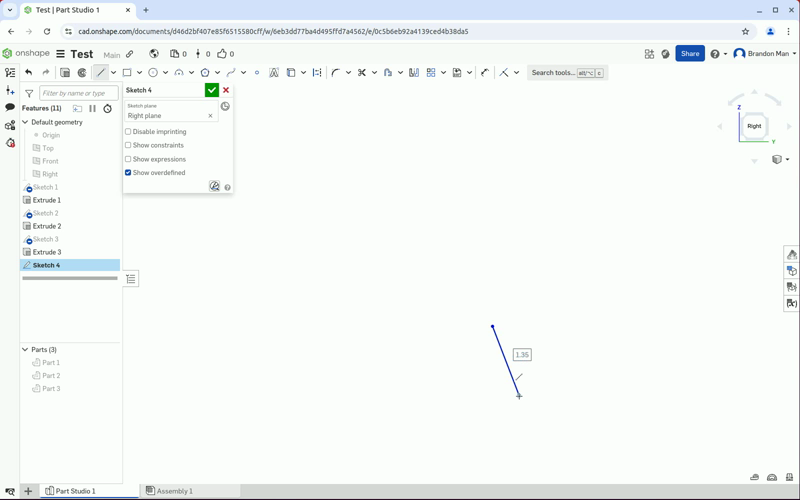
scroll(-6)
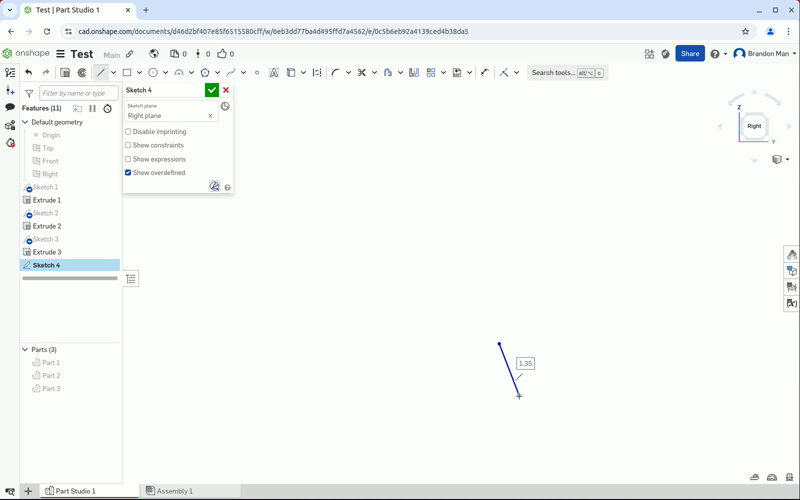
scroll(-6)
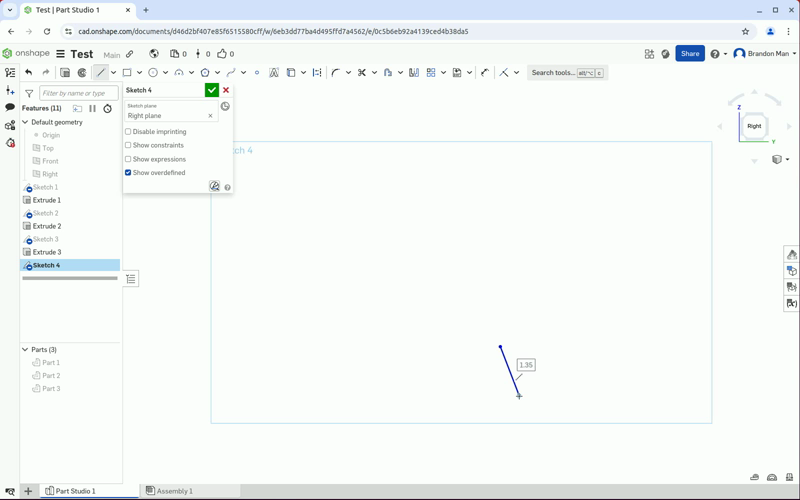
scroll(-6)
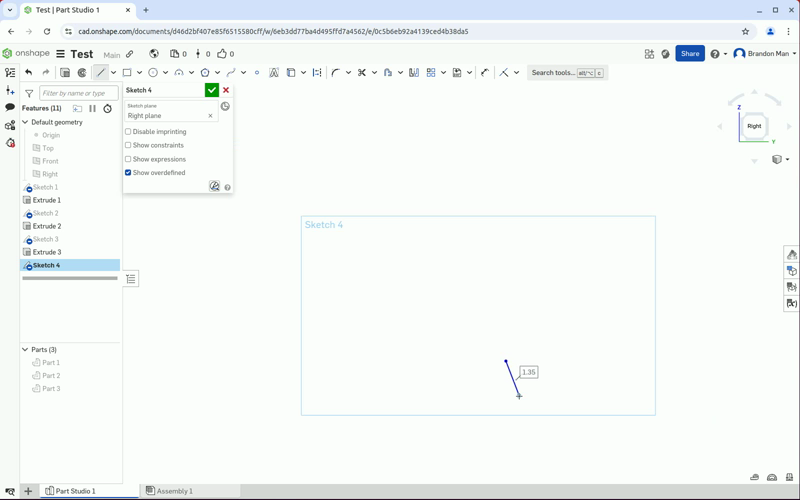
scroll(-6)
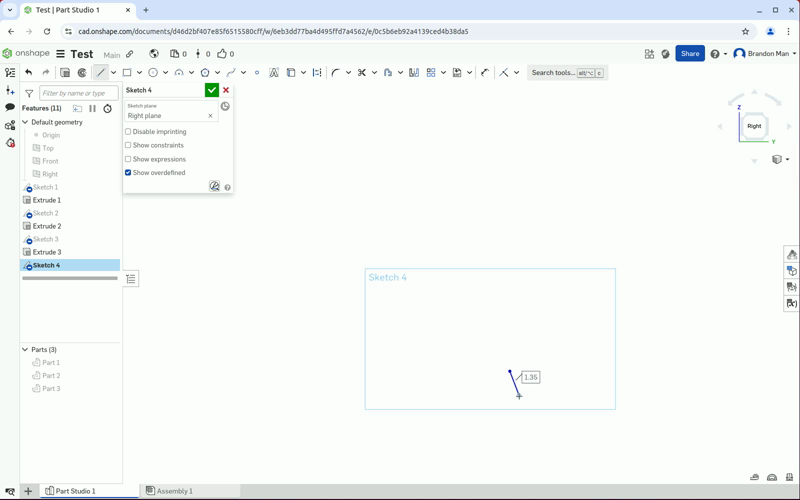
scroll(-6)
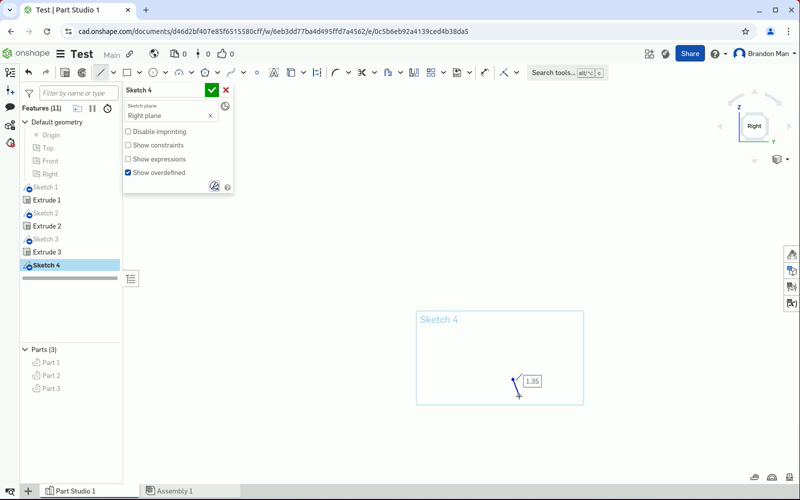
scroll(-6)
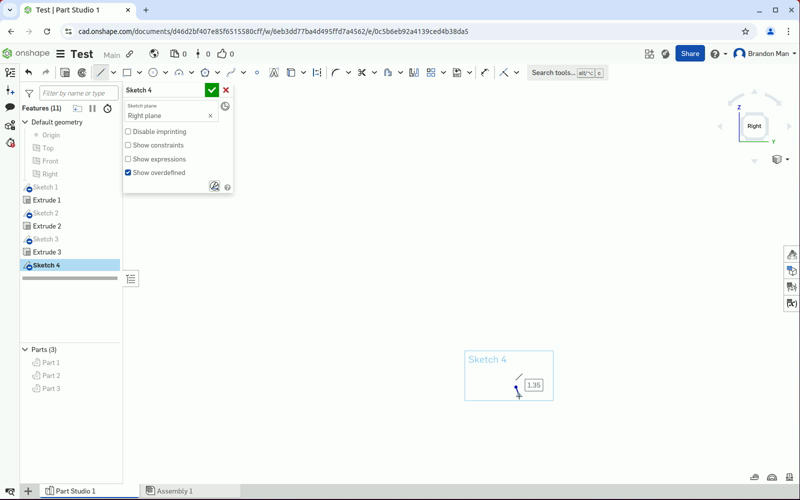
key_up(shift)
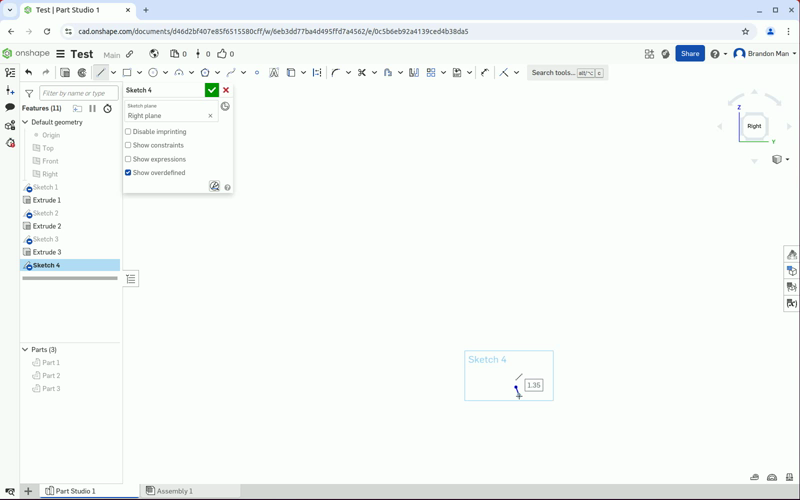
key_down(shift)
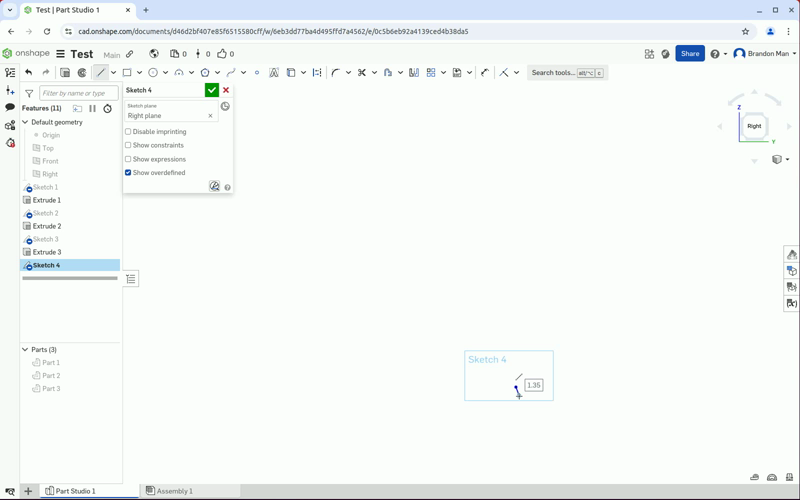
mouse_move(549, 395)
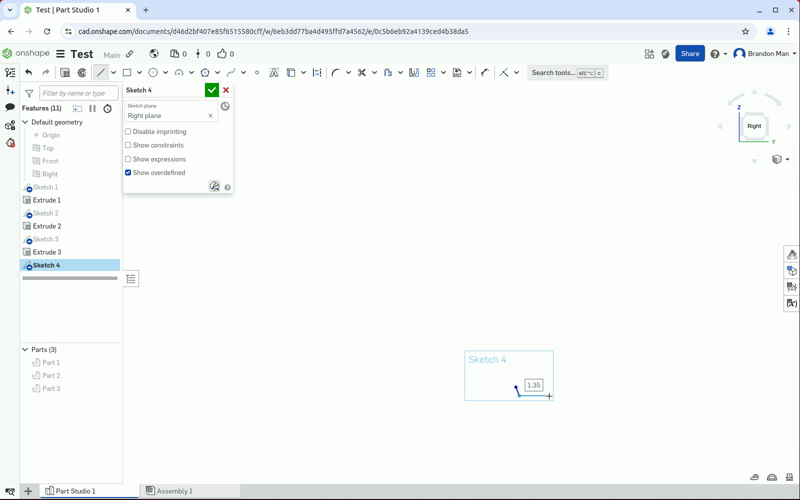
mouse_move(535, 389)
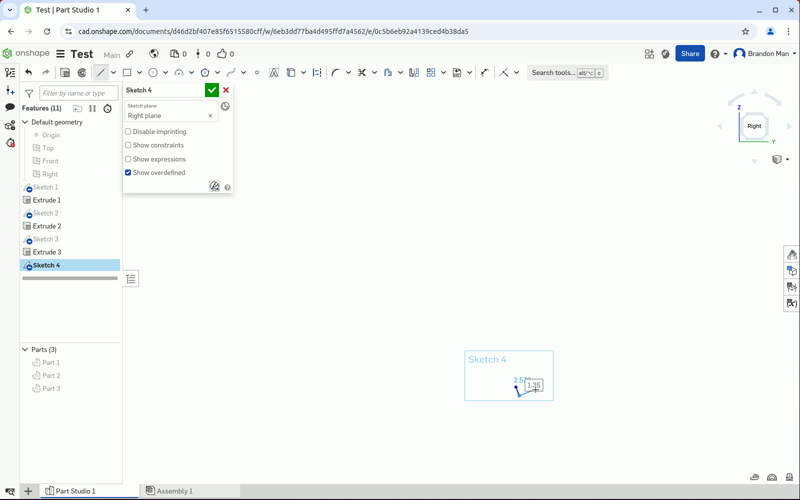
click(535, 389)
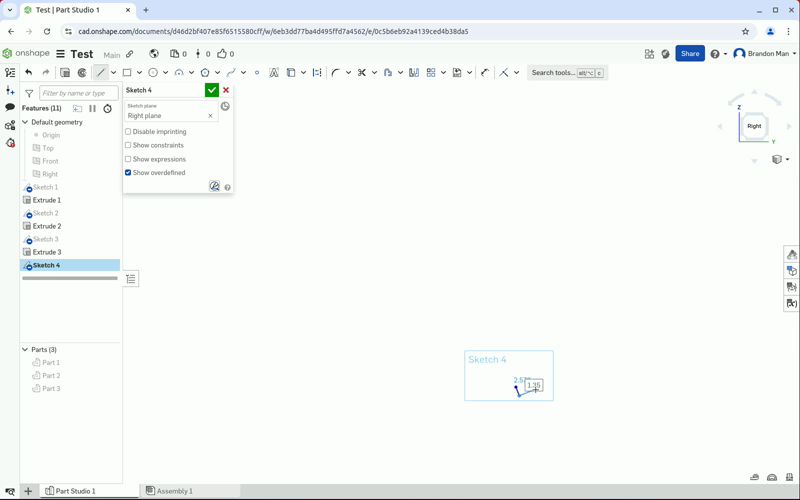
key_up(shift)
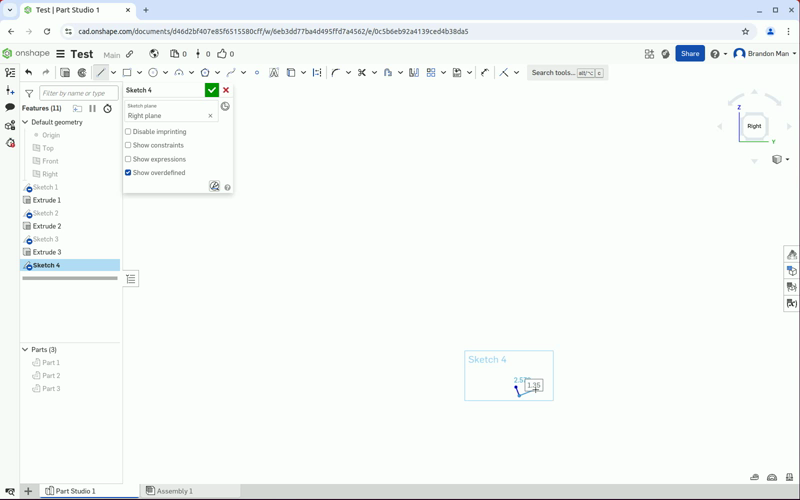
mouse_move(565, 389)
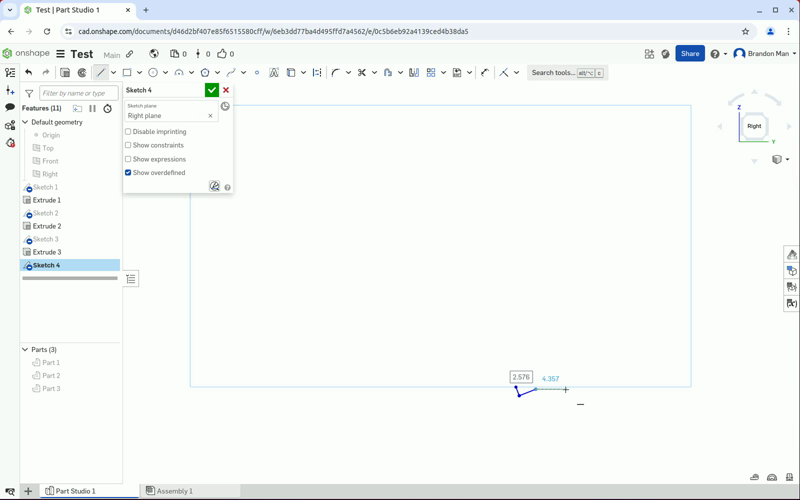
key_down(shift)
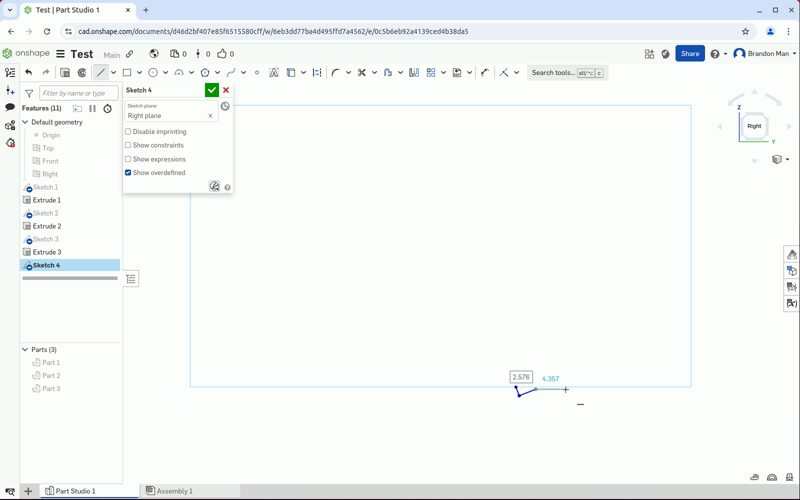
mouse_move(516, 389)
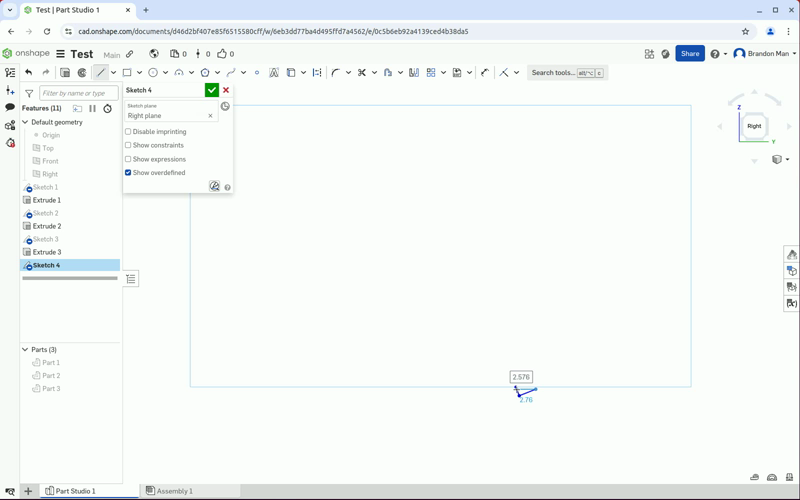
key_up(shift)
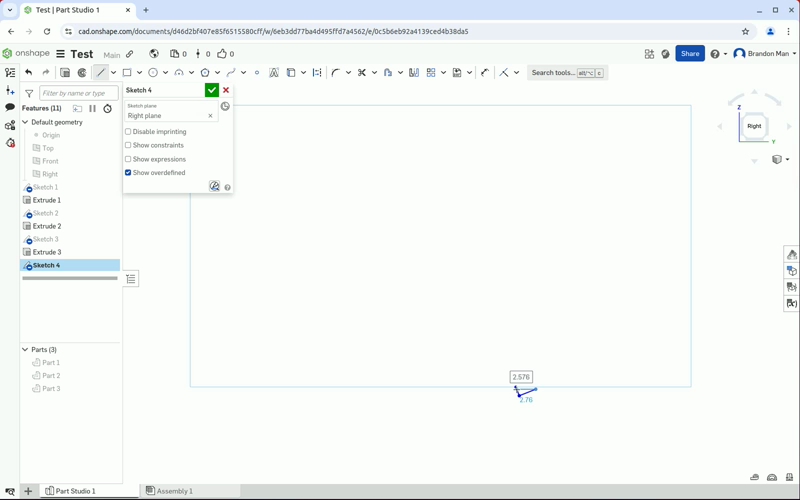
click(516, 389)
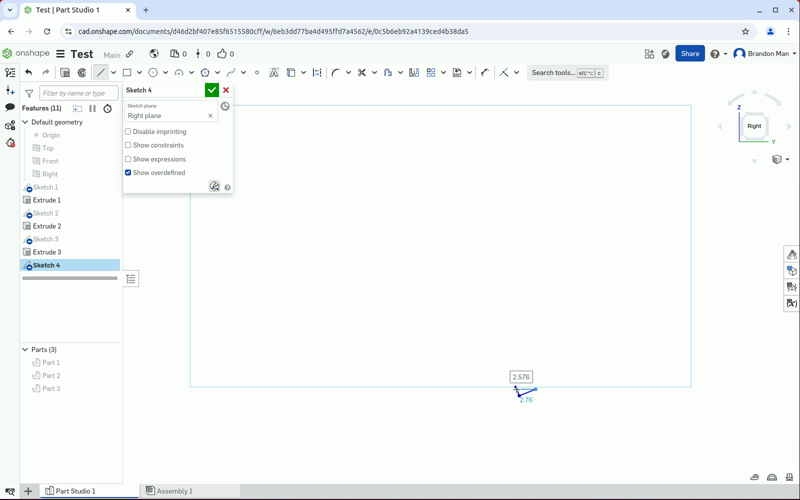
key(esc)
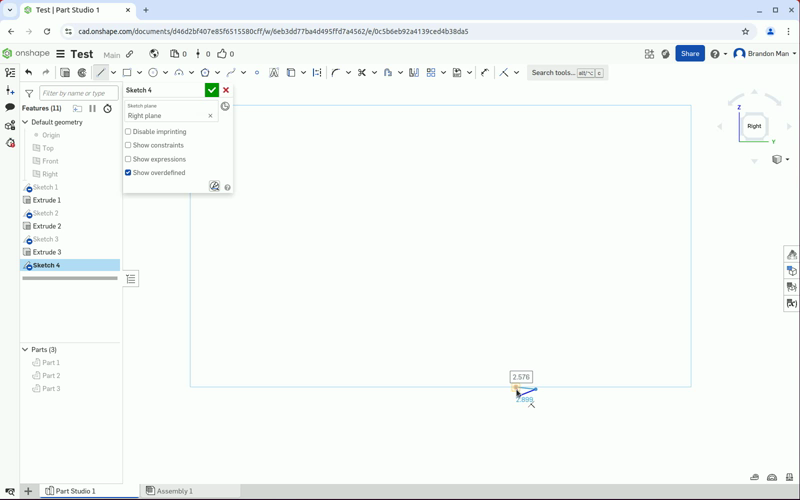
mouse_move(529, 391)
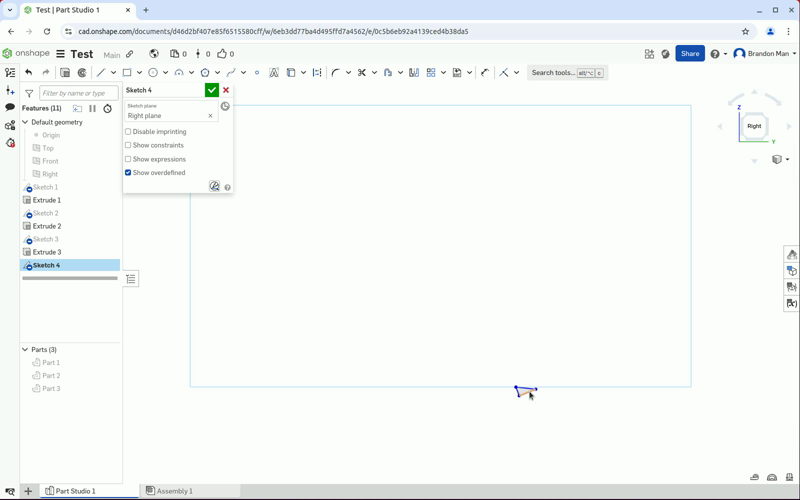
scroll(6)
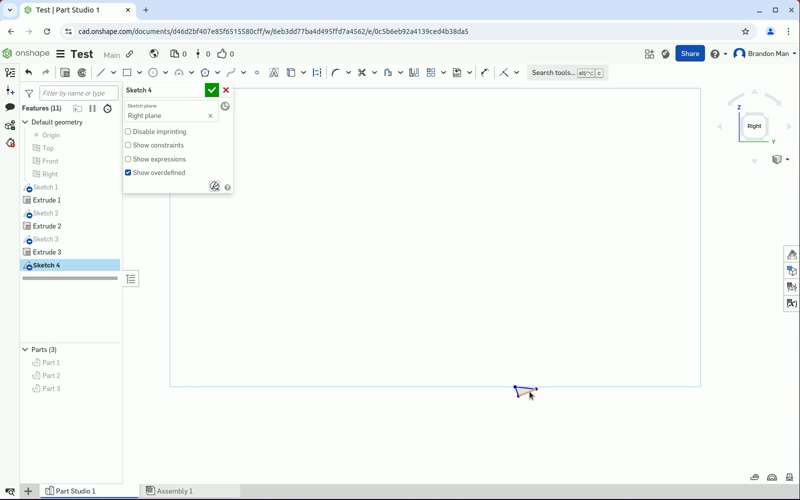
scroll(6)
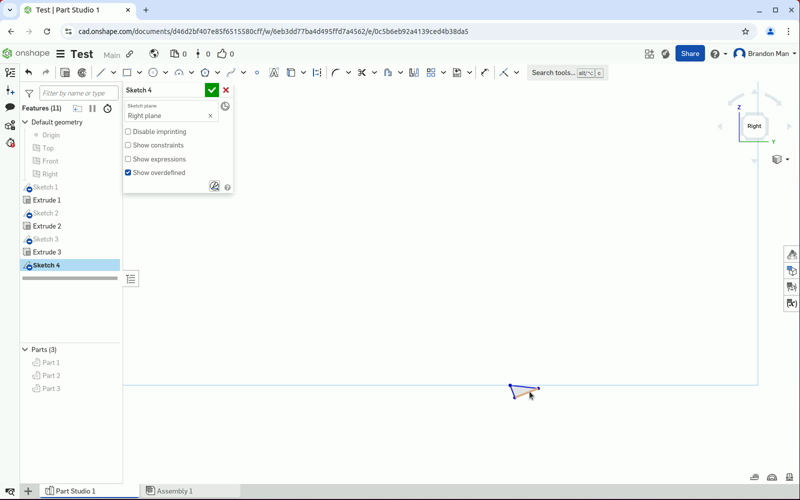
scroll(6)
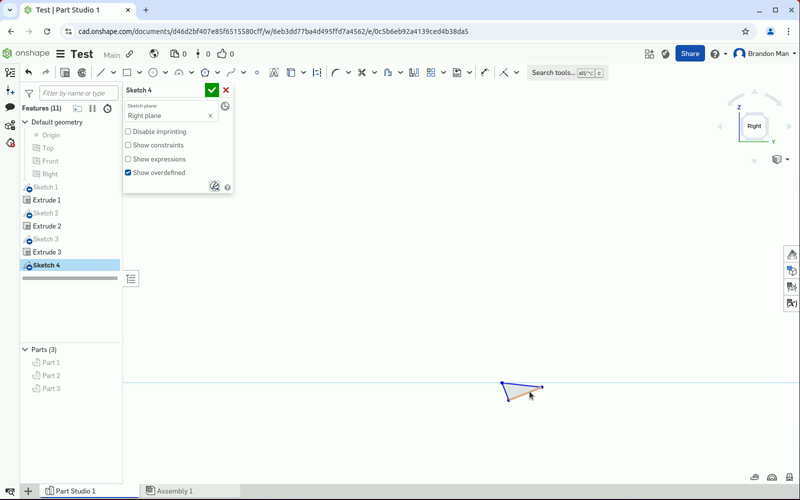
scroll(6)
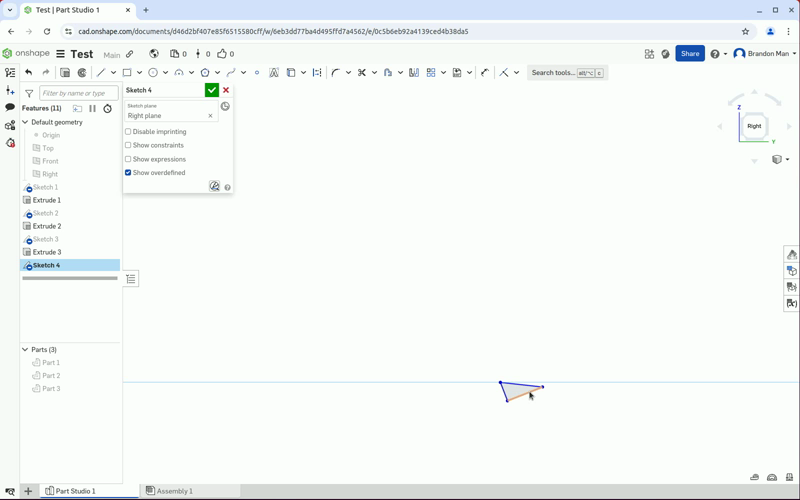
scroll(6)
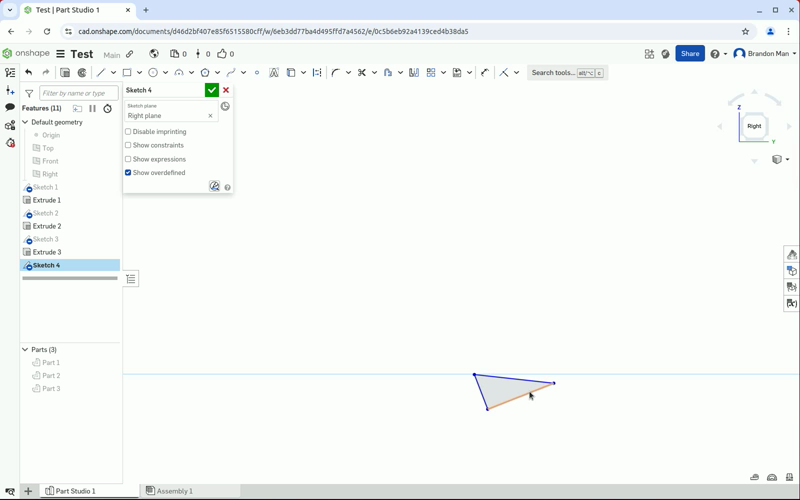
scroll(6)
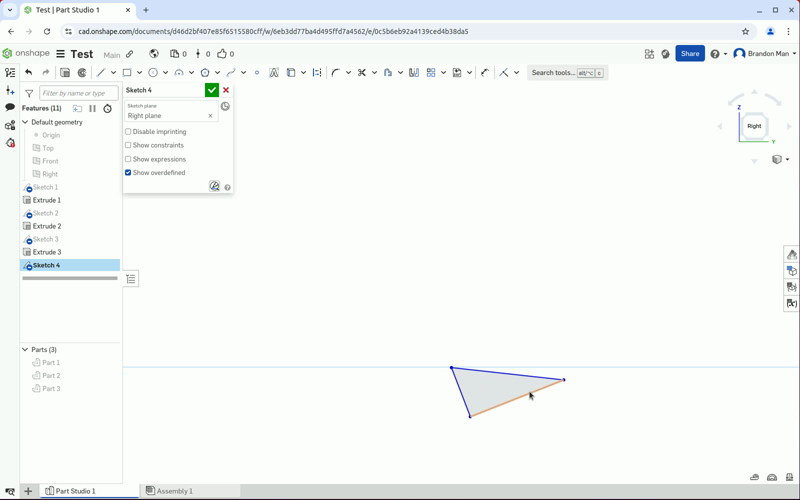
scroll(6)
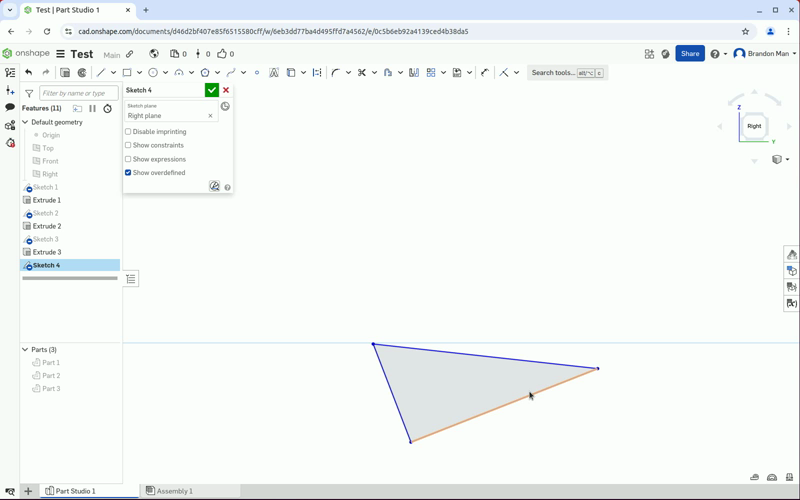
click(529, 391)
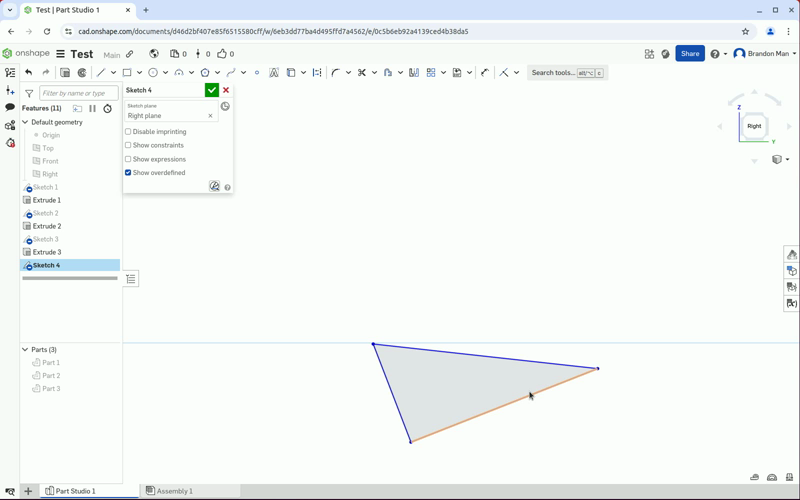
scroll(-6)
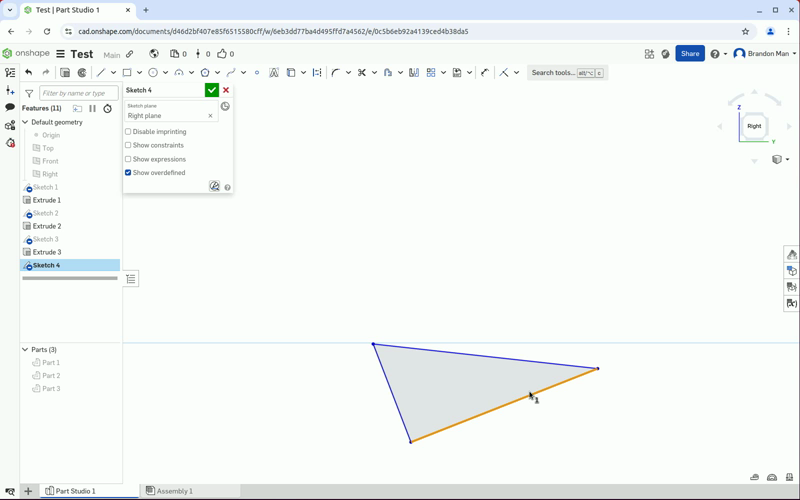
scroll(-6)
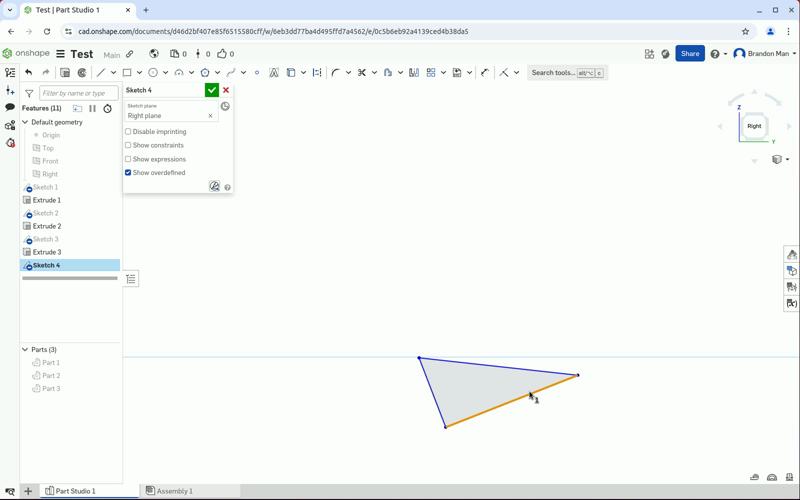
scroll(-6)
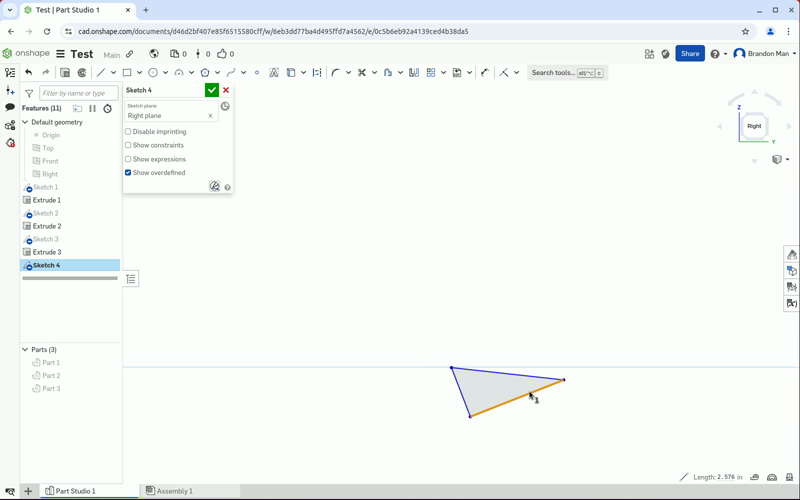
scroll(-6)
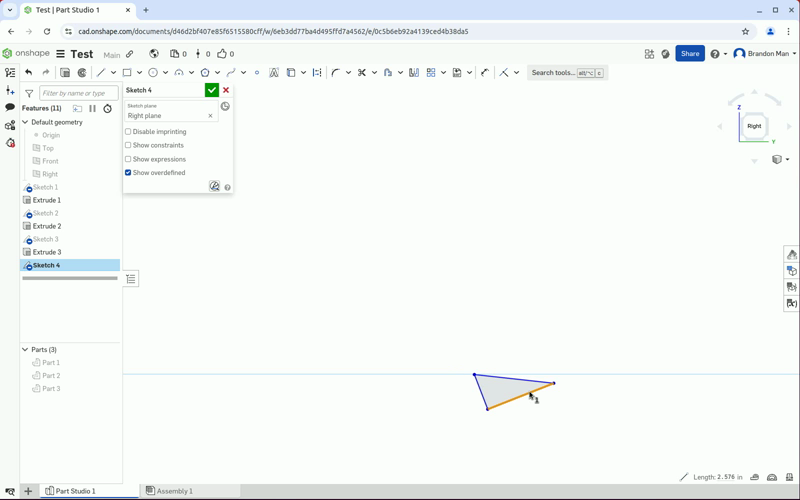
scroll(-6)
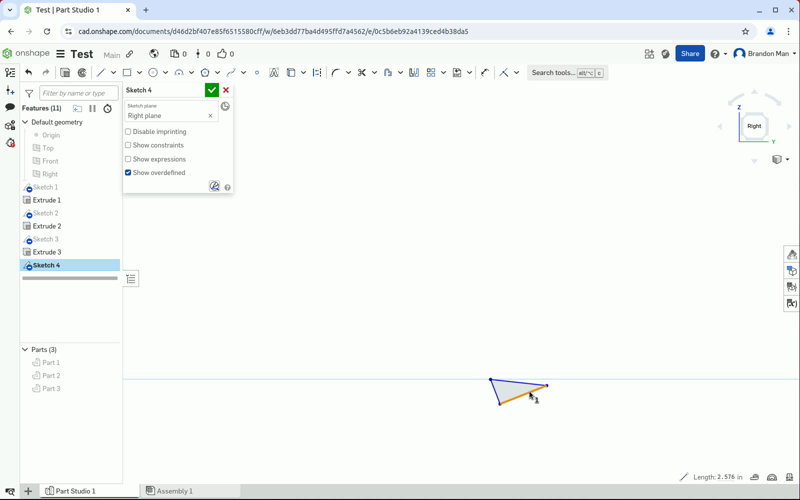
scroll(-6)
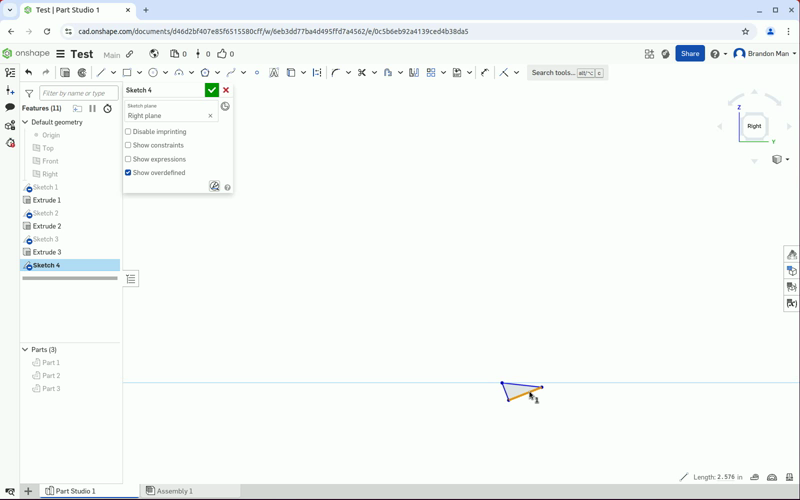
scroll(-6)
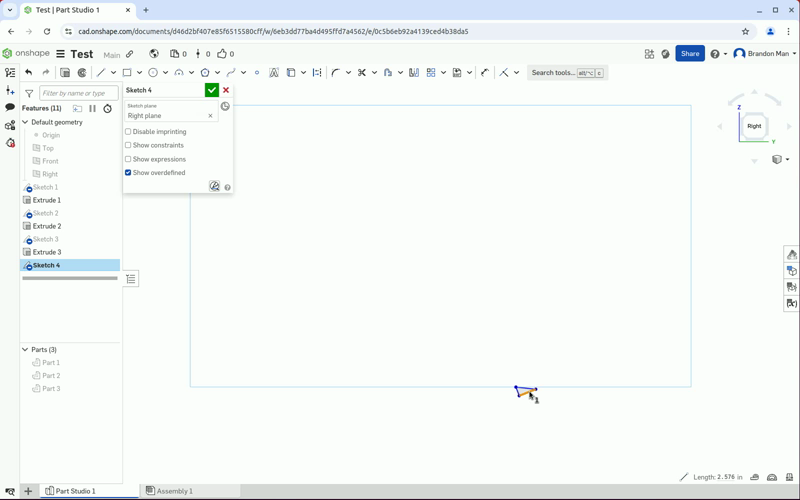
mouse_move(73, 352)
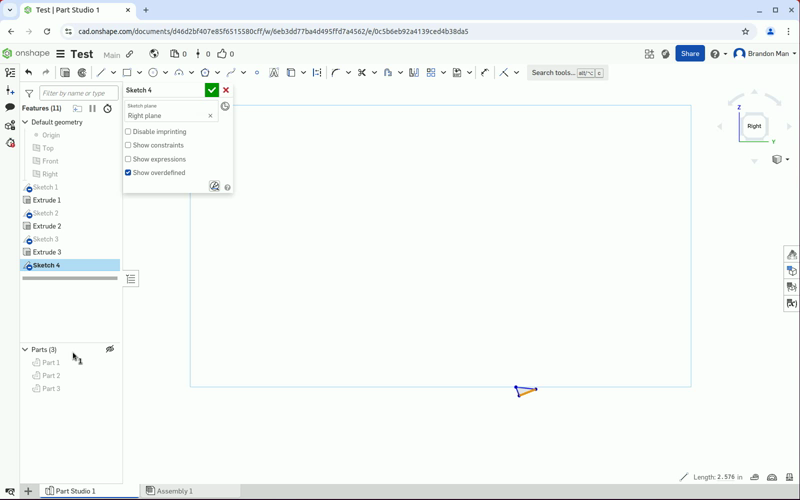
key(shift+y)
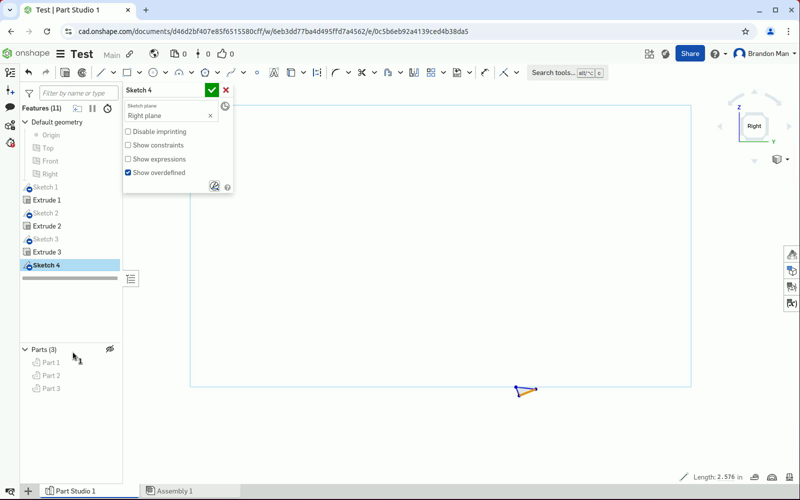
key(shift+e)
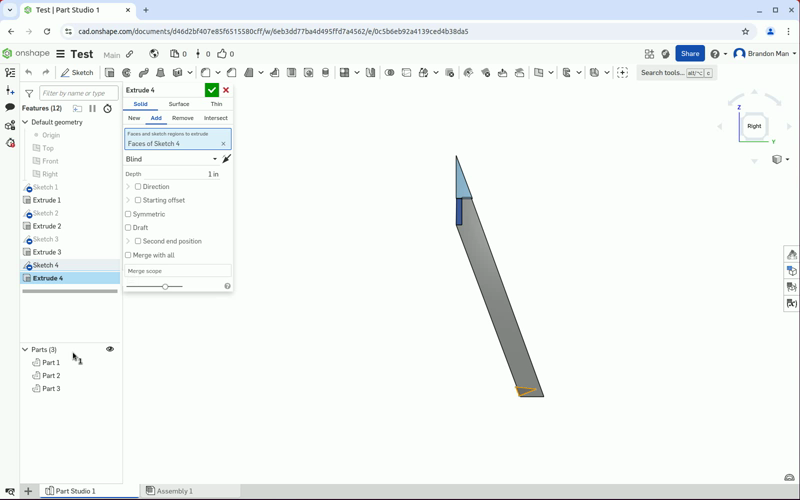
mouse_move(143, 106)
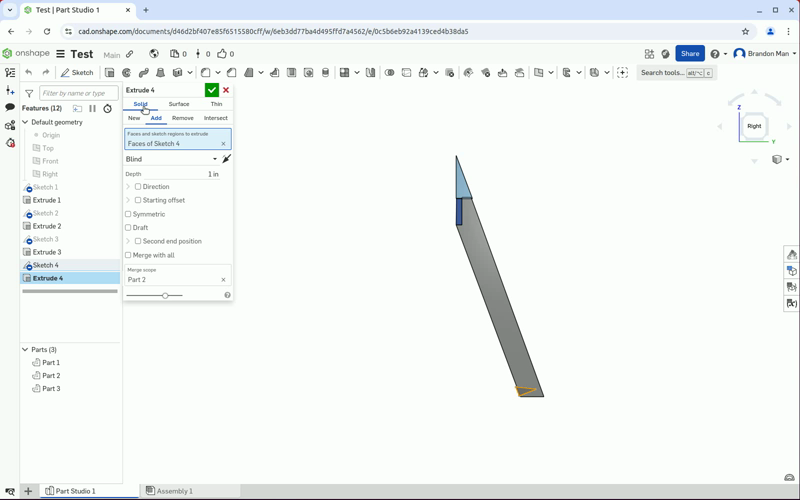
click(143, 106)
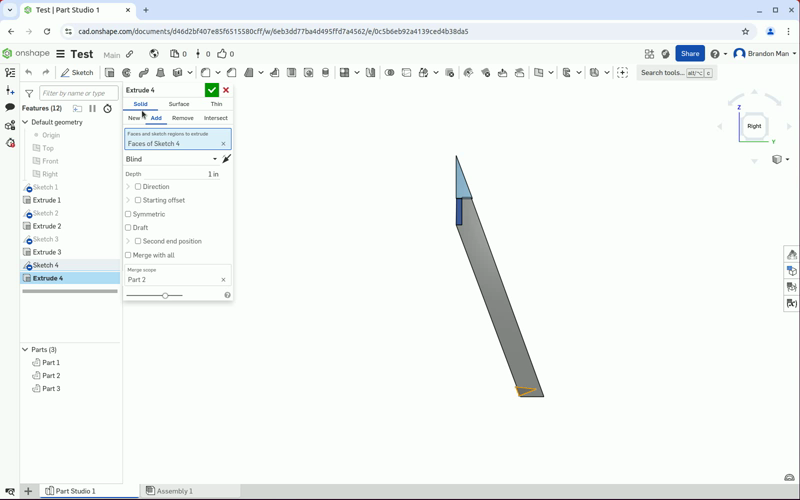
mouse_move(137, 120)
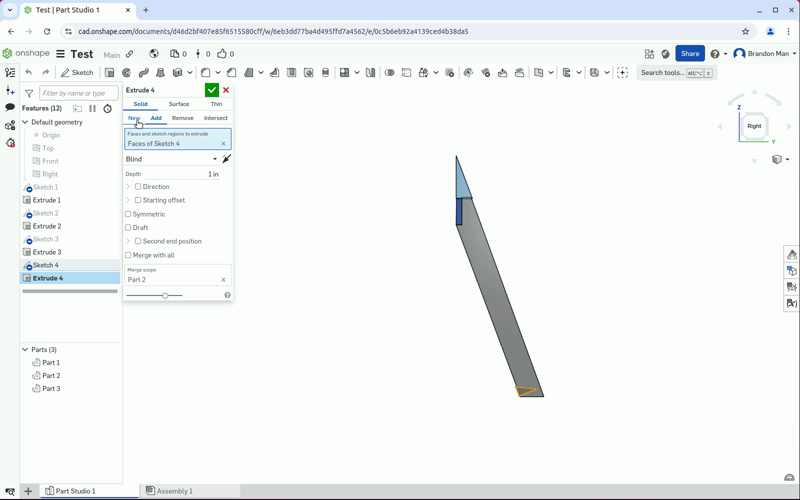
click(137, 120)
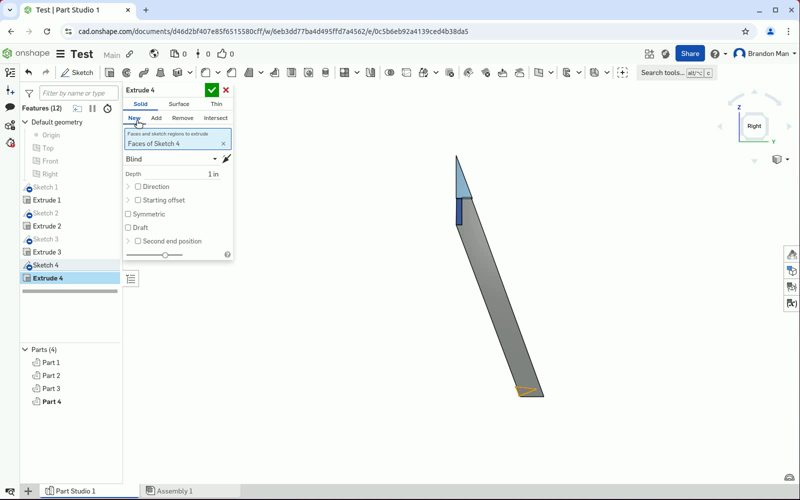
key(tab, 4)
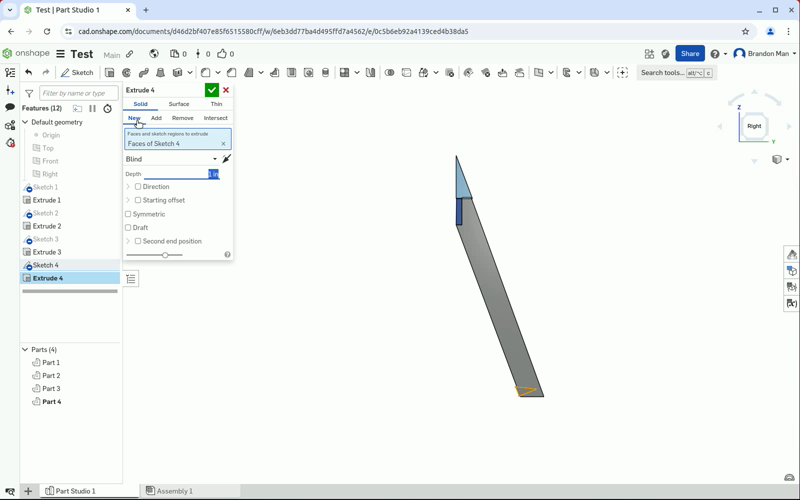
text(0.963)
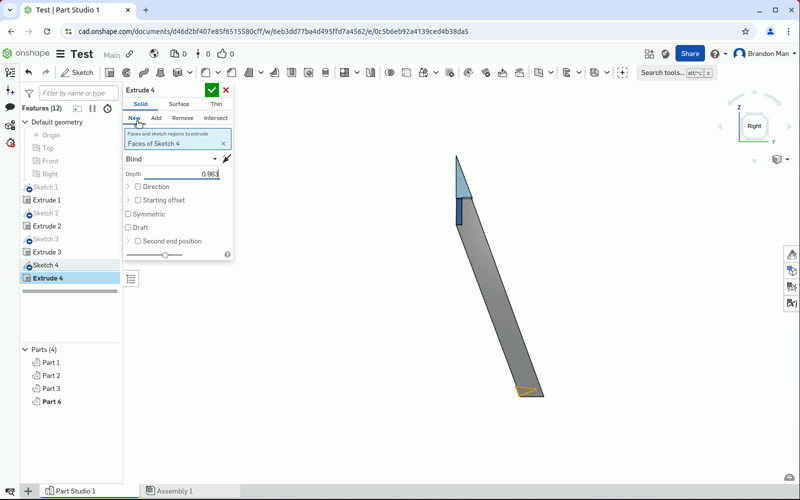
key(enter)
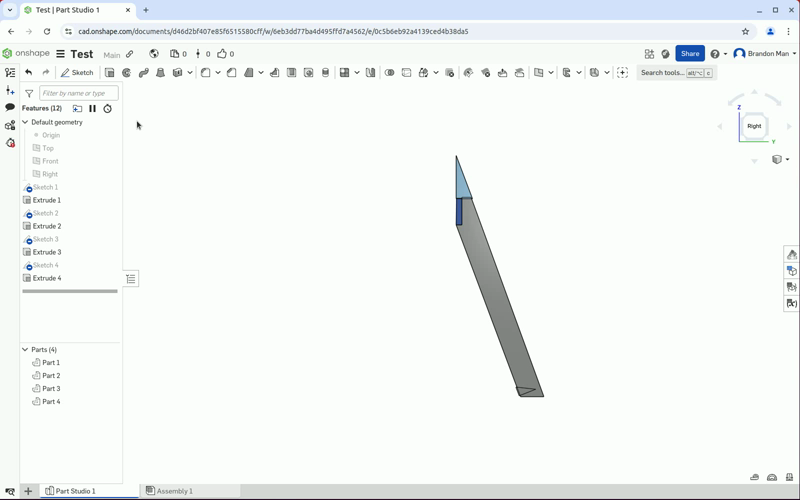
key(shift+h)
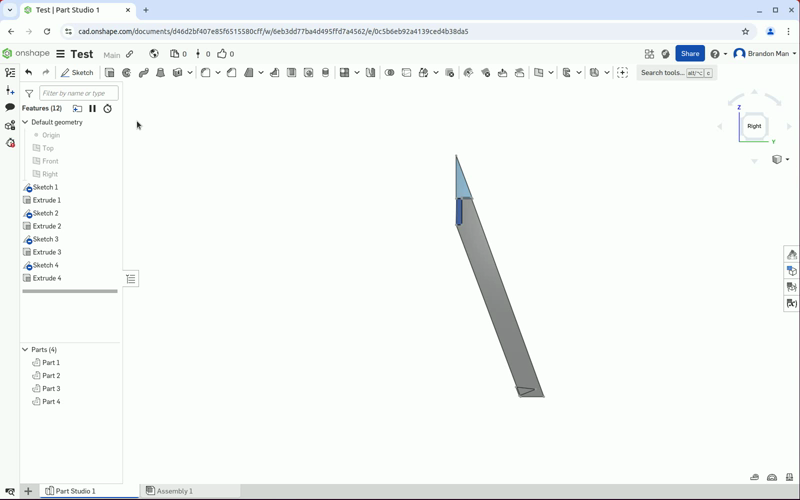
key(shift+h)
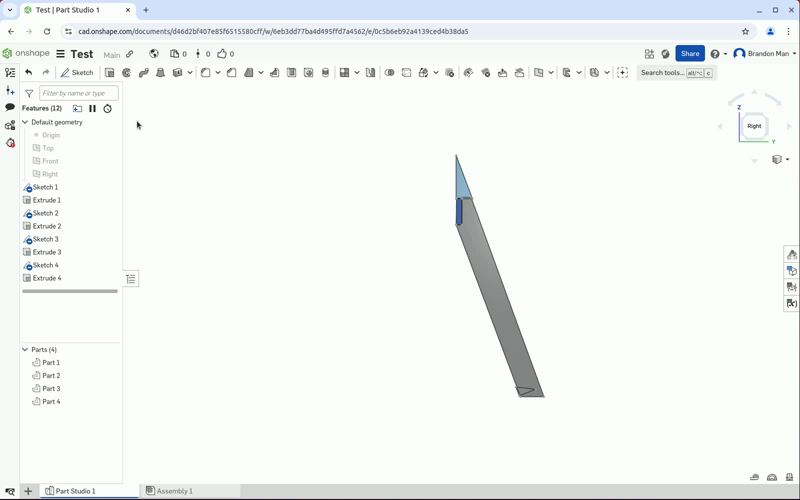
key(shift+7)
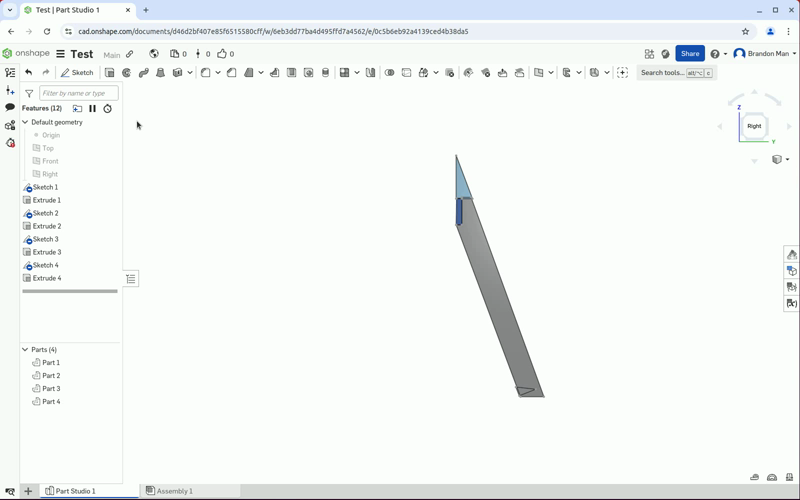
key(right, 2)
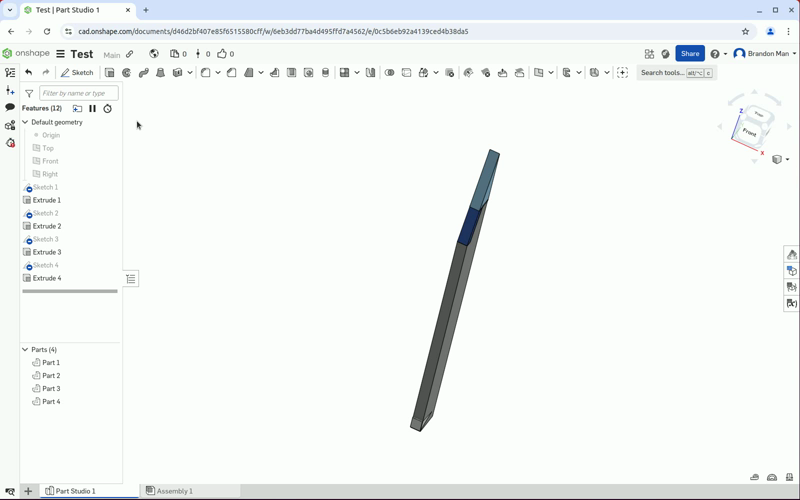
key(down, 2)
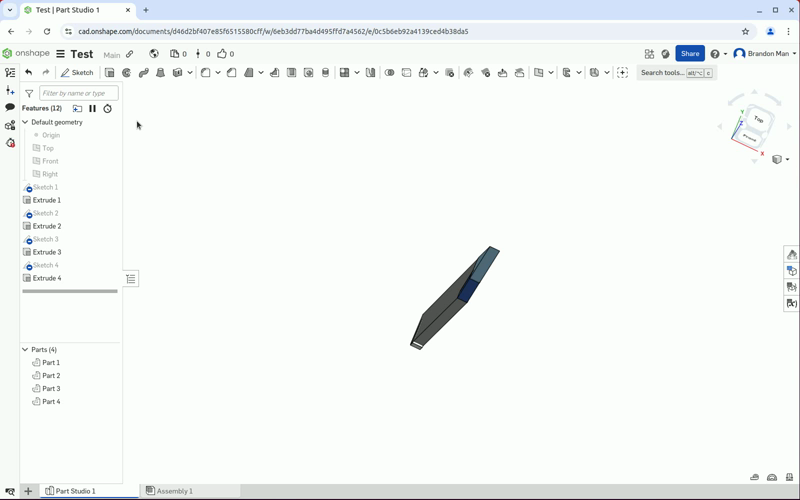
key(up, 2)
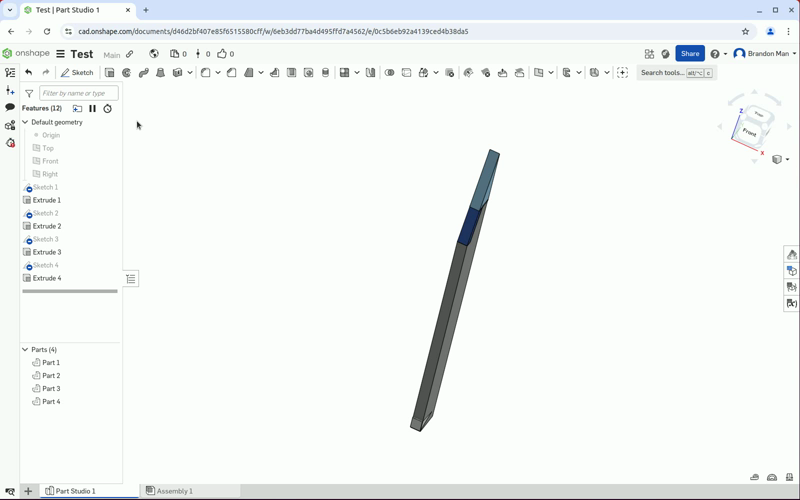
key(left, 2)
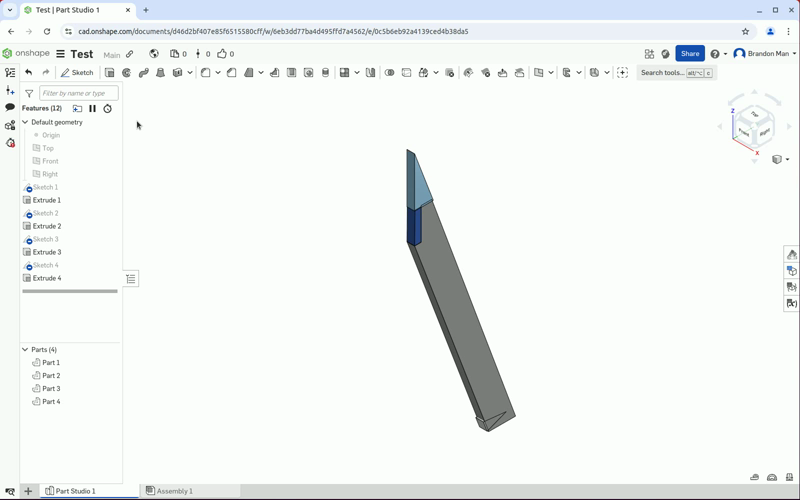
mouse_move(73, 189)
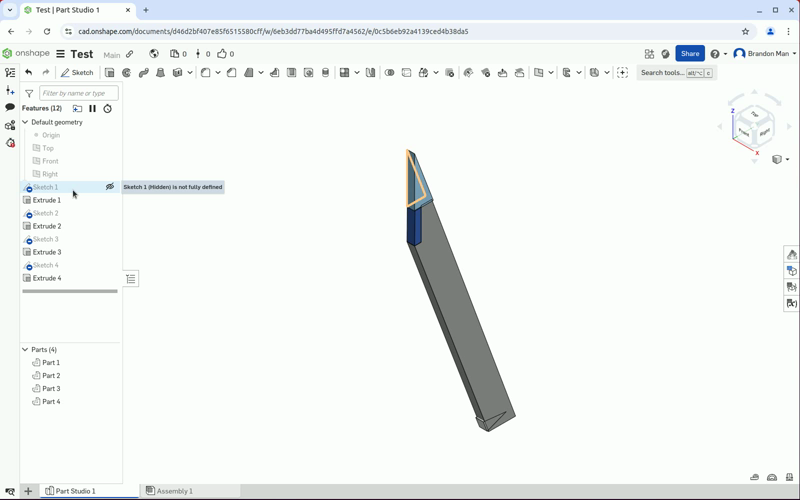
click(73, 189)